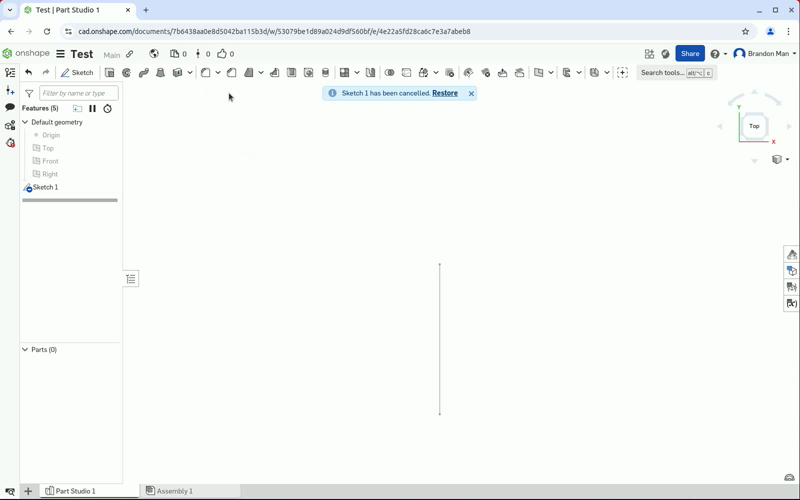
key(shift+h)
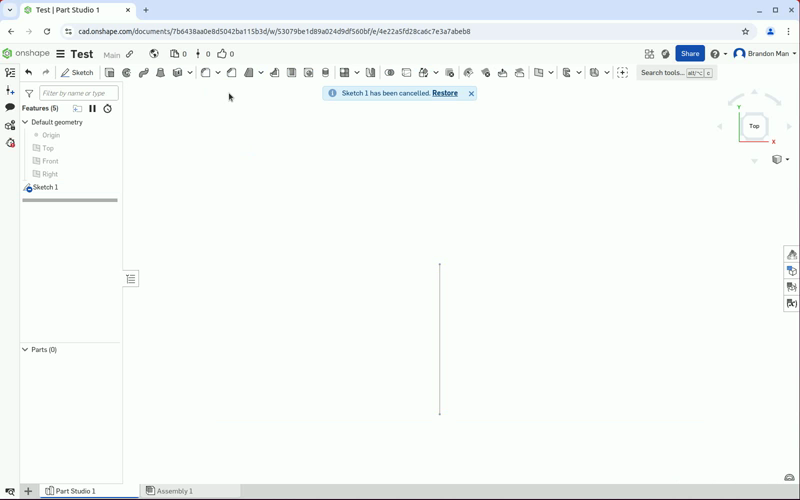
key(shift+s)
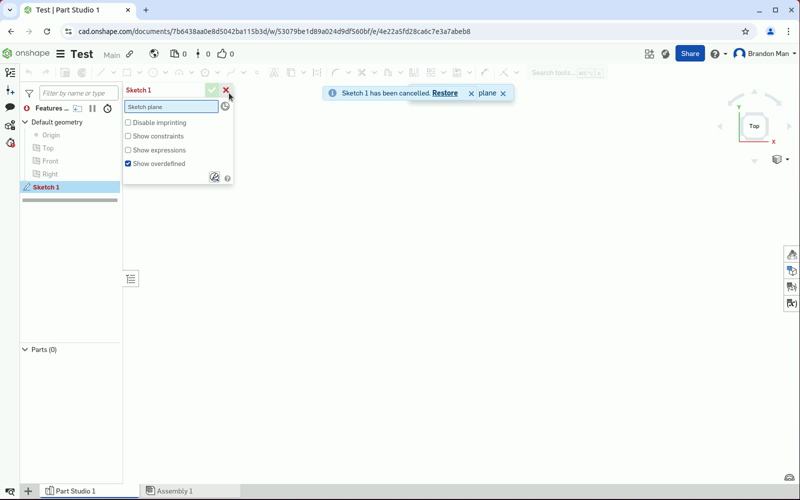
mouse_move(73, 150)
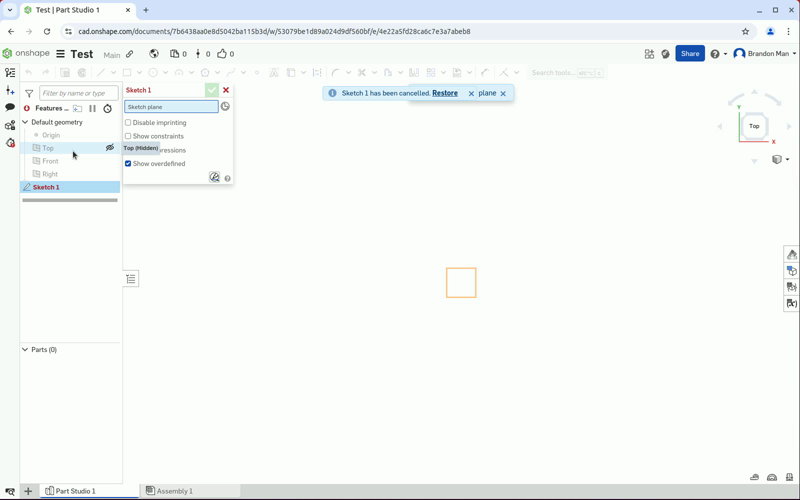
click(73, 150)
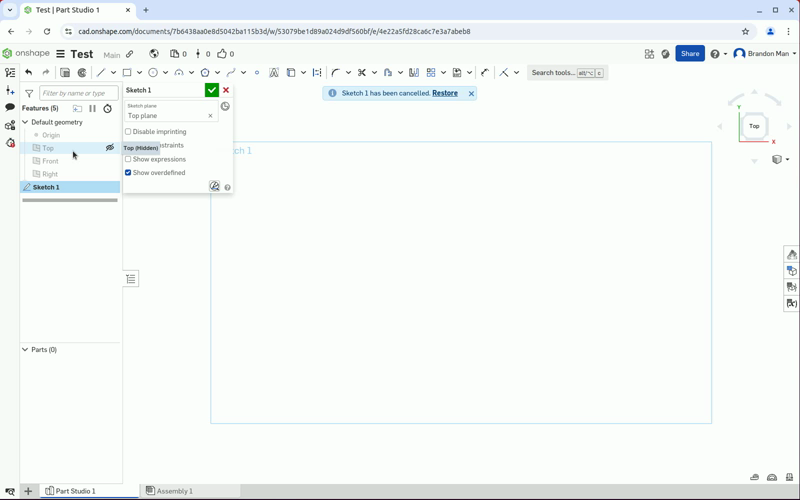
mouse_move(73, 352)
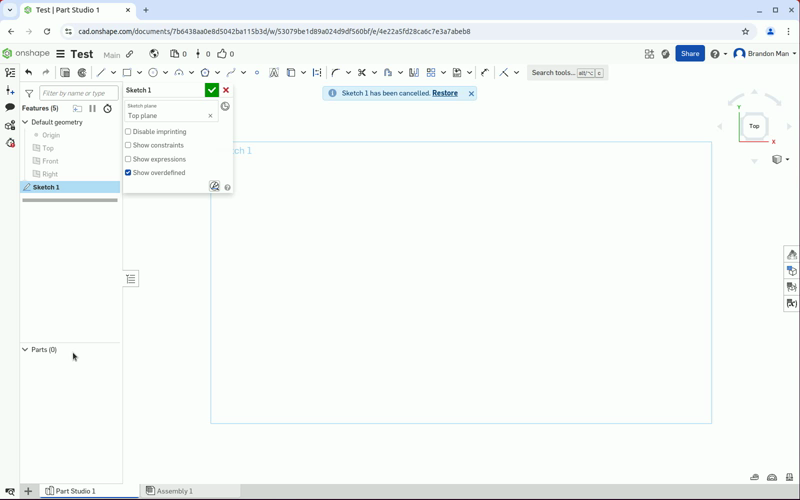
key(y)
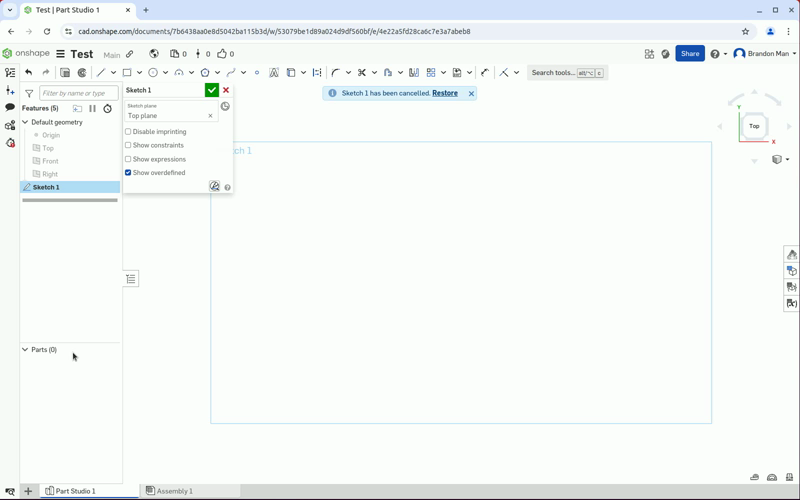
key(l)
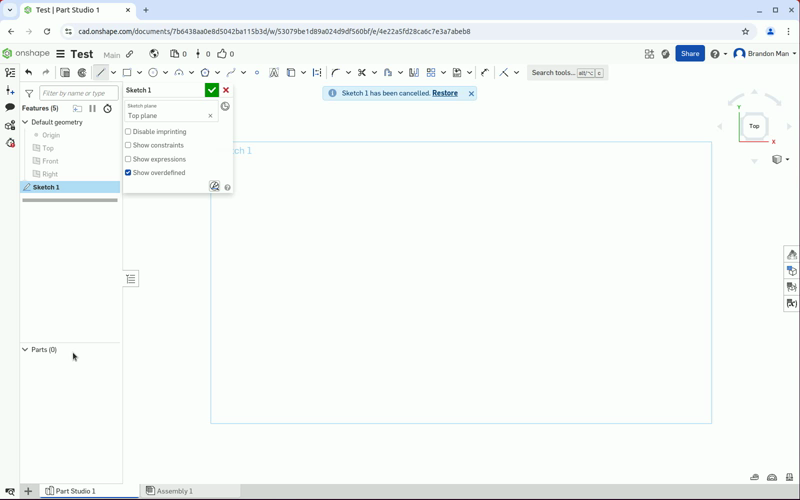
key_down(shift)
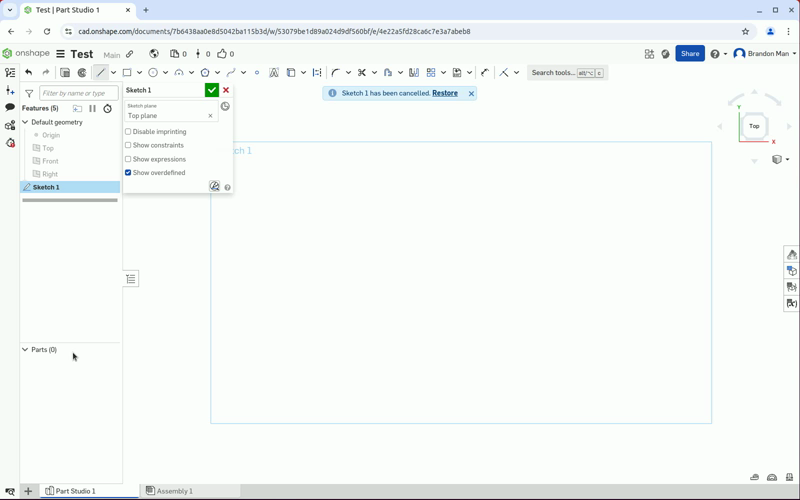
mouse_move(348, 357)
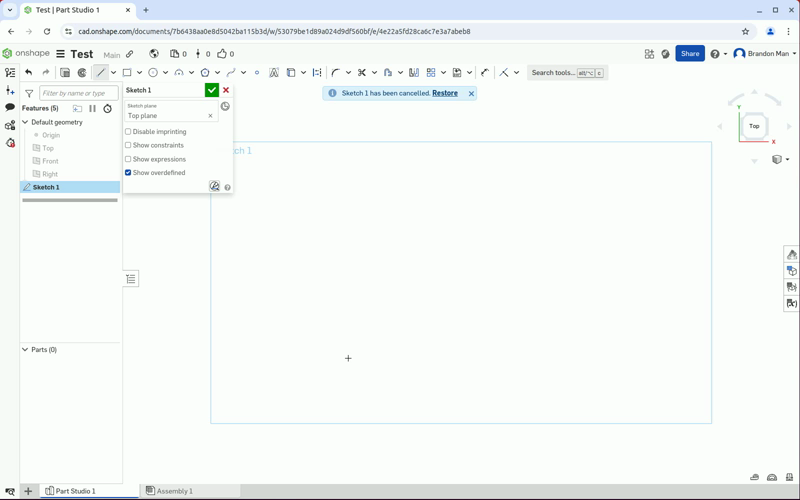
click(348, 357)
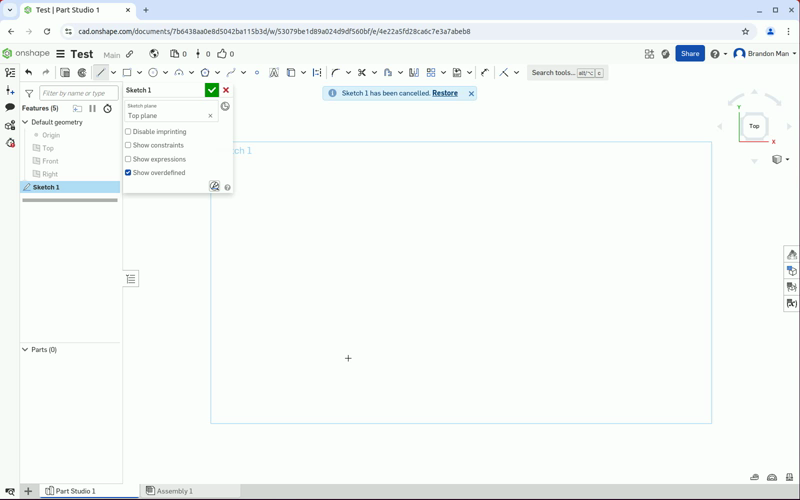
key_up(shift)
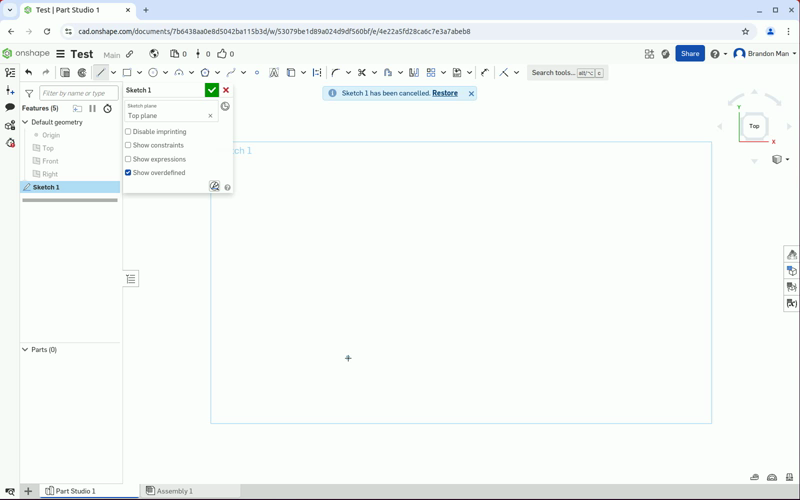
key_down(shift)
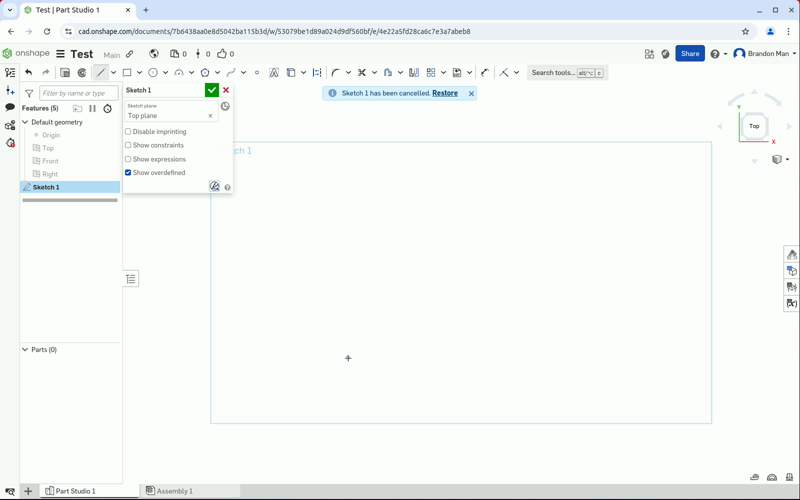
mouse_move(572, 357)
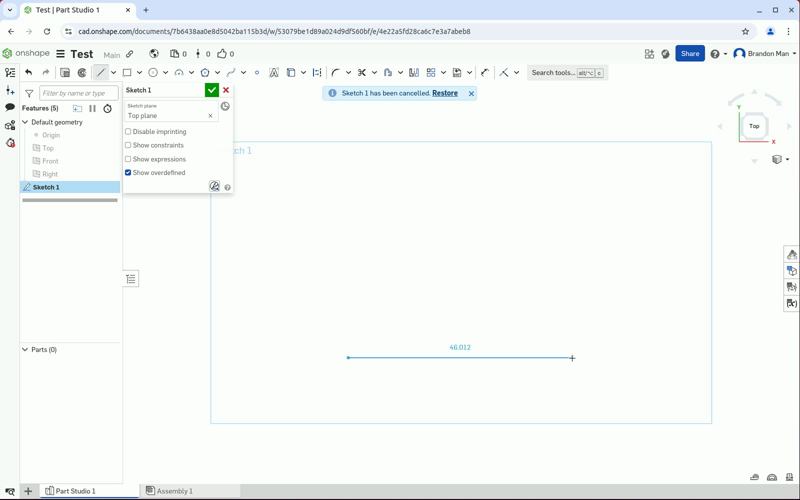
click(572, 357)
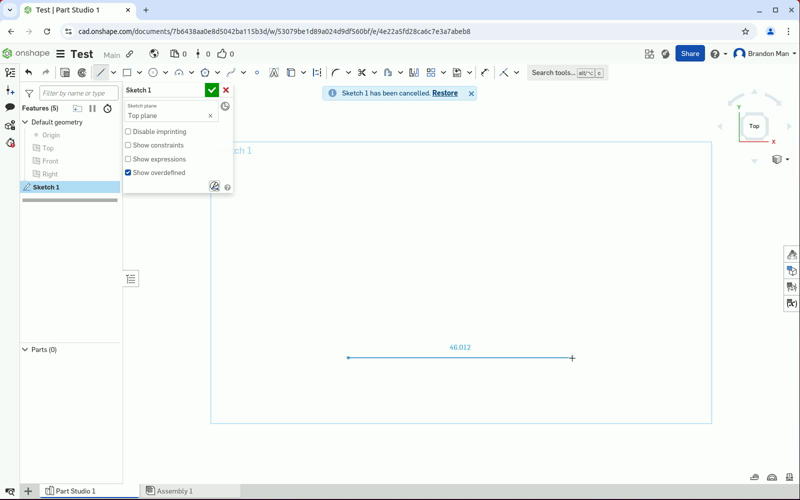
key_up(shift)
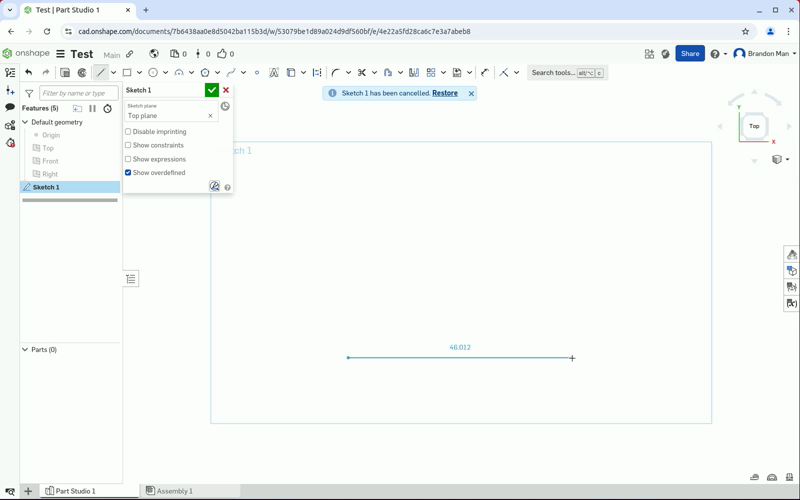
key_down(shift)
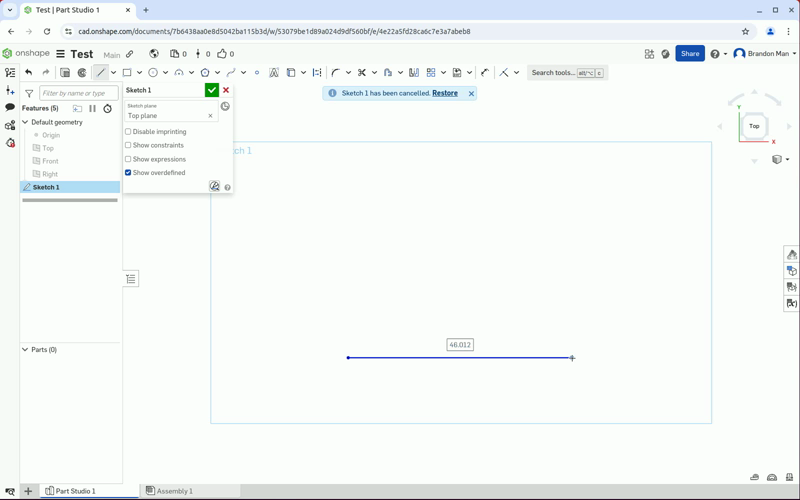
mouse_move(572, 209)
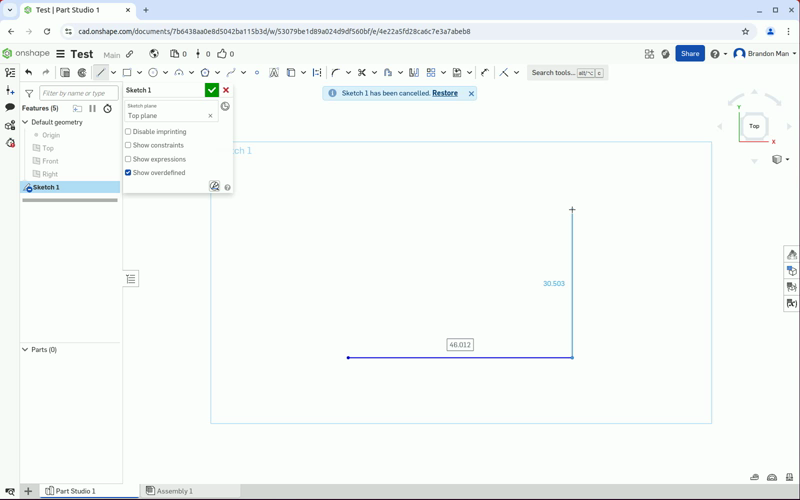
click(572, 209)
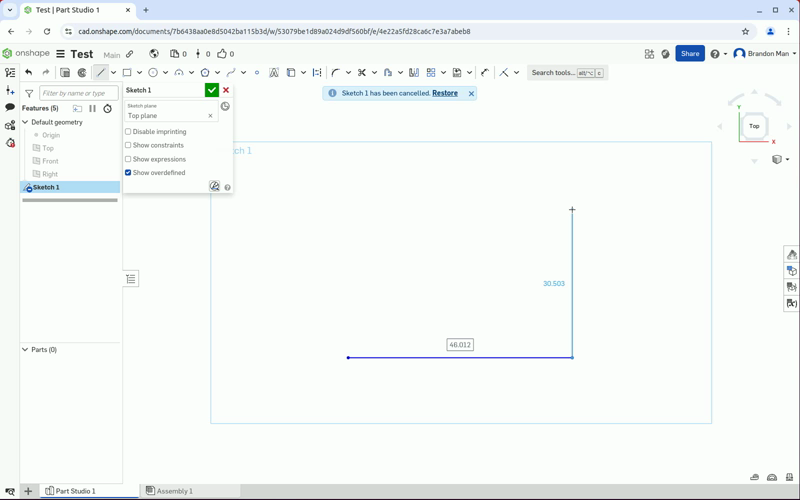
key_up(shift)
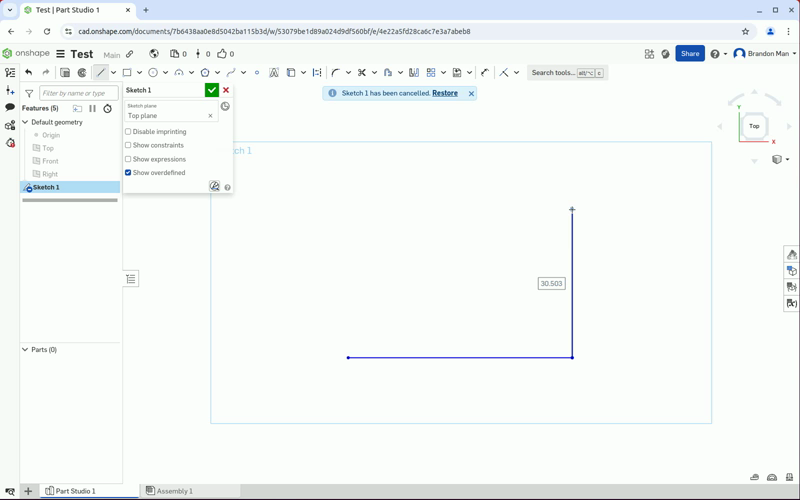
key_down(shift)
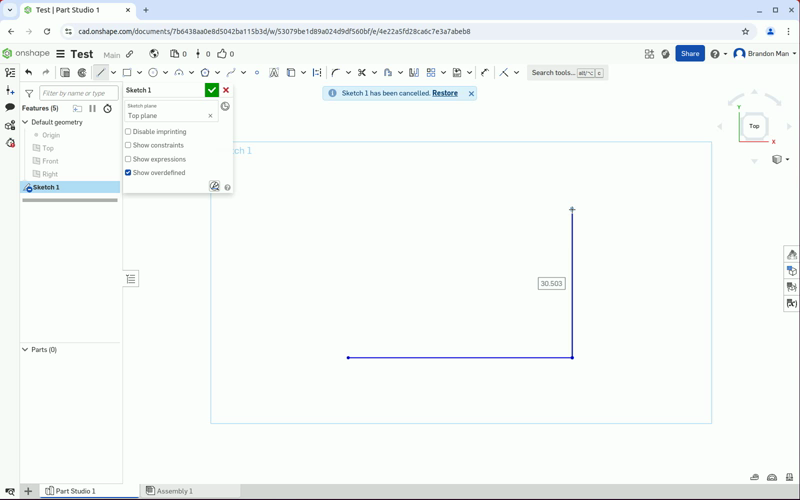
mouse_move(348, 209)
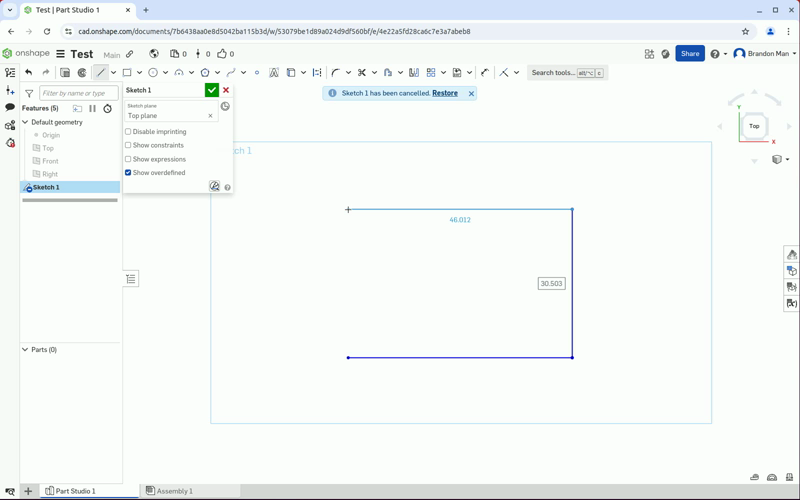
click(348, 209)
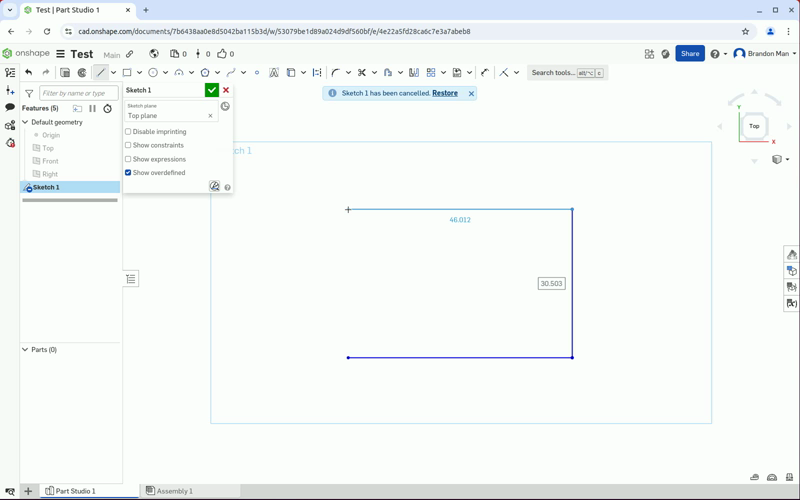
key_up(shift)
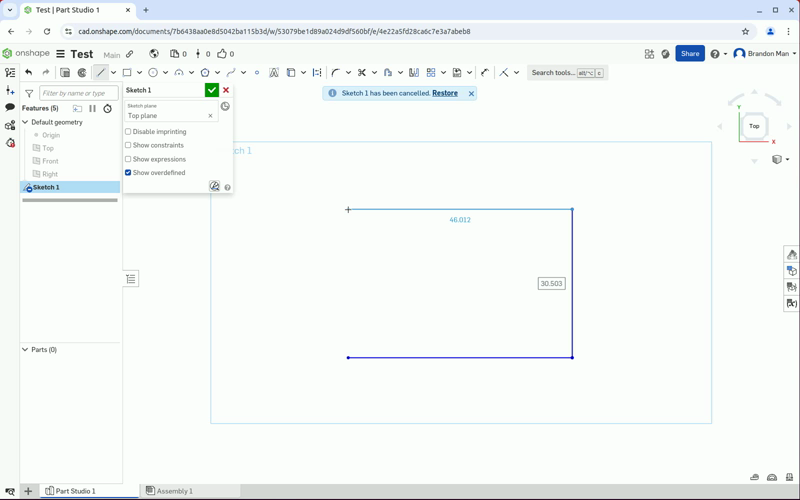
key_down(shift)
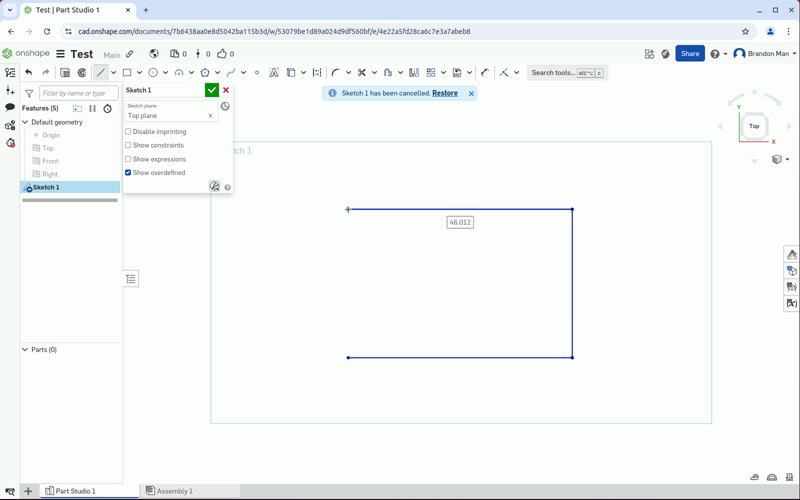
mouse_move(348, 357)
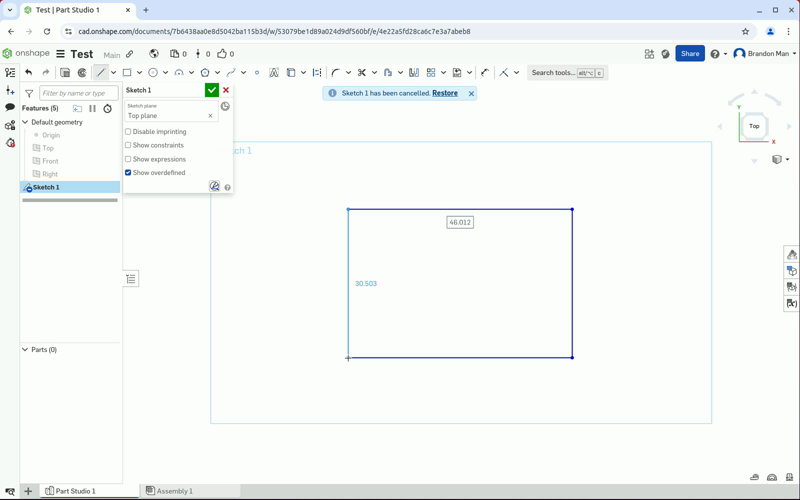
key_up(shift)
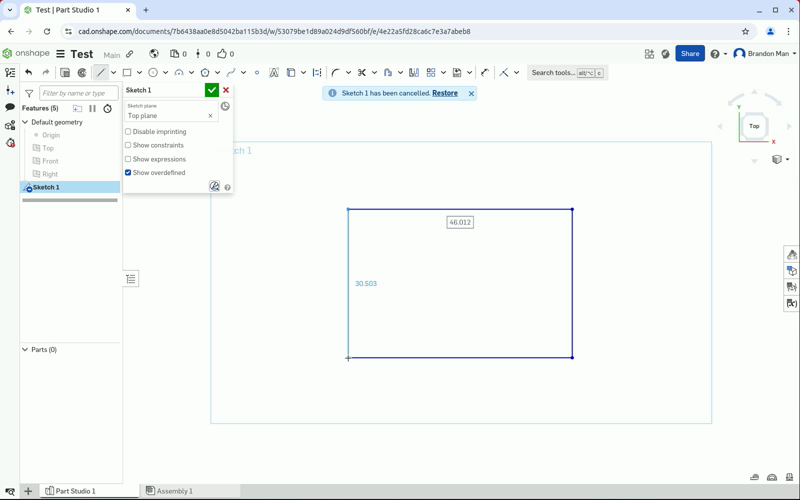
click(348, 357)
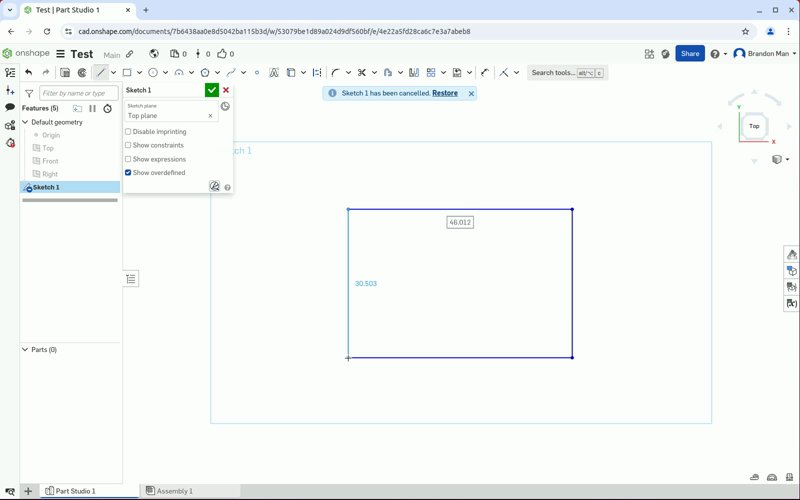
key(esc)
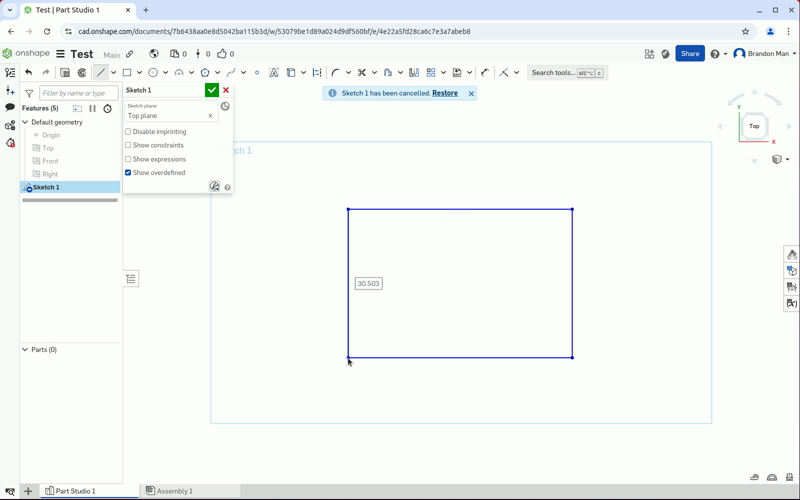
mouse_move(460, 240)
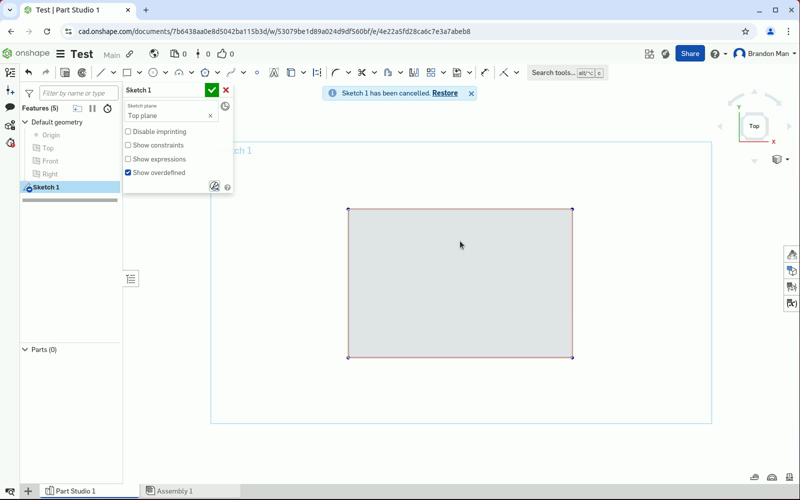
click(460, 240)
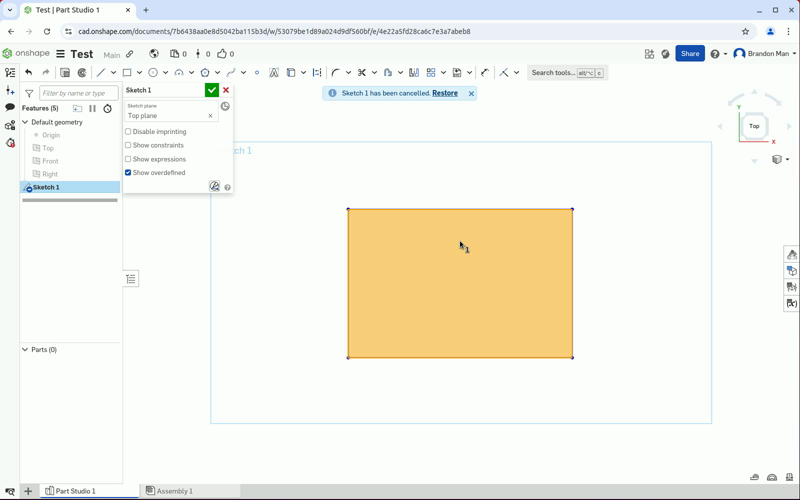
mouse_move(73, 352)
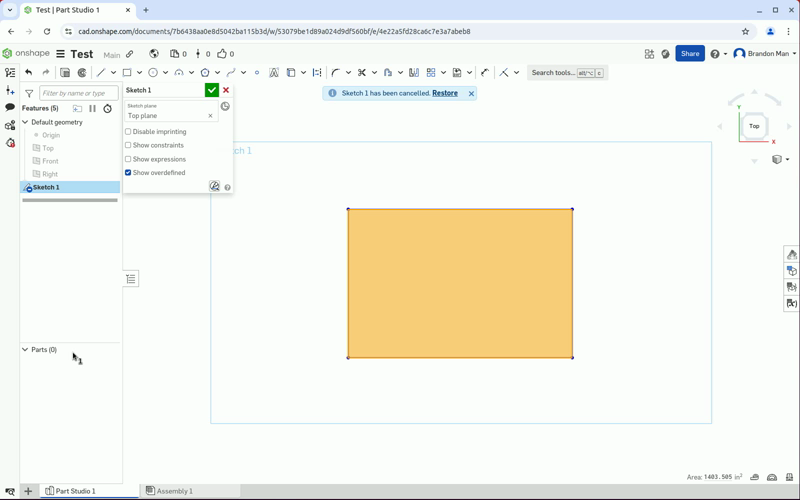
key(shift+y)
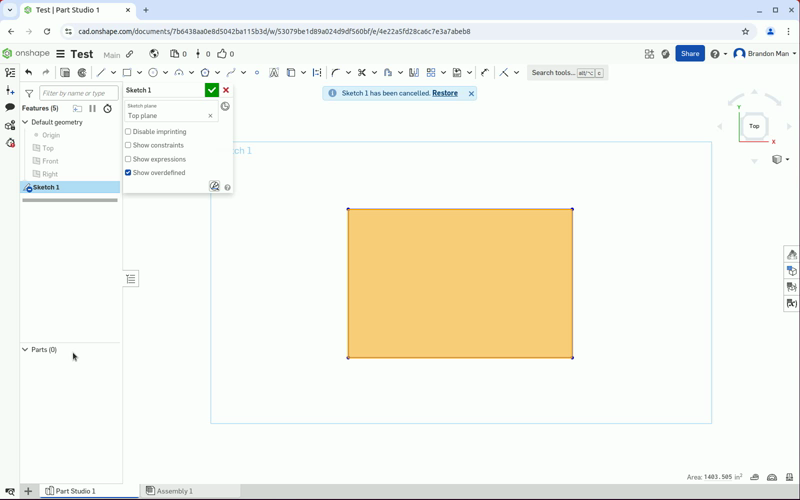
key(shift+e)
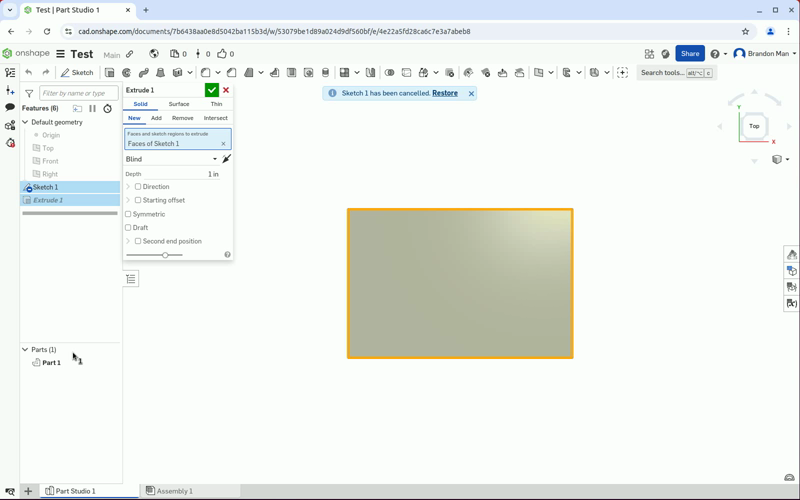
mouse_move(143, 106)
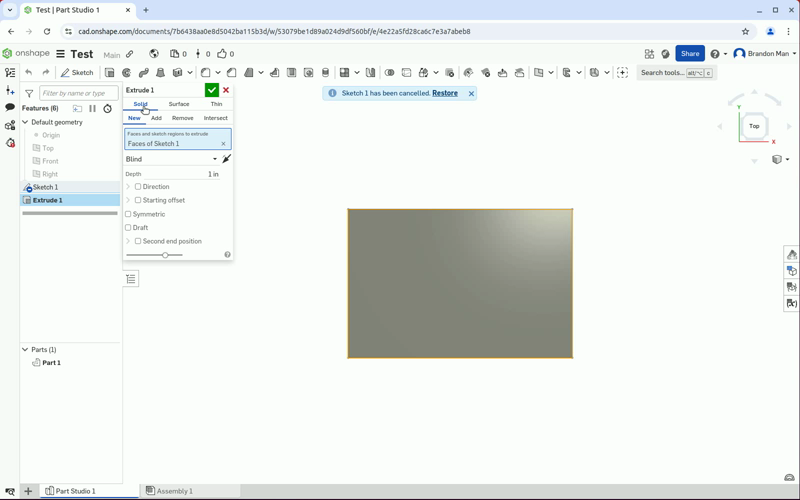
click(143, 106)
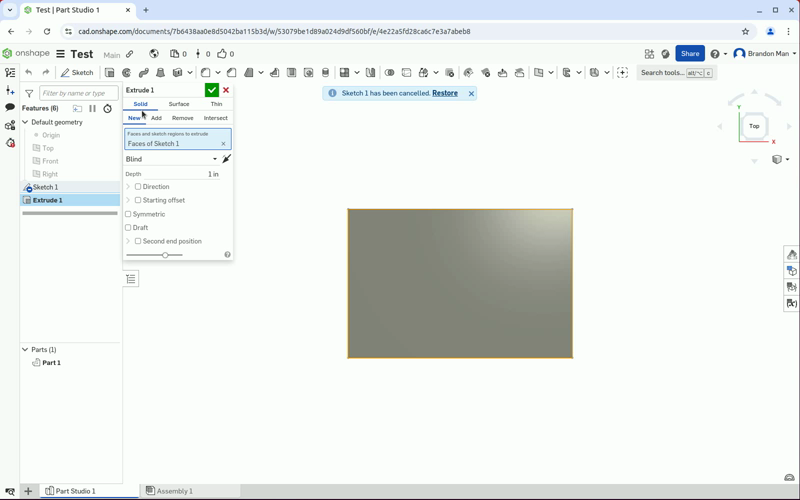
mouse_move(137, 120)
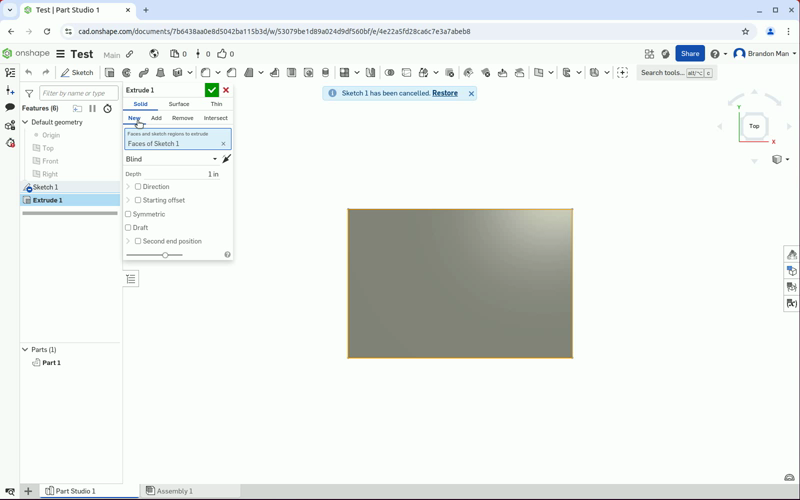
click(137, 120)
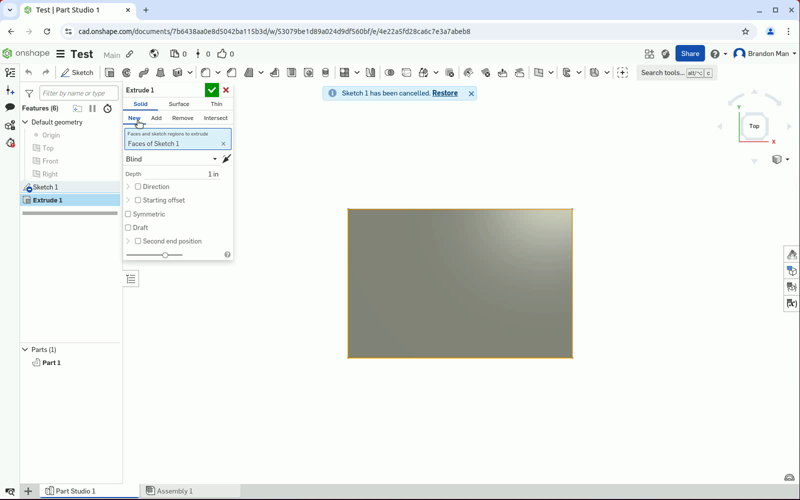
key(tab, 4)
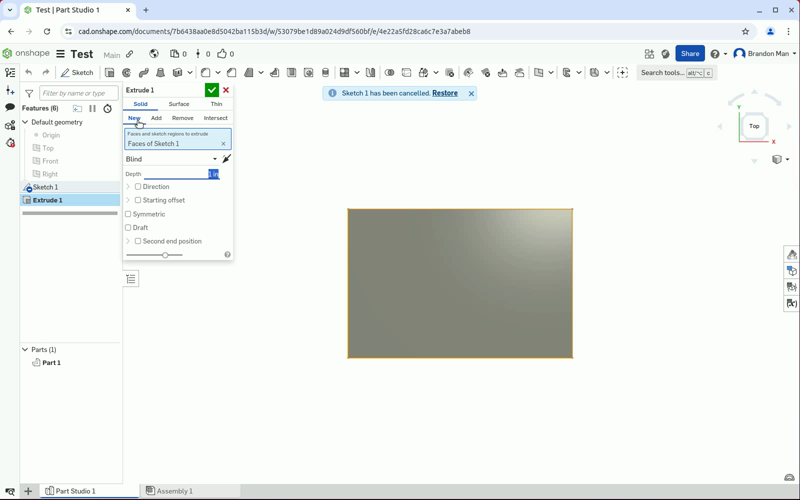
text(3.129)
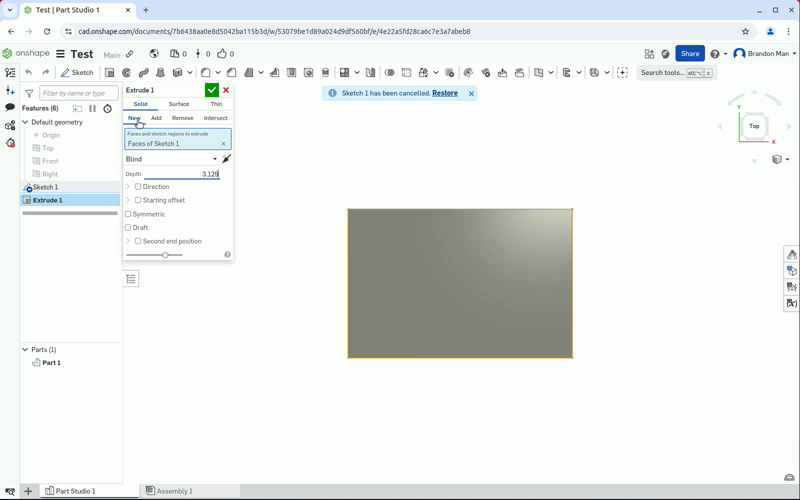
key(enter)
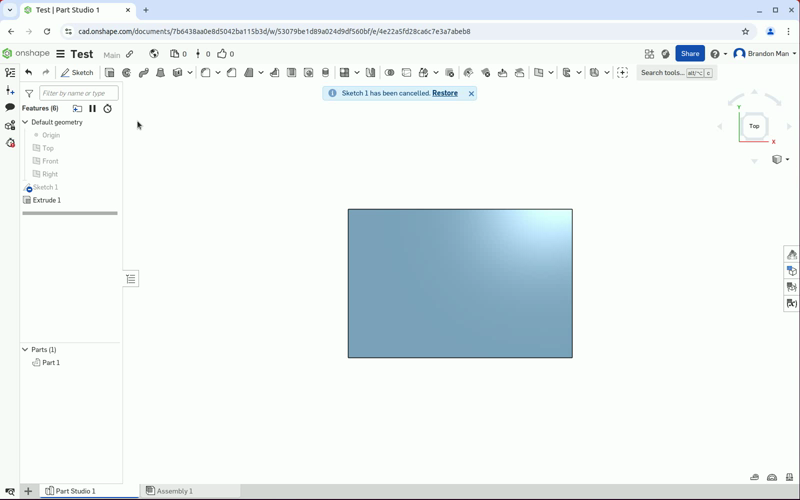
key(shift+h)
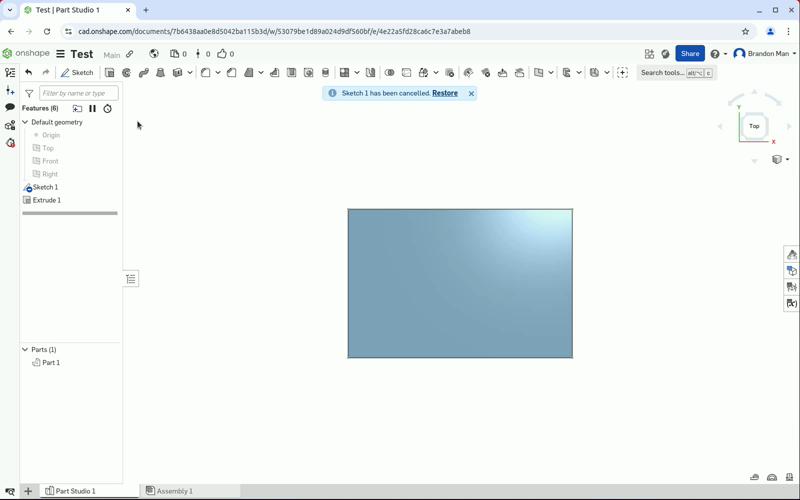
key(shift+h)
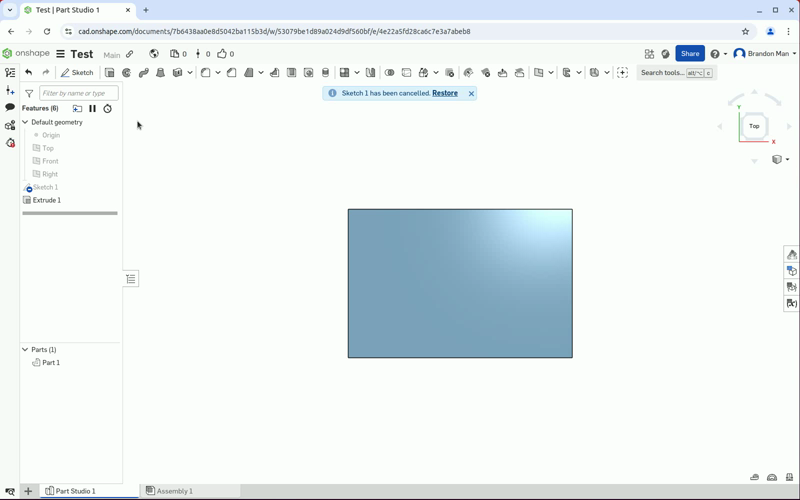
mouse_move(73, 189)
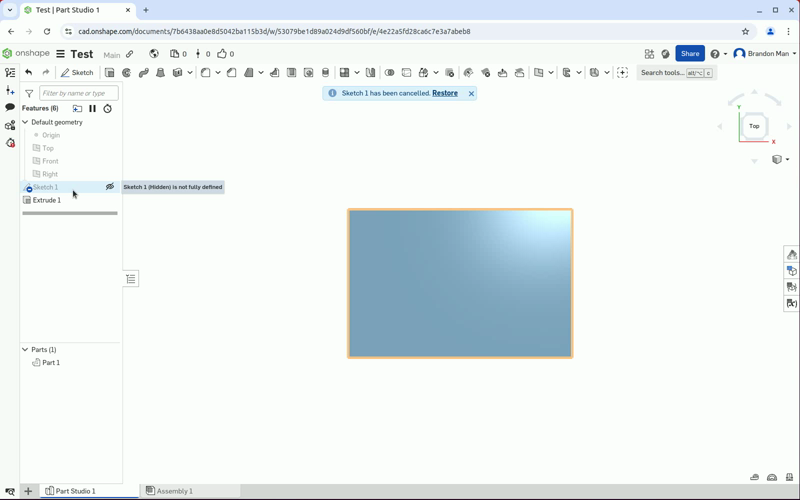
click(73, 189)
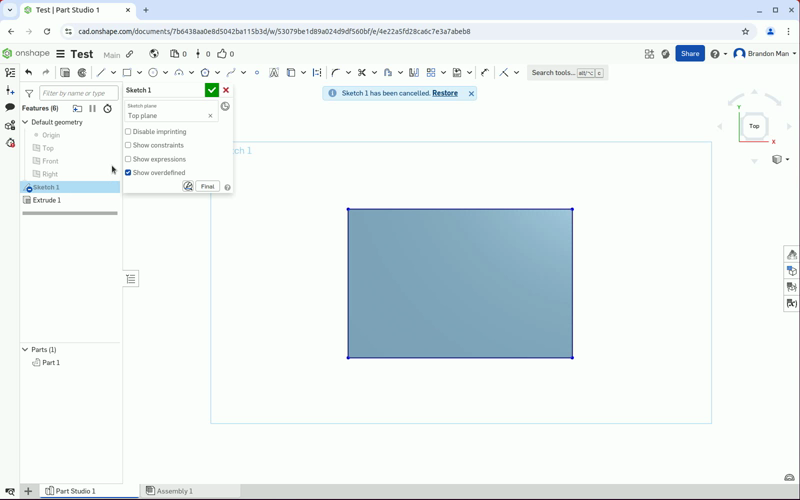
mouse_move(229, 92)
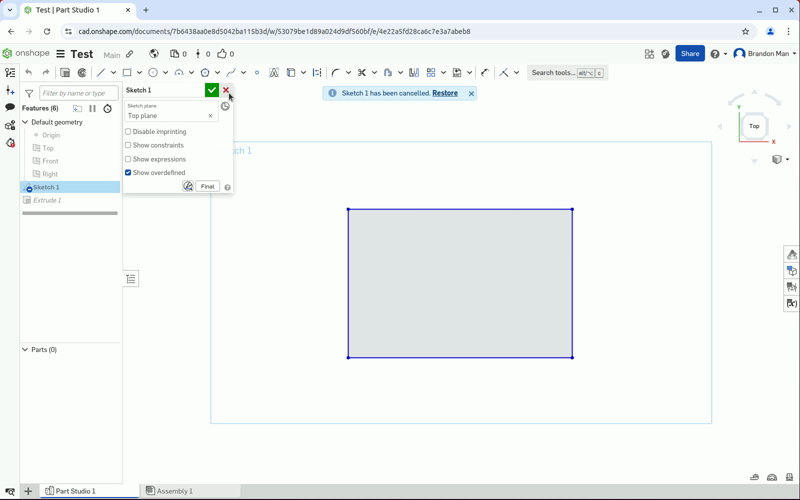
click(229, 92)
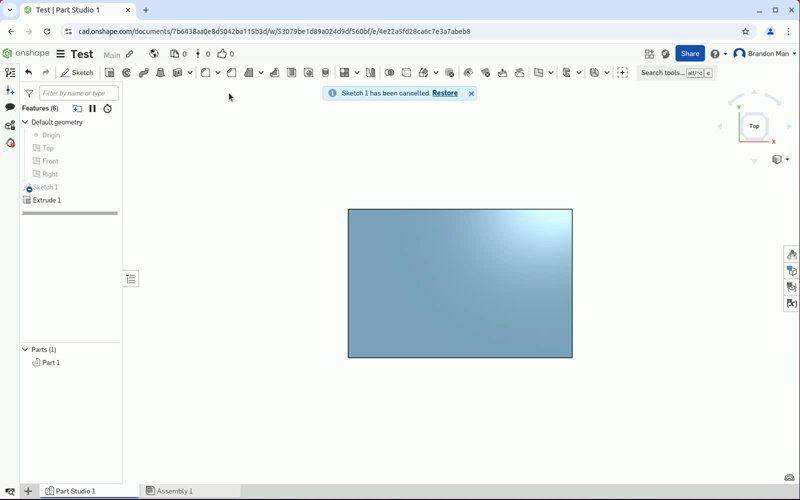
mouse_move(541, 75)
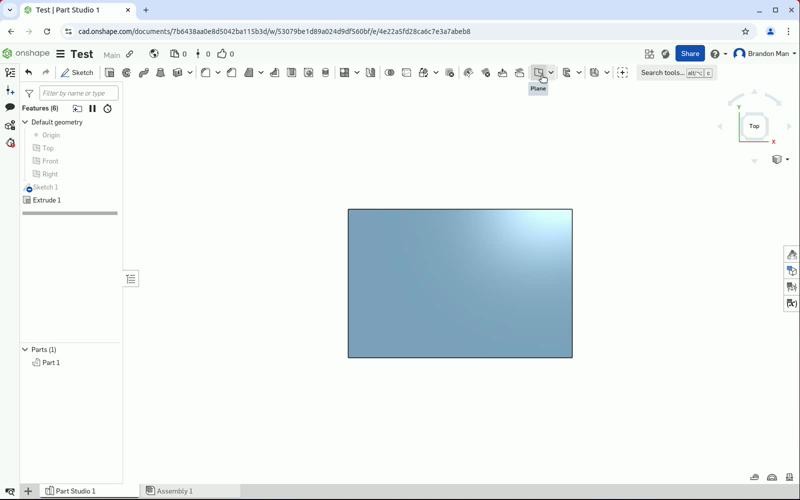
click(541, 75)
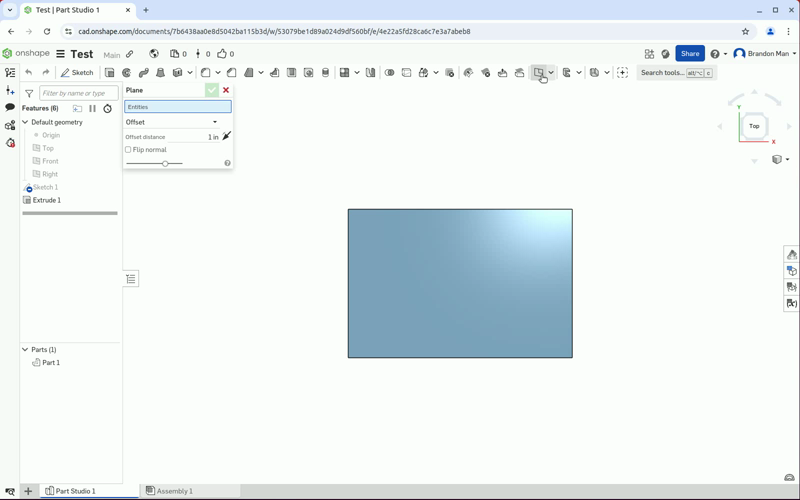
mouse_move(73, 150)
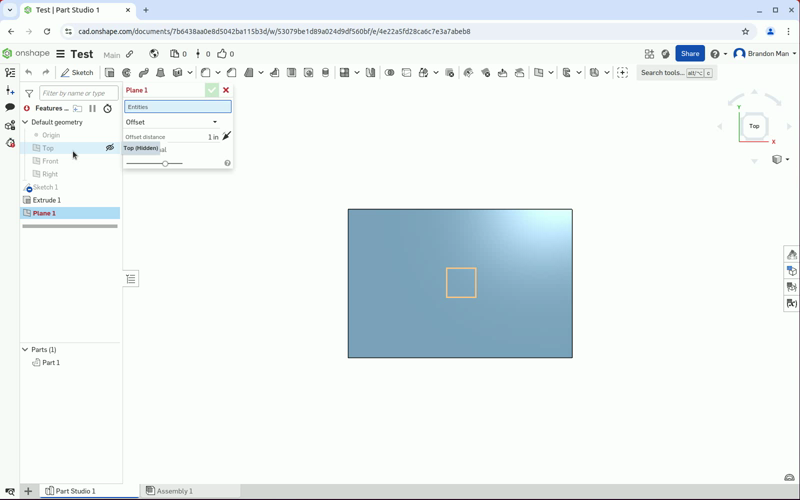
click(73, 150)
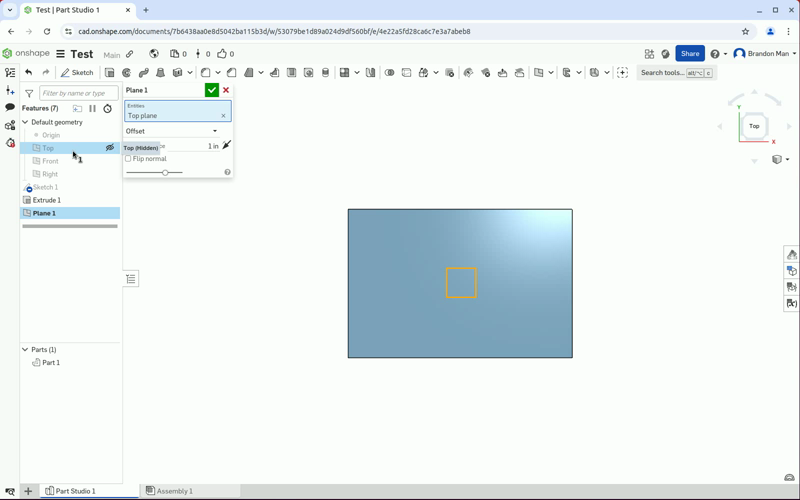
key(tab, 2)
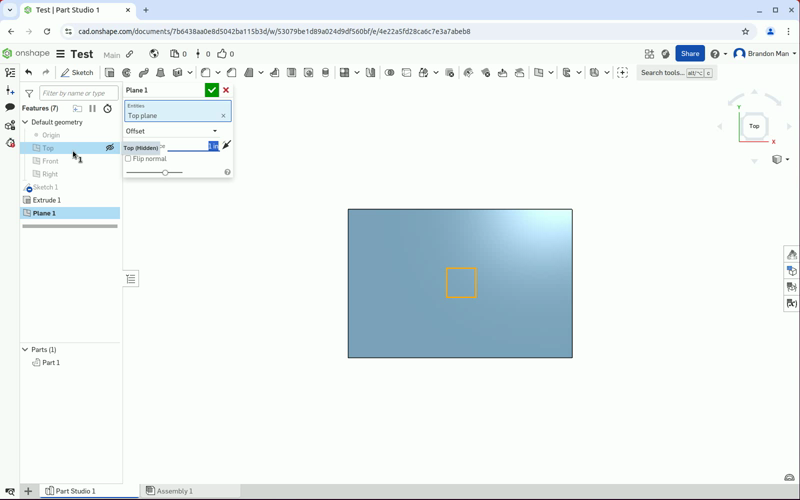
text(3.143)
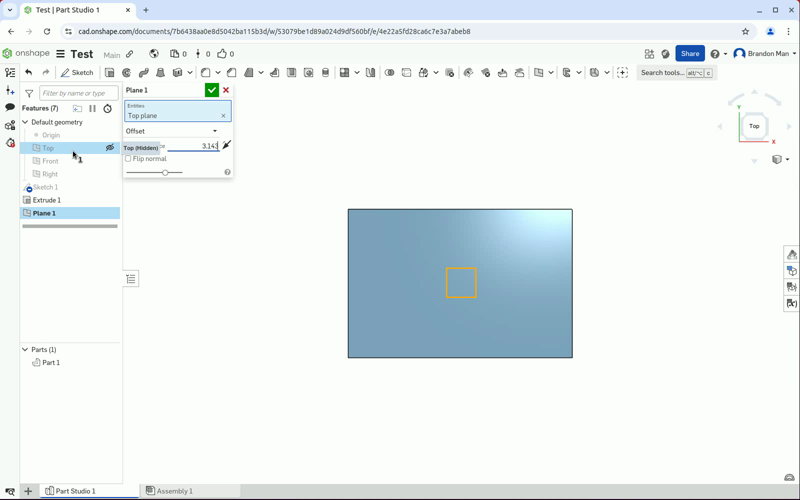
key(enter, 2)
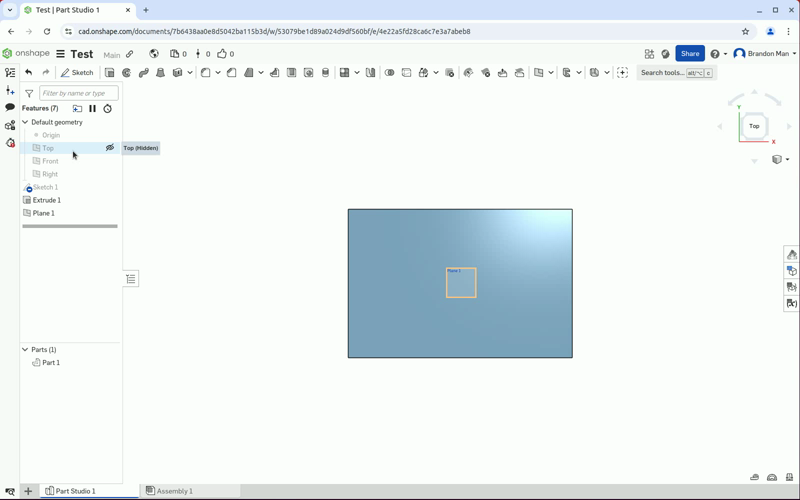
key(shift+s)
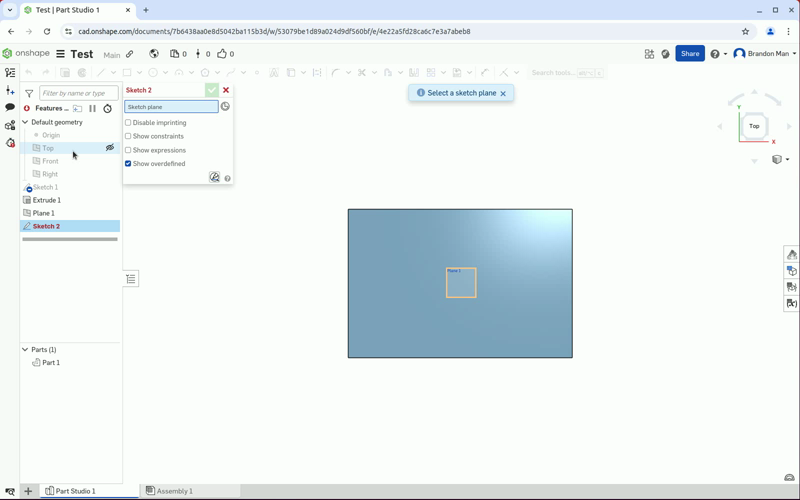
mouse_move(73, 215)
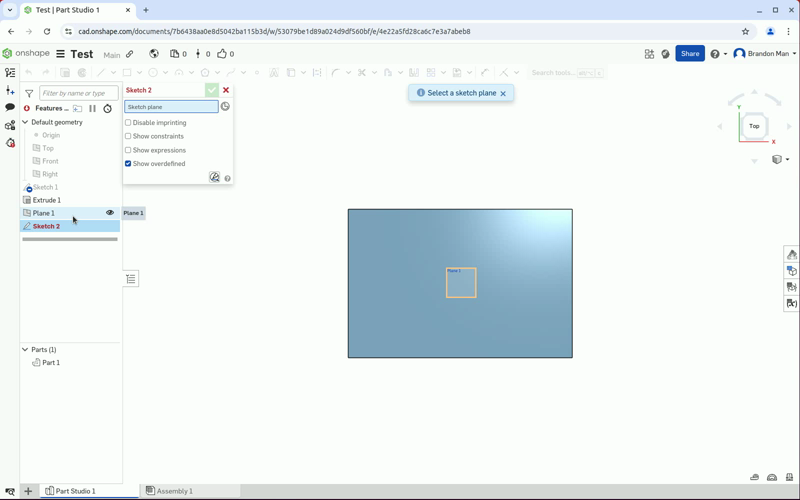
click(73, 215)
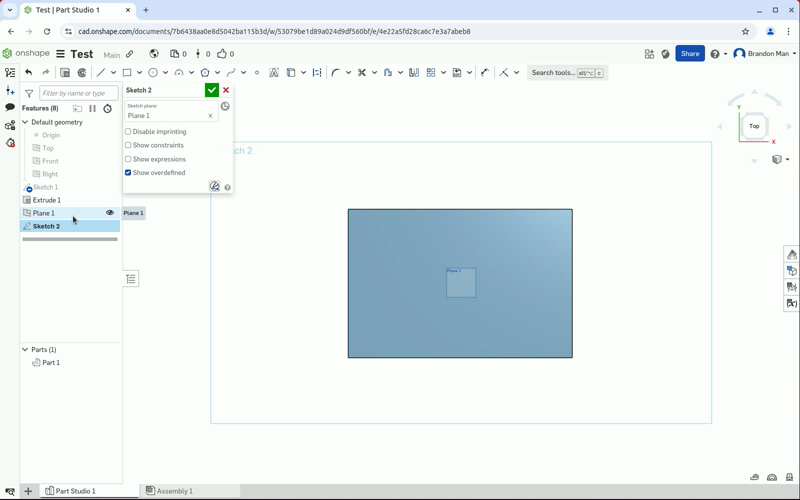
mouse_move(73, 352)
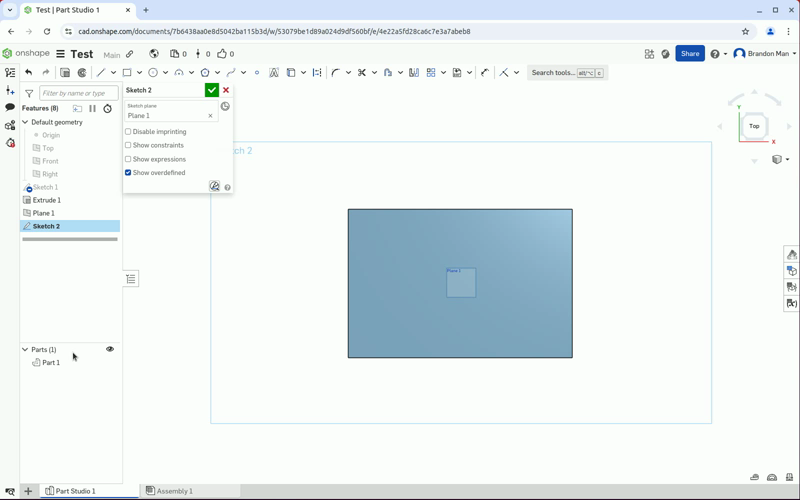
key(y)
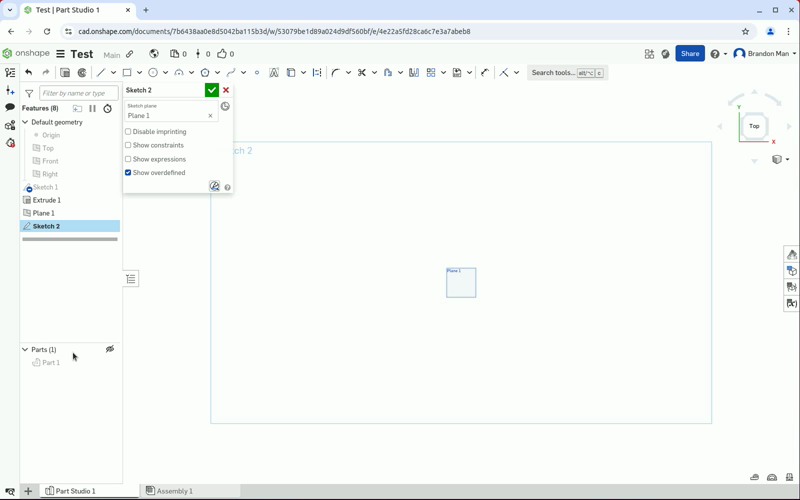
key(c)
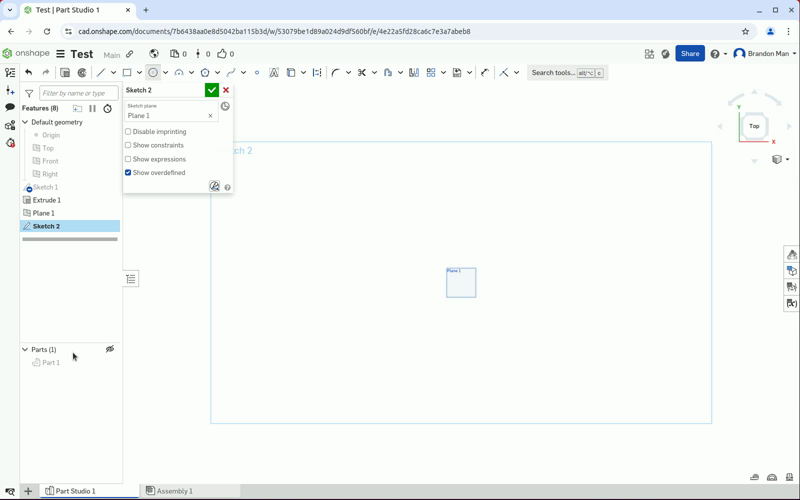
key_down(shift)
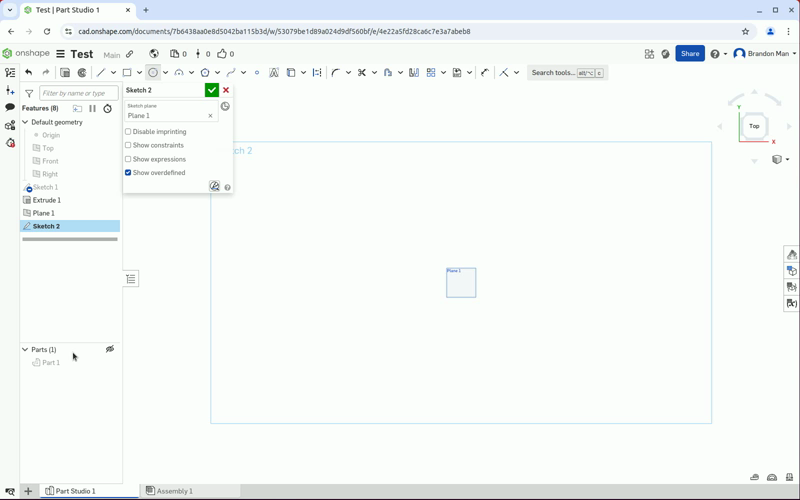
mouse_move(401, 238)
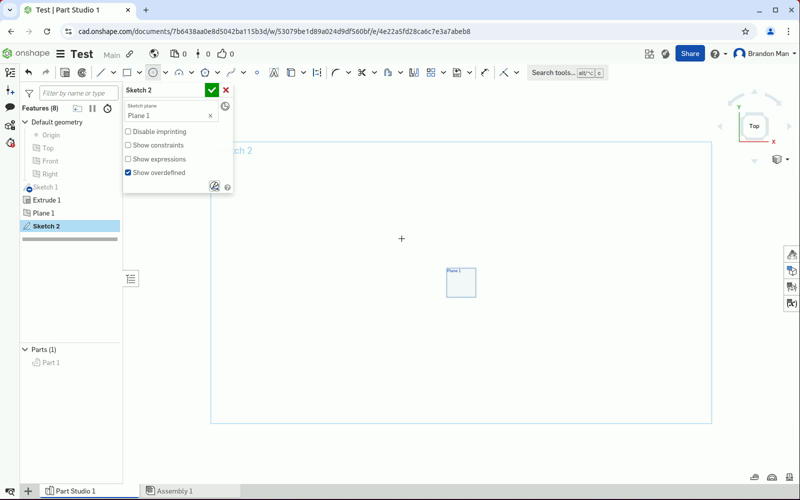
click(401, 238)
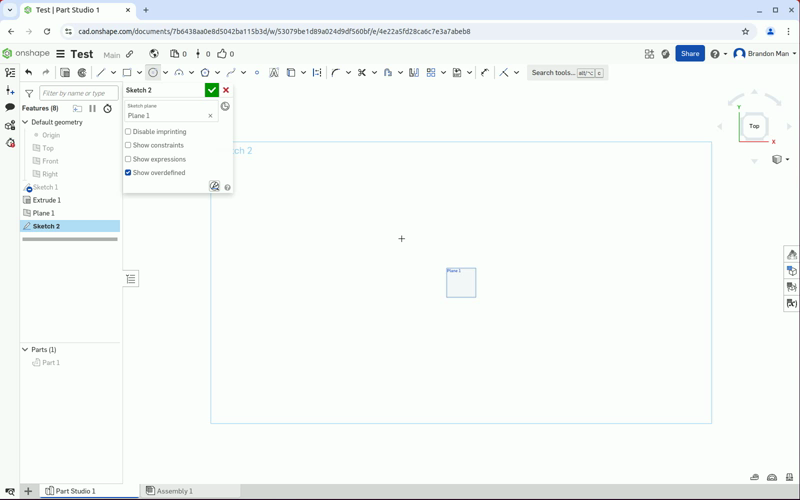
key_up(shift)
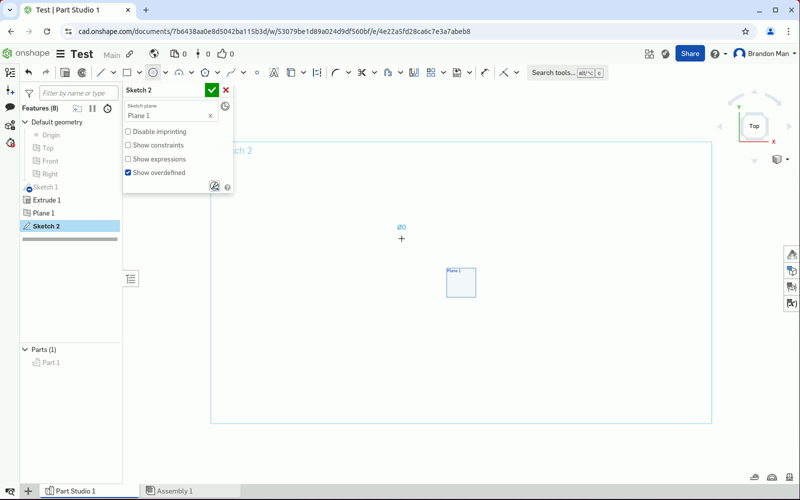
mouse_move(413, 238)
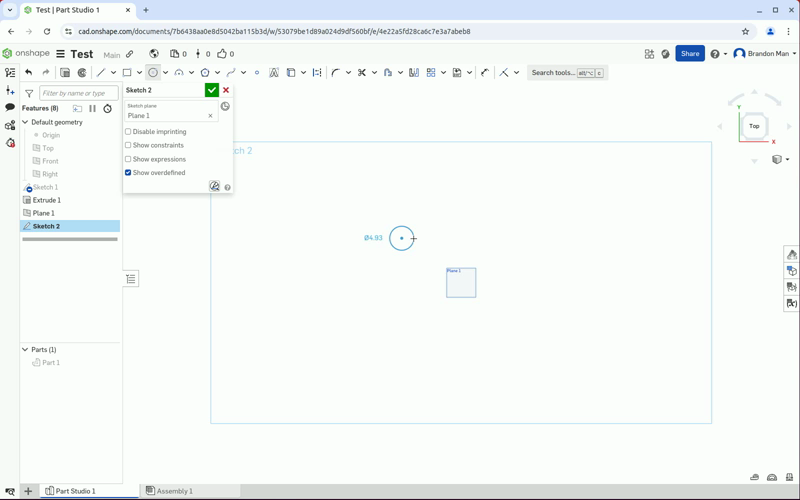
click(413, 238)
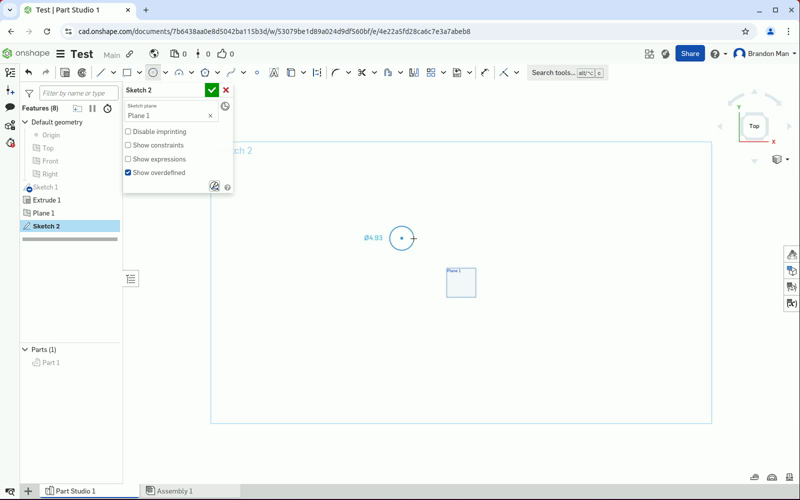
key(esc)
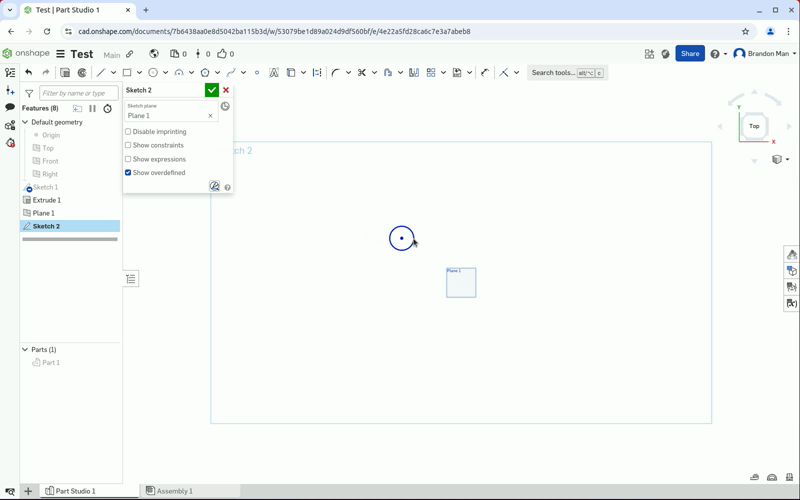
mouse_move(392, 241)
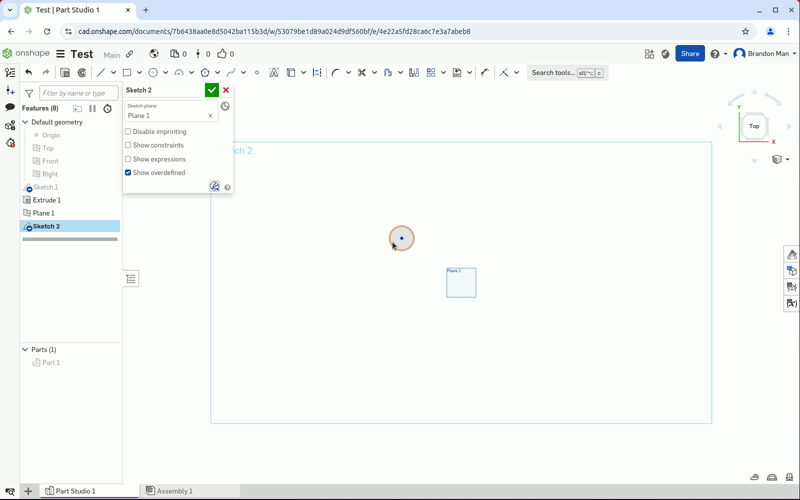
scroll(6)
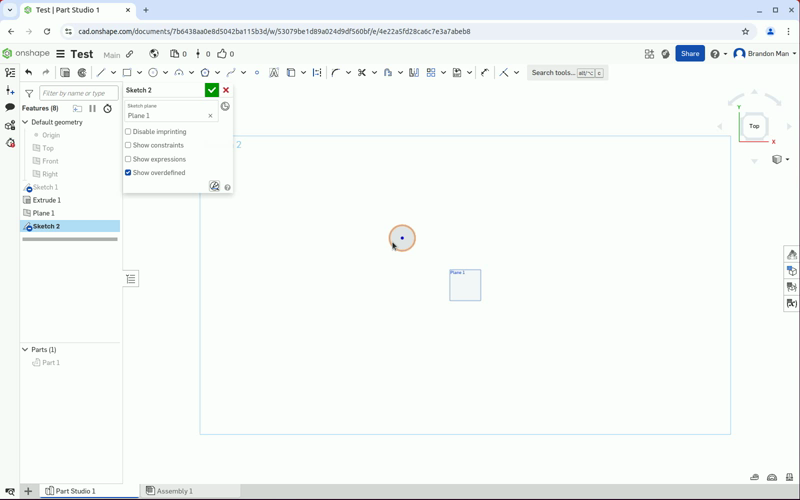
scroll(6)
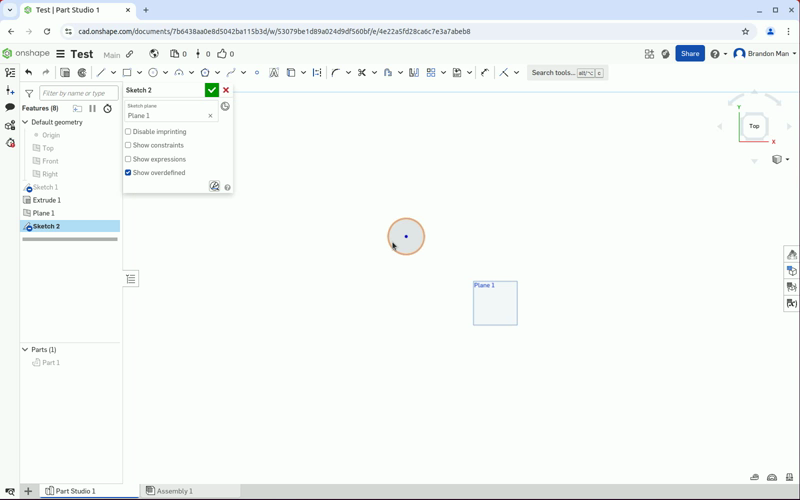
scroll(6)
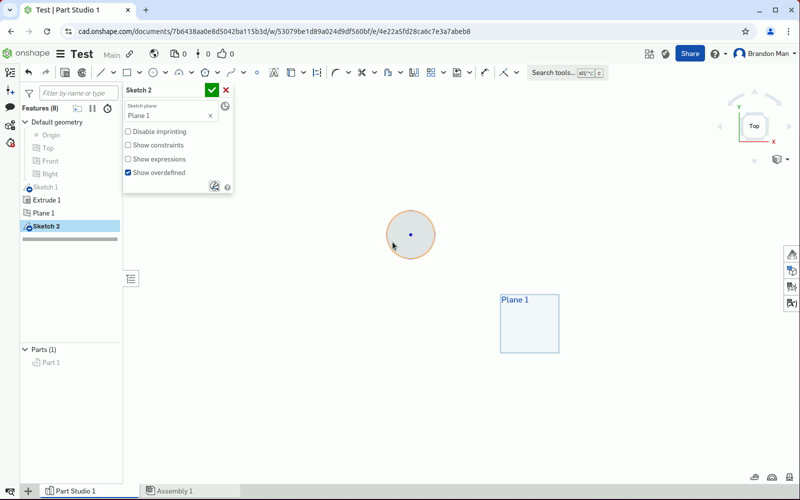
scroll(6)
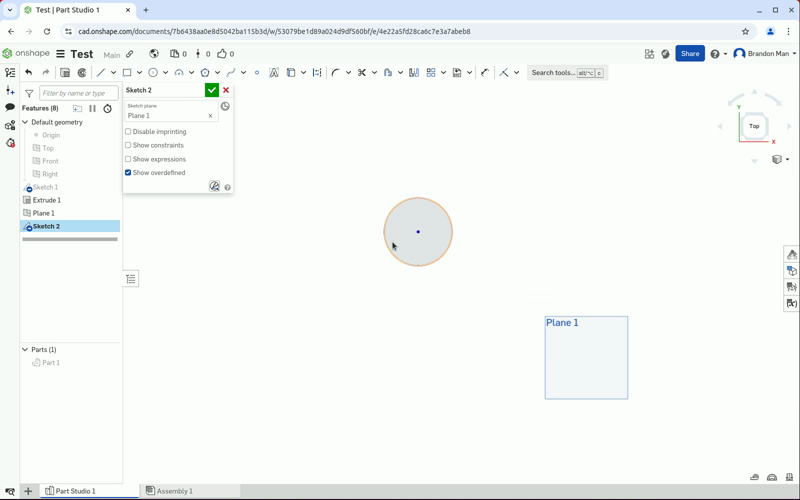
scroll(6)
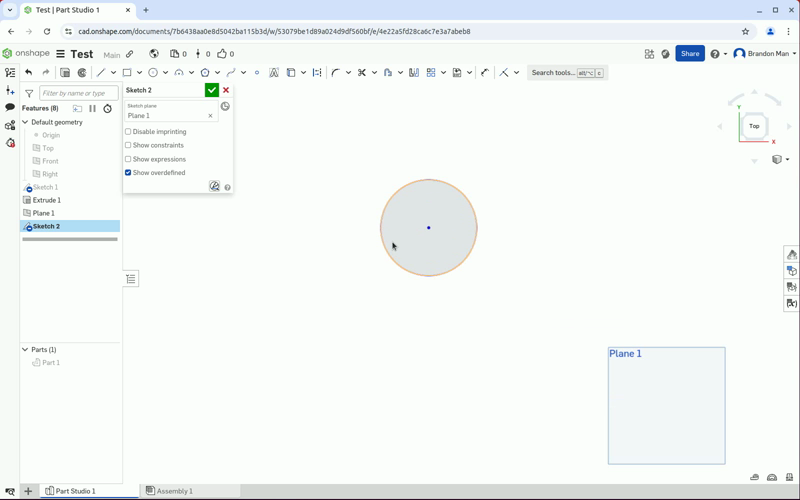
scroll(6)
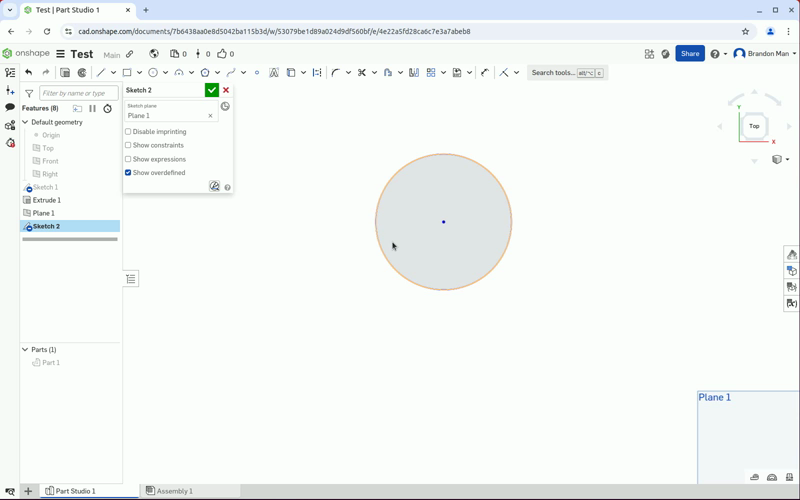
scroll(6)
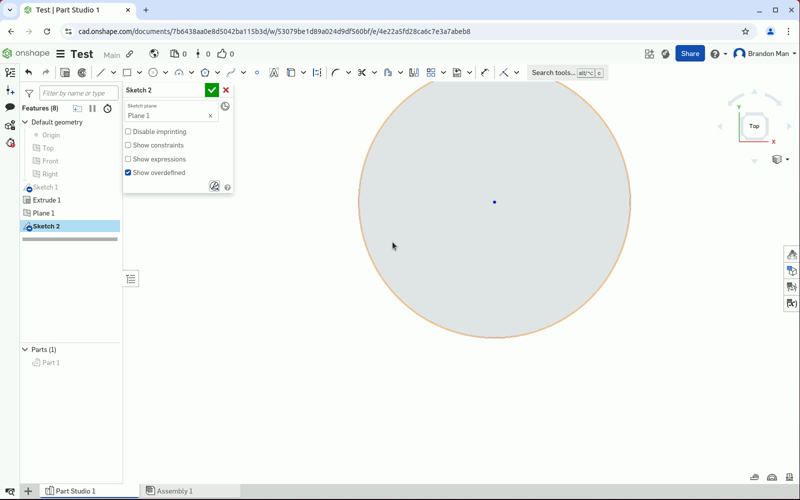
click(392, 241)
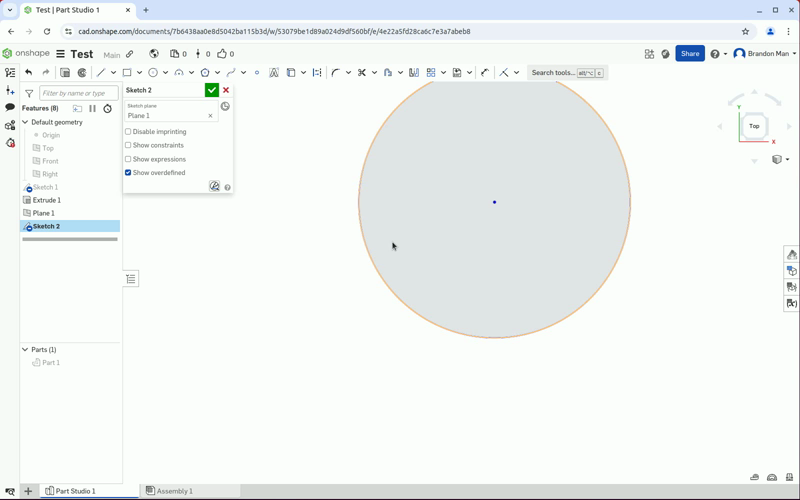
scroll(-6)
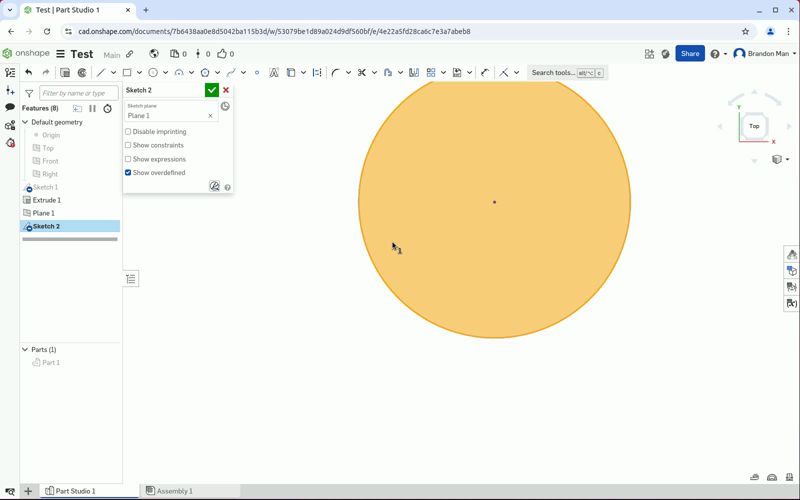
scroll(-6)
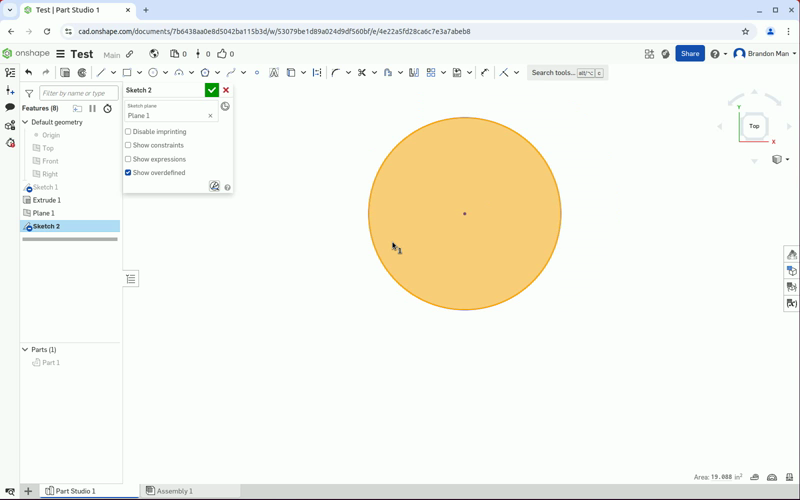
scroll(-6)
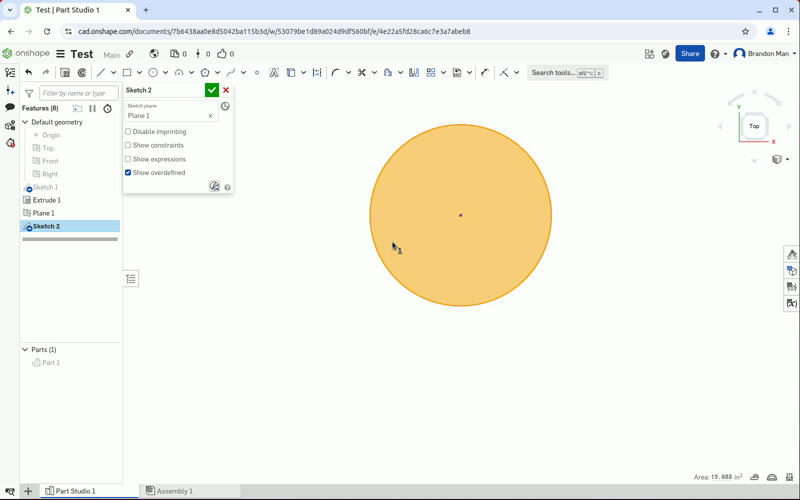
scroll(-6)
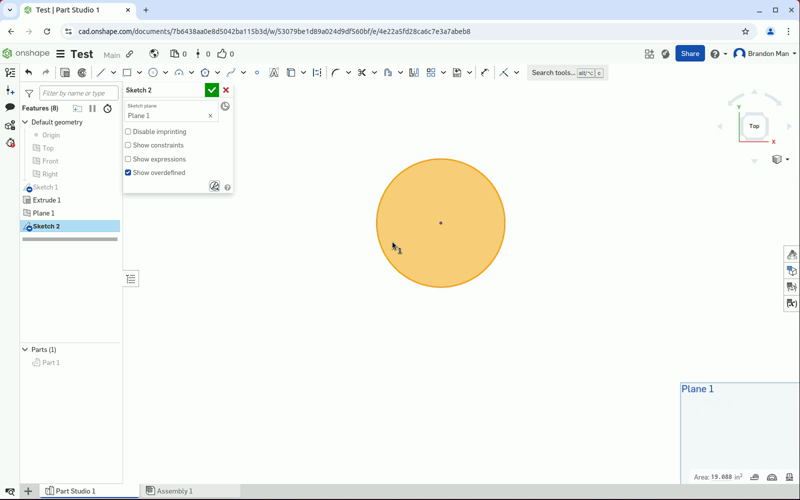
scroll(-6)
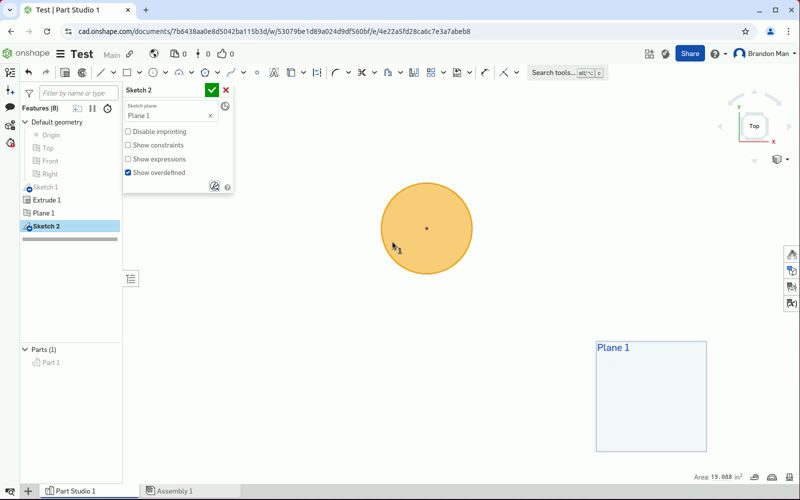
scroll(-6)
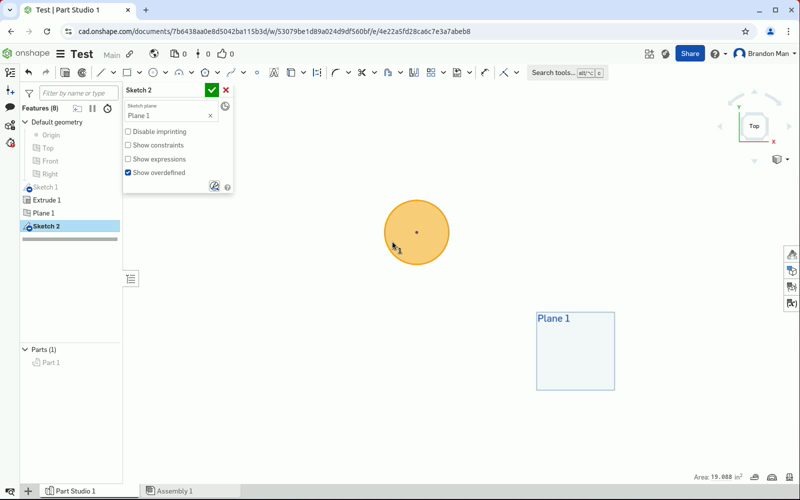
scroll(-6)
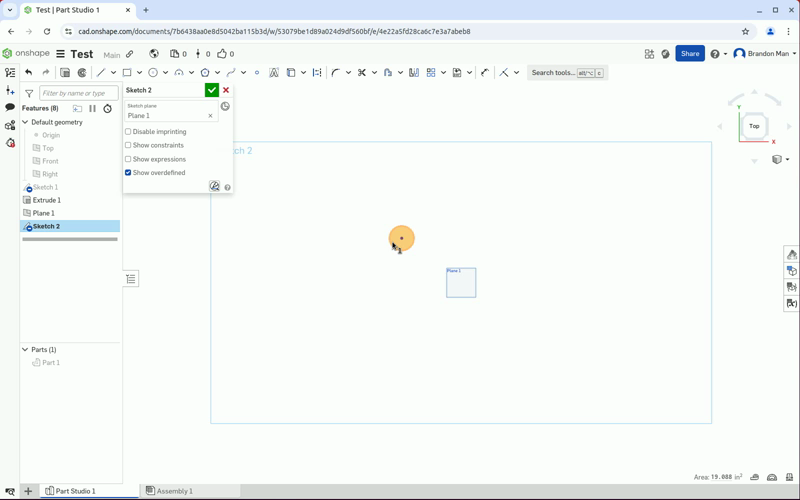
mouse_move(73, 352)
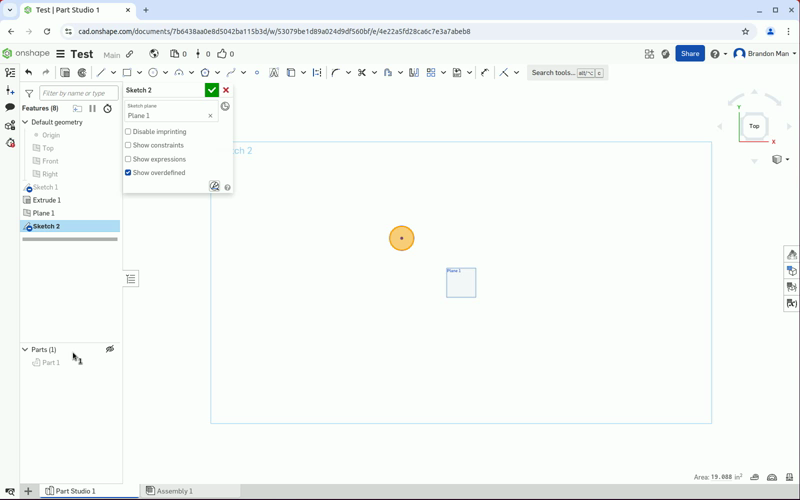
key(shift+y)
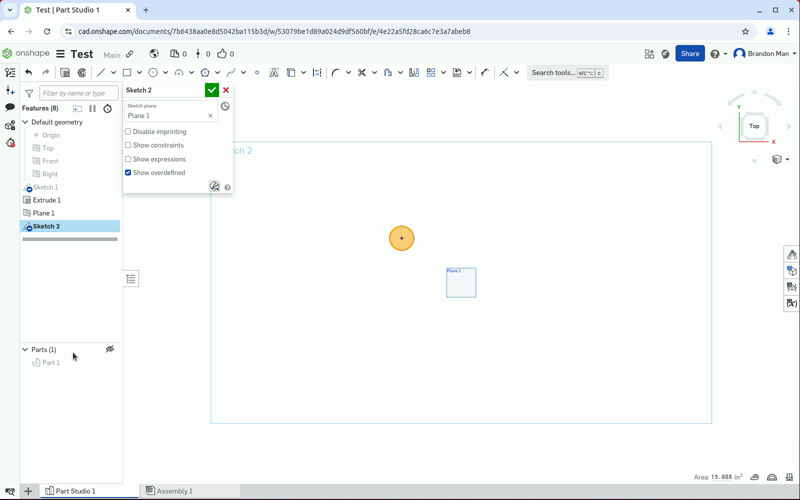
key(shift+e)
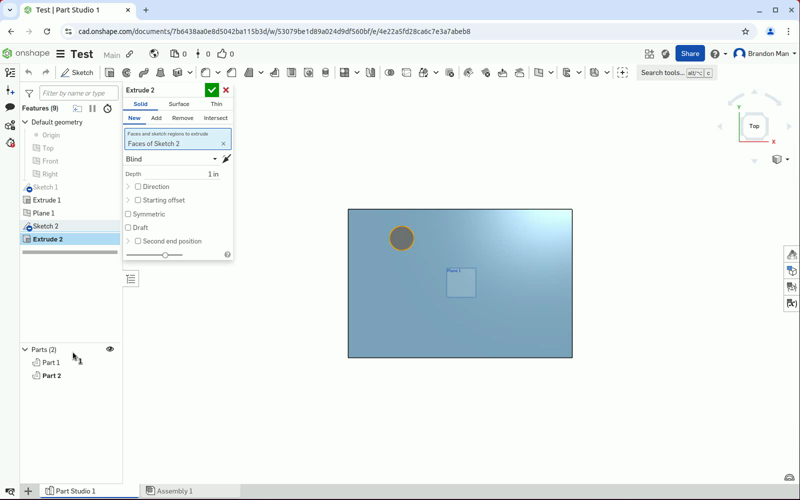
mouse_move(143, 106)
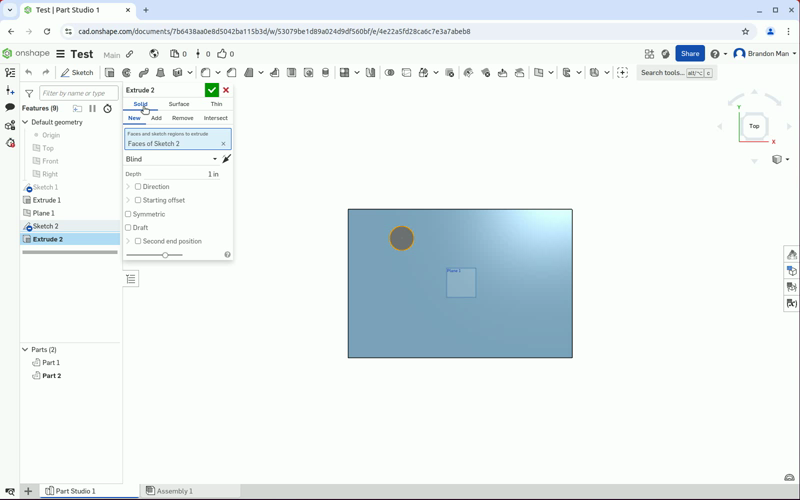
click(143, 106)
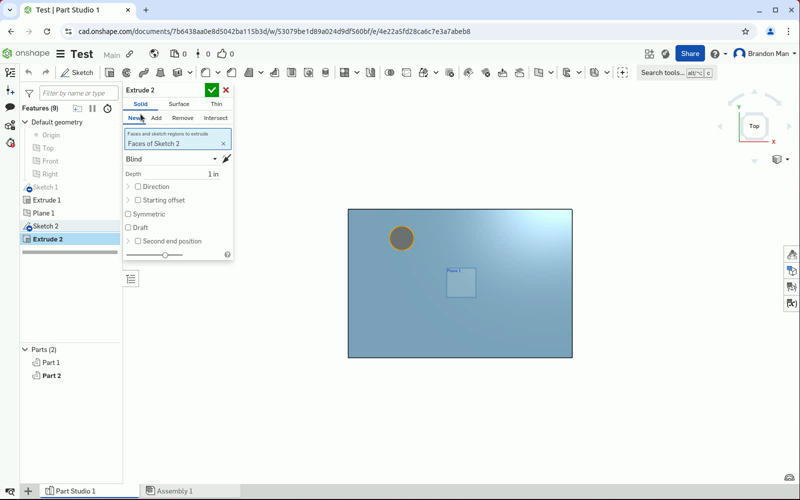
mouse_move(137, 120)
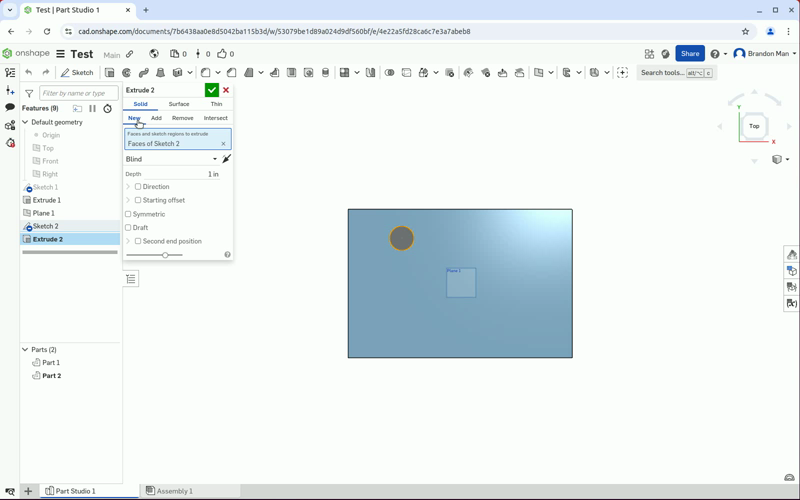
click(137, 120)
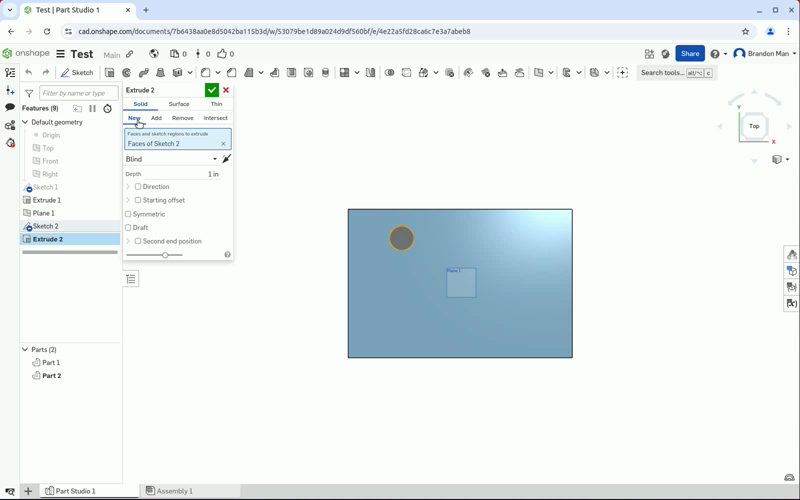
key(tab, 4)
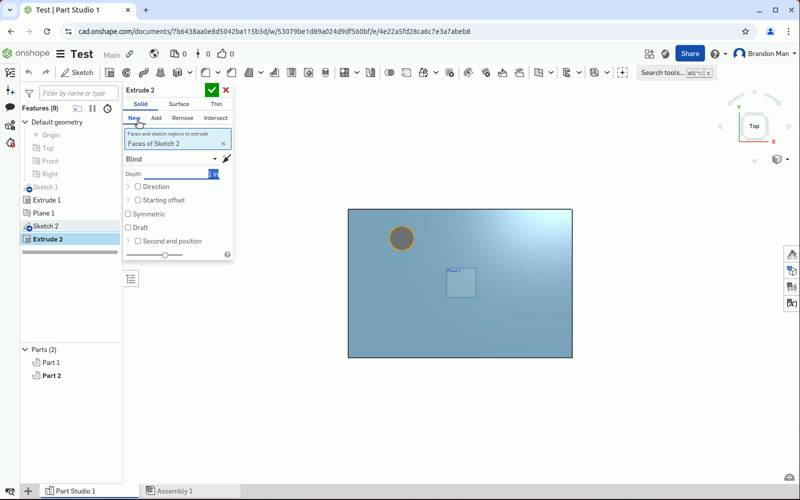
text(15.405)
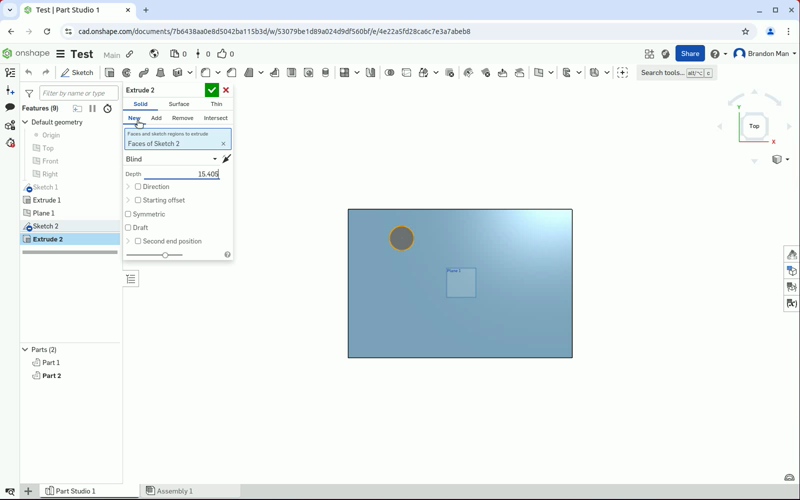
key(enter)
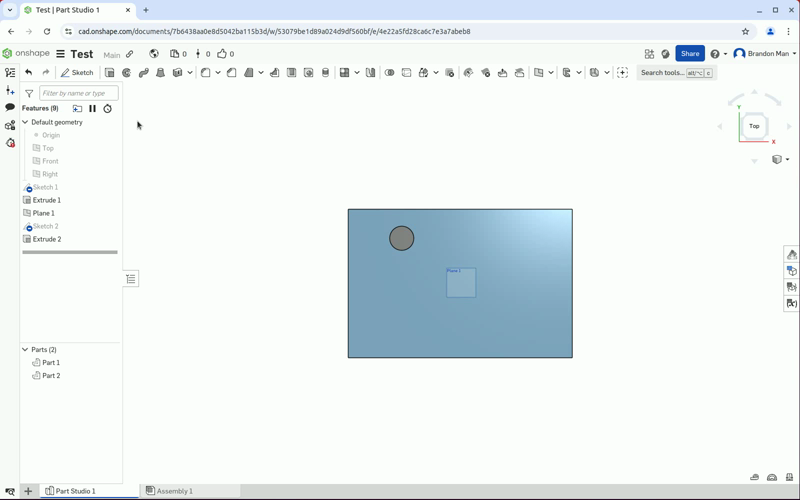
key(shift+h)
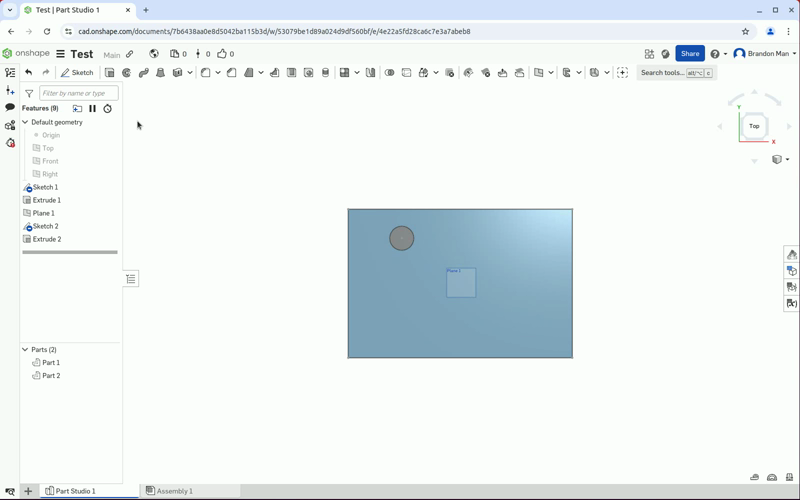
key(shift+h)
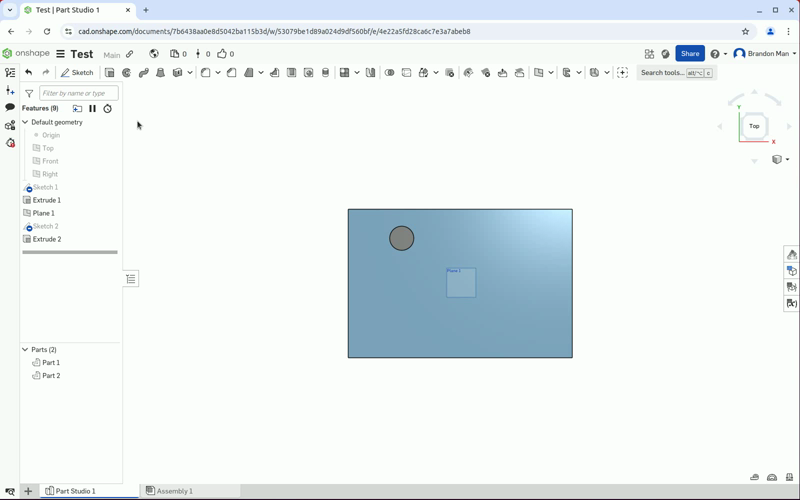
mouse_move(73, 189)
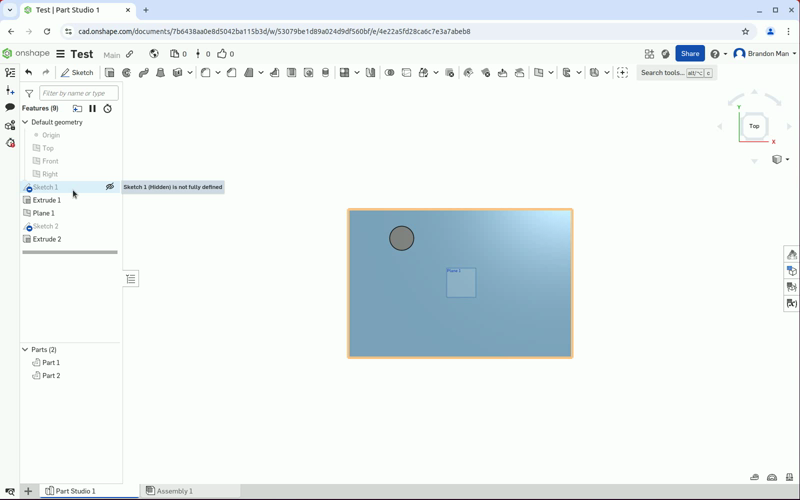
click(73, 189)
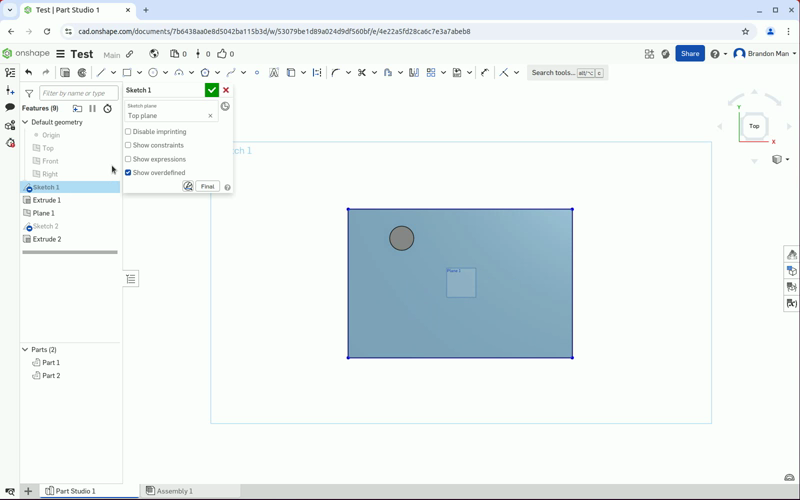
mouse_move(229, 92)
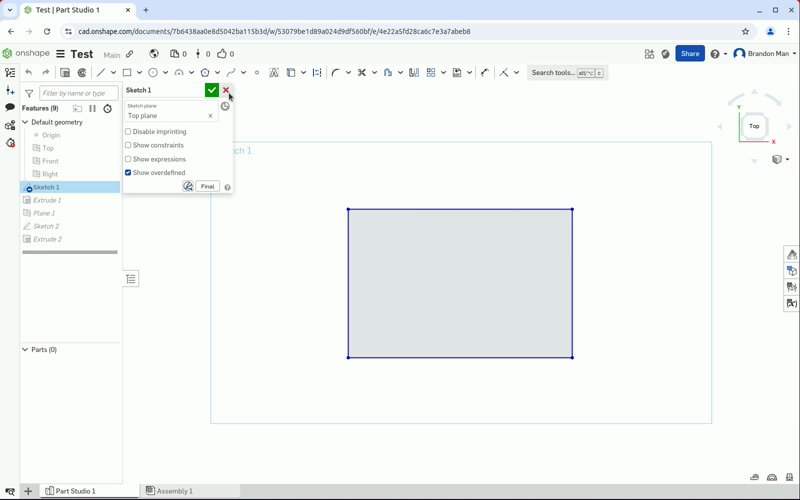
click(229, 92)
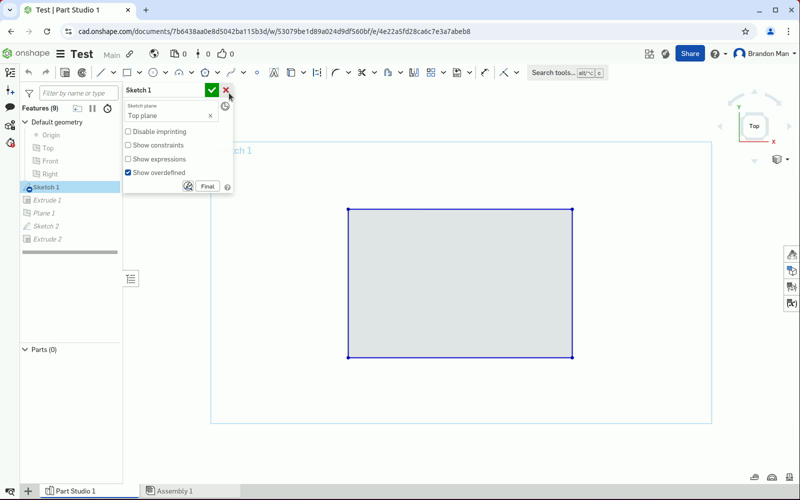
key(shift+s)
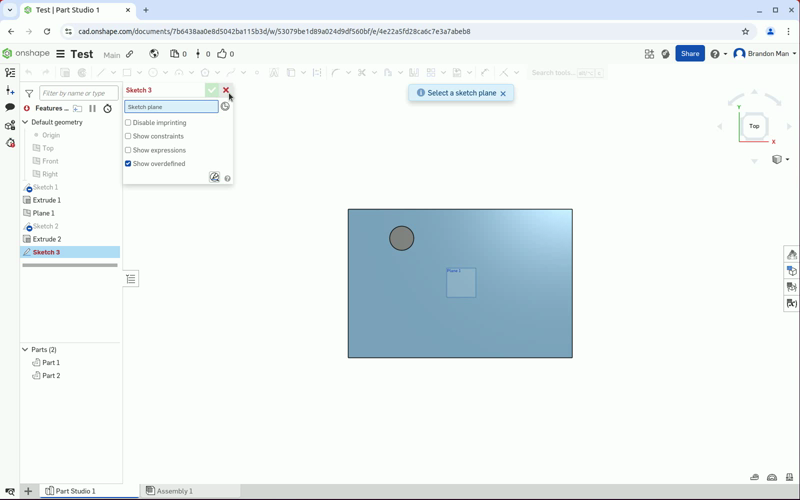
mouse_move(73, 215)
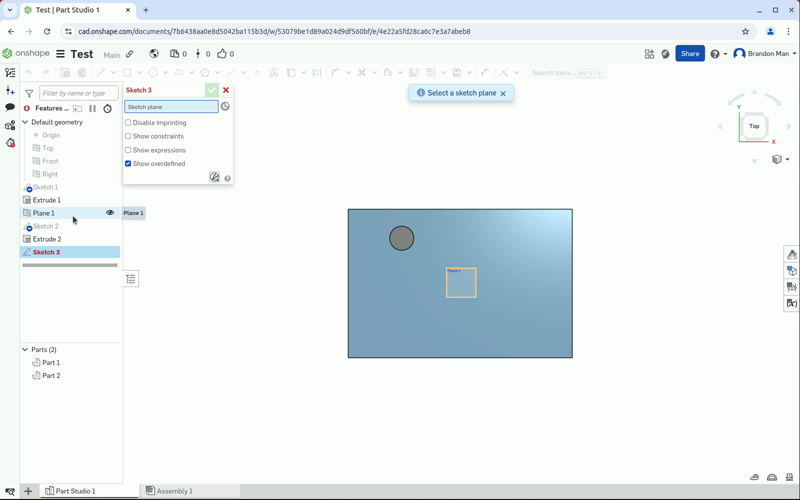
click(73, 215)
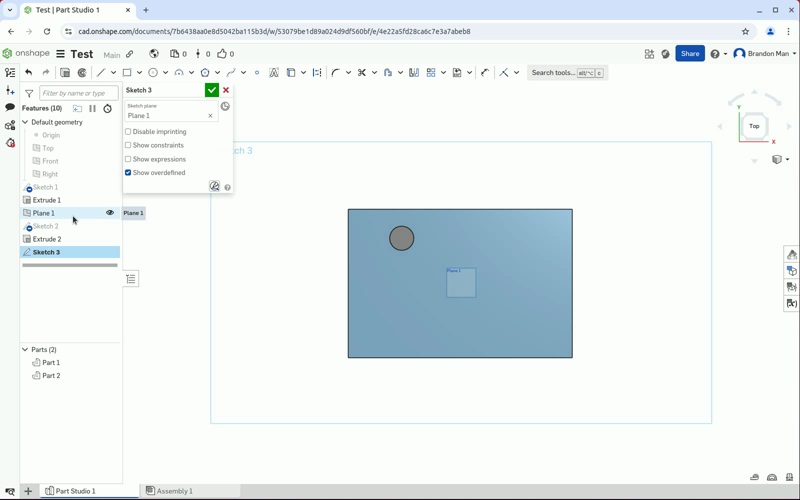
mouse_move(73, 352)
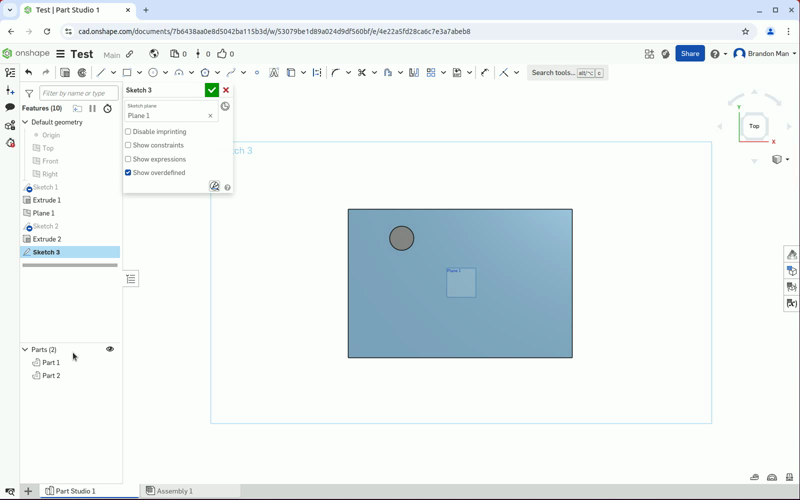
key(y)
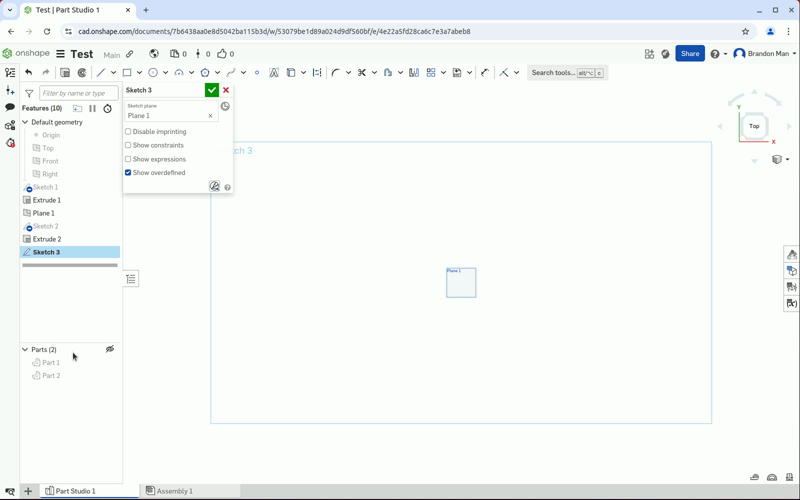
key(c)
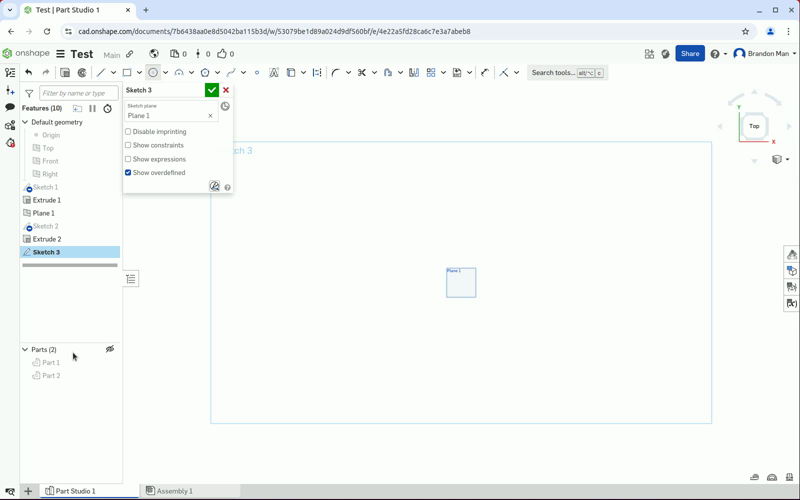
key_down(shift)
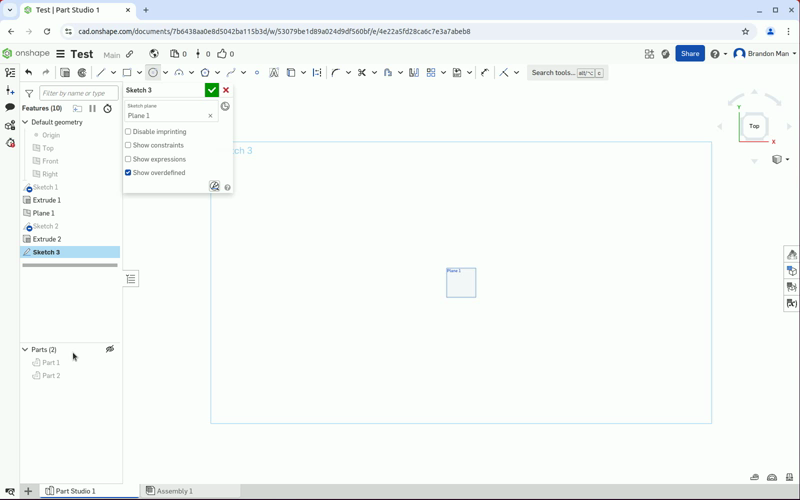
mouse_move(401, 327)
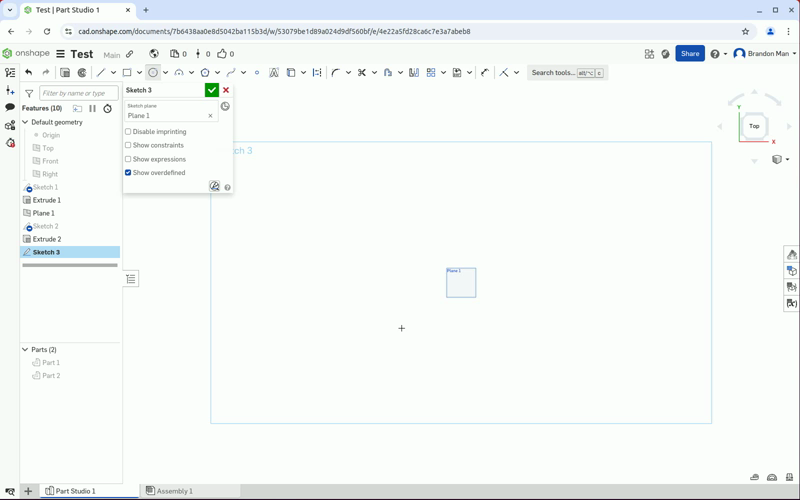
click(401, 327)
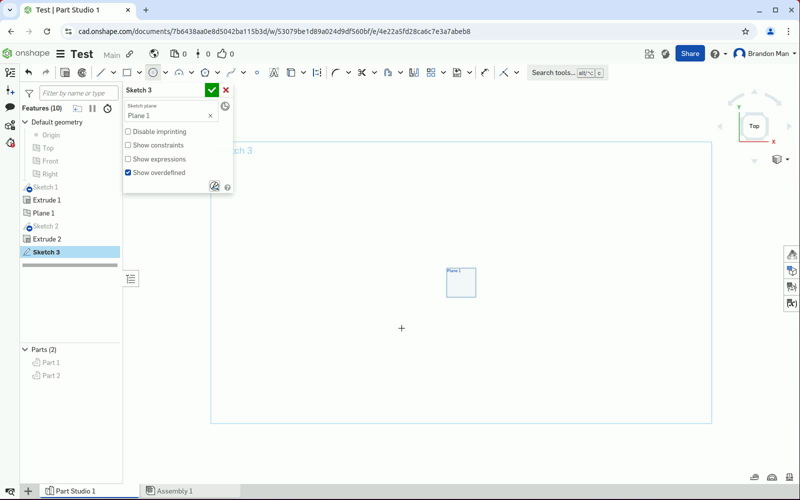
key_up(shift)
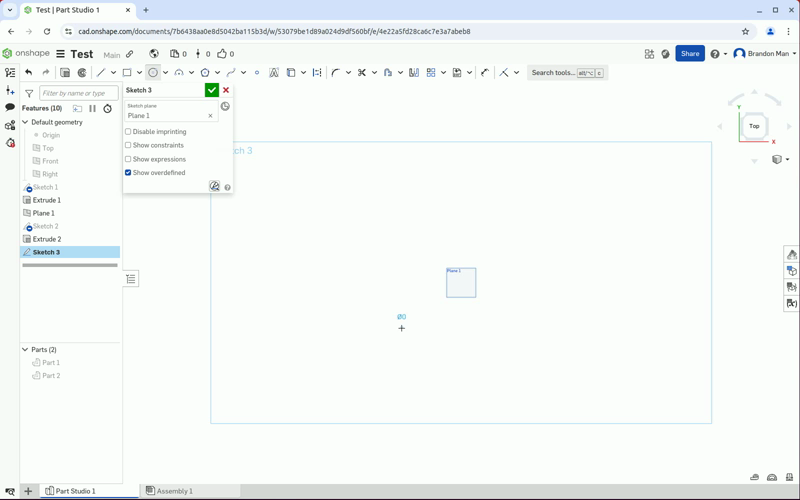
mouse_move(413, 327)
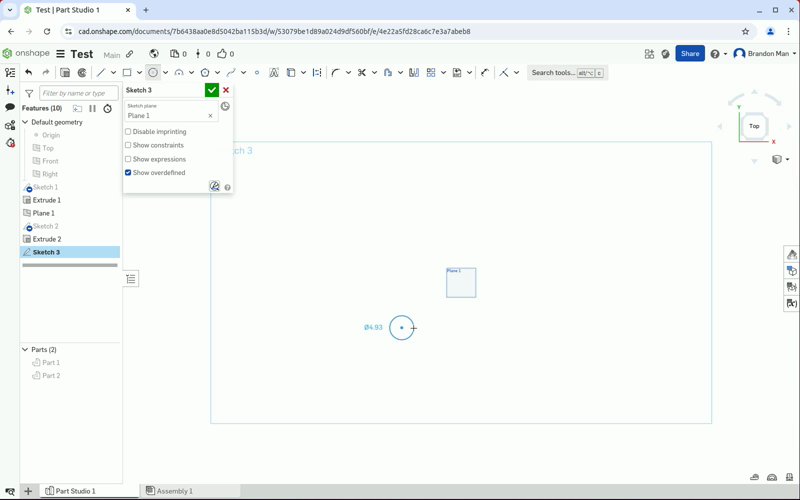
click(413, 327)
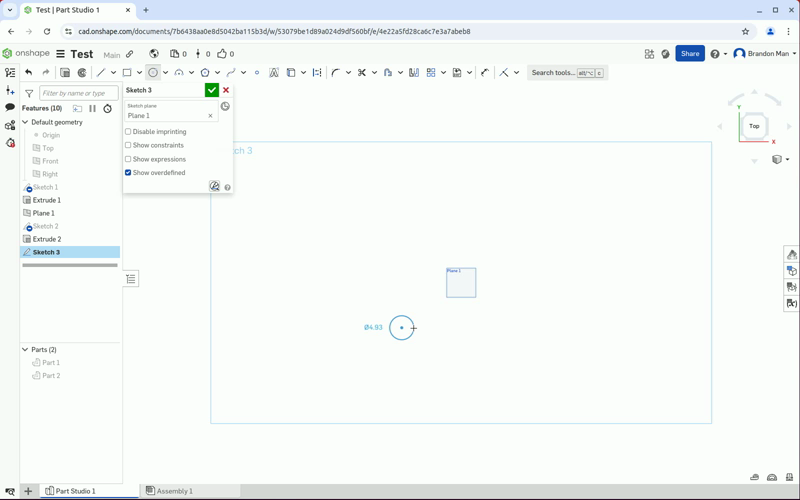
key(esc)
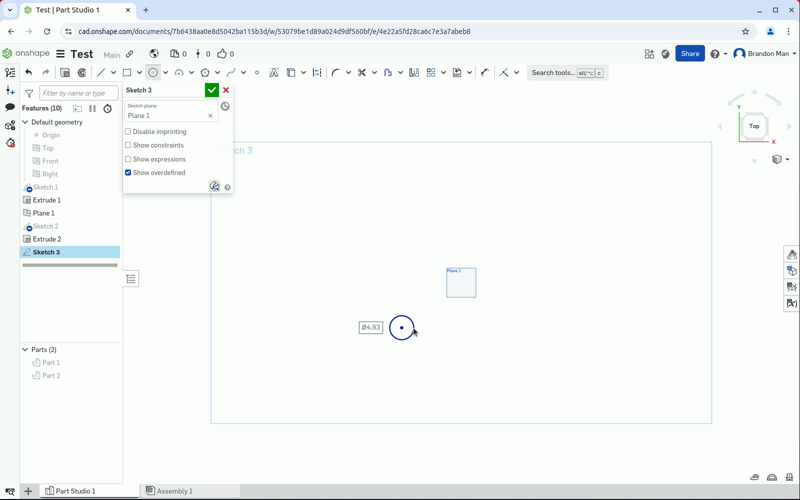
mouse_move(405, 322)
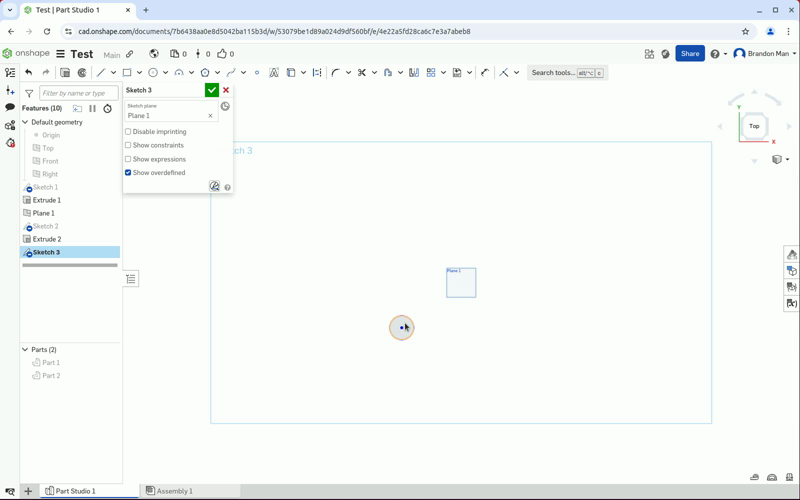
scroll(6)
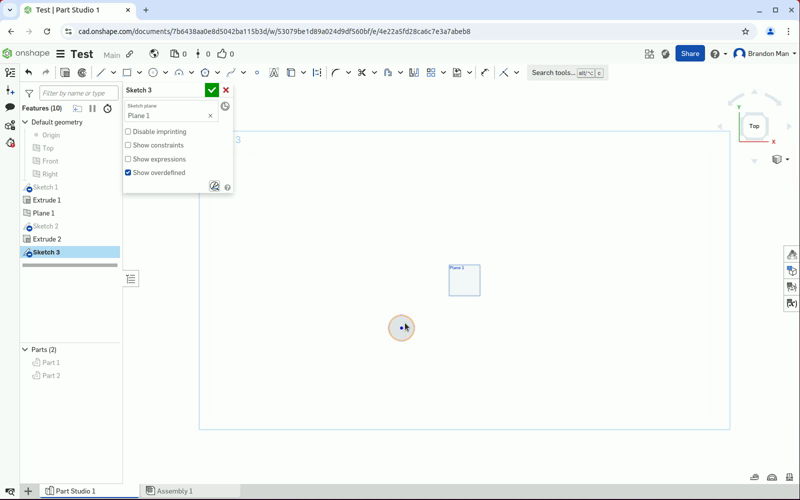
scroll(6)
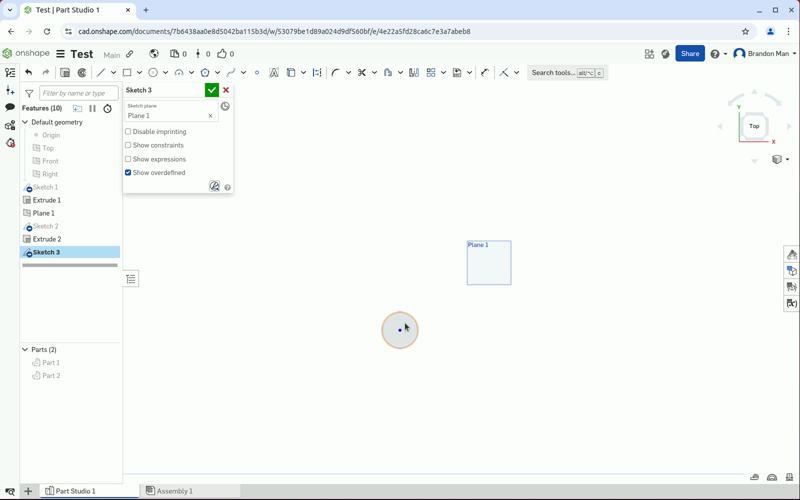
scroll(6)
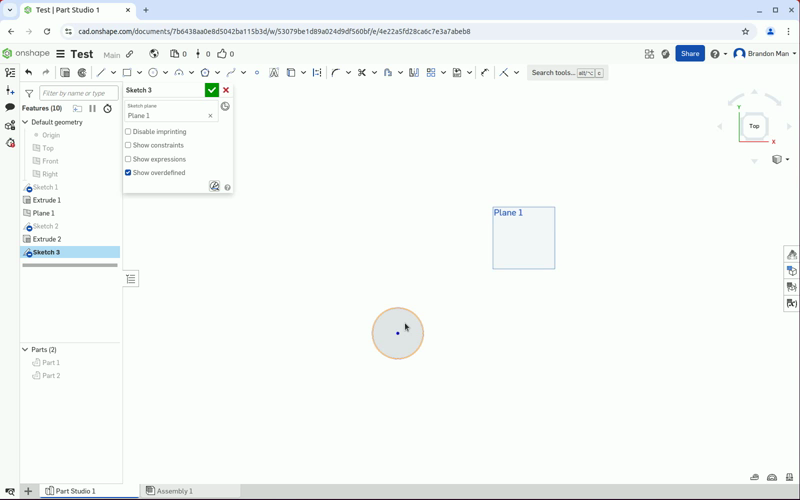
scroll(6)
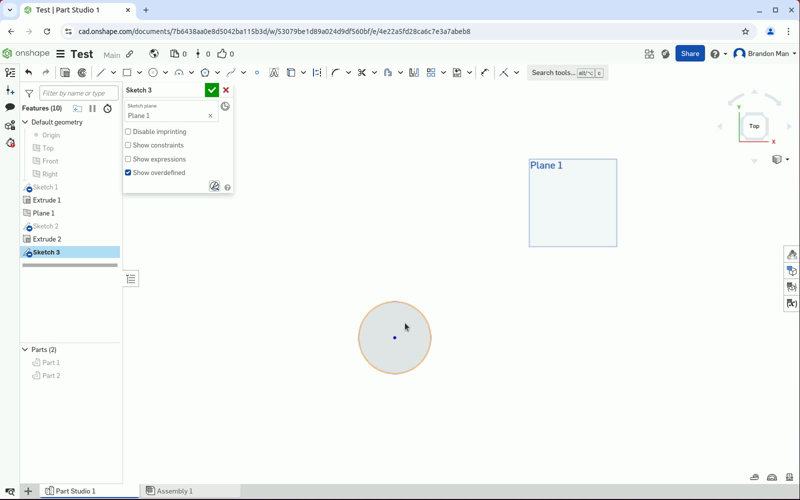
scroll(6)
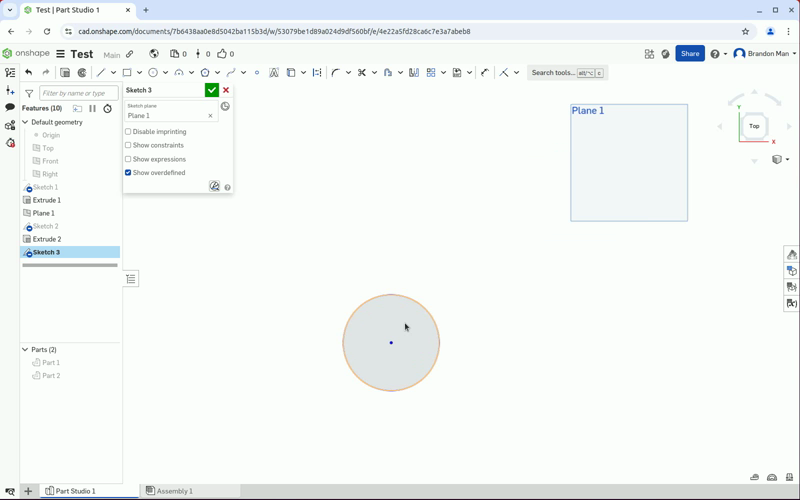
scroll(6)
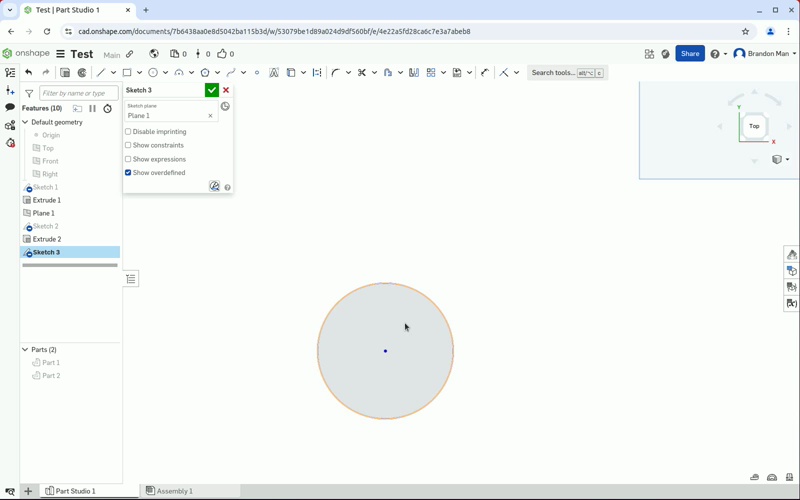
scroll(6)
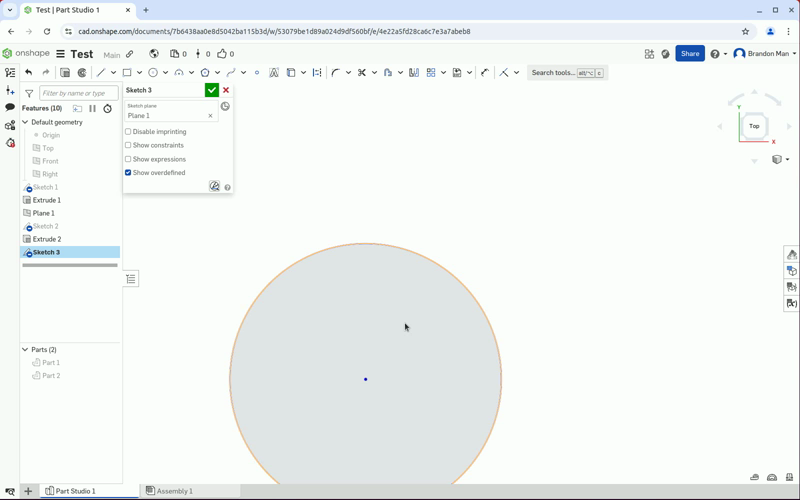
click(405, 322)
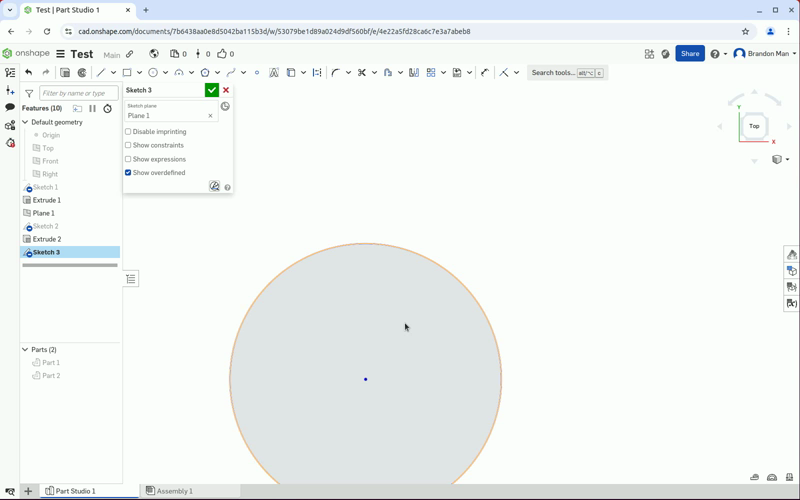
scroll(-6)
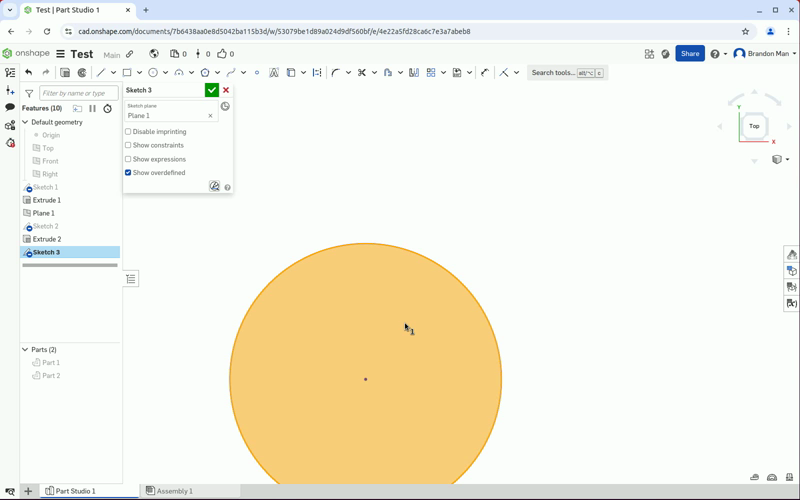
scroll(-6)
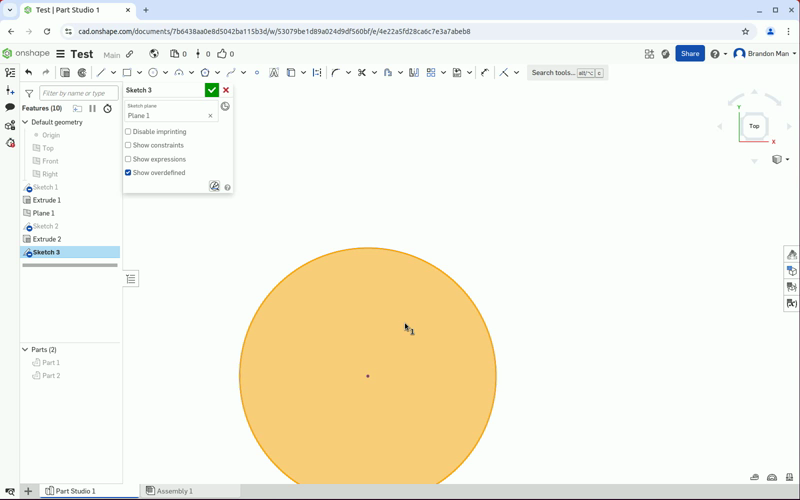
scroll(-6)
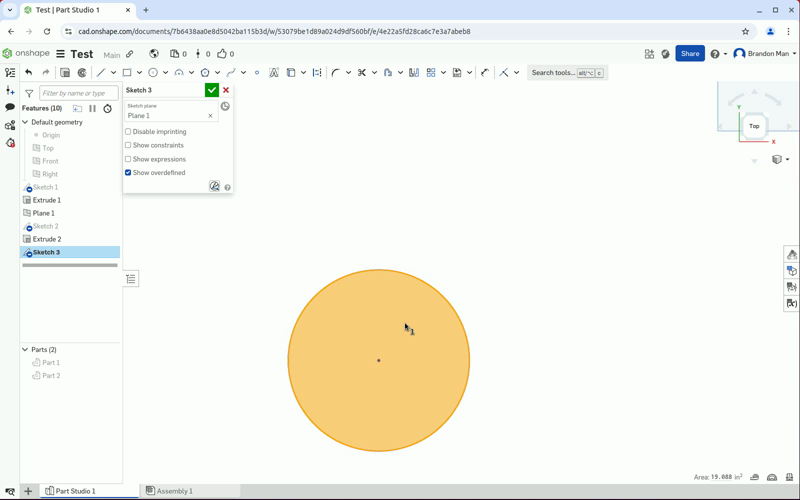
scroll(-6)
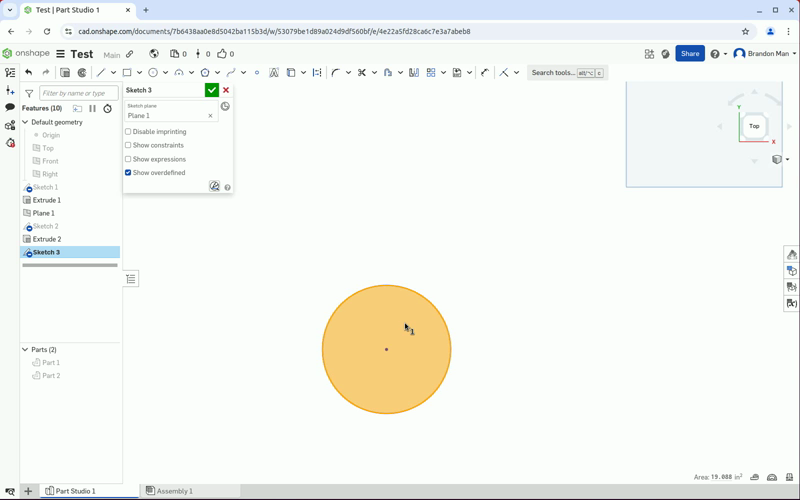
scroll(-6)
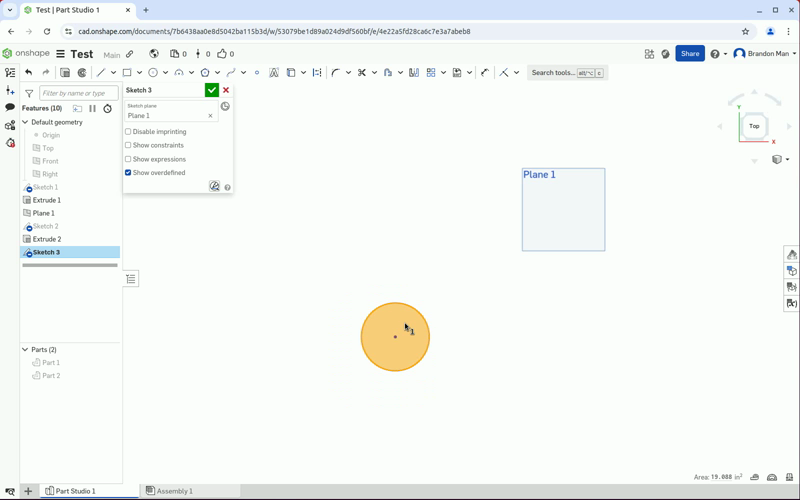
scroll(-6)
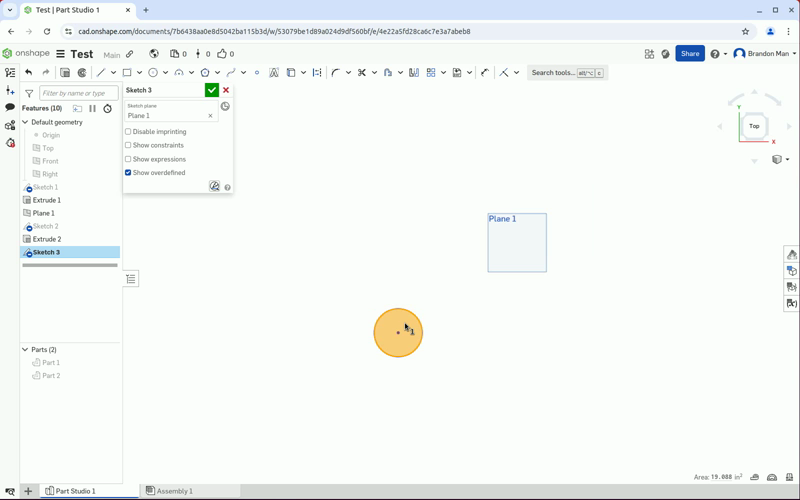
scroll(-6)
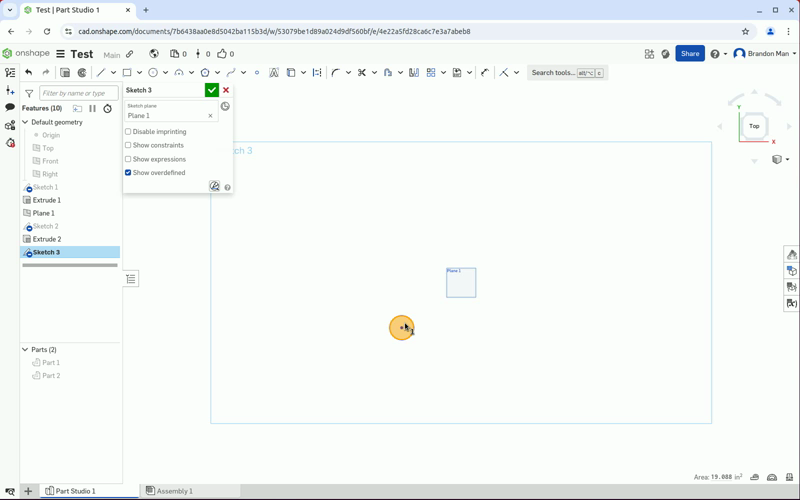
mouse_move(73, 352)
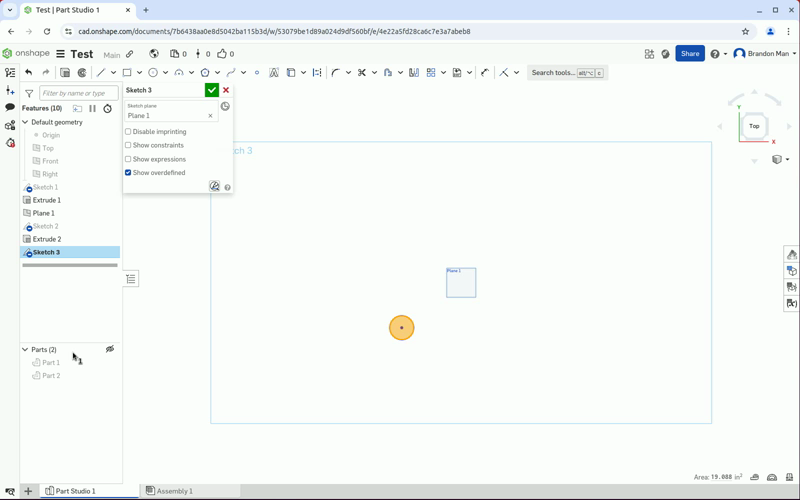
key(shift+y)
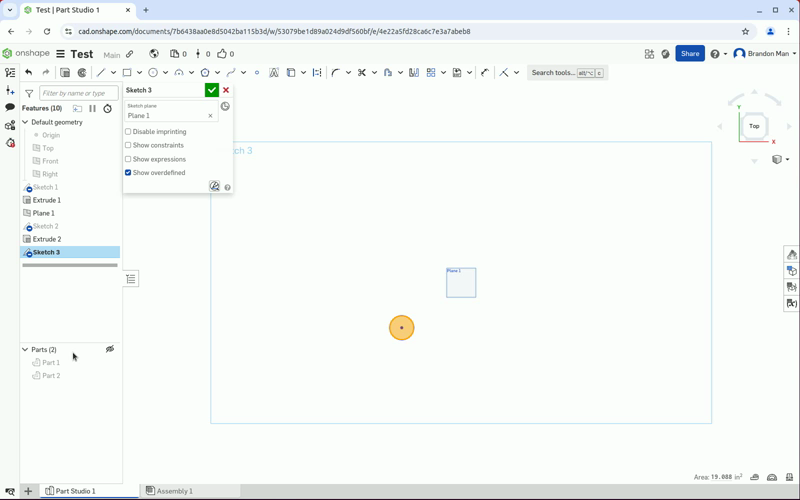
key(shift+e)
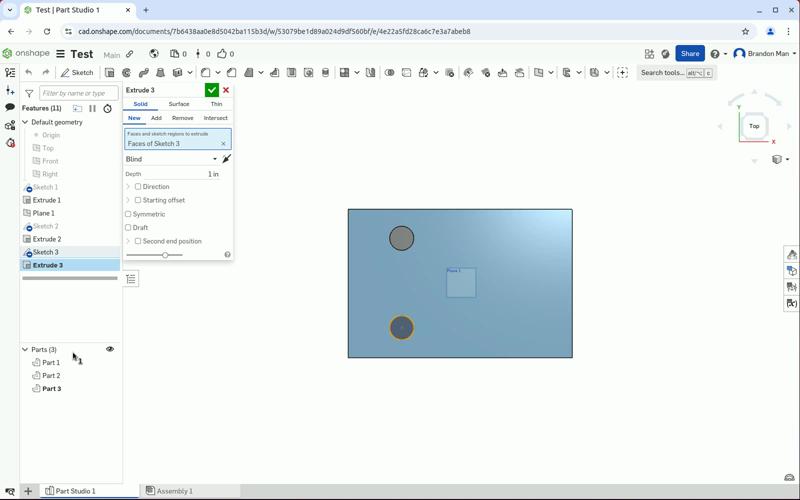
mouse_move(143, 106)
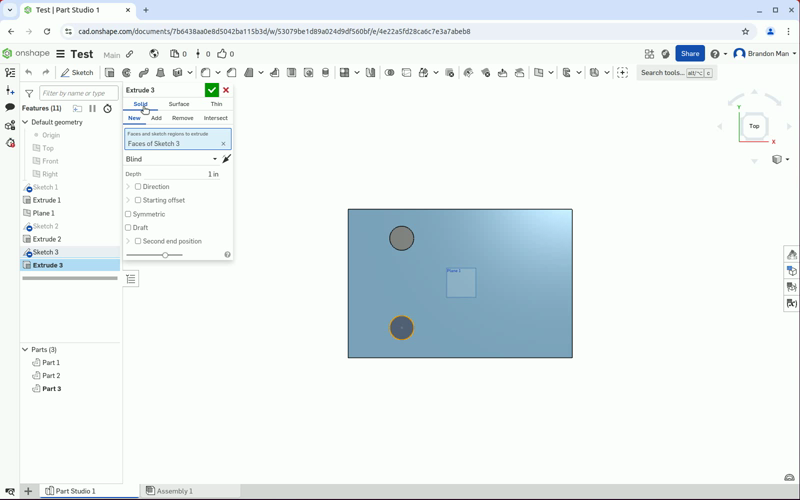
click(143, 106)
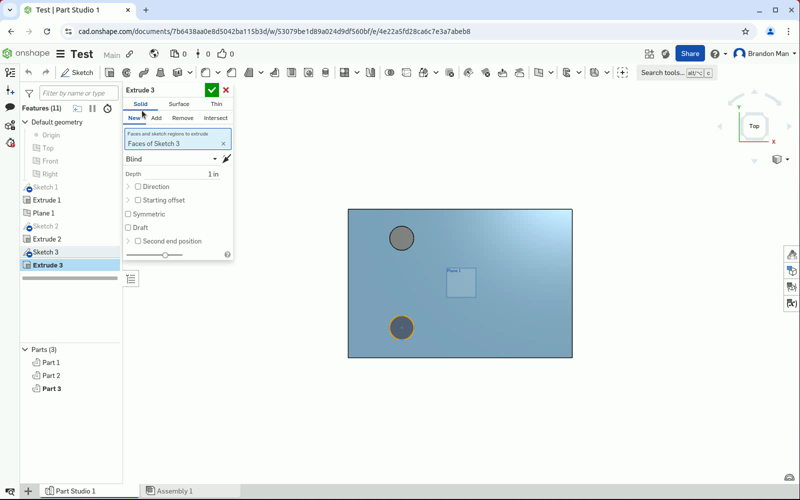
mouse_move(137, 120)
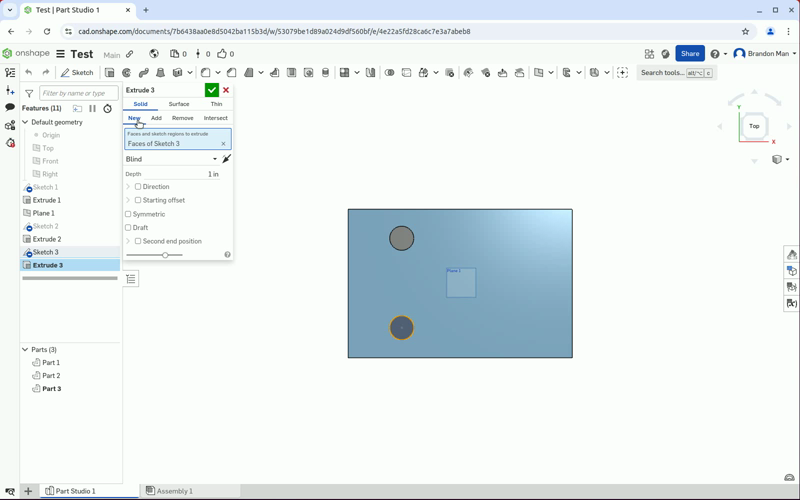
click(137, 120)
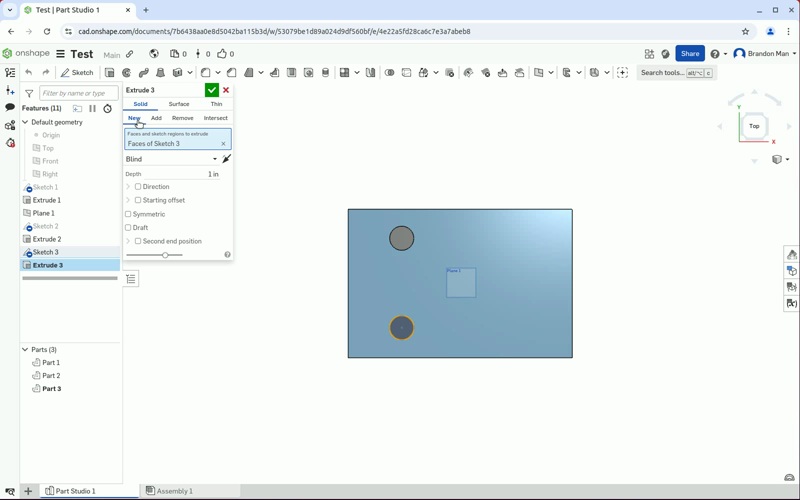
key(tab, 4)
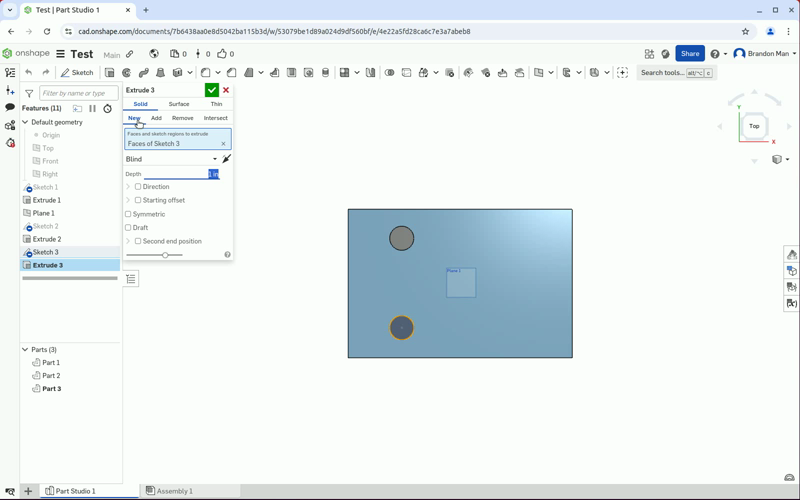
text(15.405)
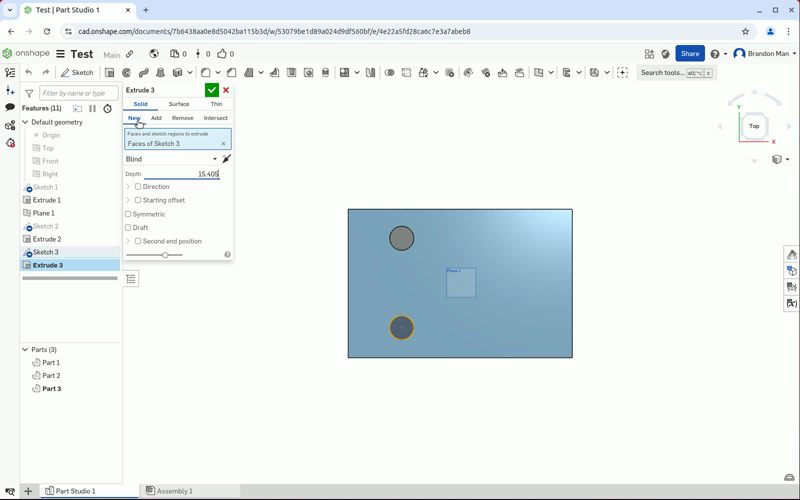
key(enter)
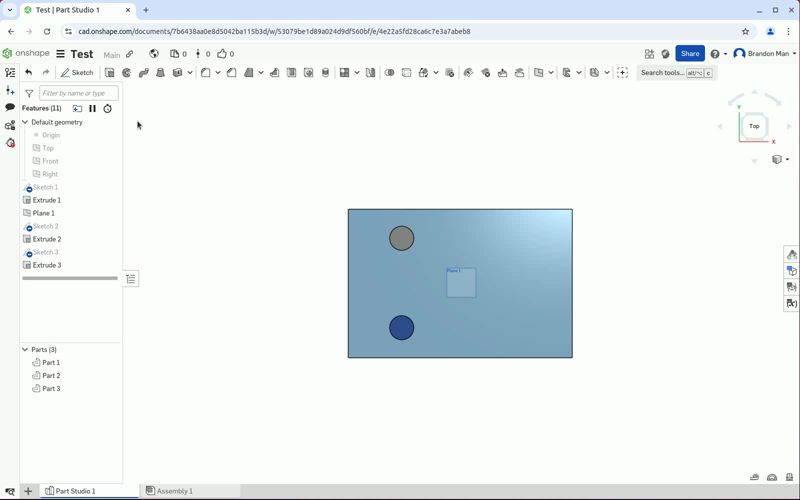
key(shift+h)
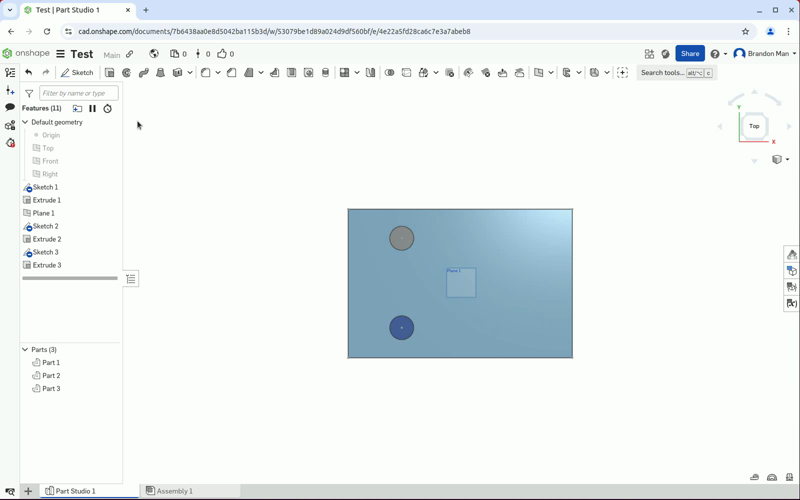
key(shift+h)
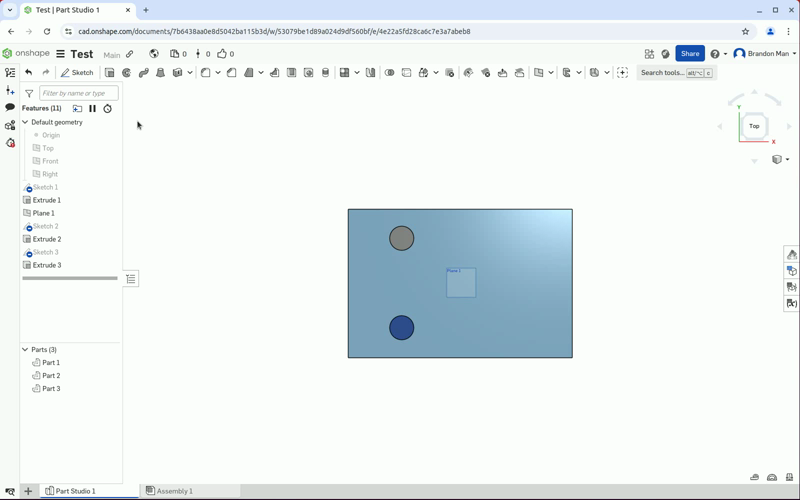
mouse_move(73, 189)
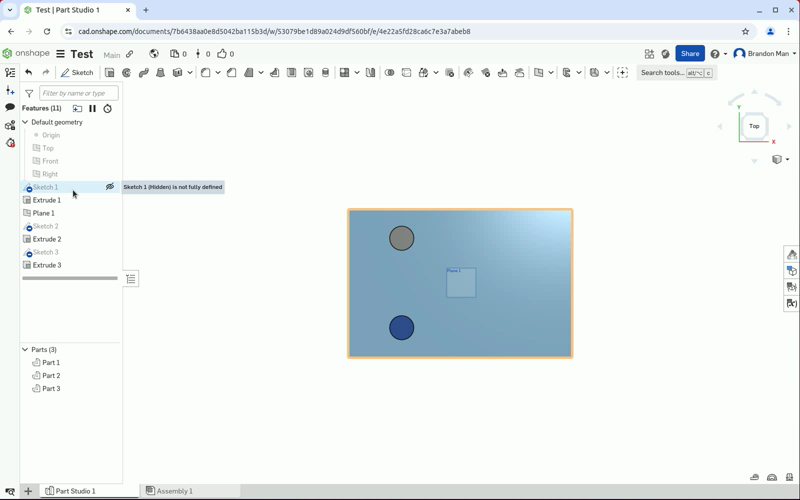
click(73, 189)
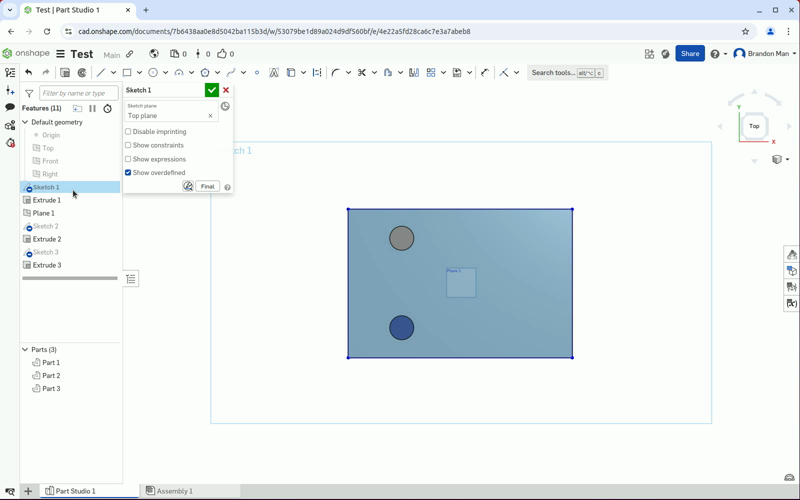
mouse_move(229, 92)
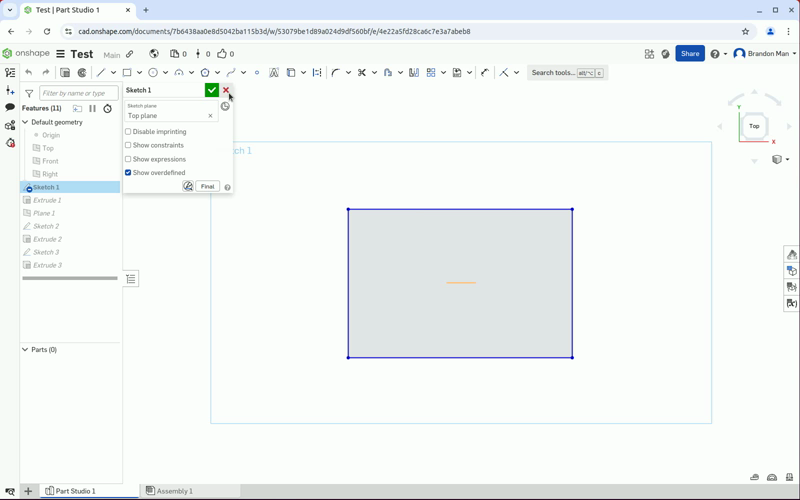
click(229, 92)
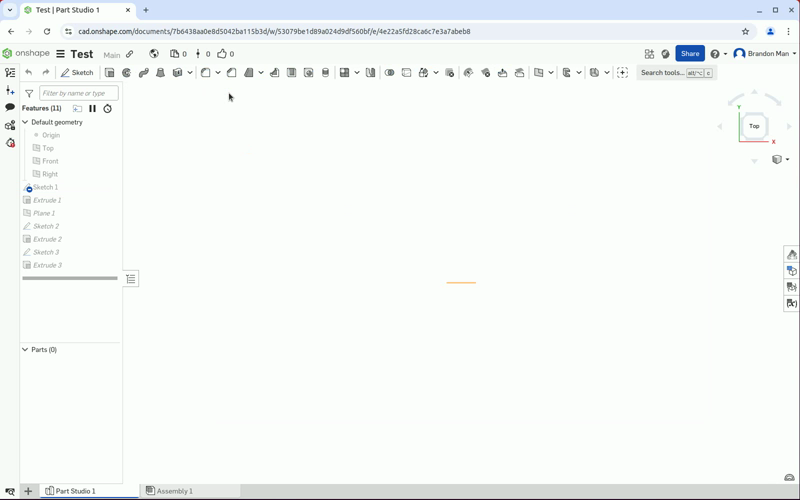
key(shift+s)
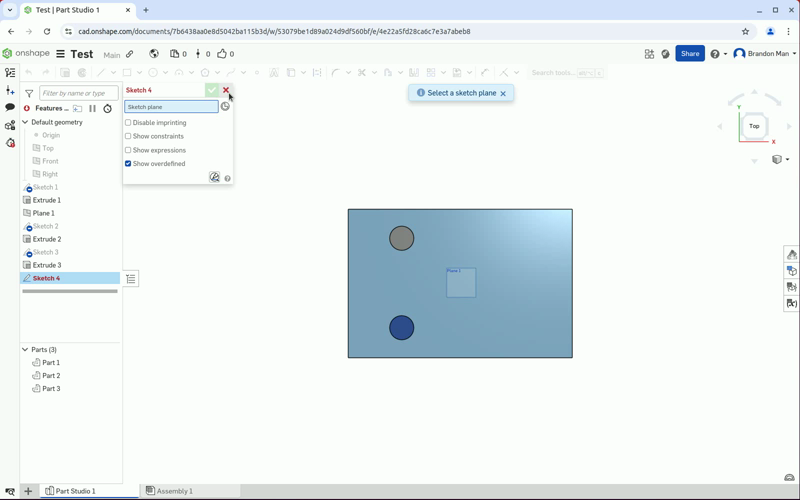
mouse_move(73, 215)
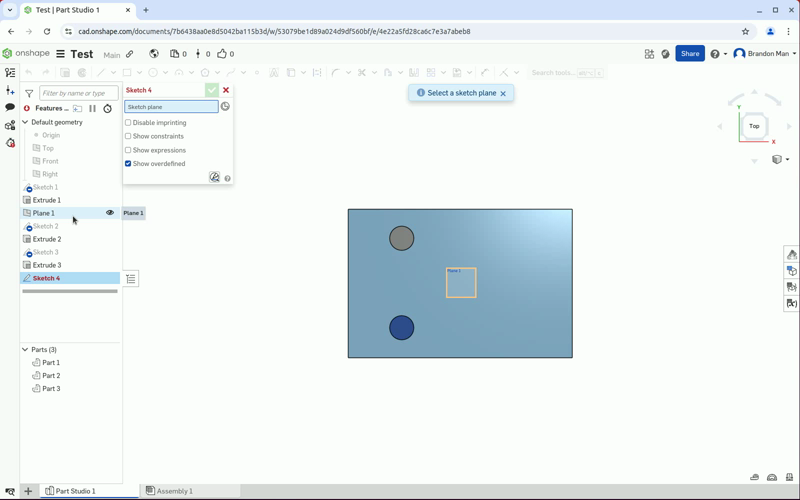
click(73, 215)
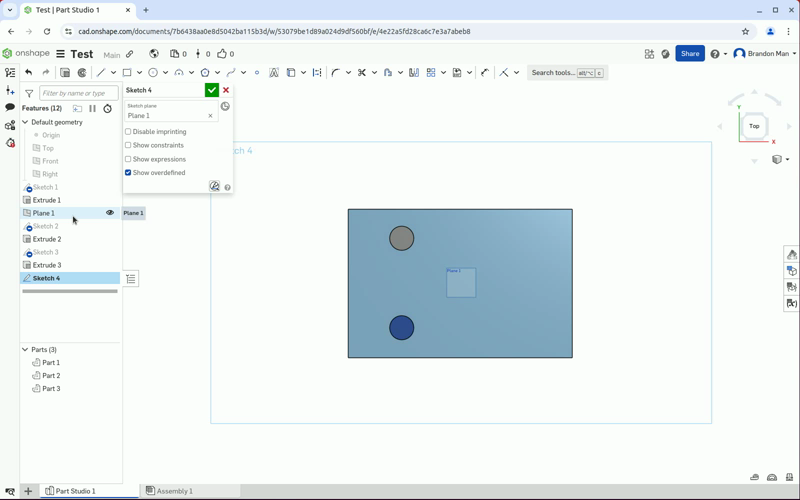
mouse_move(73, 352)
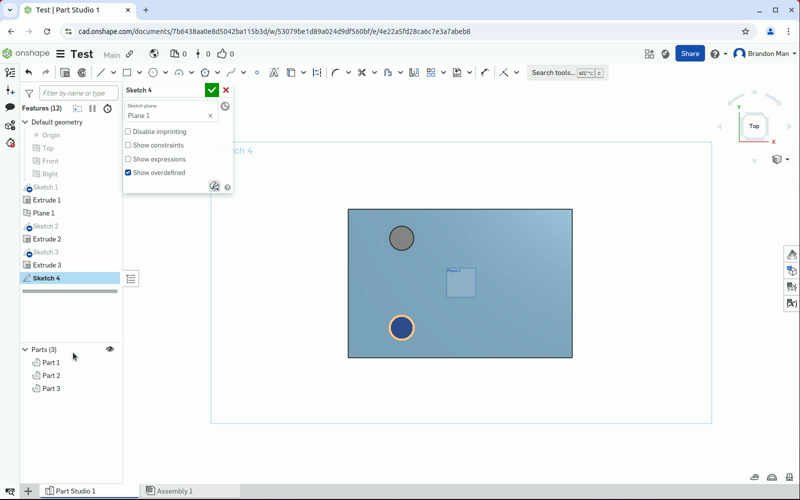
key(y)
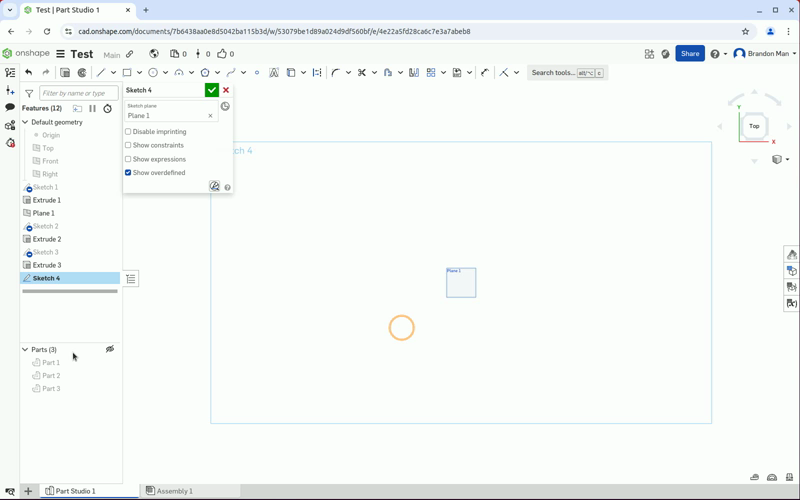
key(l)
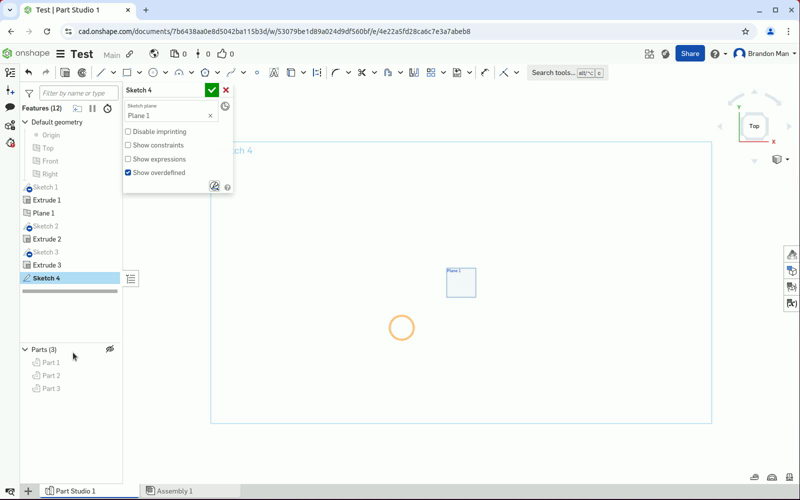
key_down(shift)
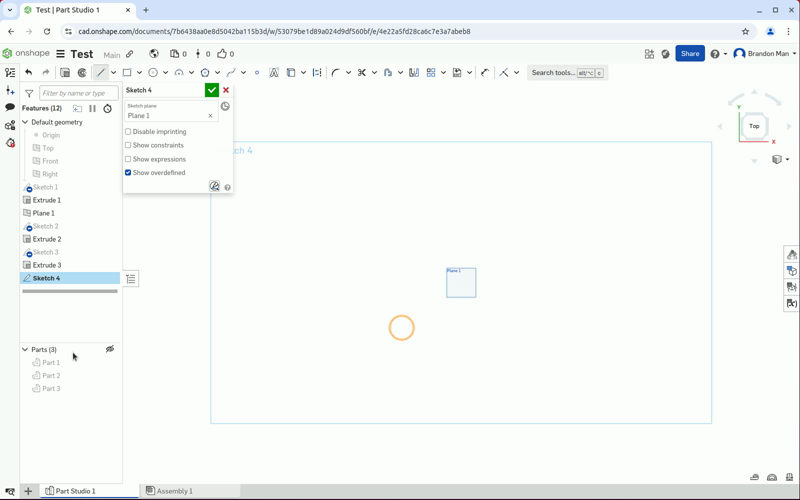
mouse_move(508, 238)
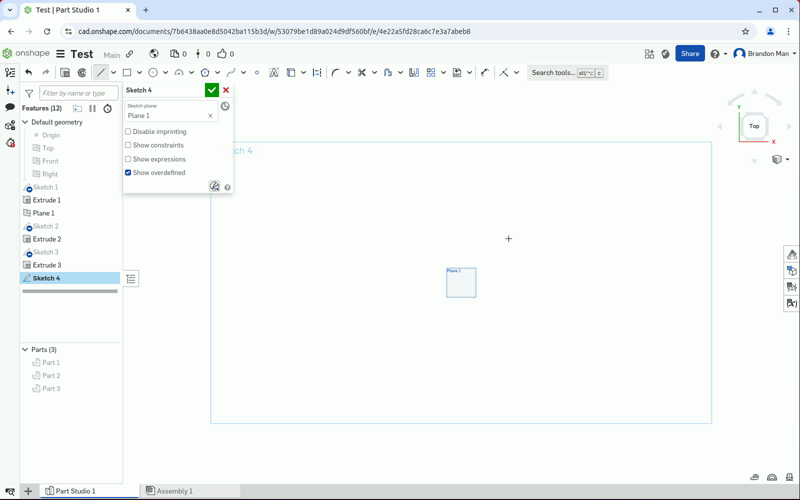
click(508, 238)
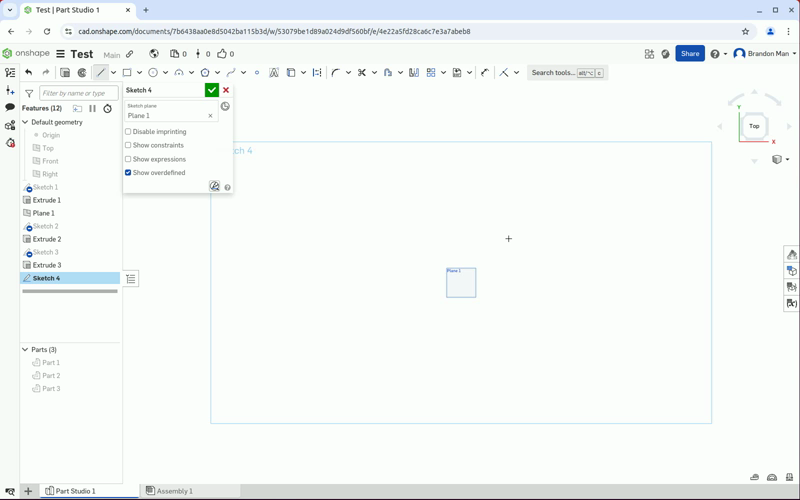
key_up(shift)
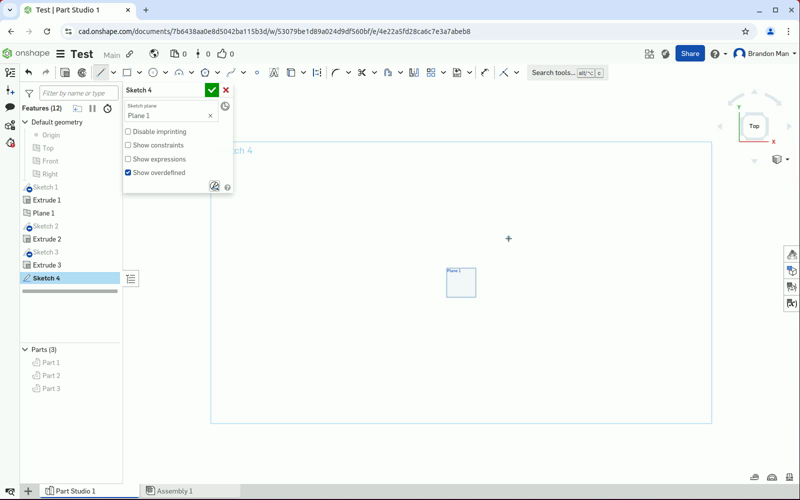
key_down(shift)
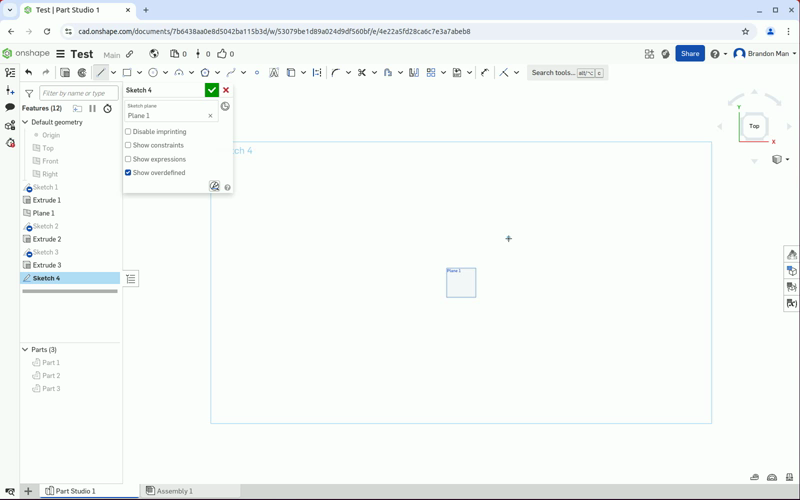
mouse_move(538, 238)
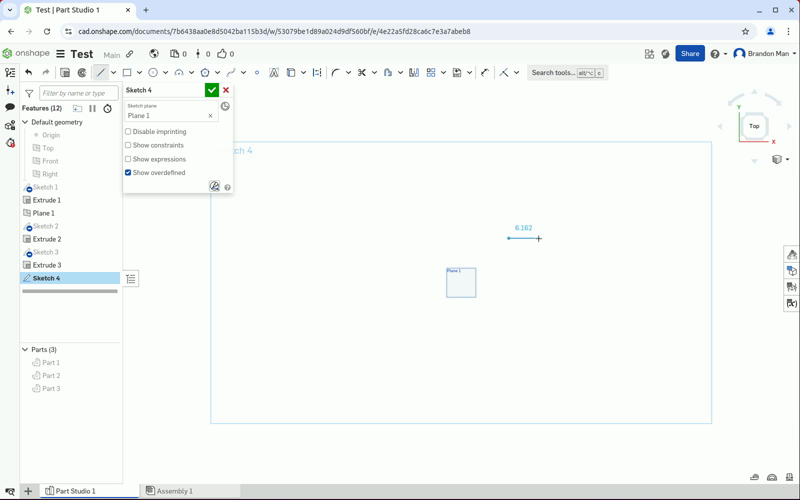
mouse_move(521, 238)
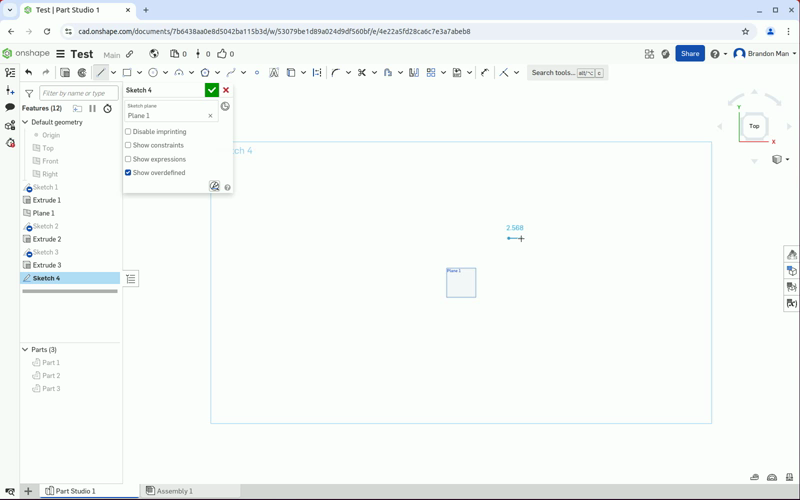
click(521, 238)
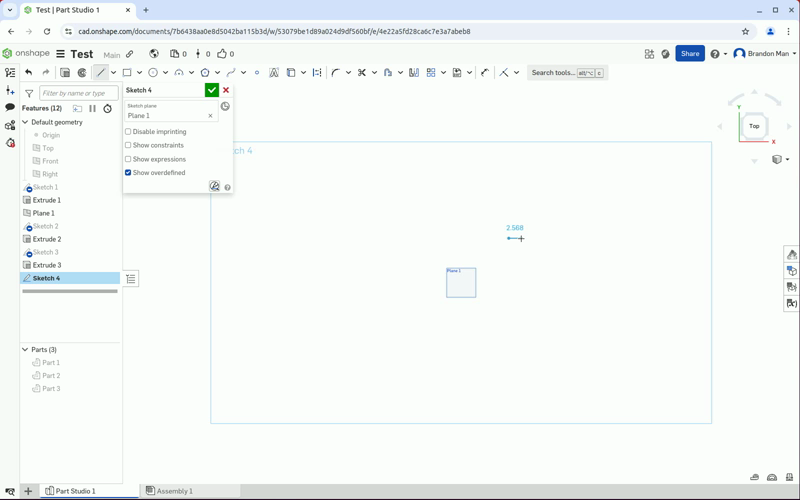
key_up(shift)
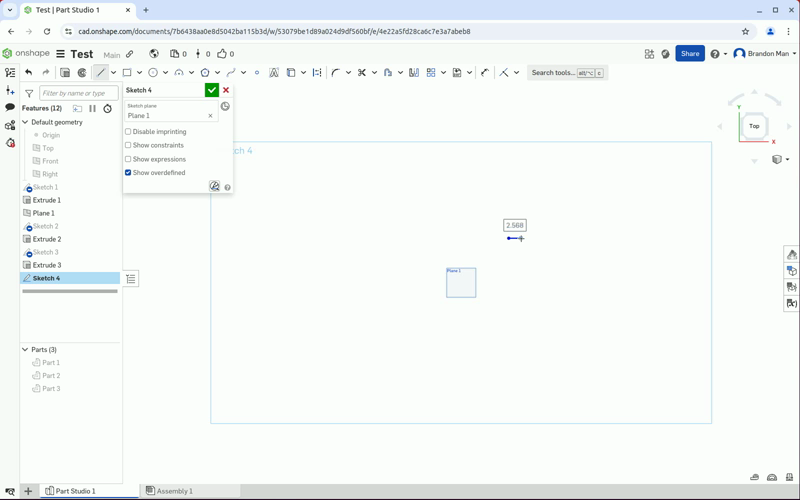
key_down(shift)
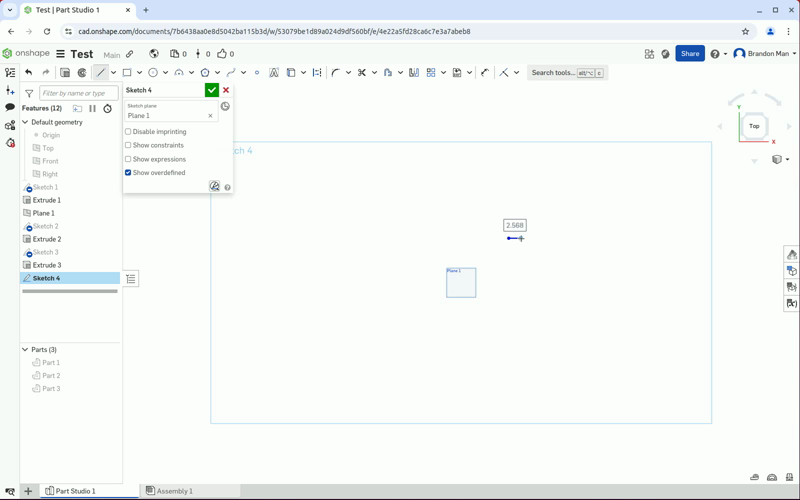
mouse_move(551, 238)
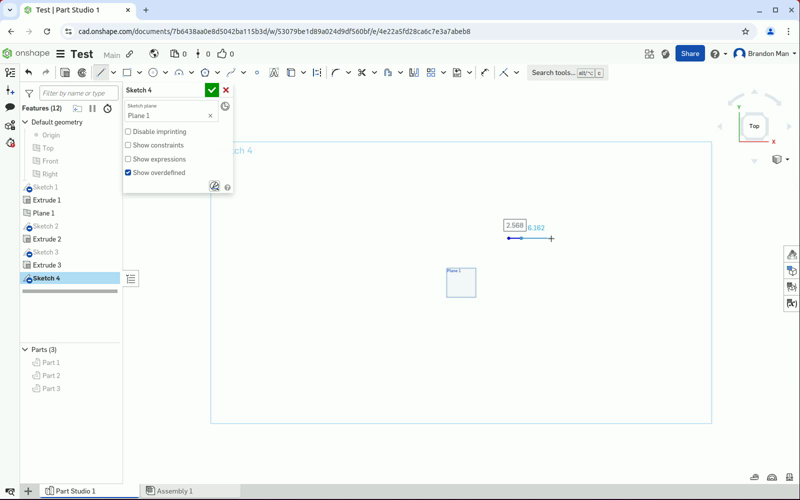
mouse_move(521, 250)
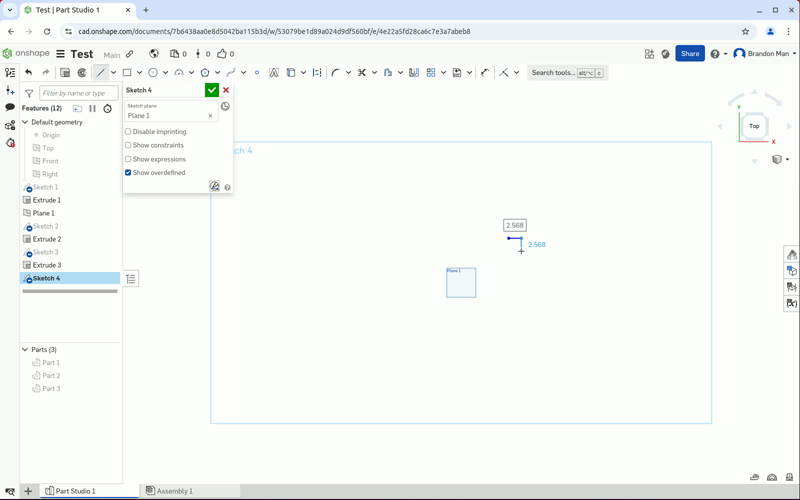
click(521, 250)
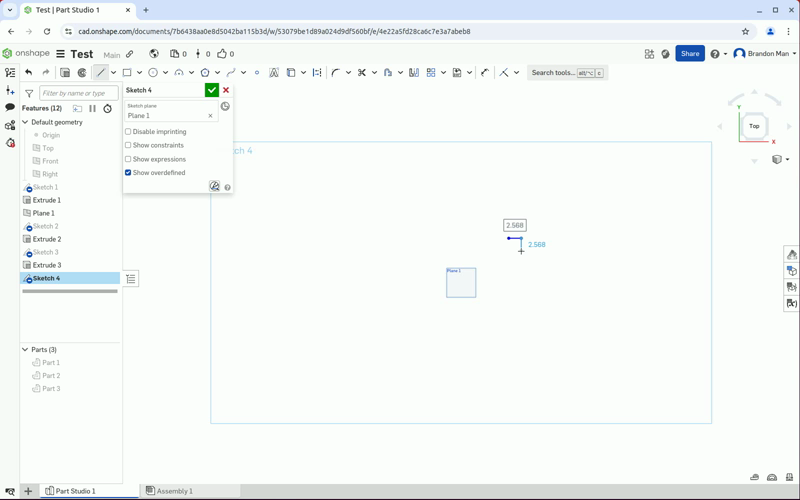
key_up(shift)
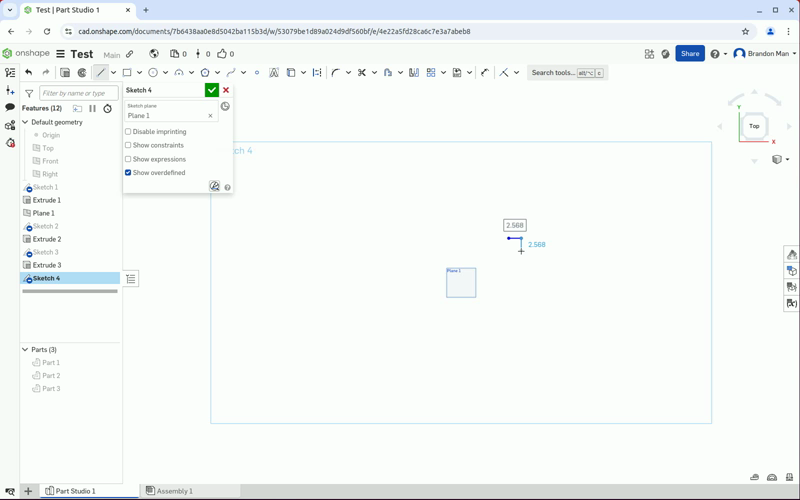
key(esc)
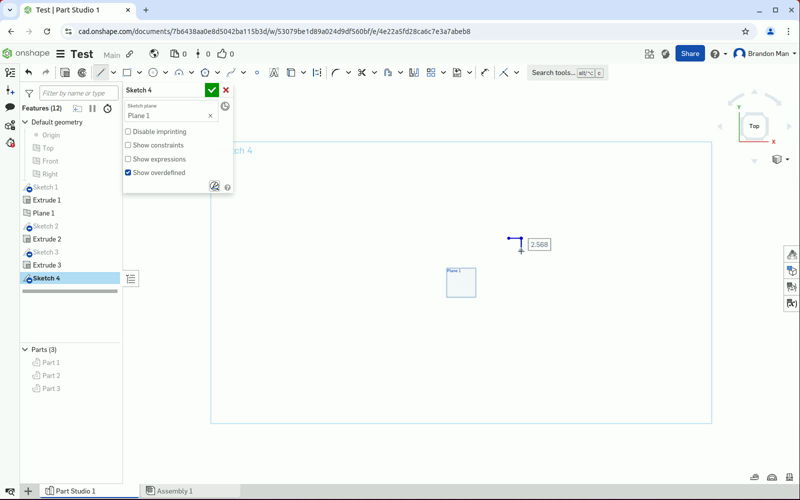
key(a)
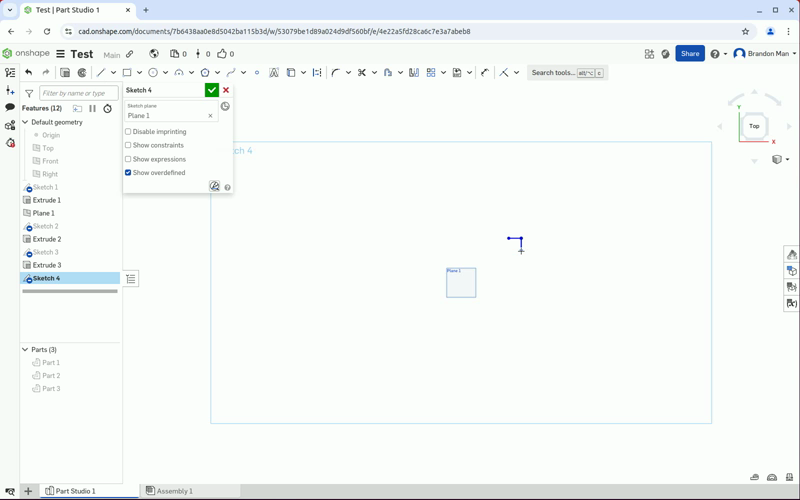
mouse_move(521, 250)
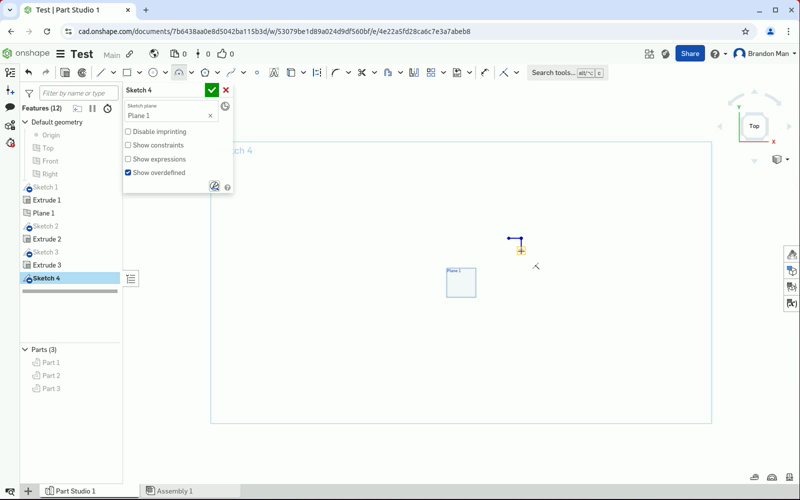
click(521, 250)
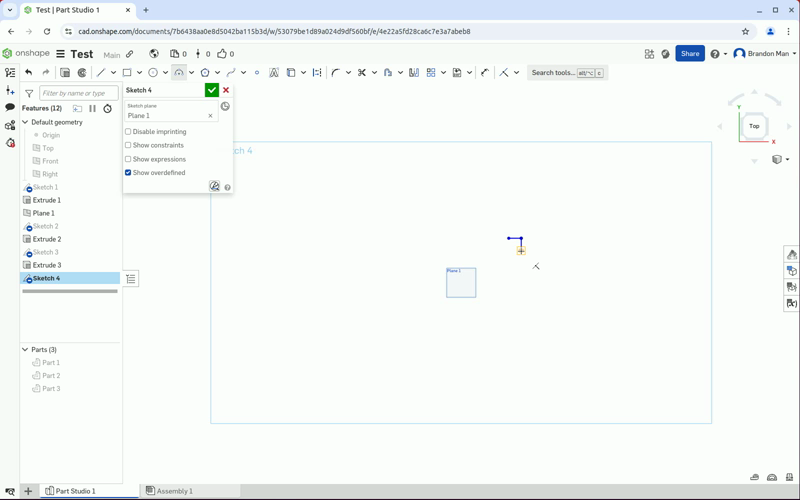
mouse_move(508, 238)
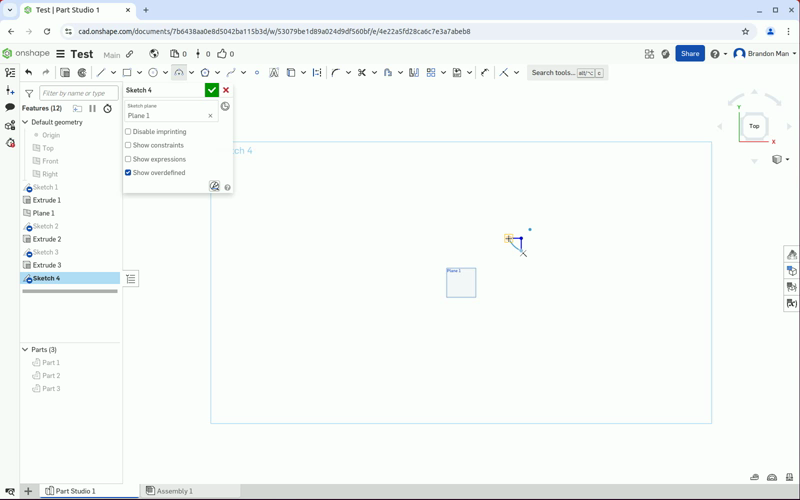
click(508, 238)
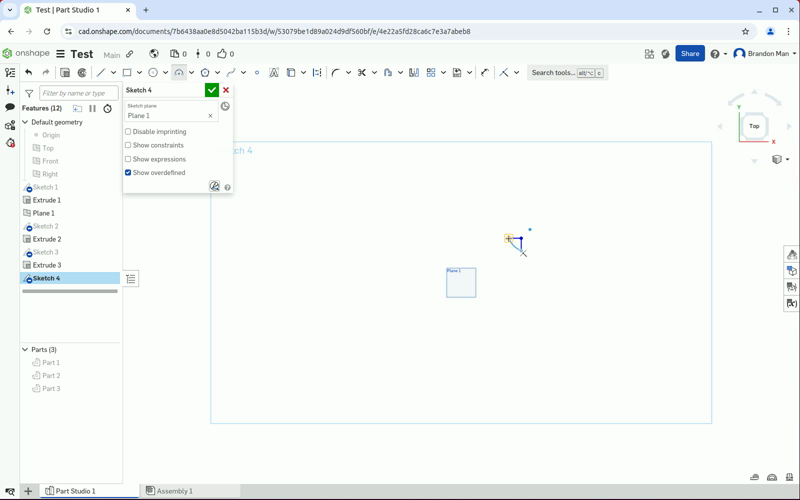
key_down(shift)
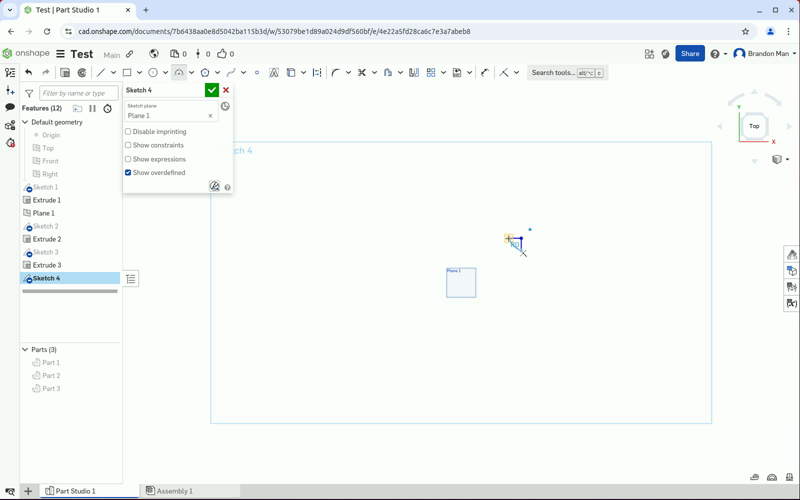
mouse_move(529, 229)
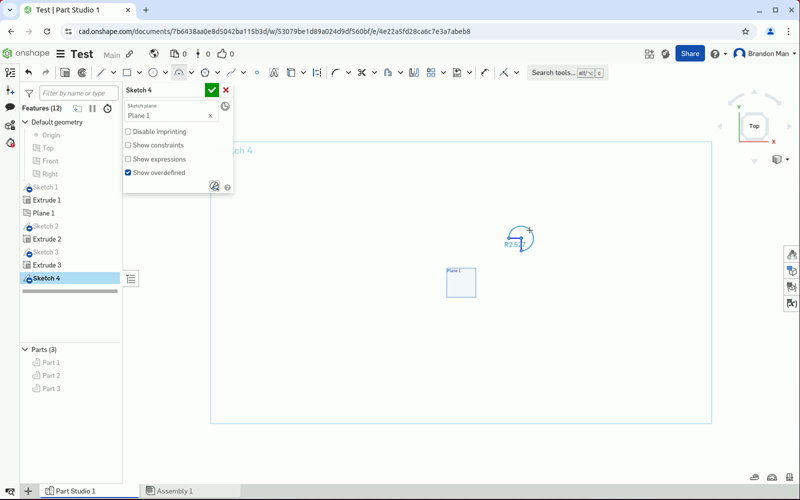
click(529, 229)
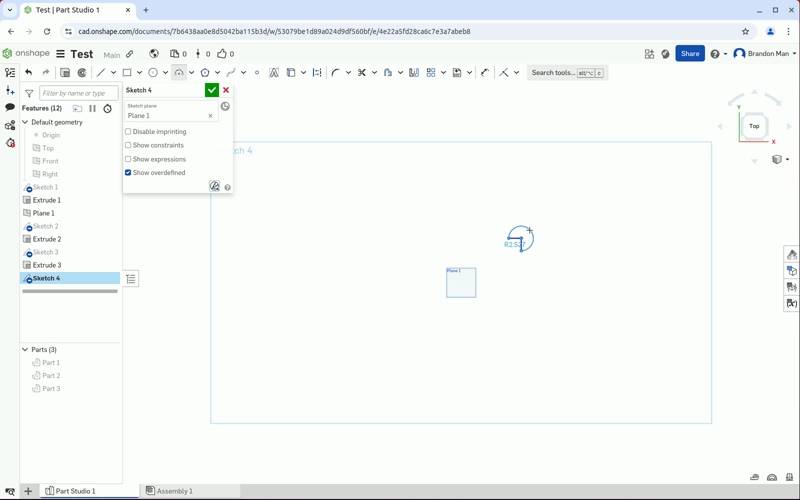
key_up(shift)
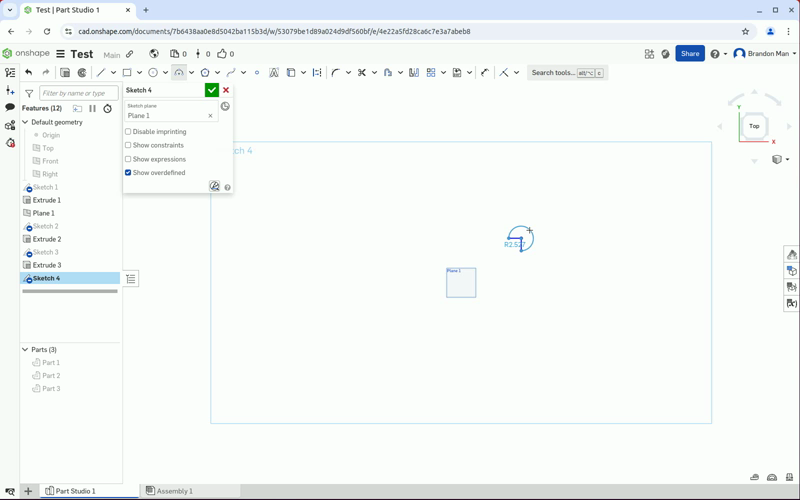
key(esc)
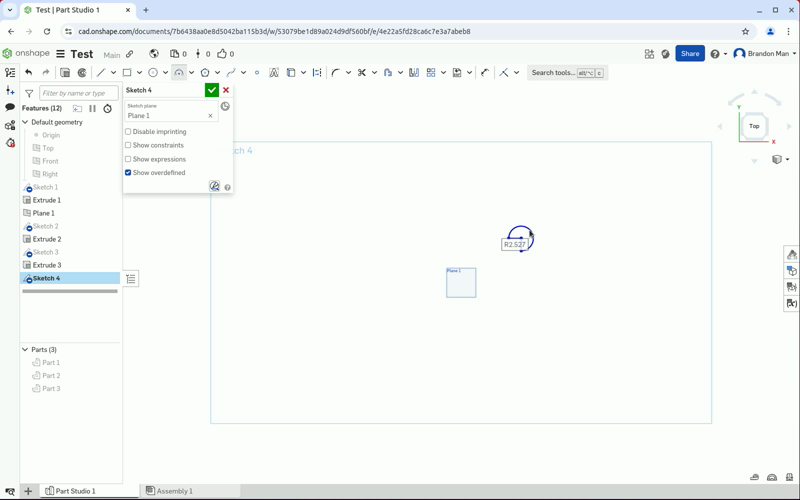
mouse_move(526, 239)
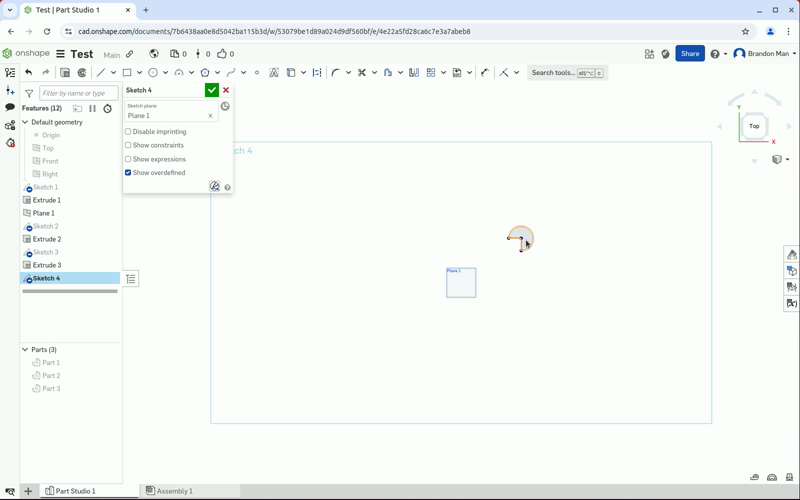
scroll(6)
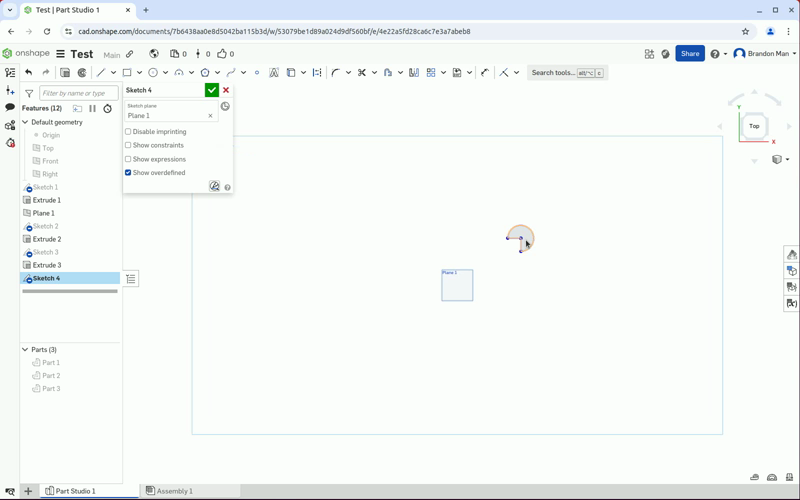
scroll(6)
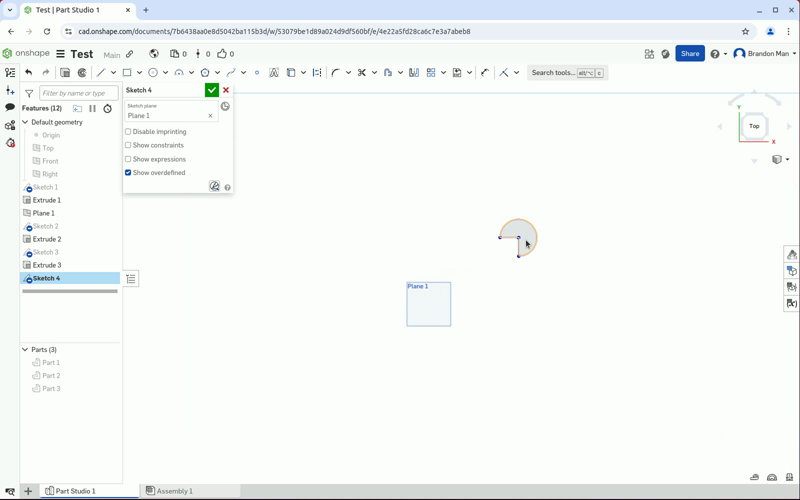
scroll(6)
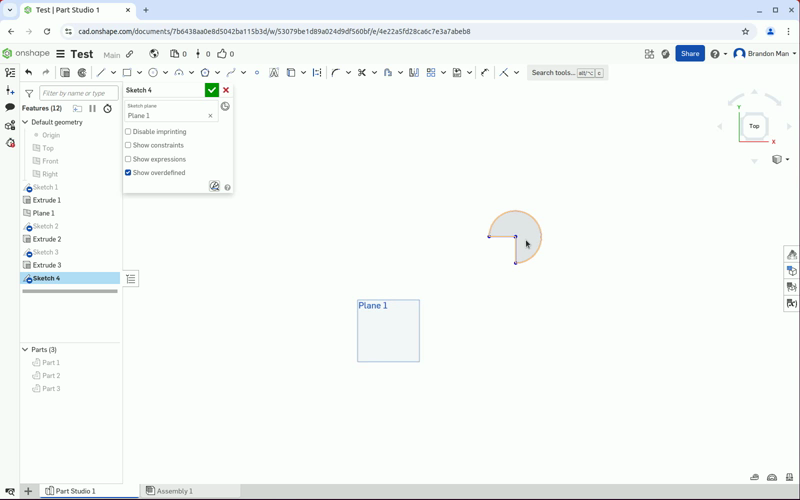
scroll(6)
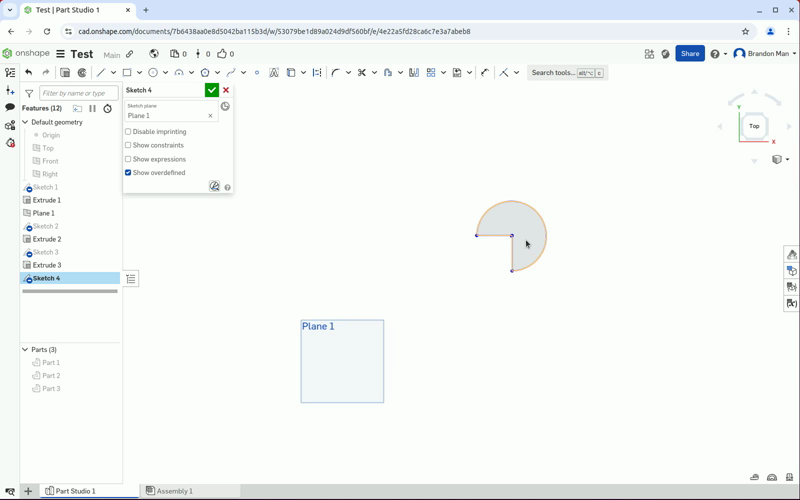
scroll(6)
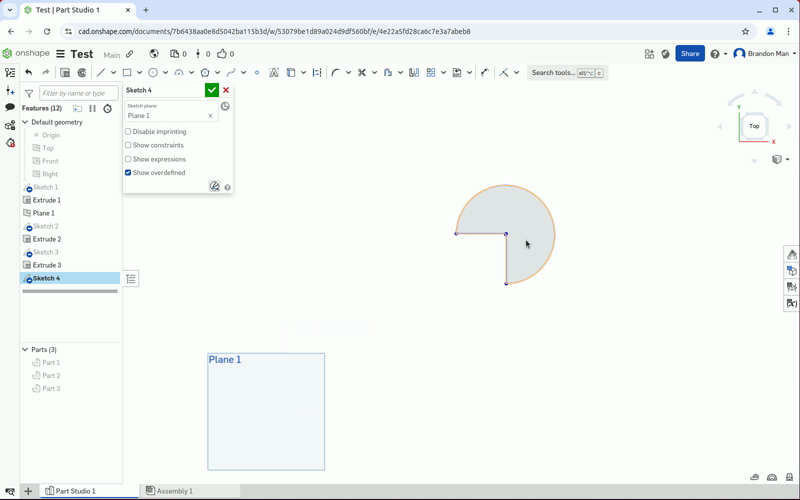
scroll(6)
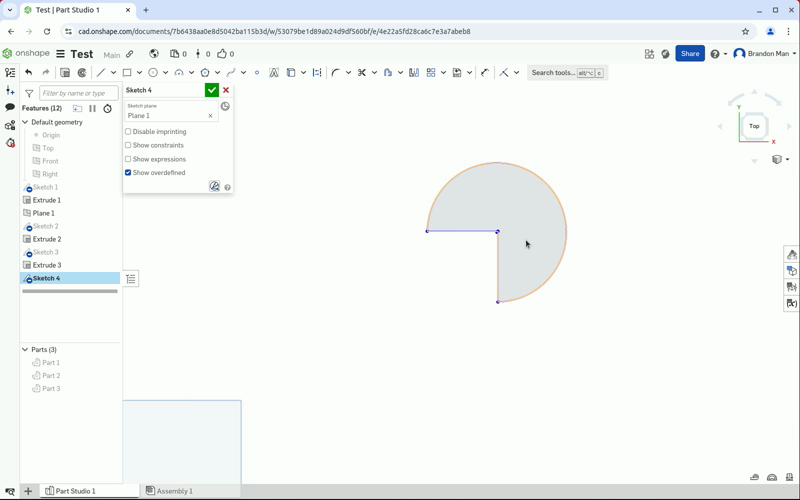
scroll(6)
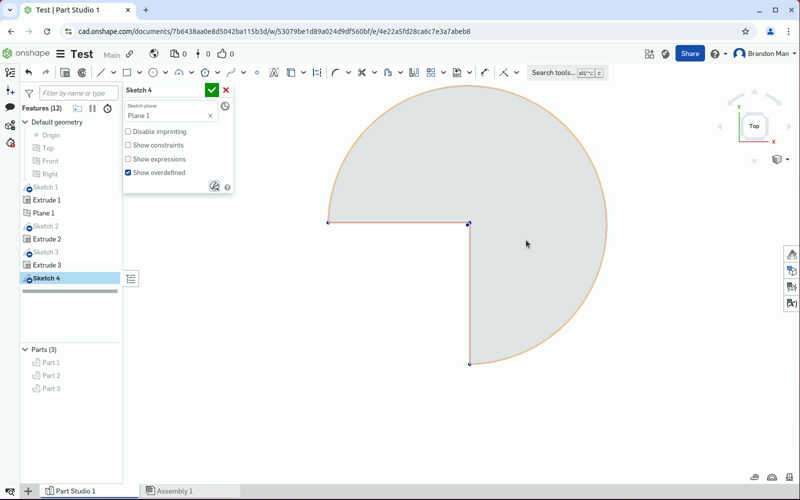
click(526, 239)
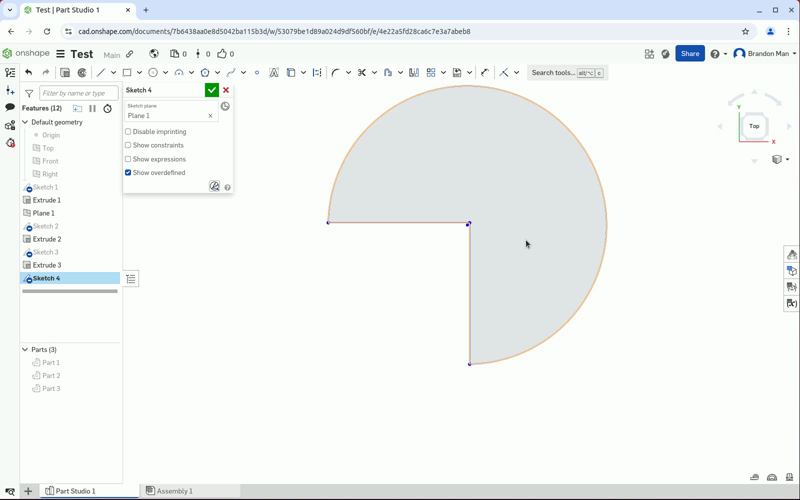
scroll(-6)
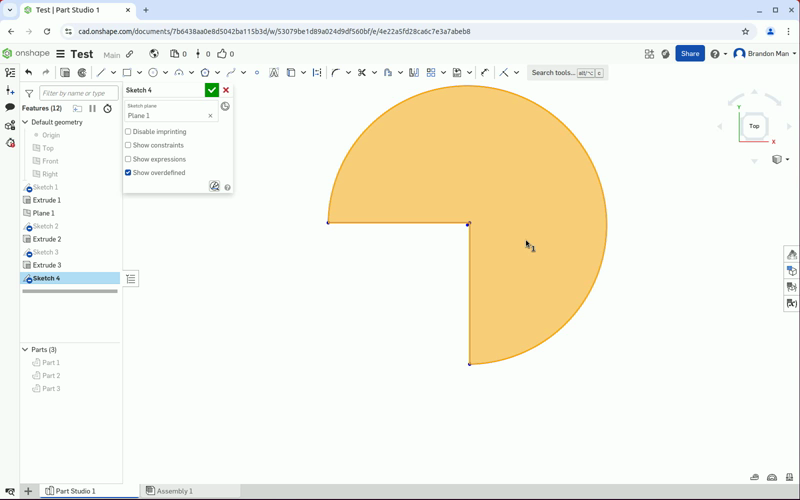
scroll(-6)
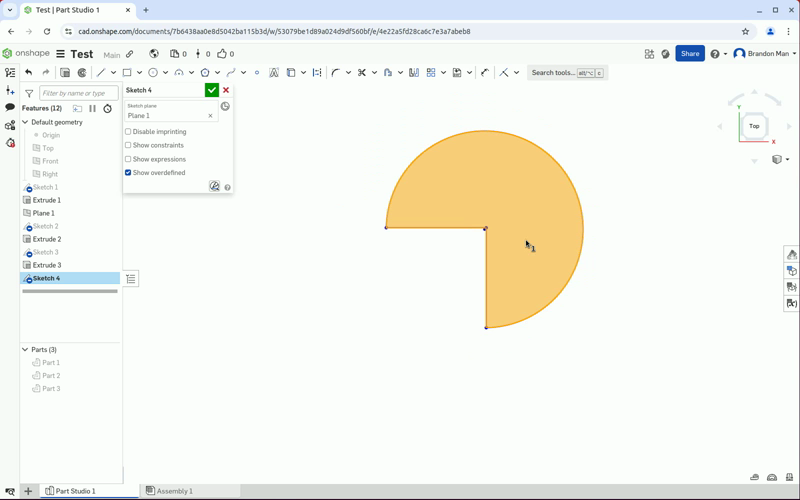
scroll(-6)
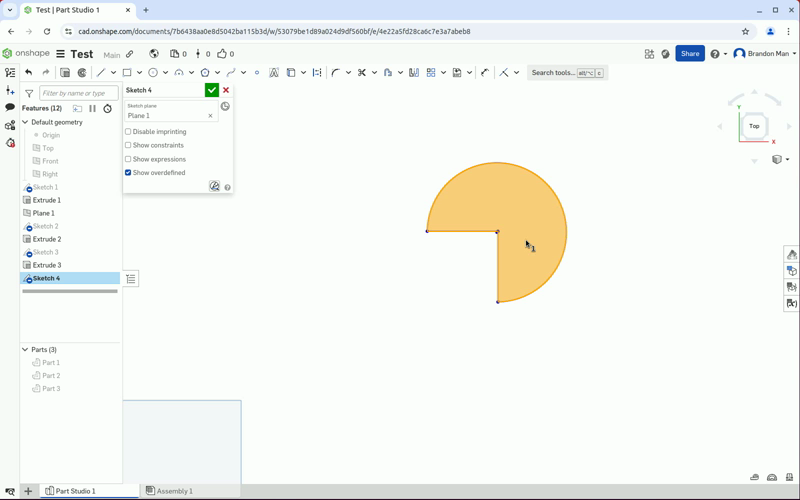
scroll(-6)
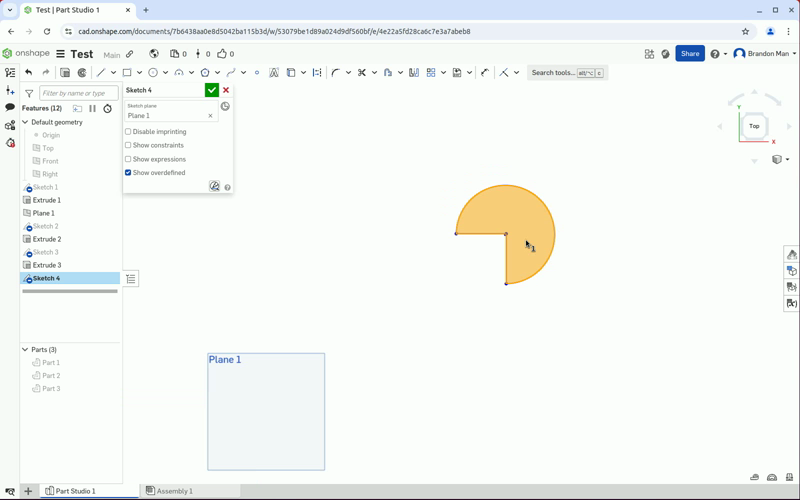
scroll(-6)
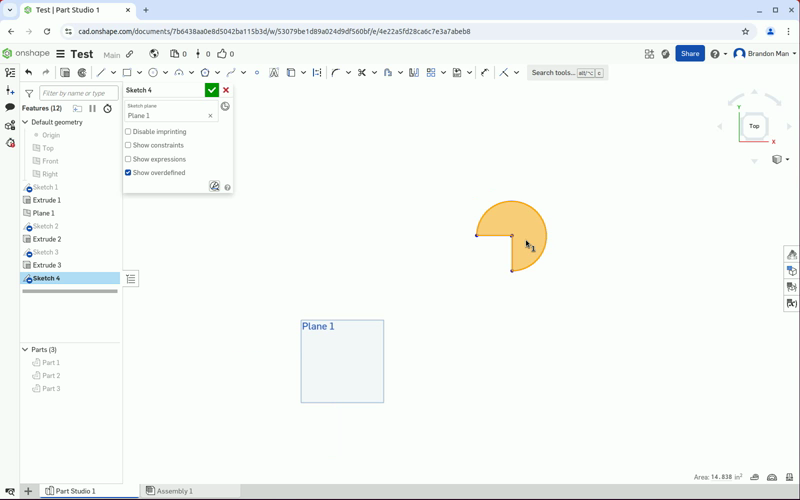
scroll(-6)
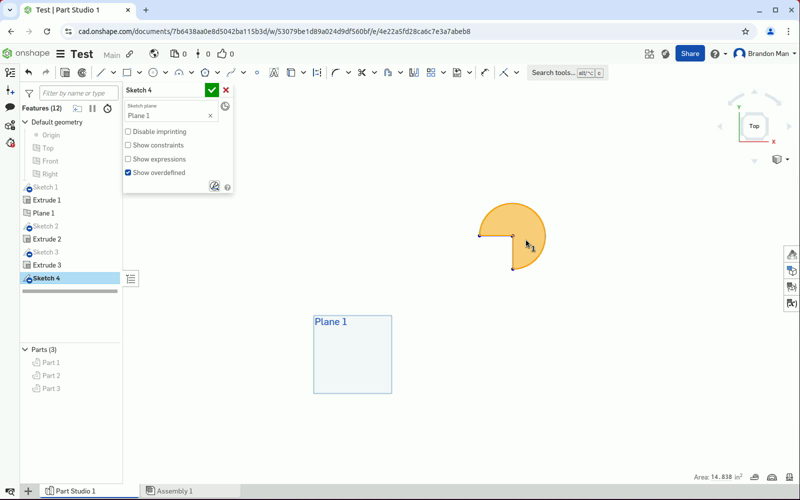
scroll(-6)
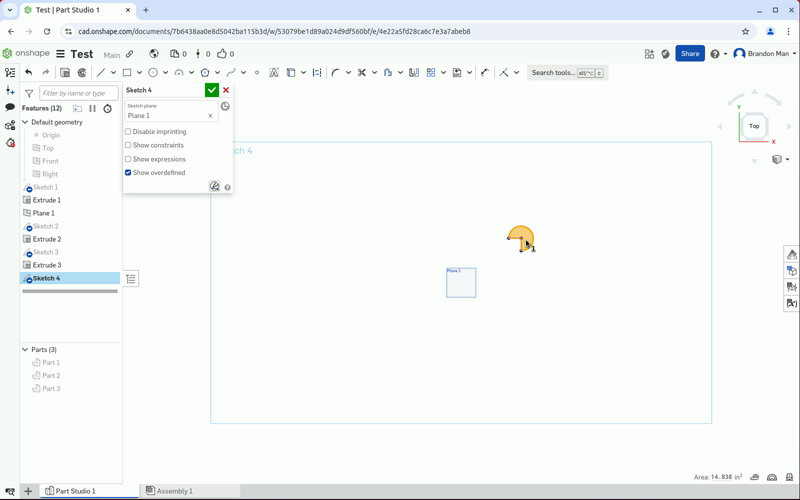
mouse_move(73, 352)
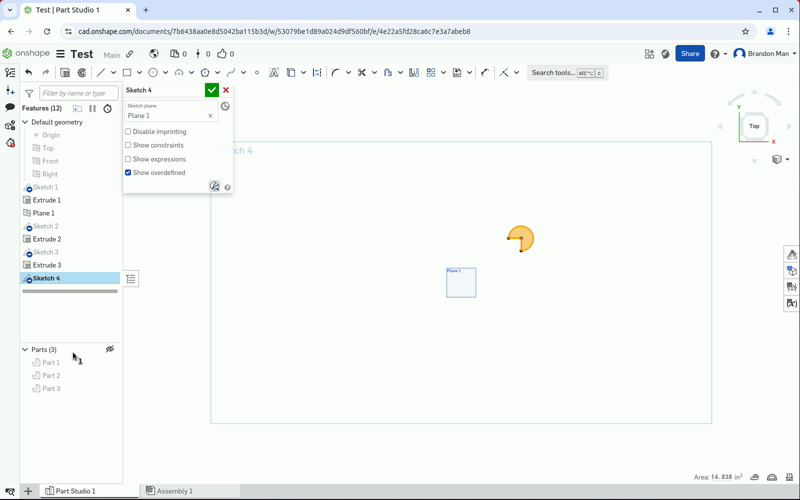
key(shift+y)
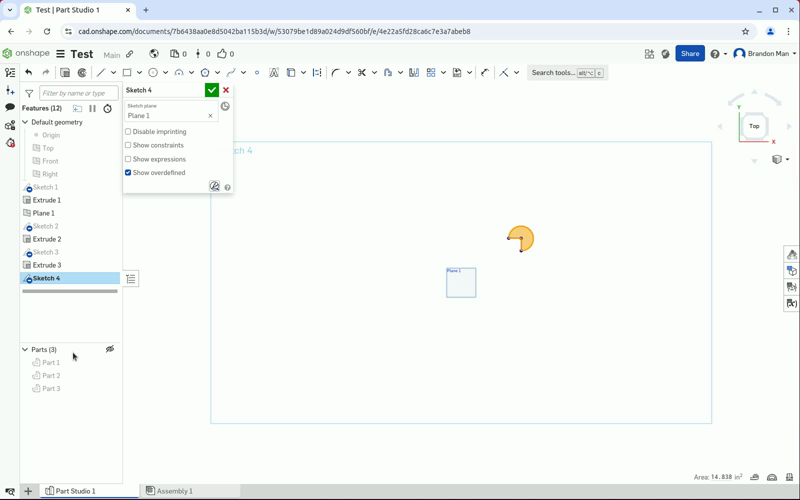
key(shift+e)
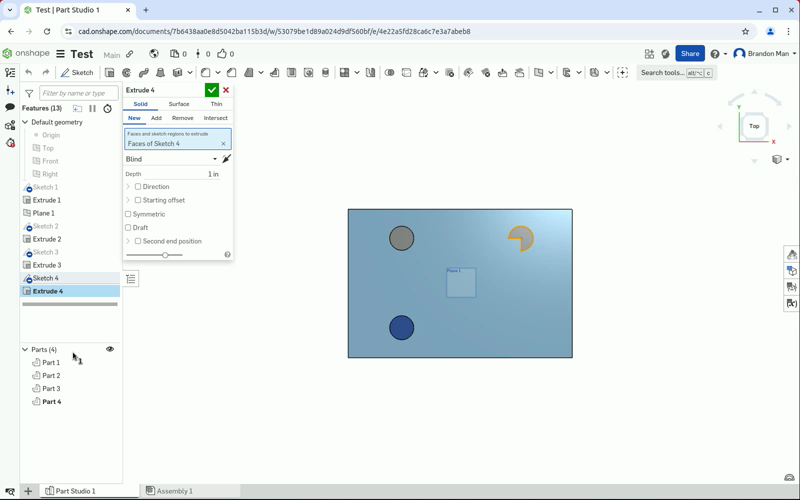
mouse_move(143, 106)
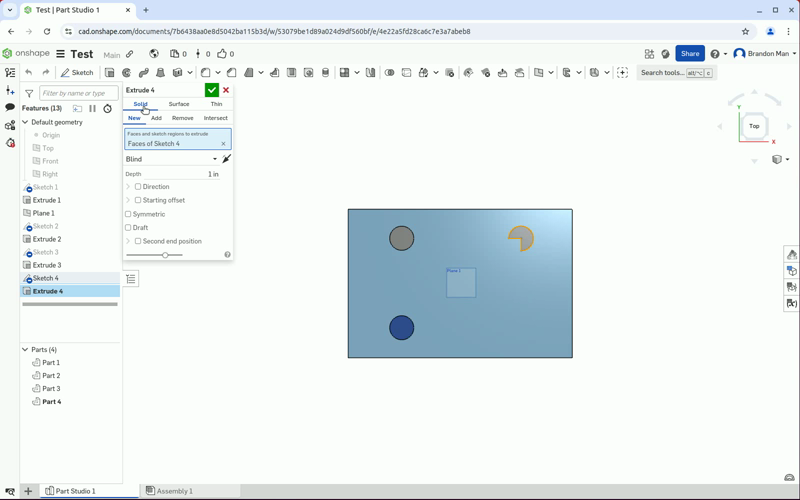
click(143, 106)
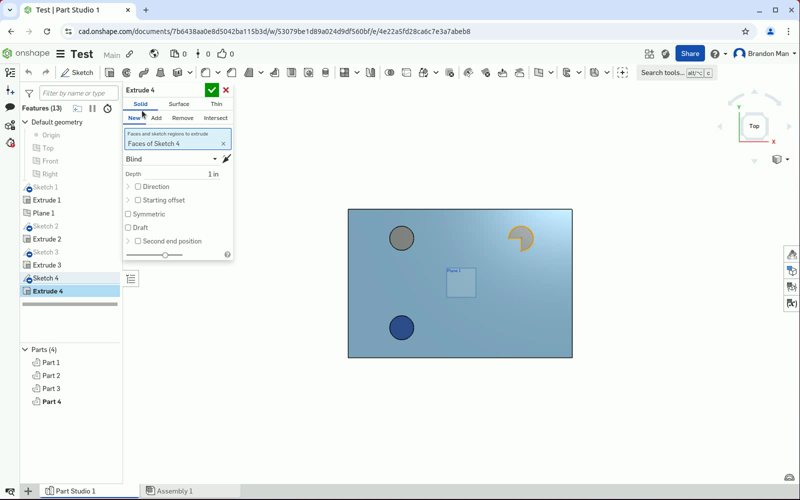
mouse_move(137, 120)
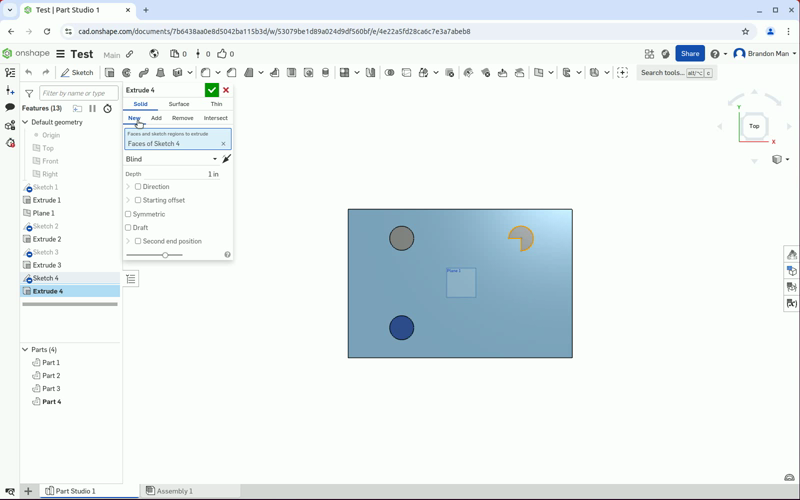
click(137, 120)
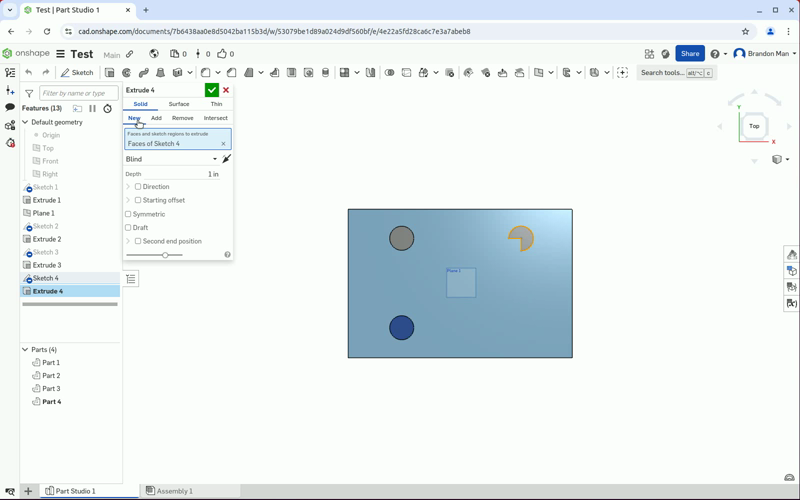
key(tab, 4)
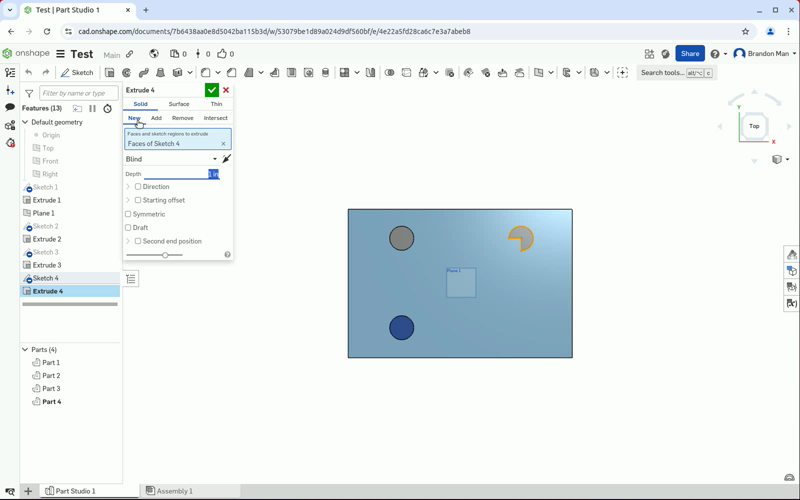
text(15.405)
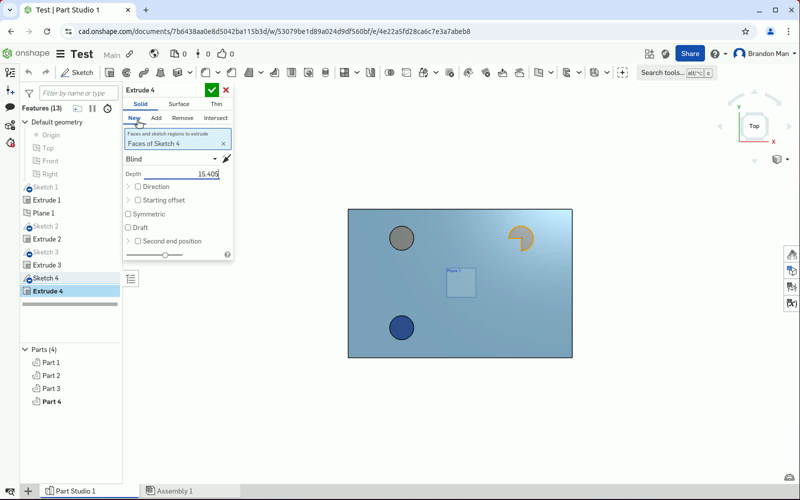
key(enter)
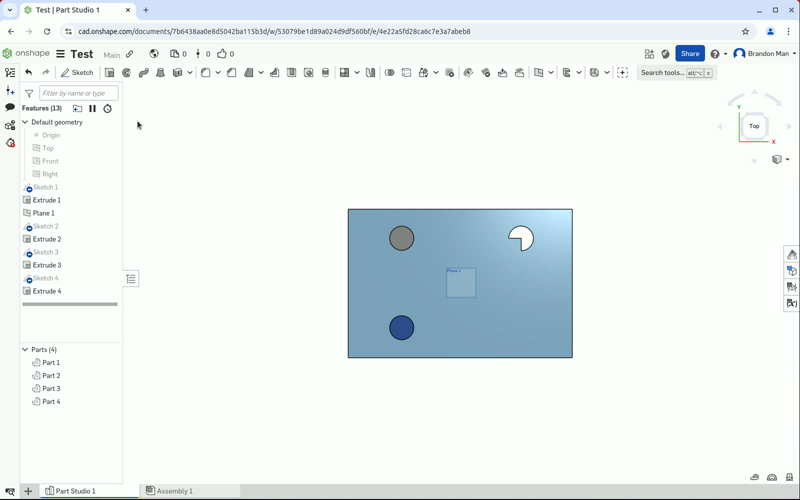
key(shift+h)
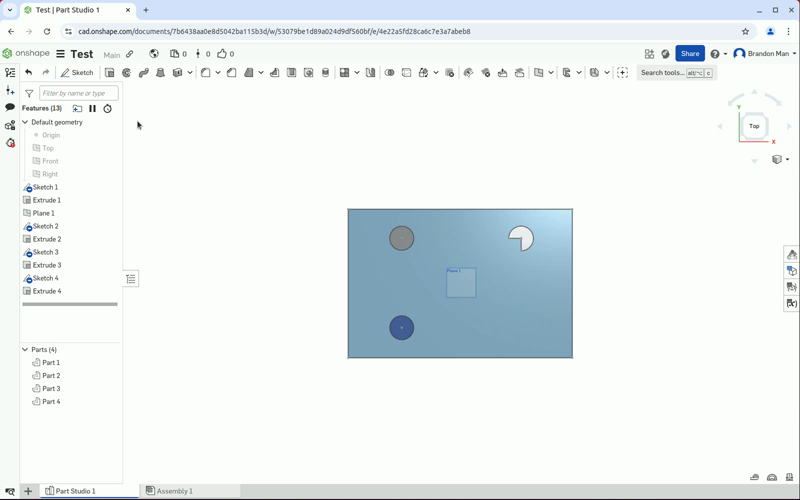
key(shift+h)
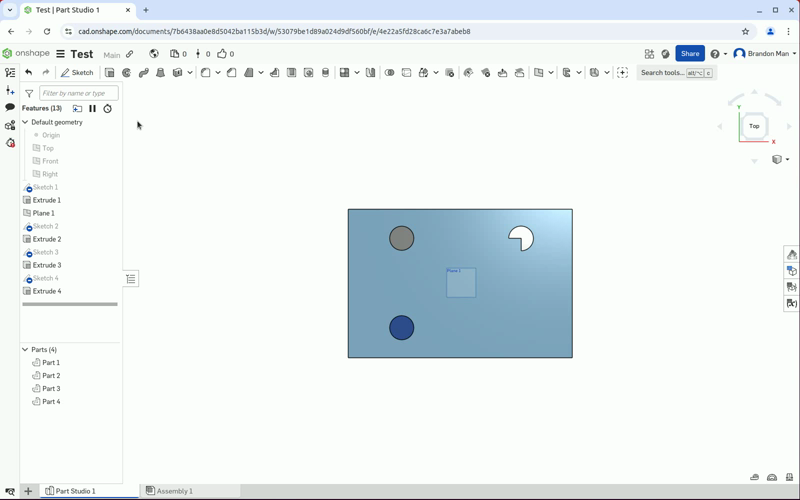
mouse_move(73, 189)
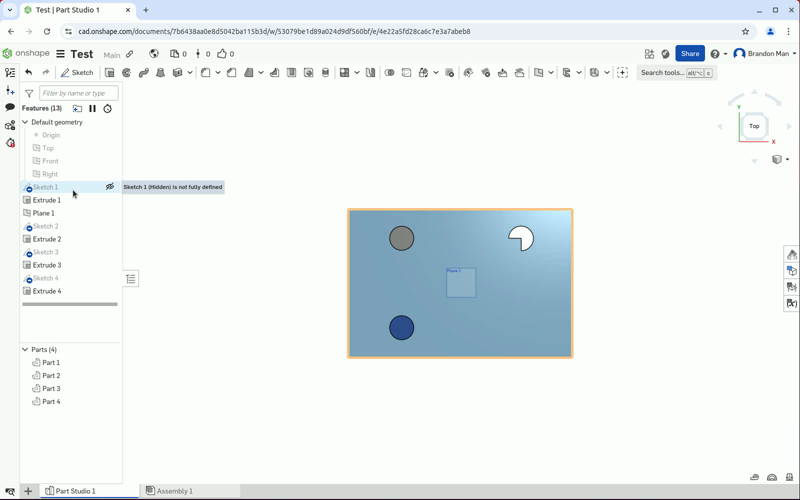
click(73, 189)
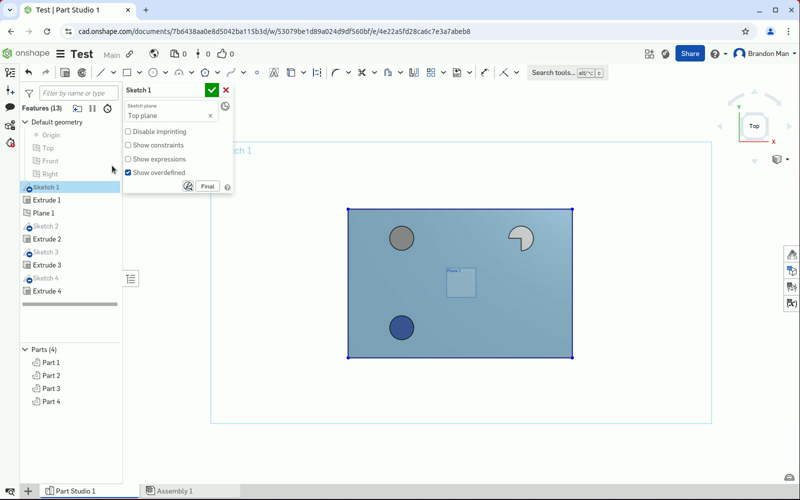
mouse_move(229, 92)
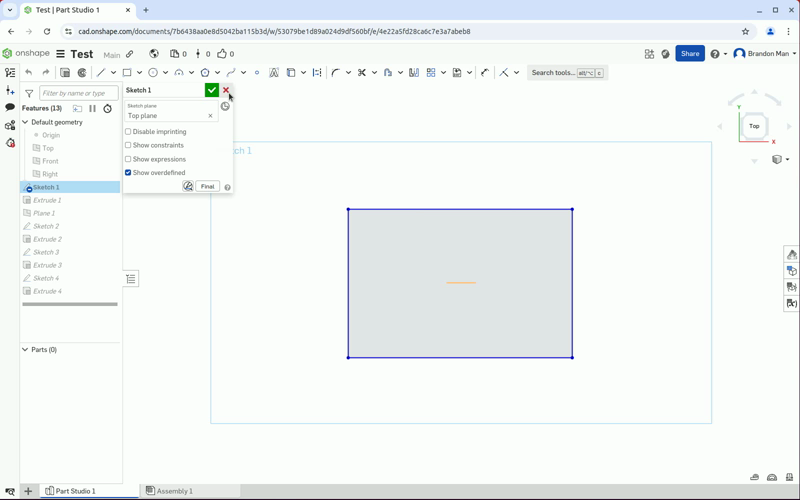
click(229, 92)
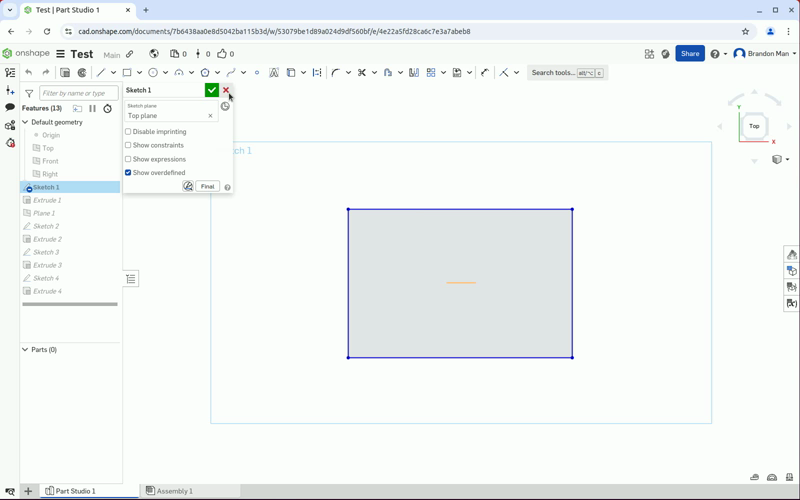
key(shift+s)
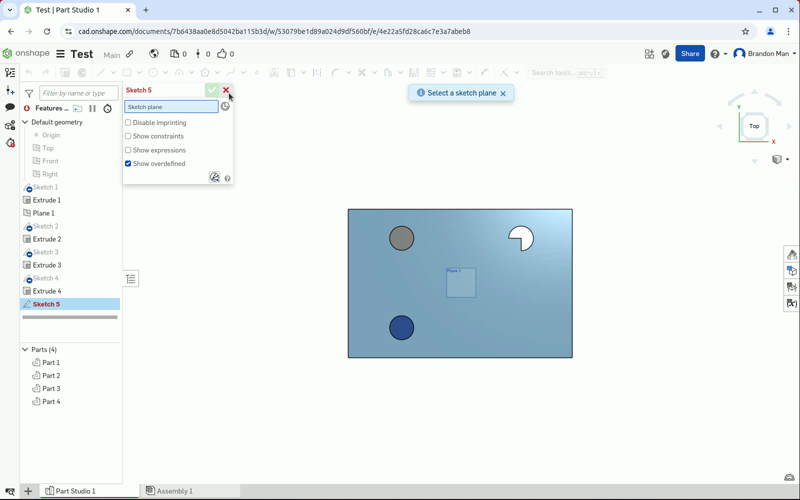
mouse_move(73, 215)
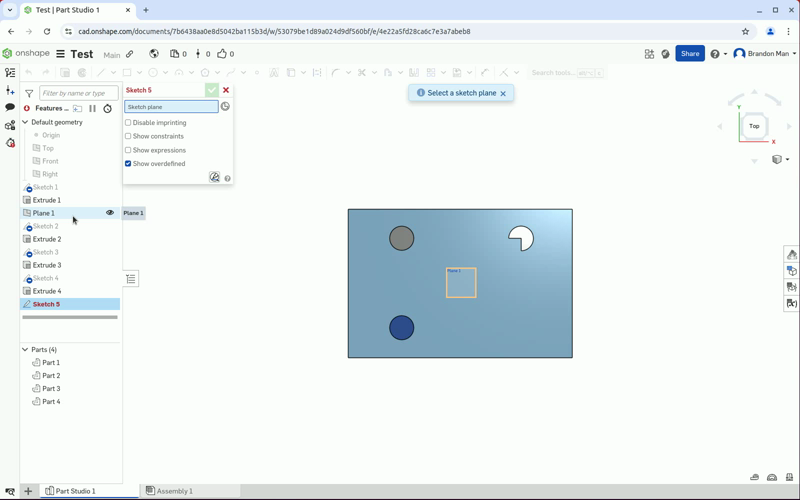
click(73, 215)
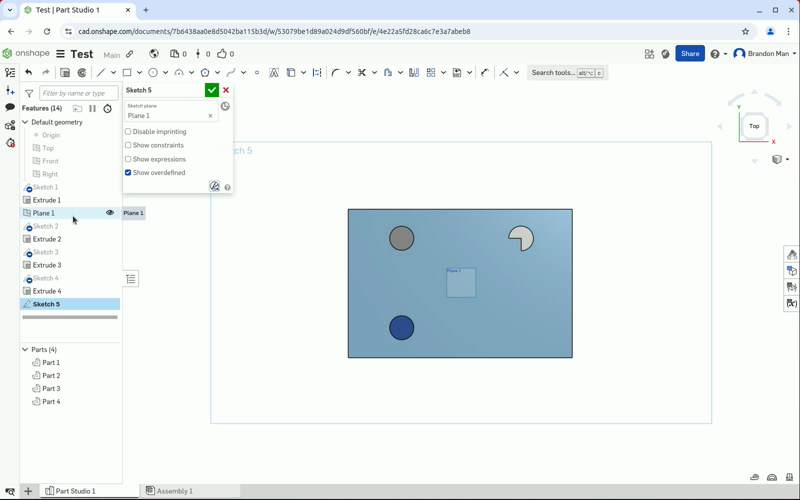
mouse_move(73, 352)
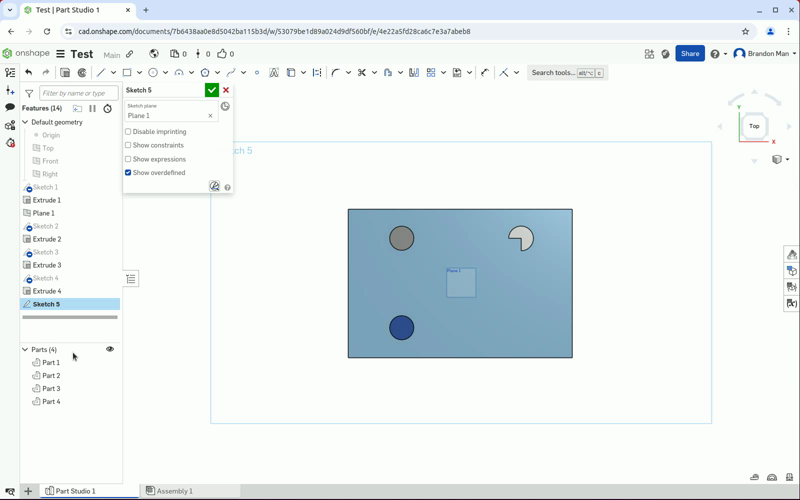
key(y)
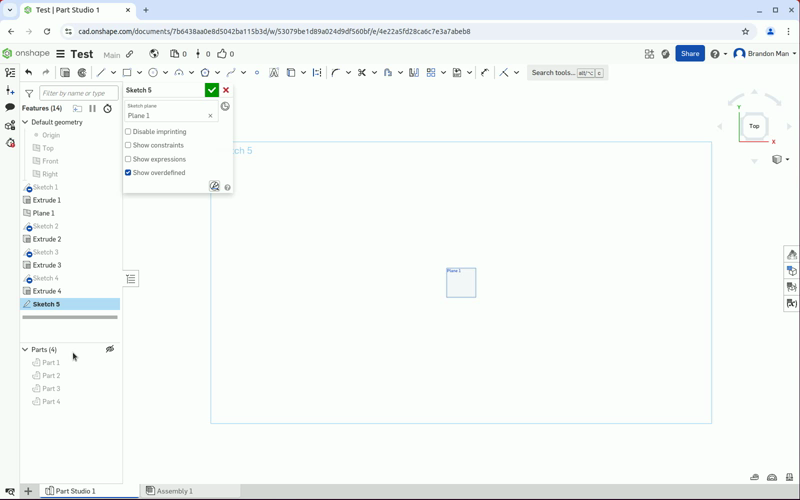
key(a)
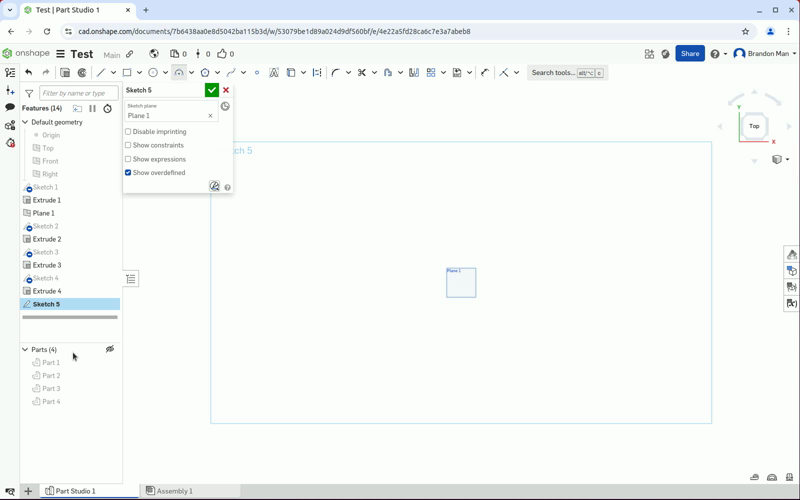
key_down(shift)
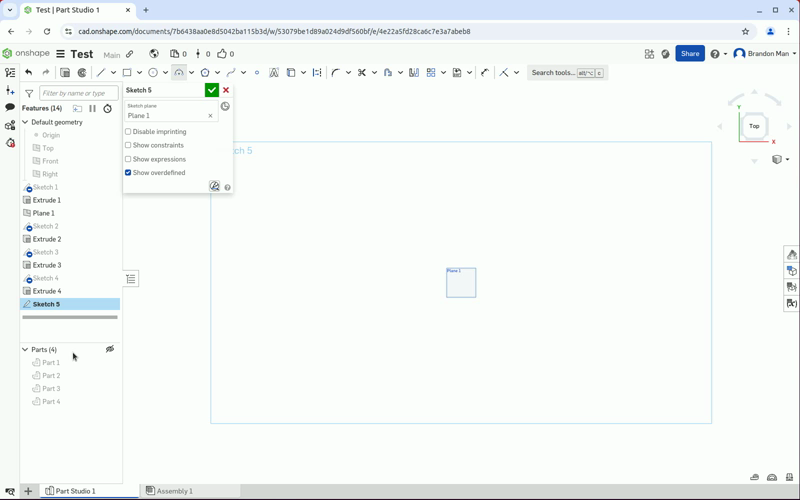
mouse_move(508, 238)
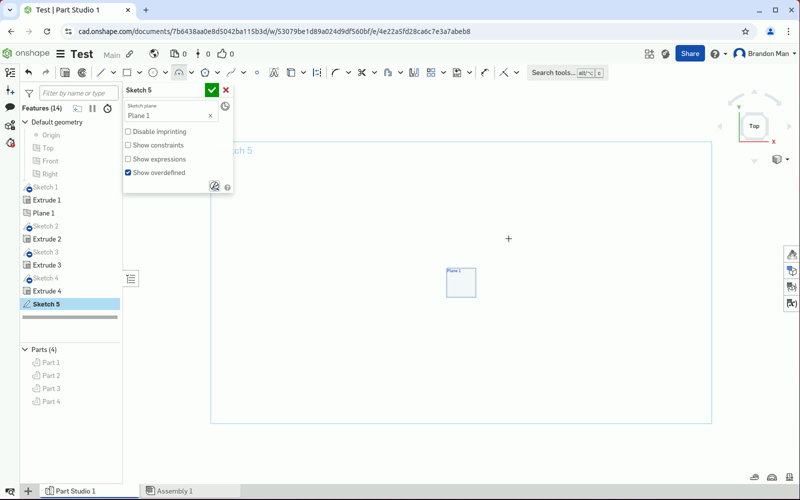
click(508, 238)
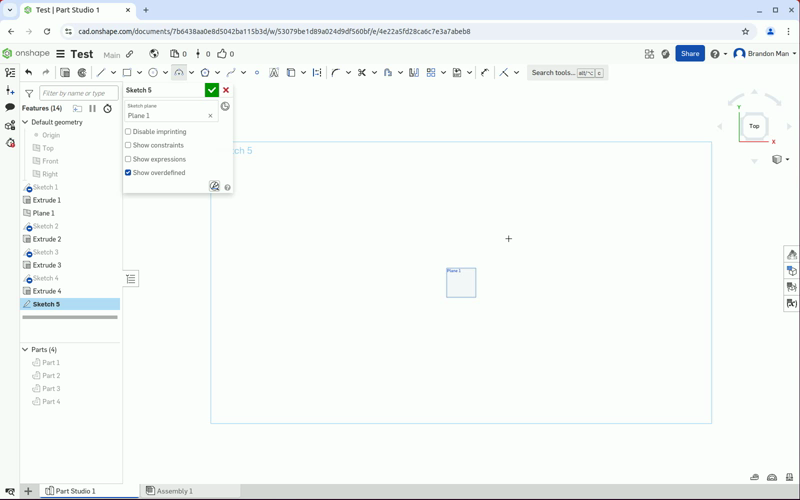
key_up(shift)
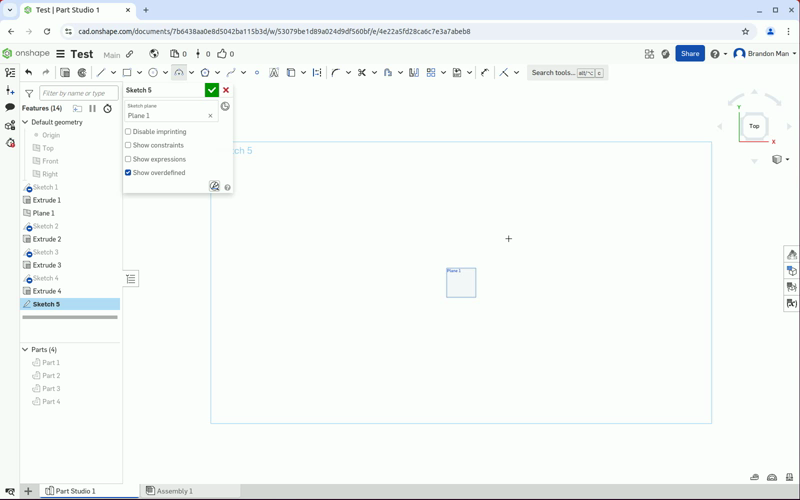
key_down(shift)
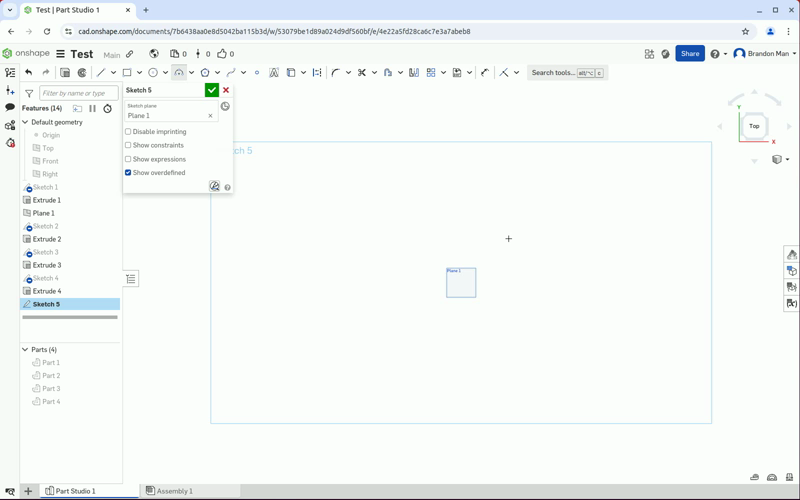
mouse_move(521, 251)
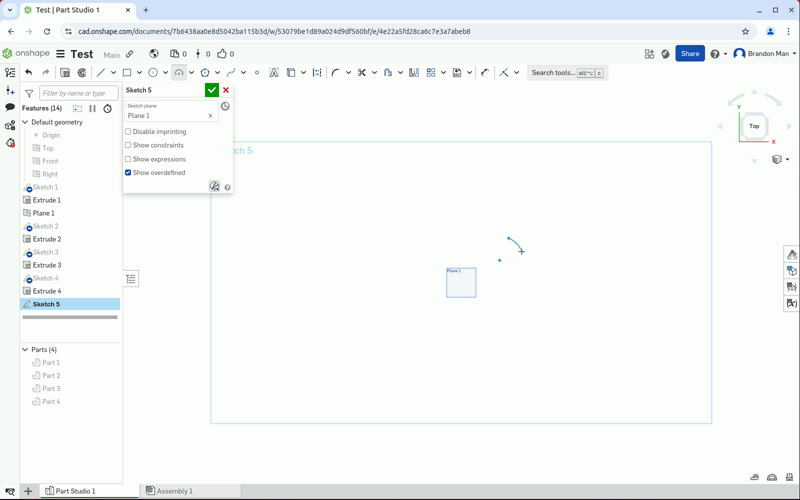
click(521, 251)
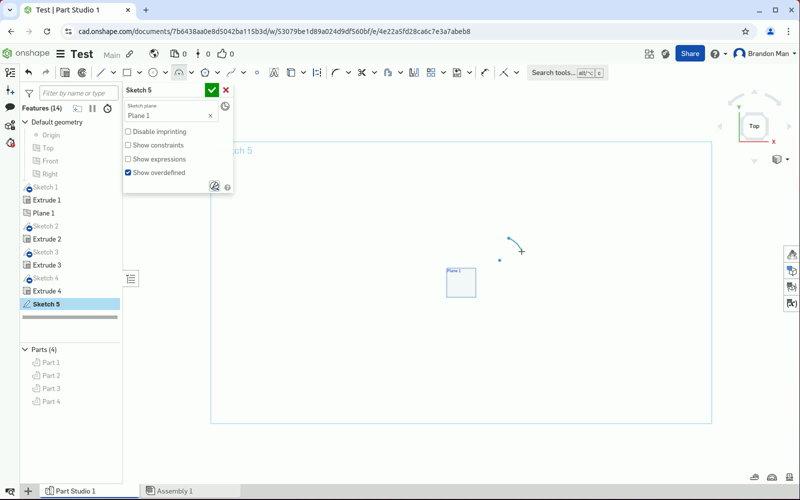
mouse_move(512, 247)
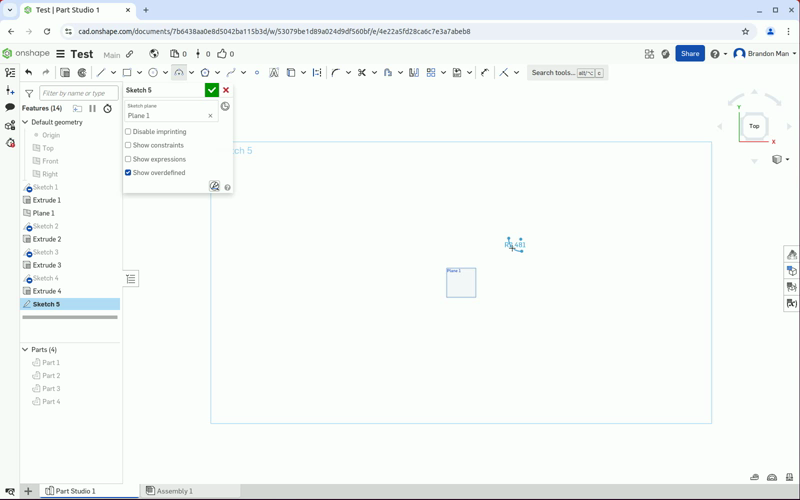
click(512, 247)
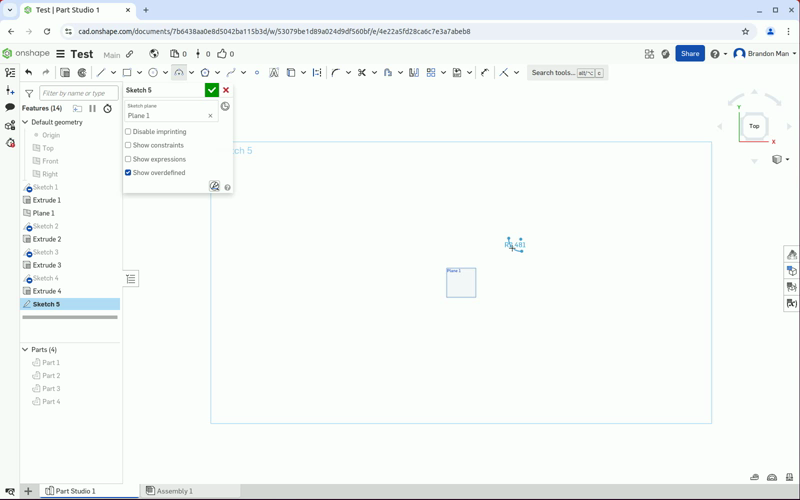
key_up(shift)
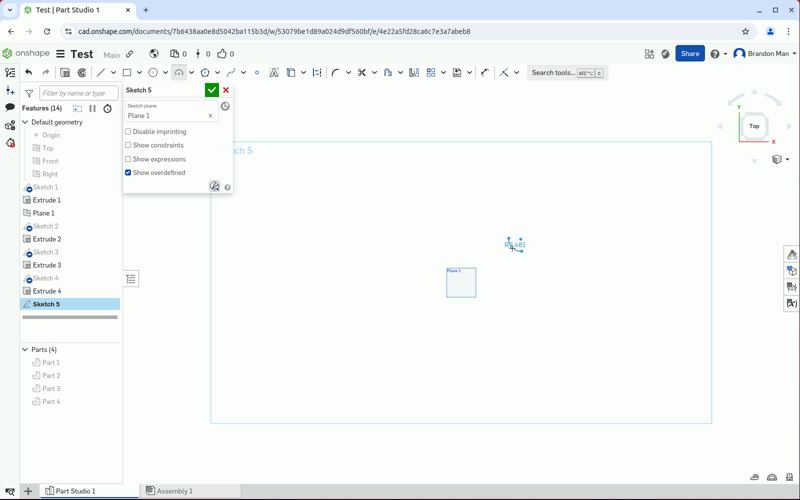
key(esc)
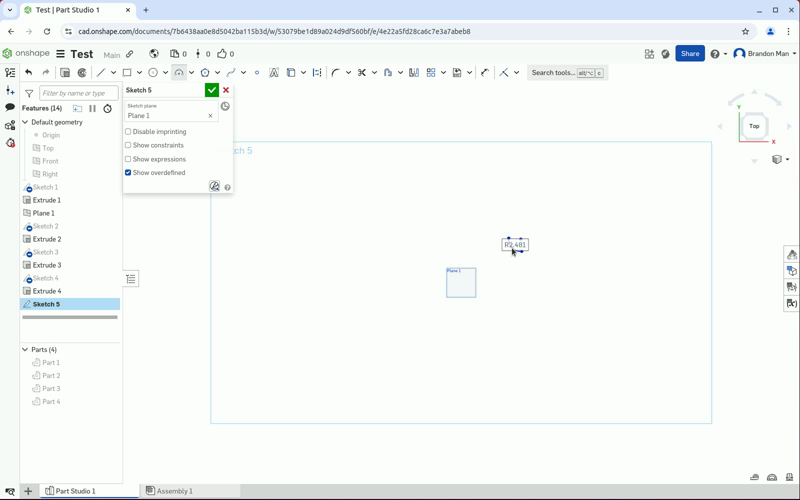
key(l)
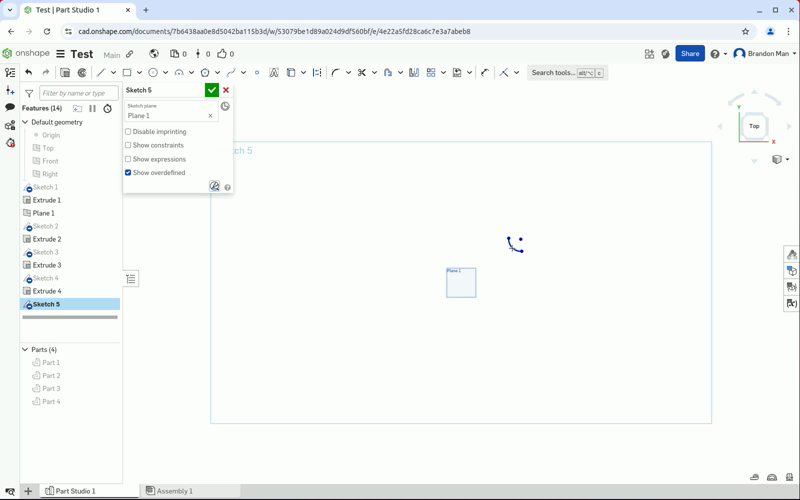
mouse_move(521, 251)
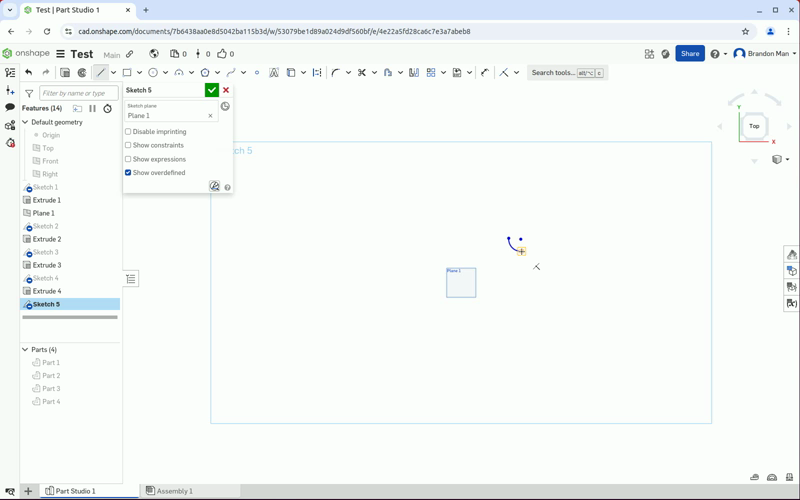
click(521, 251)
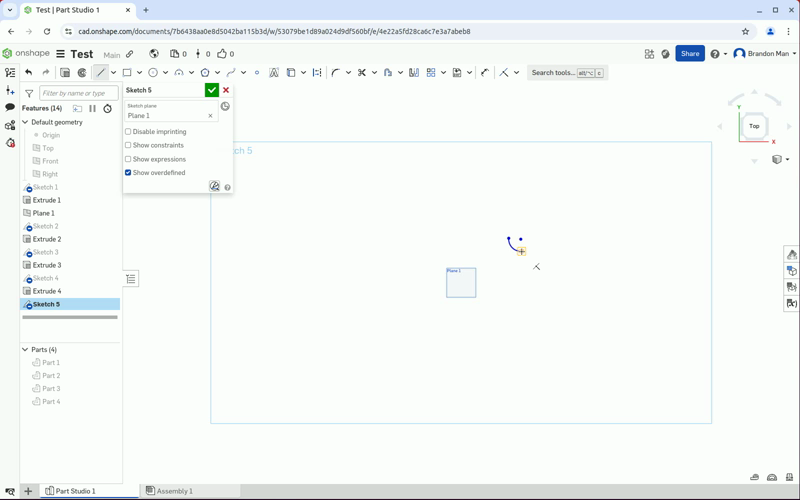
key_down(shift)
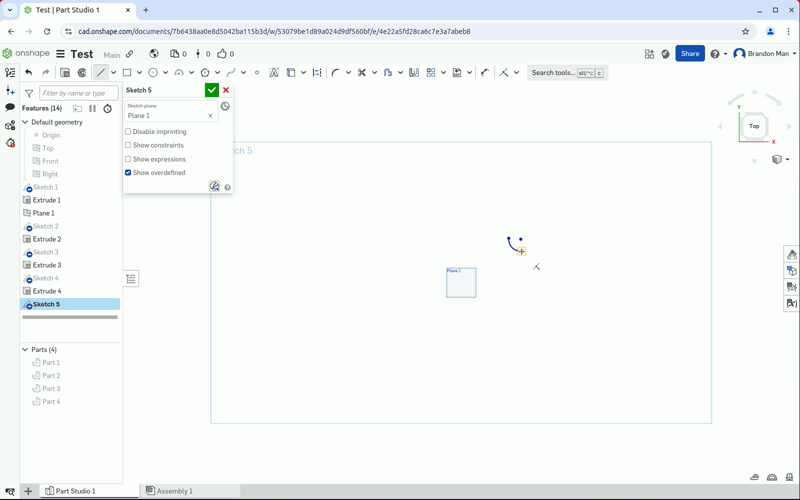
mouse_move(551, 251)
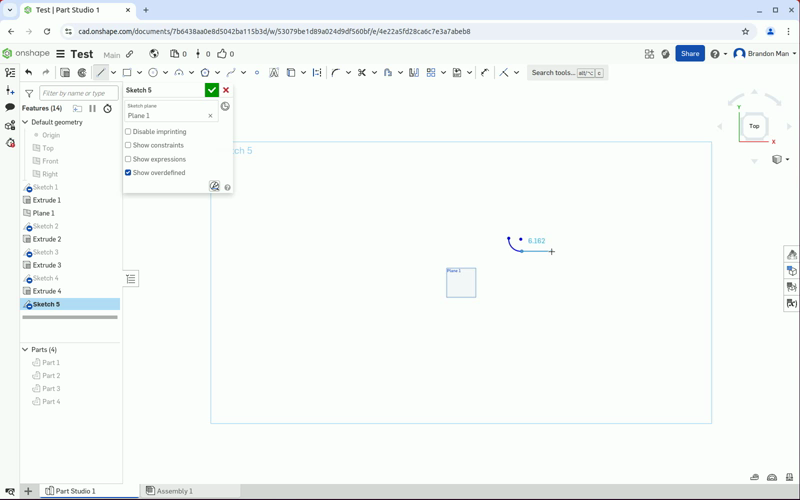
mouse_move(521, 238)
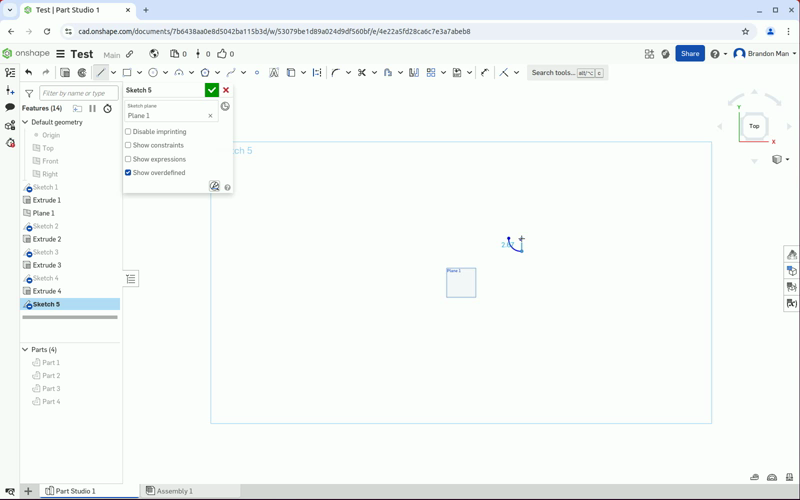
click(521, 238)
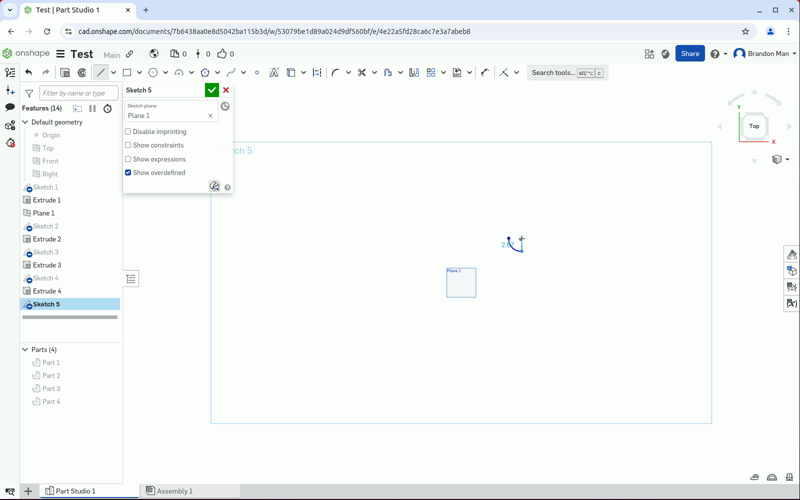
key_up(shift)
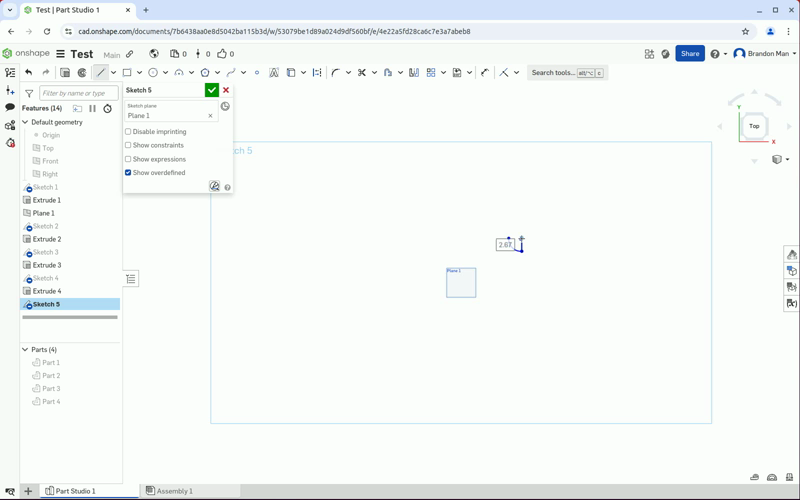
mouse_move(551, 238)
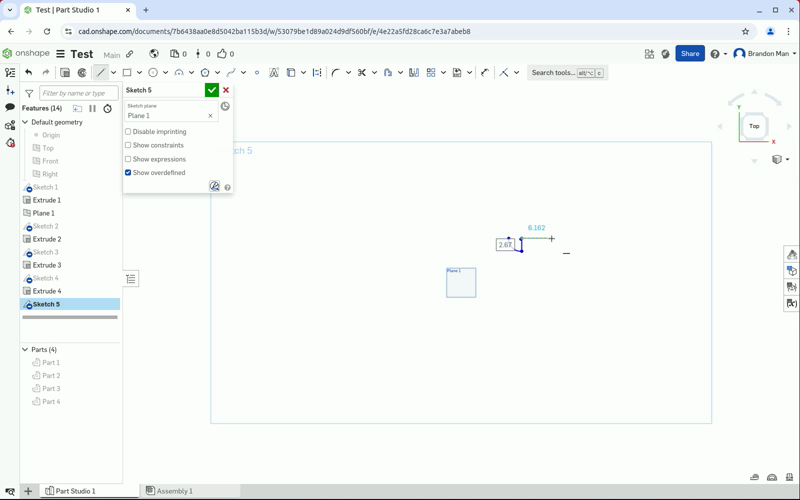
key_down(shift)
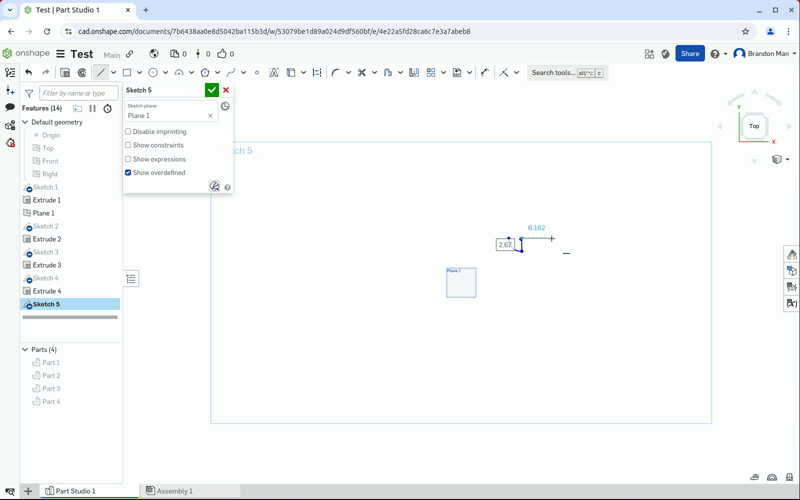
mouse_move(508, 238)
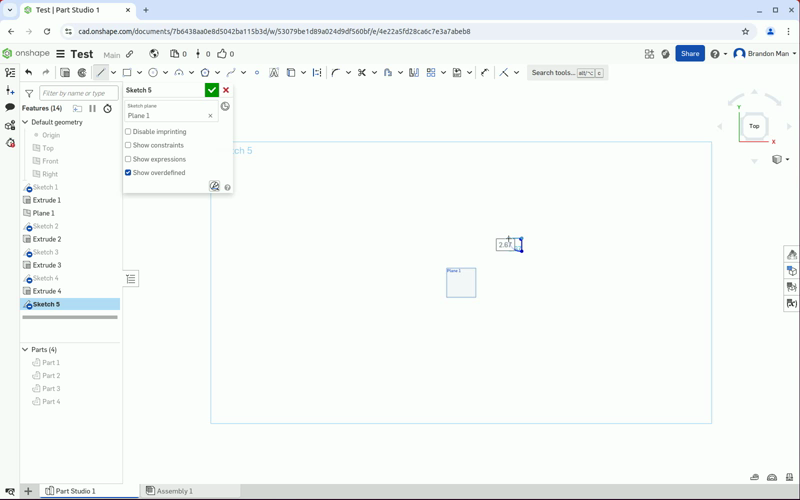
key_up(shift)
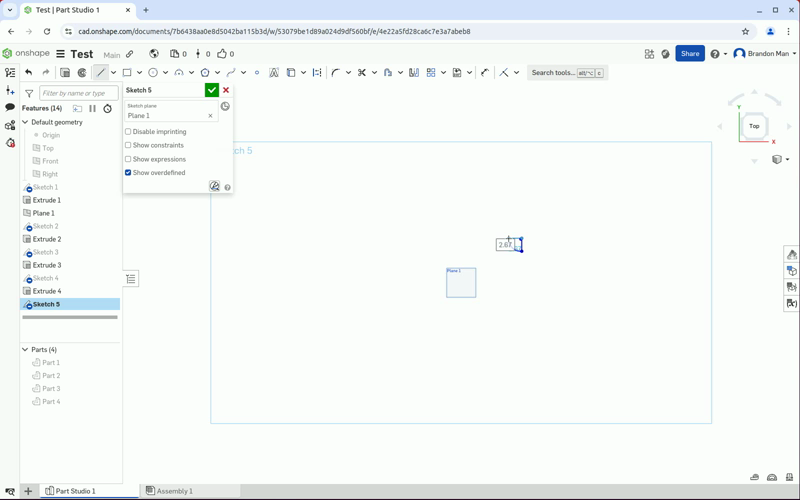
click(508, 238)
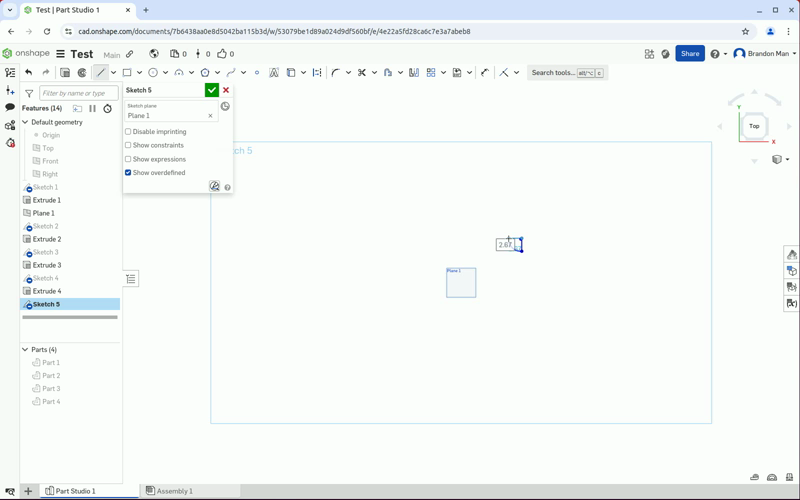
key(esc)
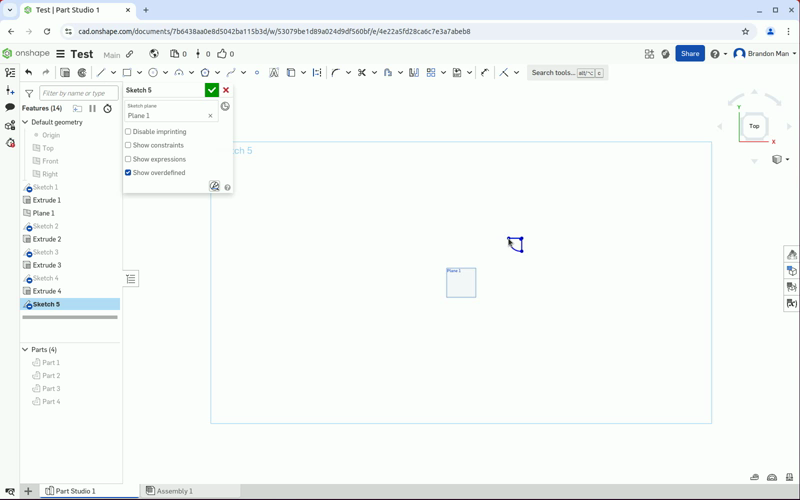
mouse_move(520, 242)
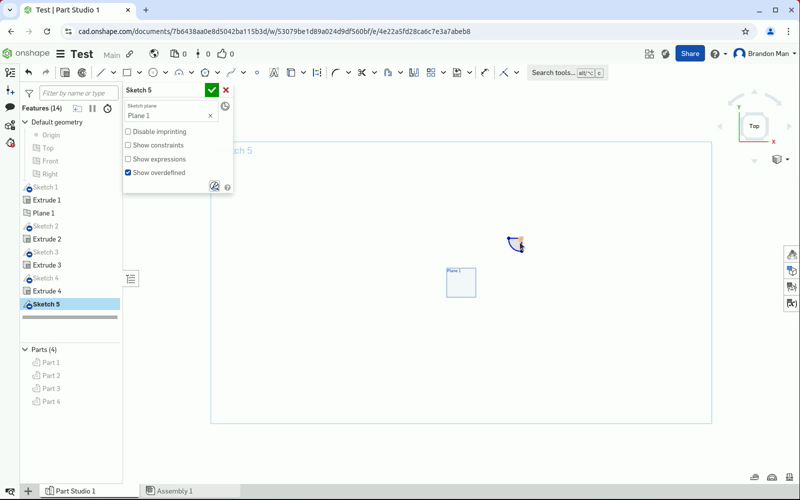
scroll(6)
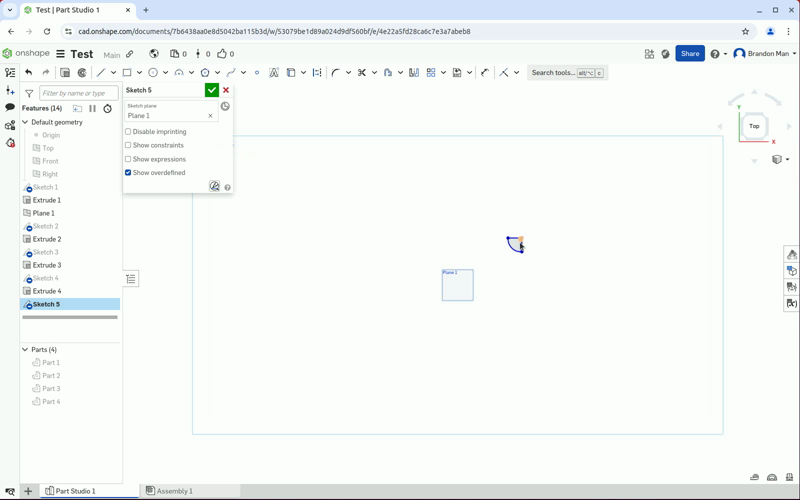
scroll(6)
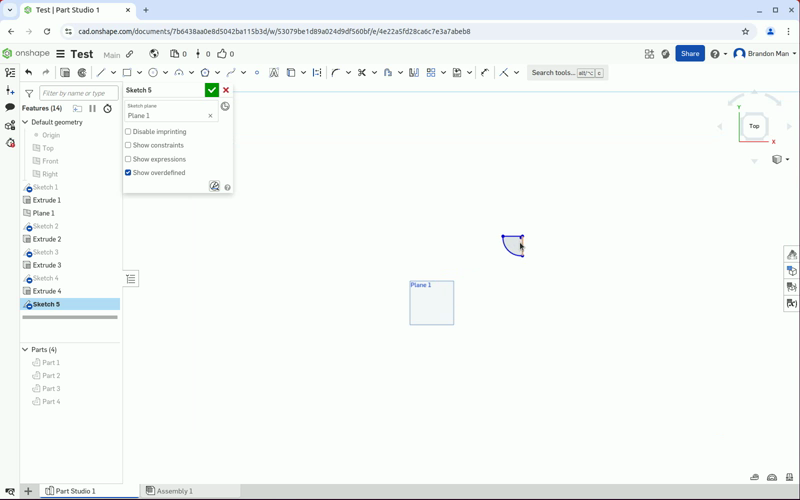
scroll(6)
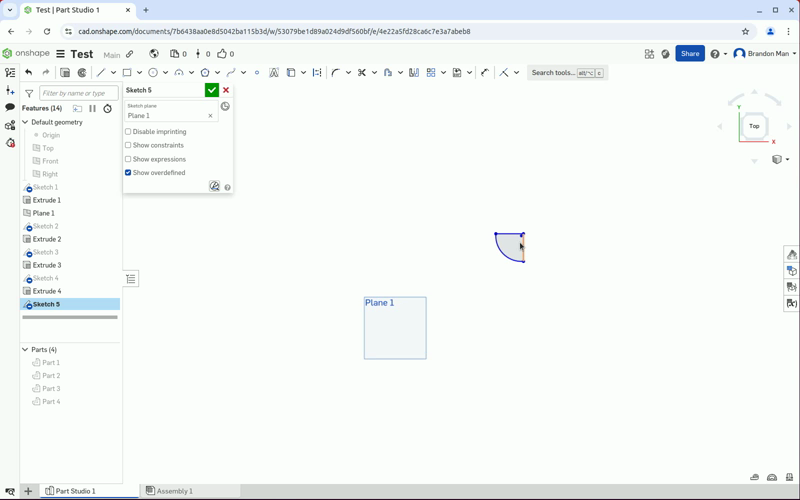
scroll(6)
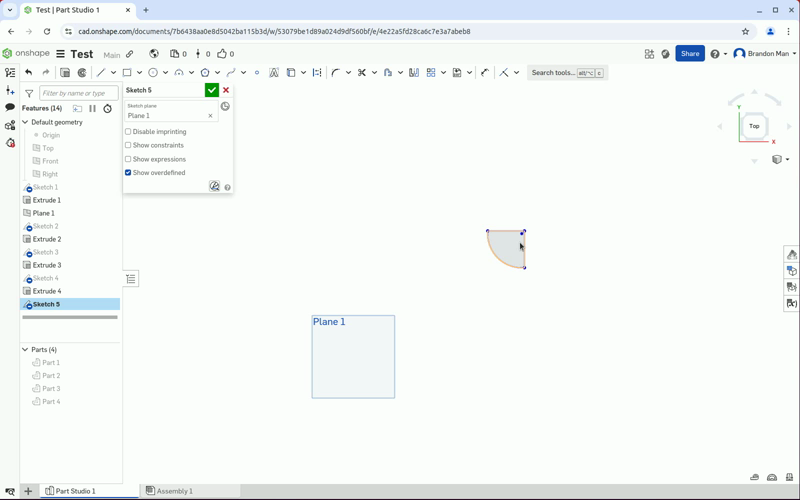
scroll(6)
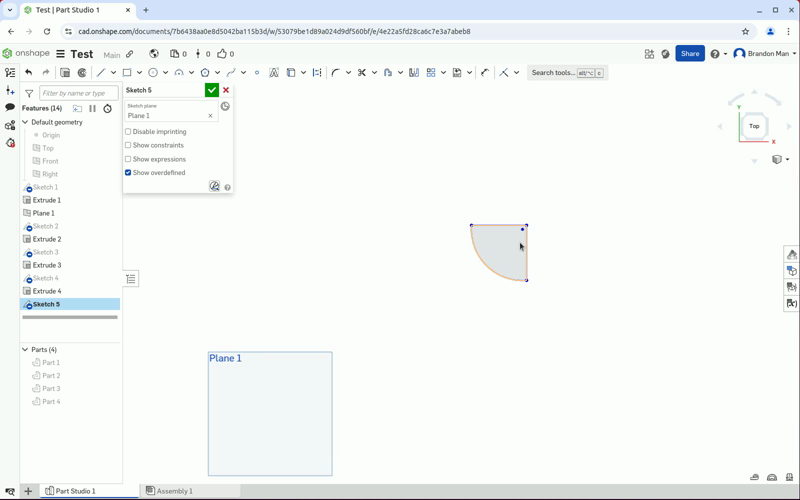
scroll(6)
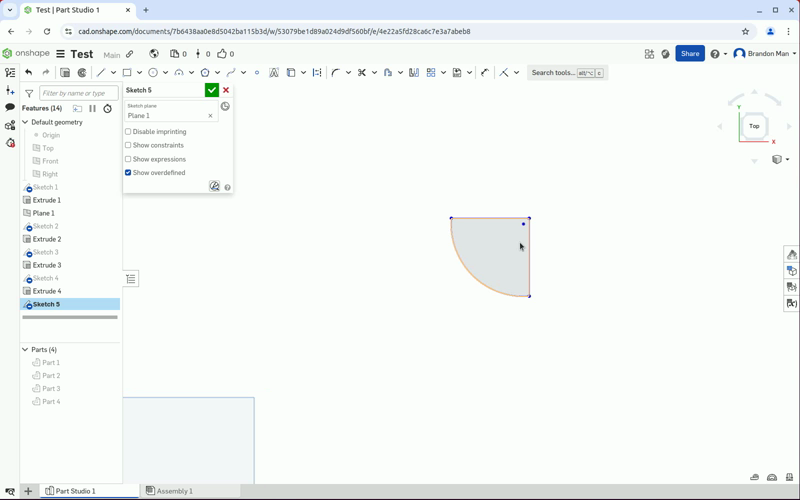
scroll(6)
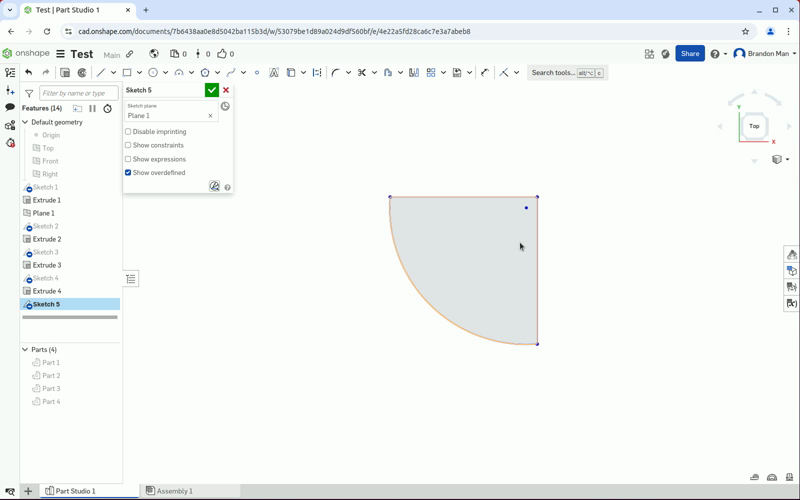
click(520, 242)
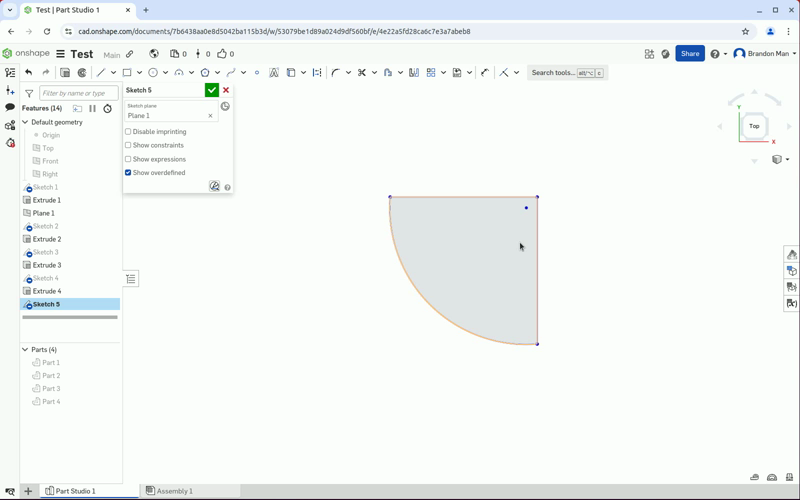
scroll(-6)
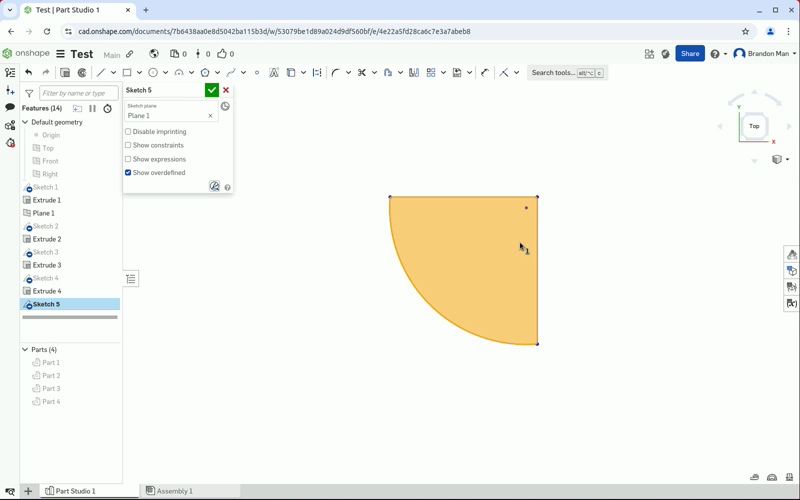
scroll(-6)
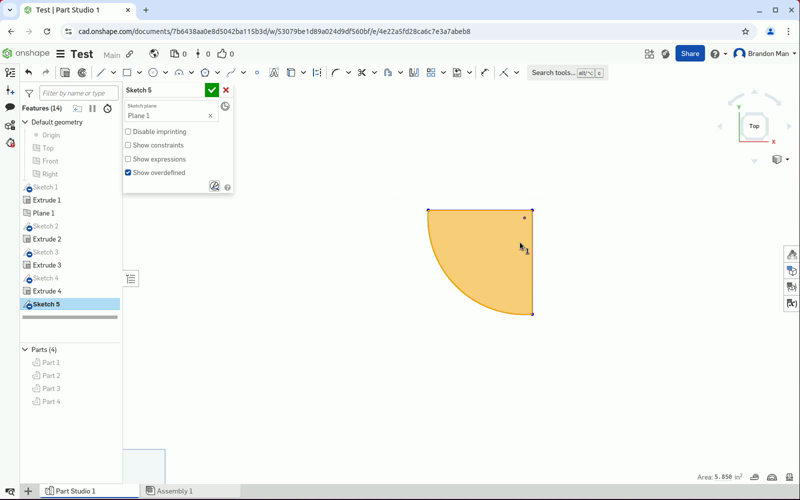
scroll(-6)
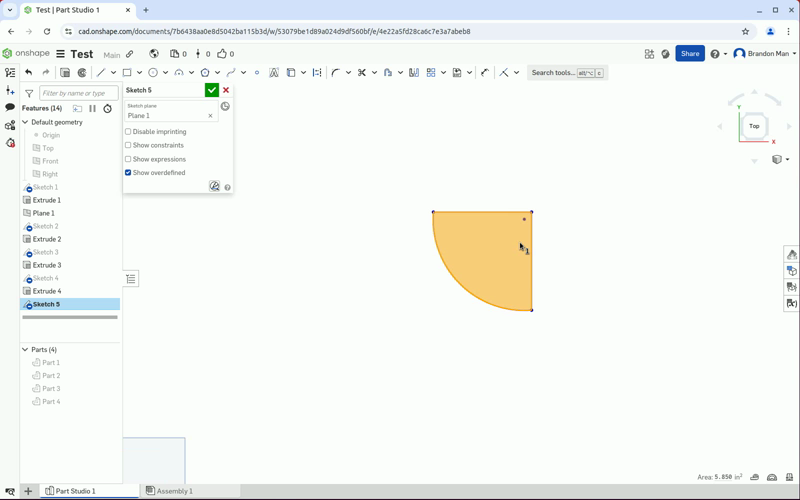
scroll(-6)
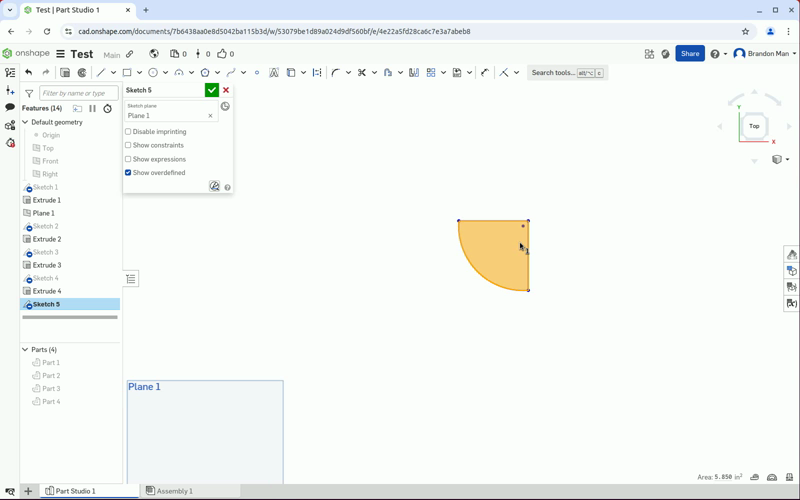
scroll(-6)
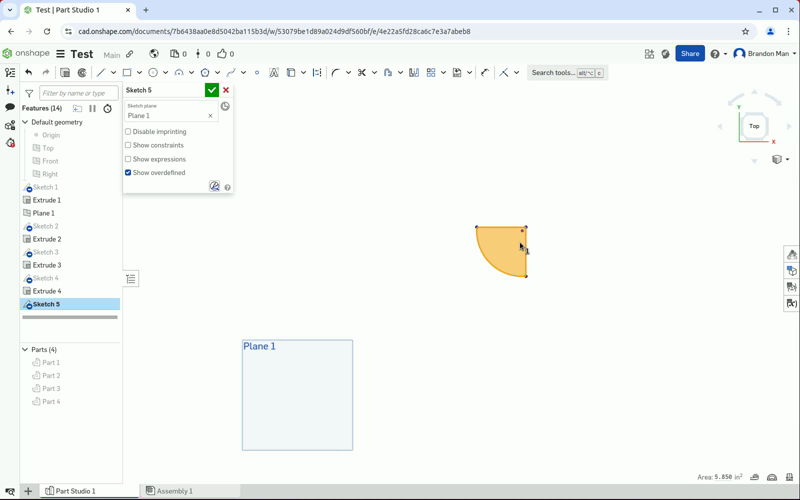
scroll(-6)
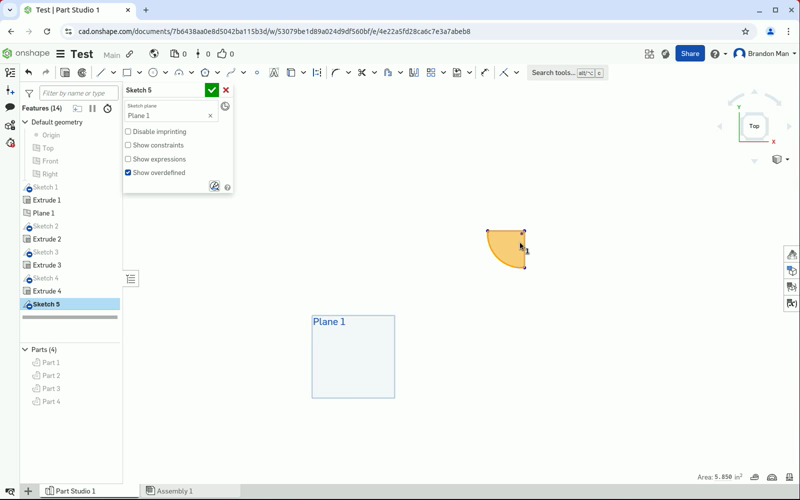
scroll(-6)
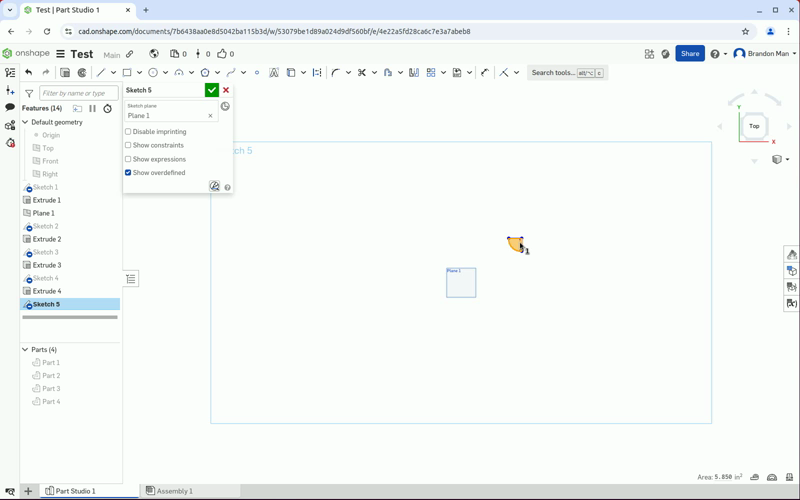
mouse_move(73, 352)
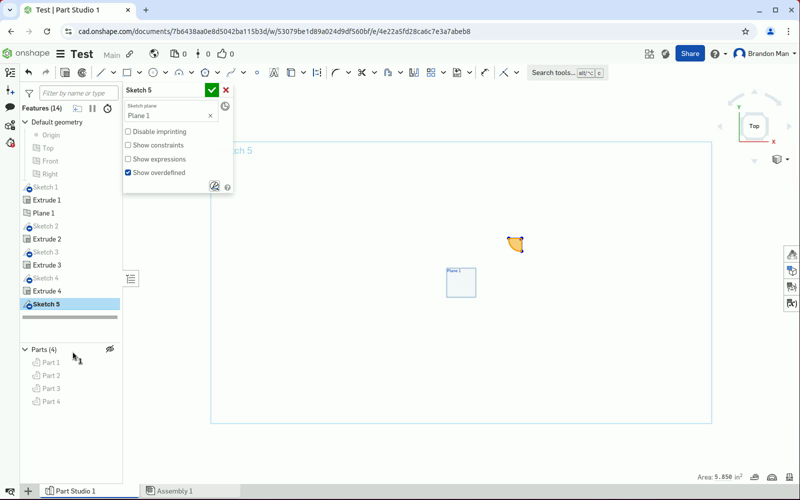
key(shift+y)
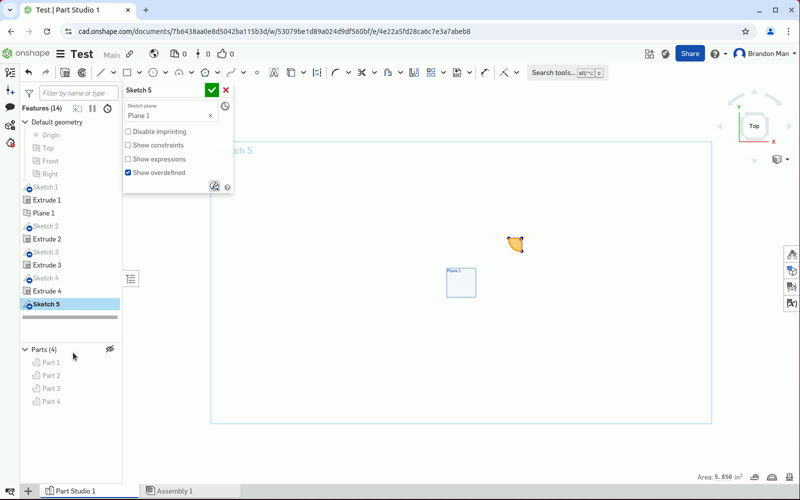
key(shift+e)
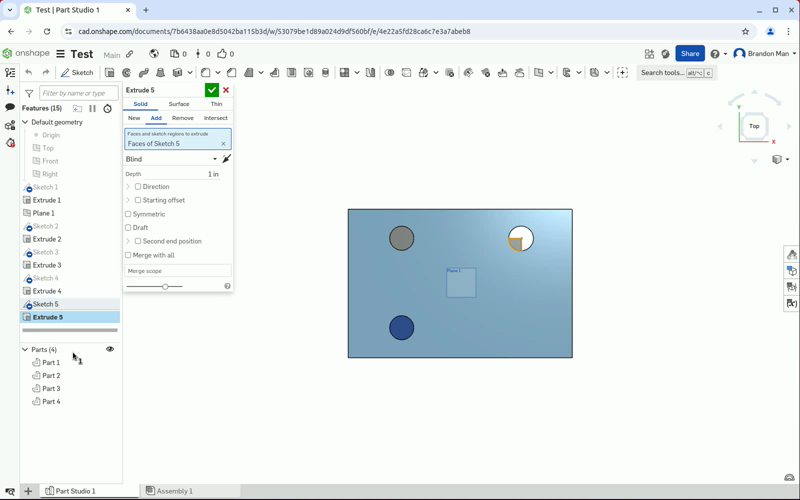
mouse_move(143, 106)
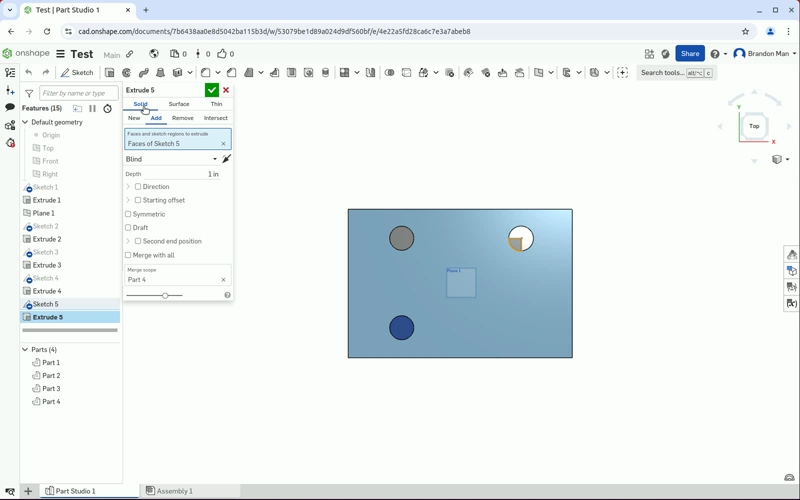
click(143, 106)
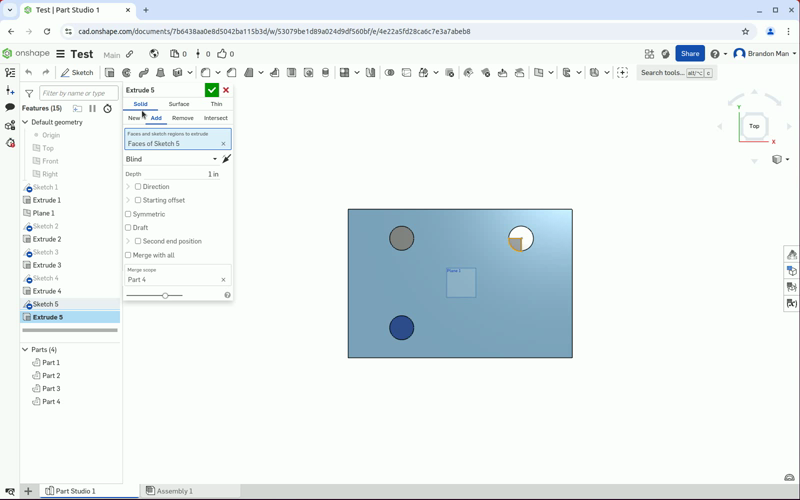
mouse_move(137, 120)
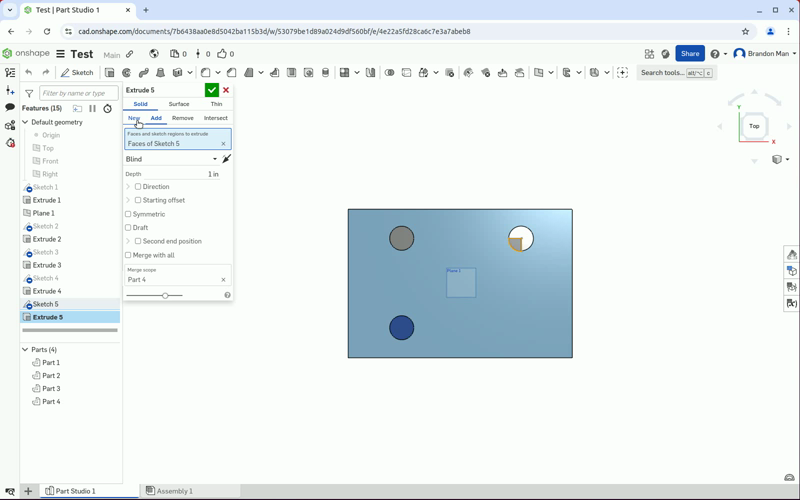
click(137, 120)
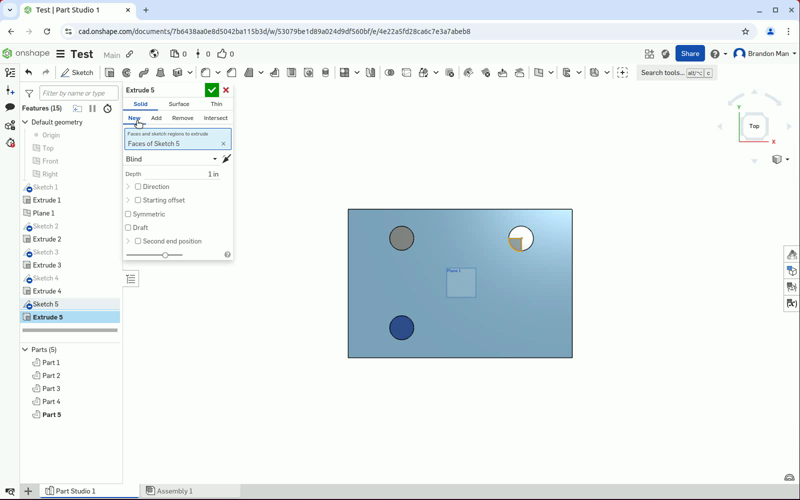
key(tab, 4)
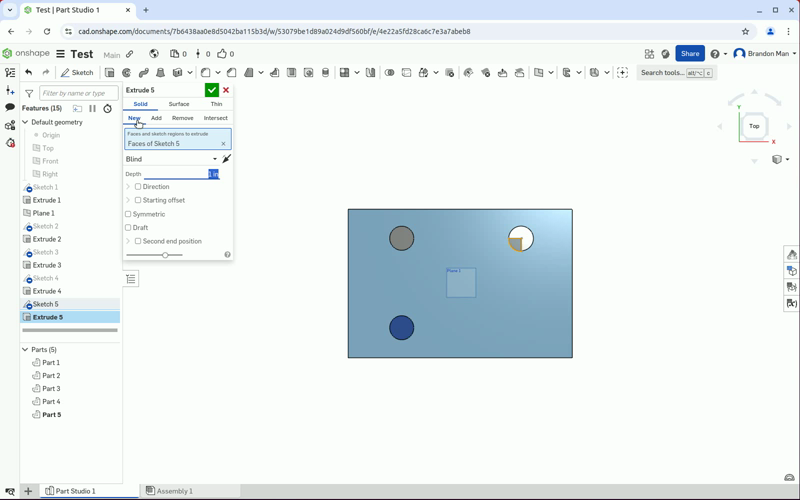
text(15.405)
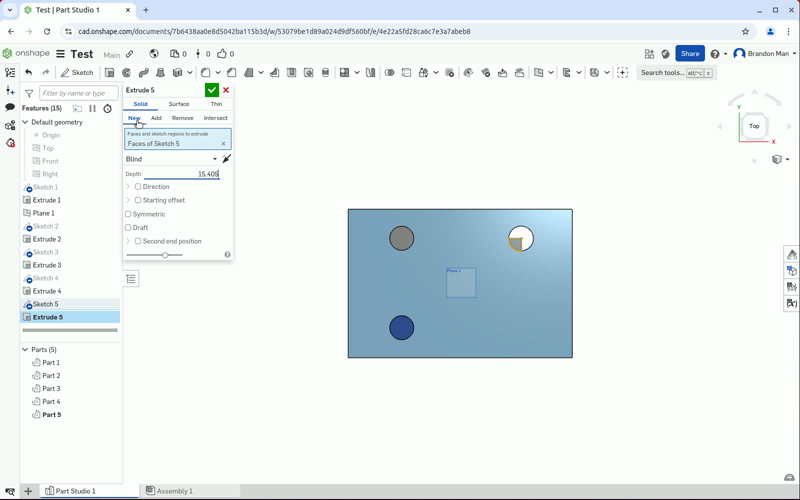
key(enter)
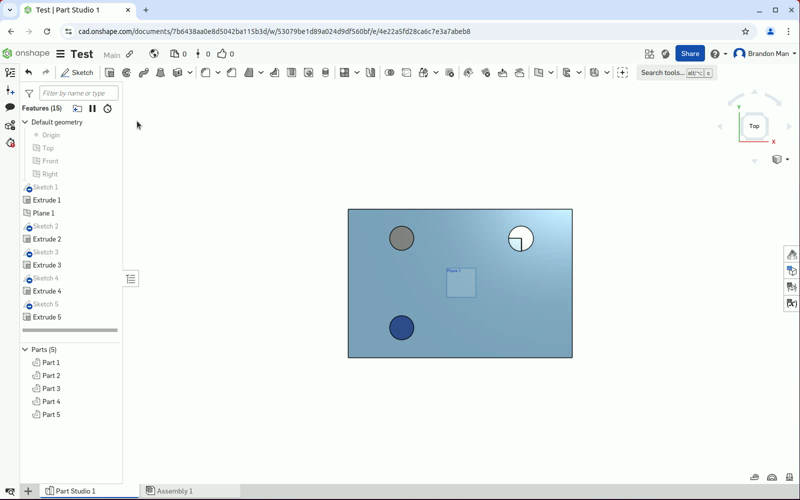
key(shift+h)
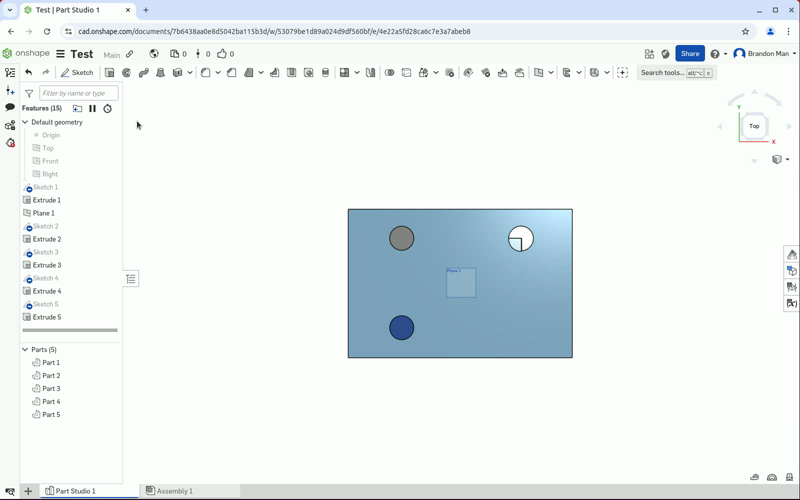
key(shift+h)
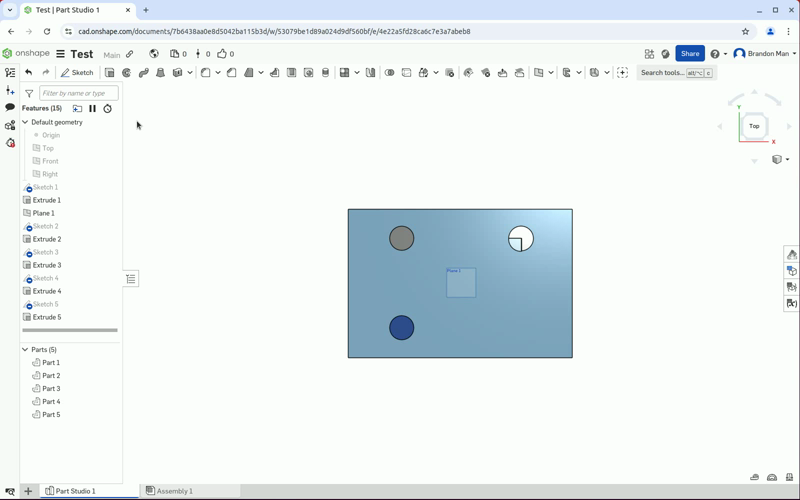
mouse_move(73, 189)
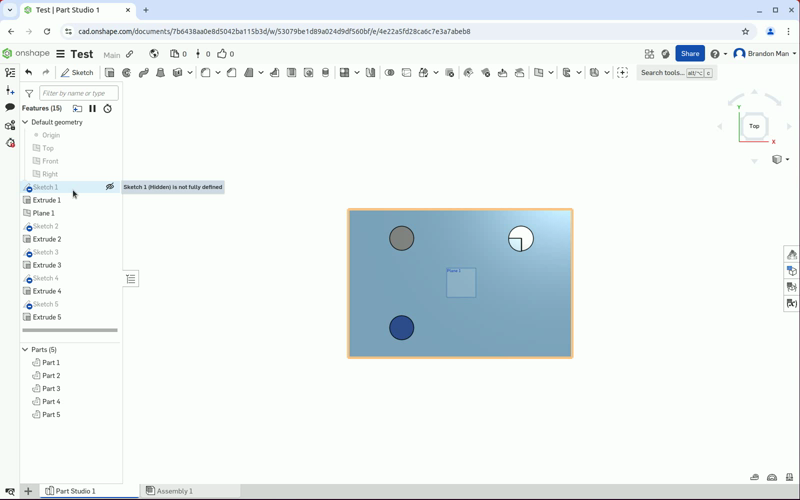
click(73, 189)
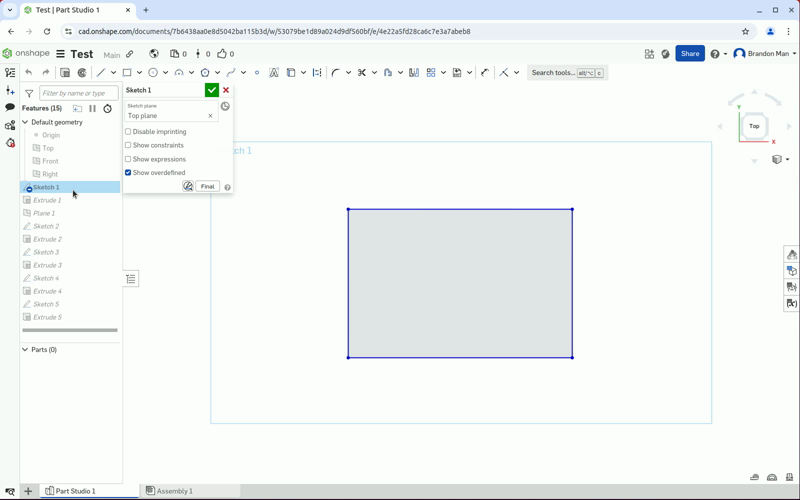
mouse_move(229, 92)
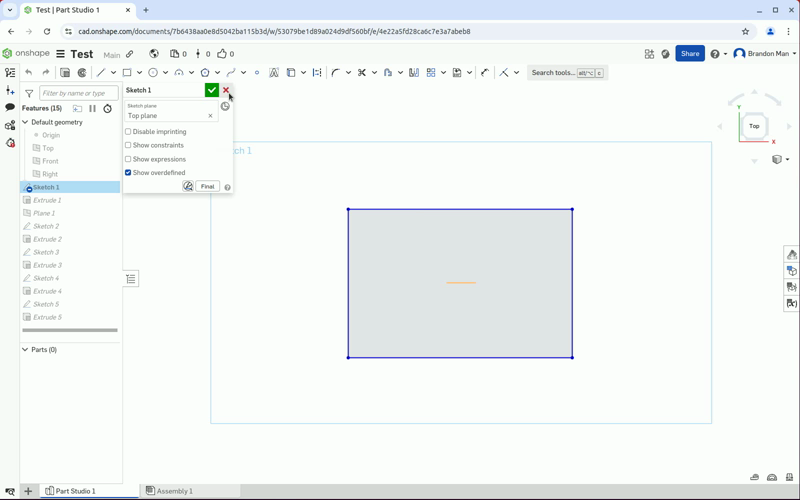
click(229, 92)
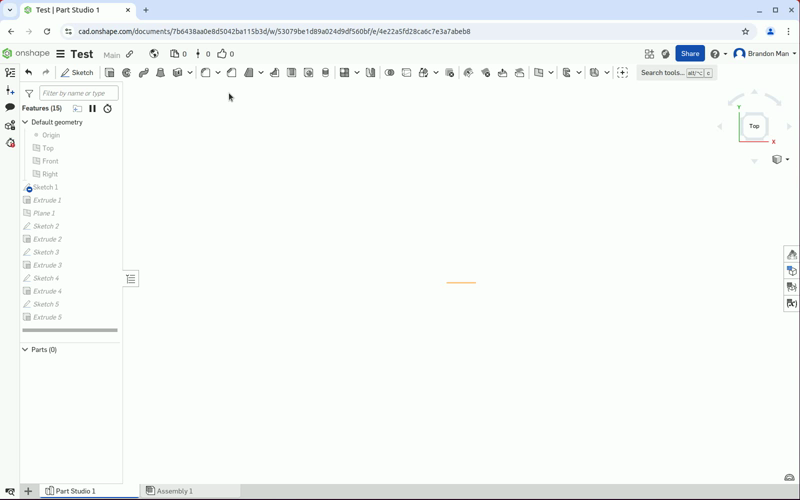
key(shift+s)
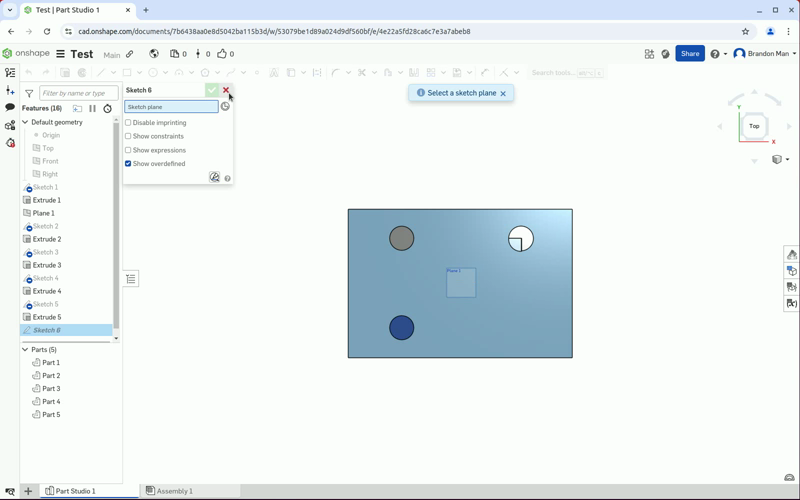
mouse_move(69, 215)
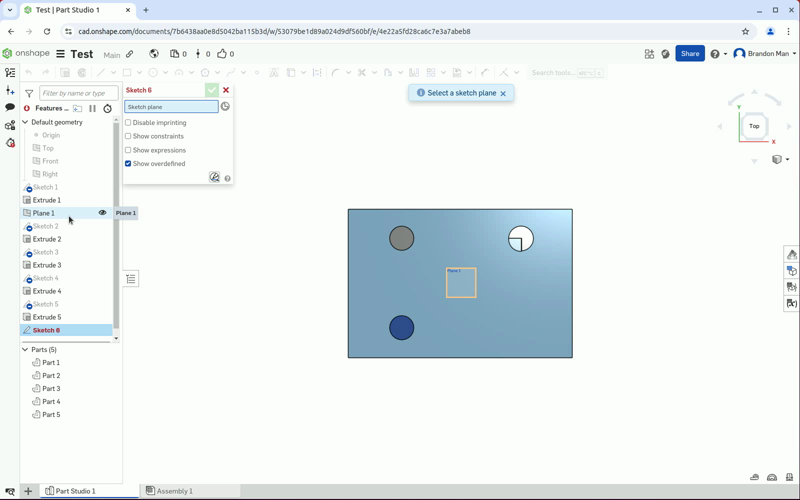
click(69, 215)
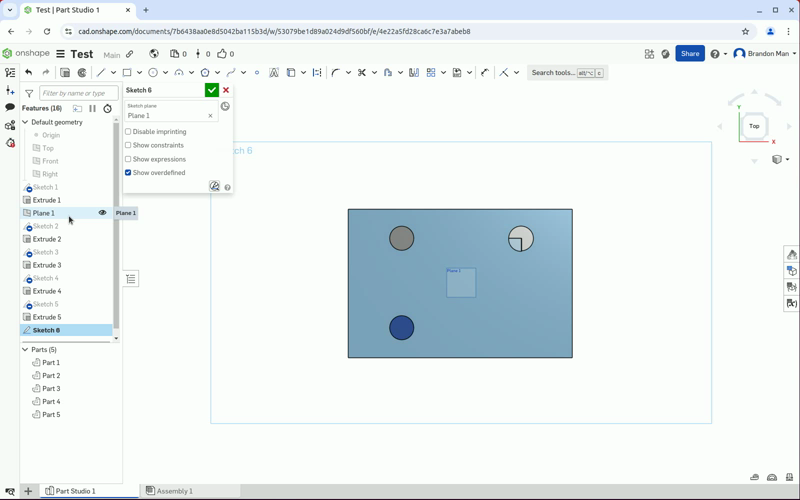
mouse_move(73, 352)
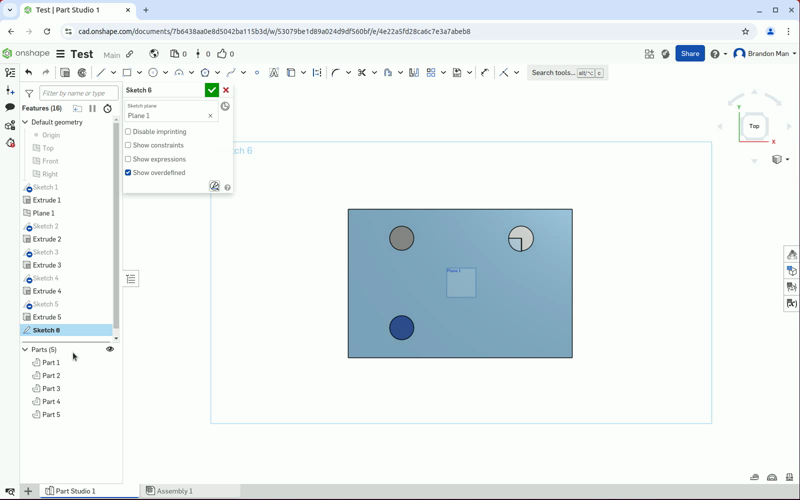
key(y)
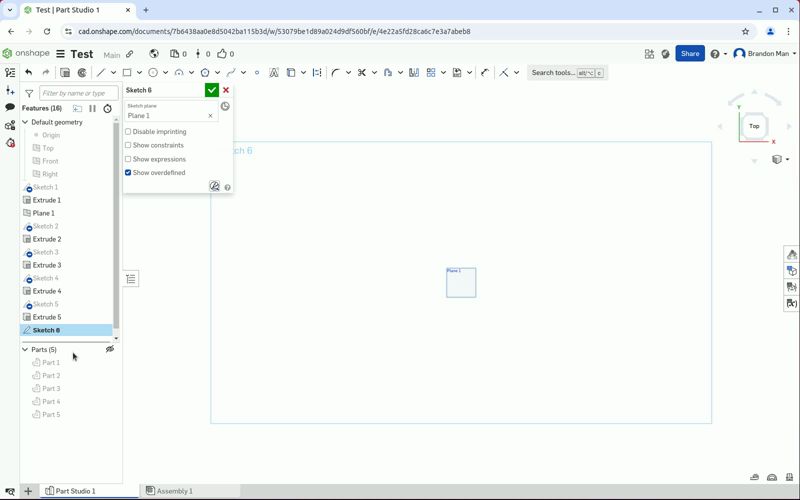
key(a)
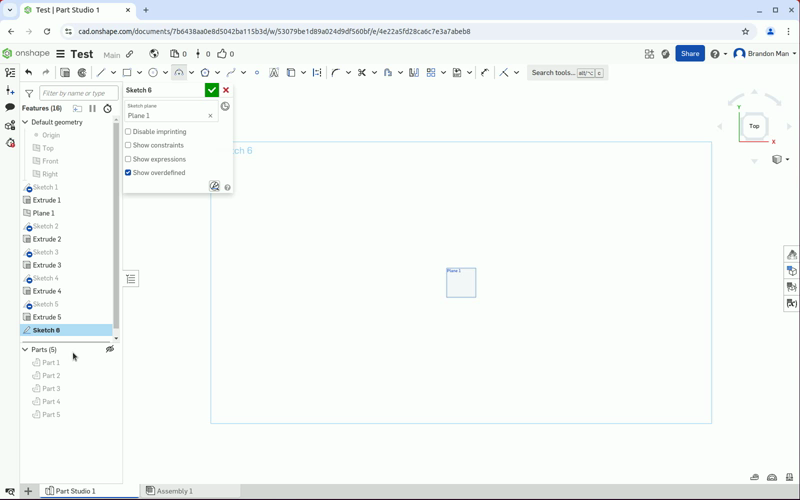
key_down(shift)
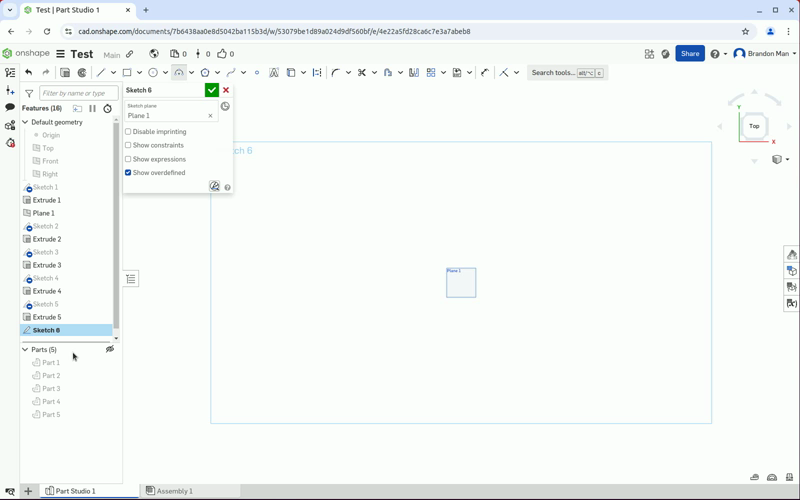
mouse_move(508, 327)
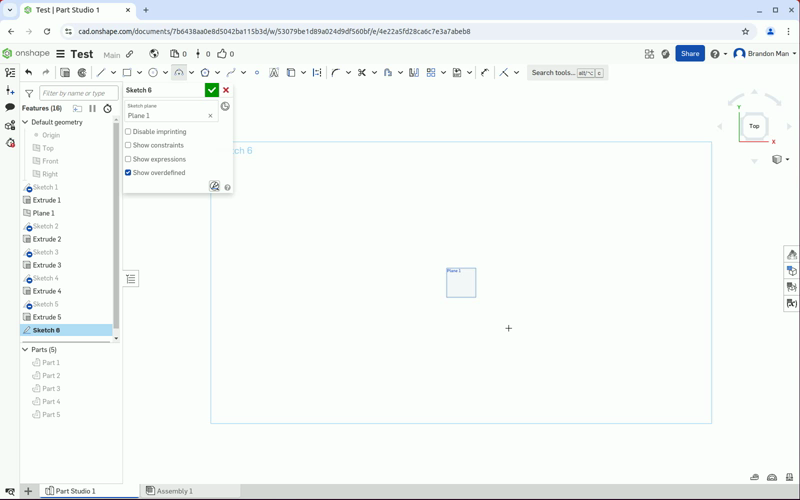
click(508, 327)
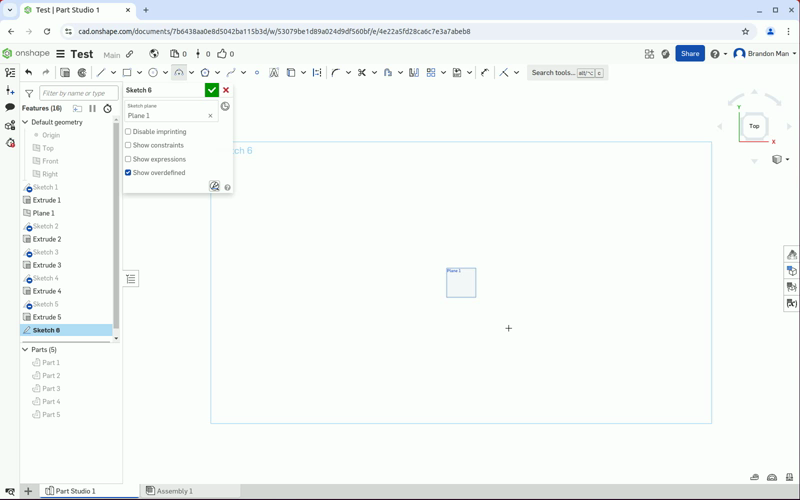
key_up(shift)
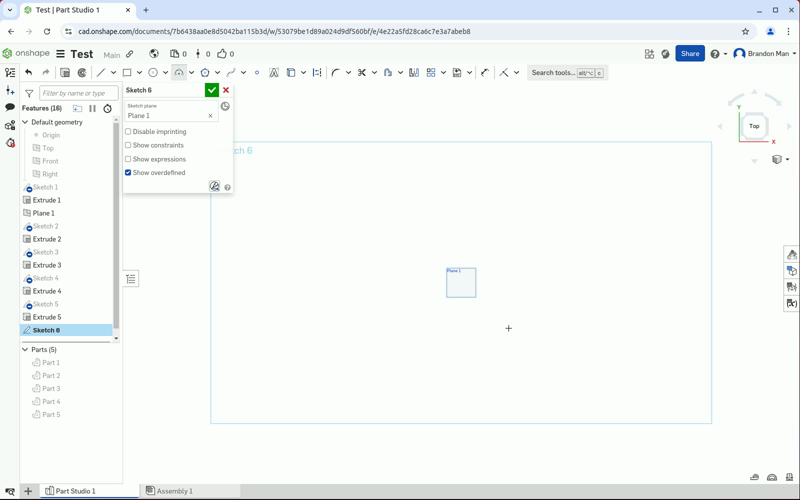
key_down(shift)
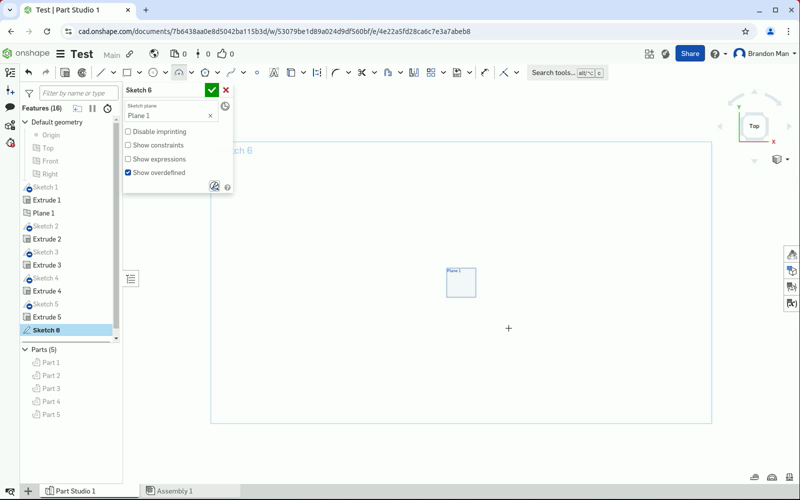
mouse_move(521, 315)
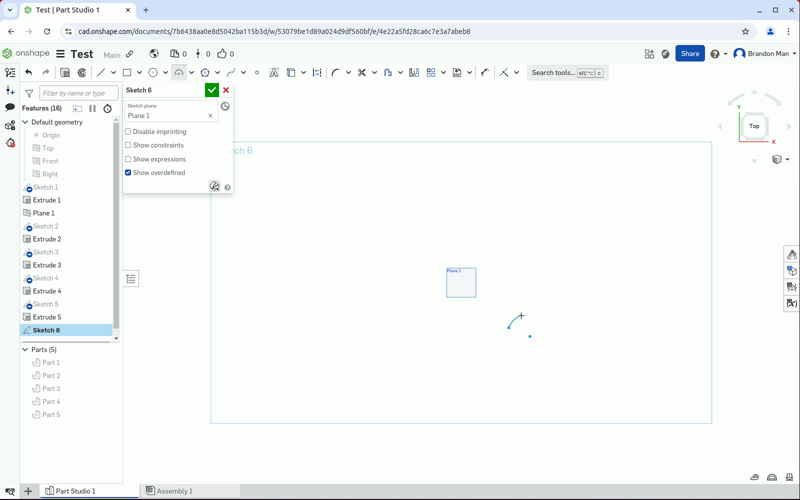
click(521, 315)
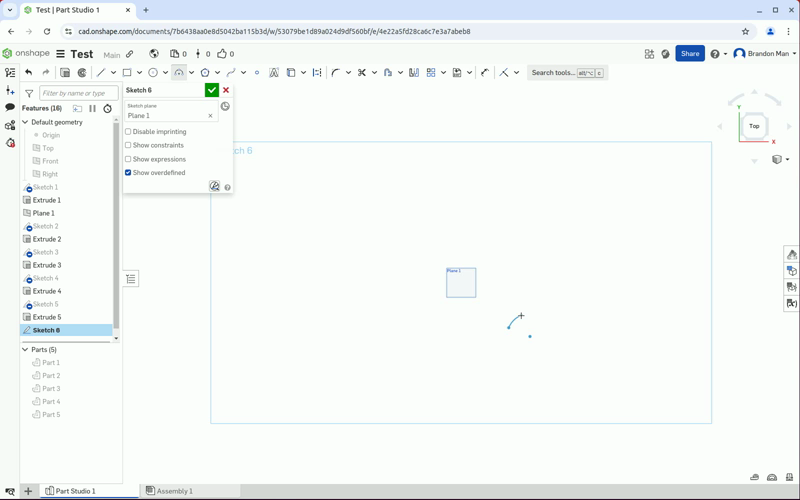
mouse_move(529, 336)
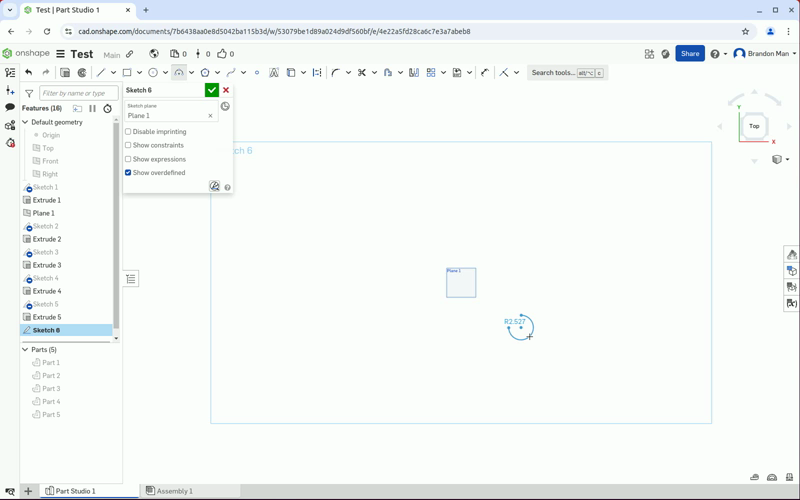
click(529, 336)
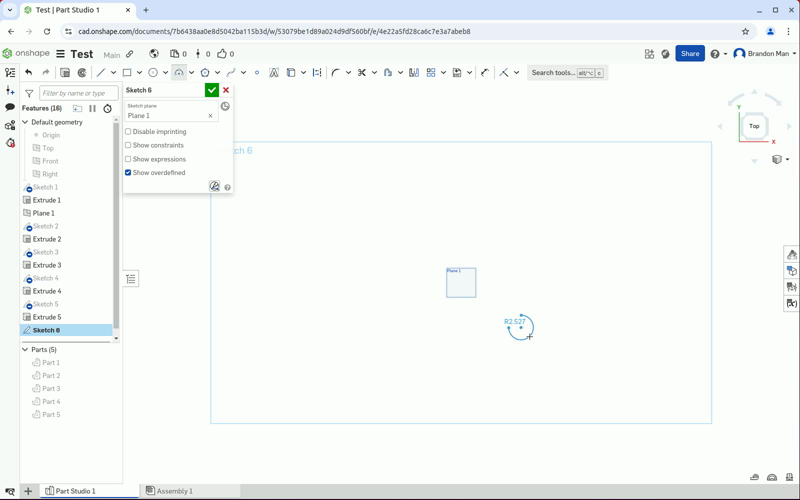
key_up(shift)
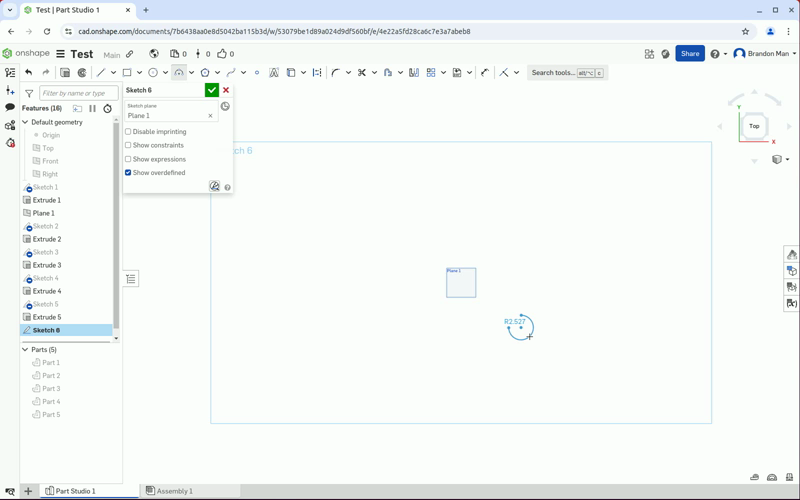
key(esc)
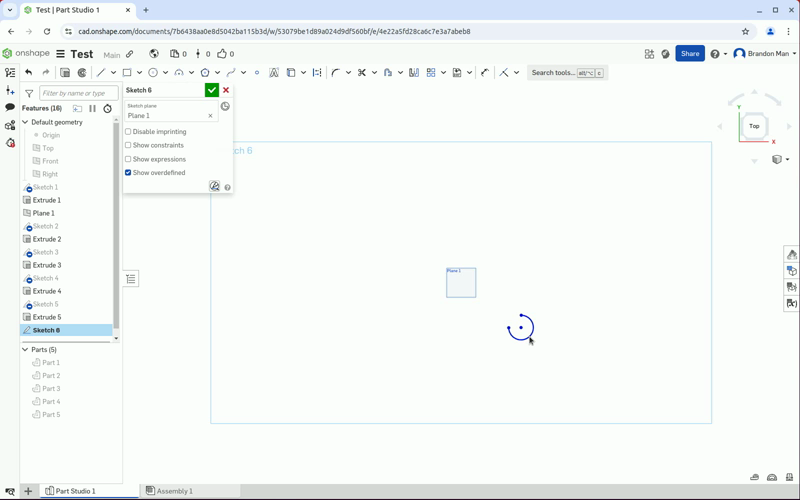
key(l)
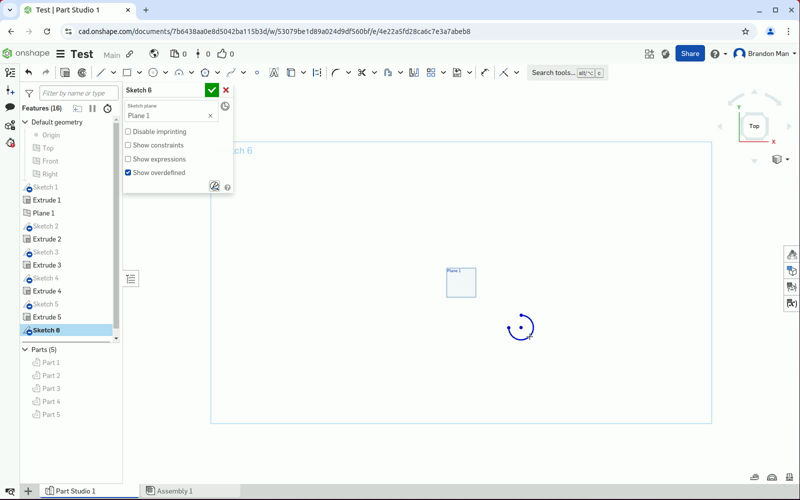
mouse_move(521, 315)
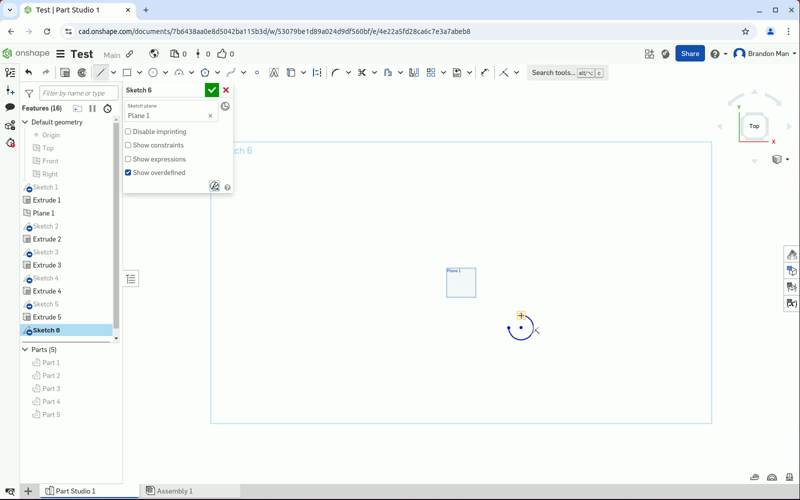
click(521, 315)
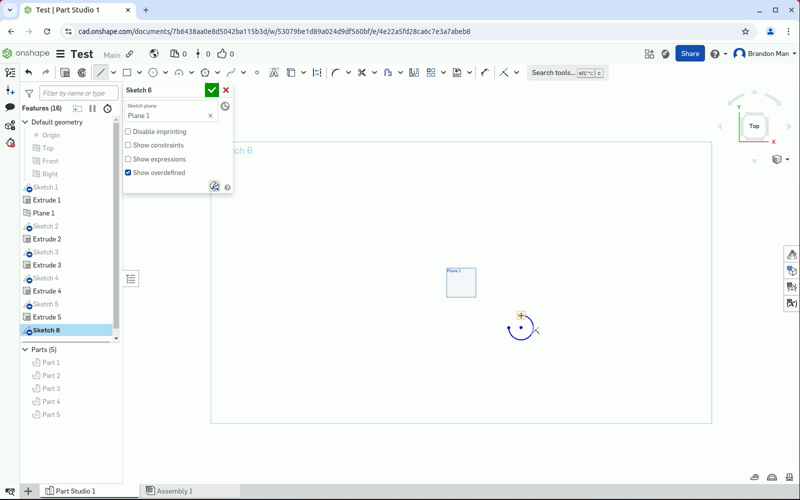
key_down(shift)
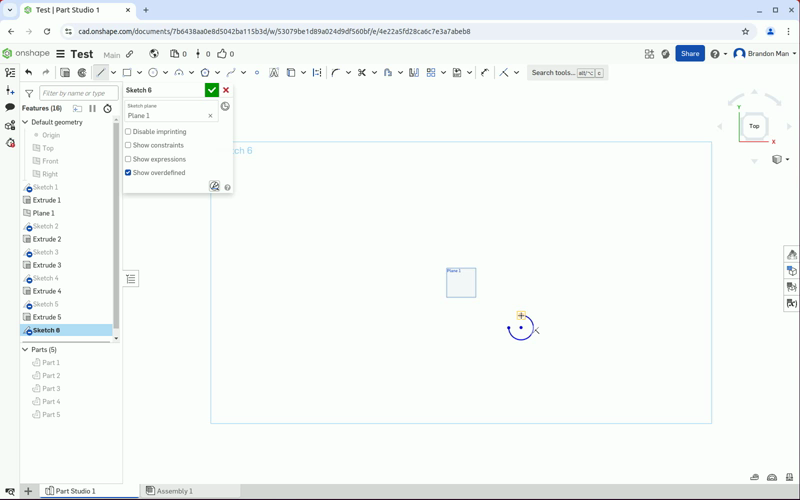
mouse_move(551, 315)
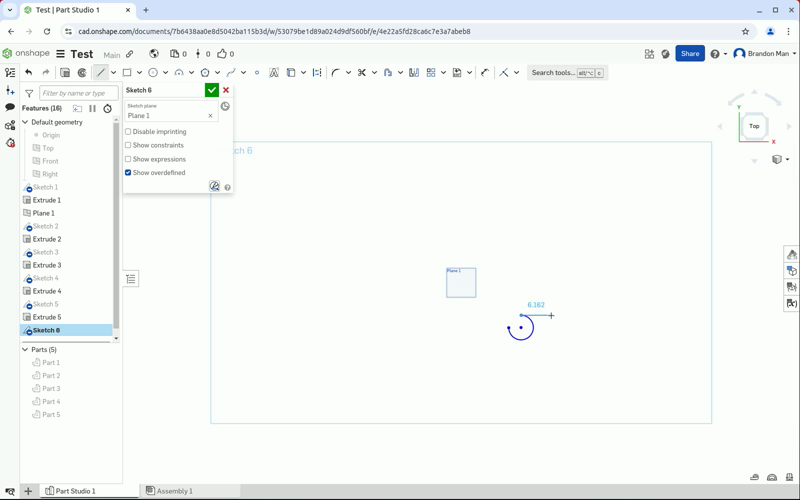
mouse_move(521, 327)
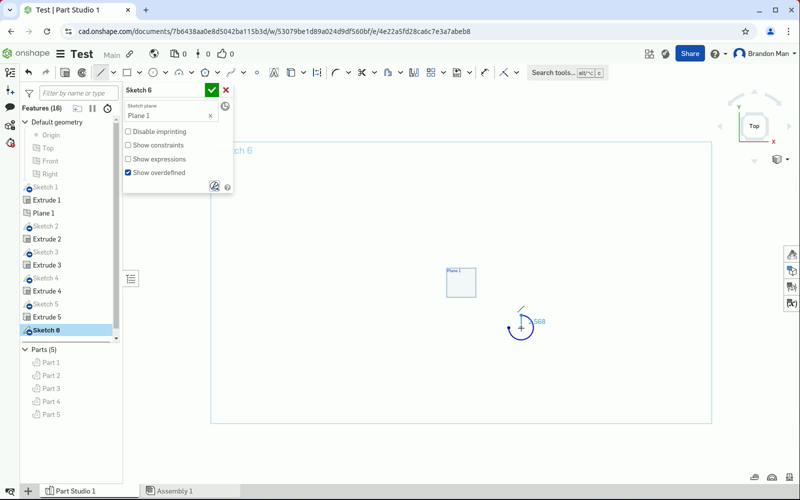
click(521, 327)
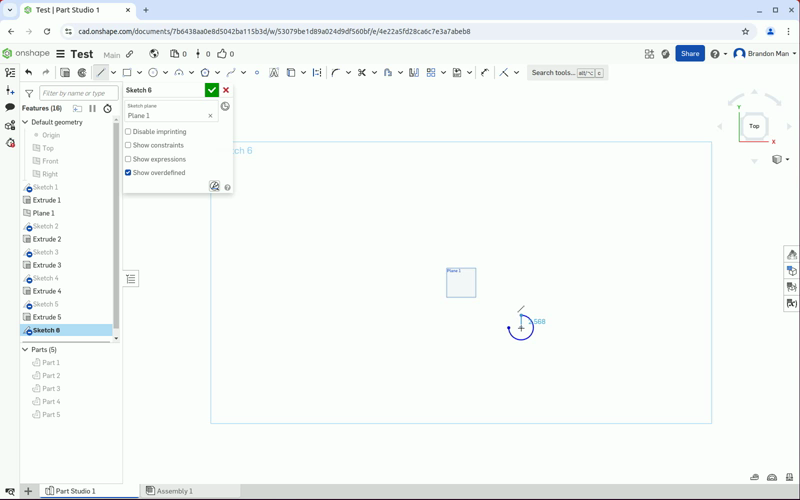
key_up(shift)
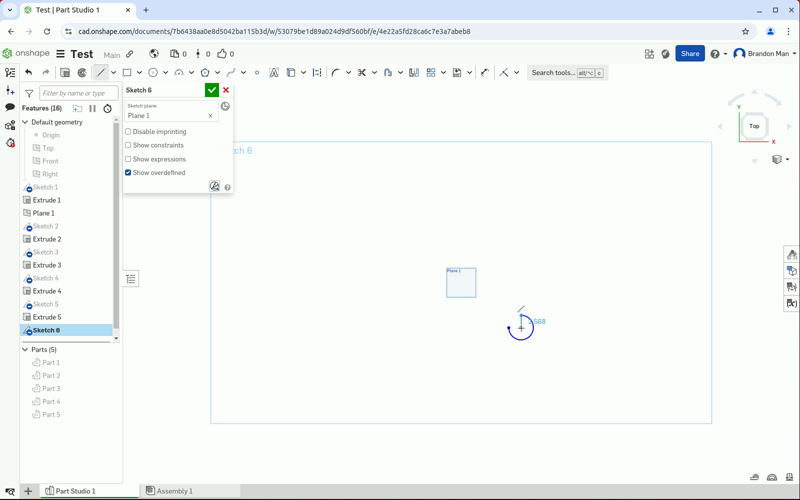
mouse_move(551, 327)
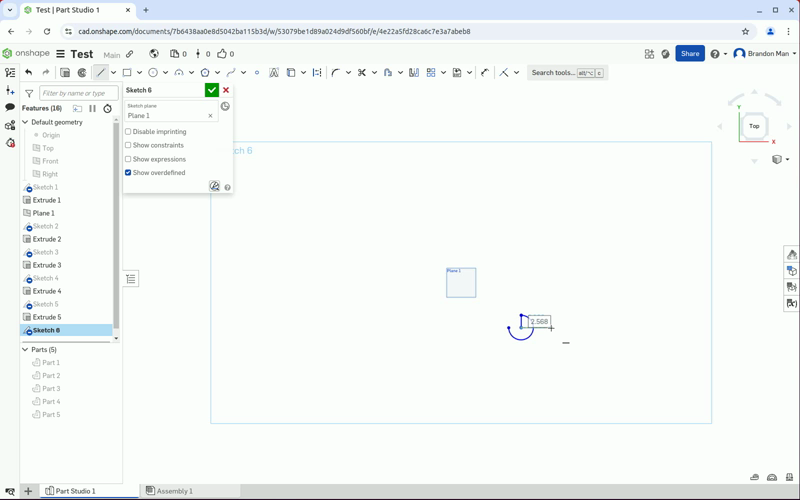
key_down(shift)
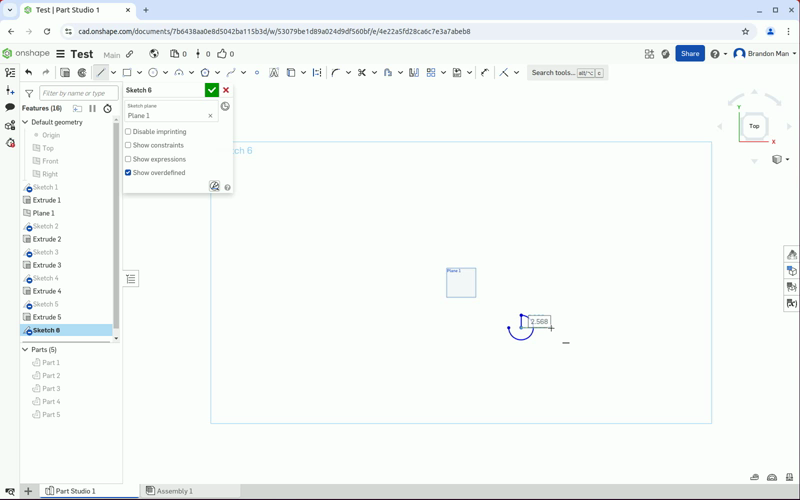
mouse_move(508, 327)
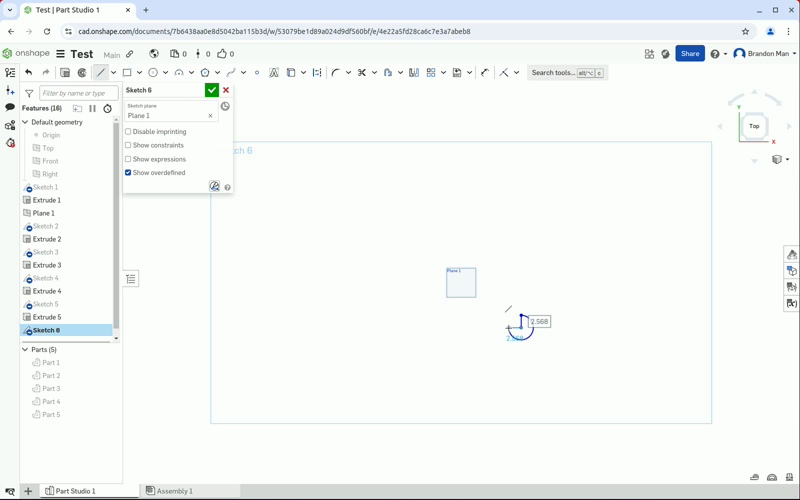
key_up(shift)
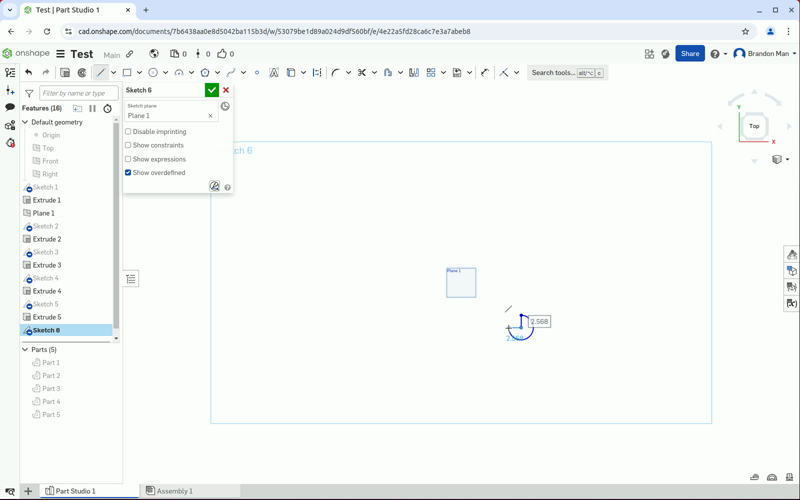
click(508, 327)
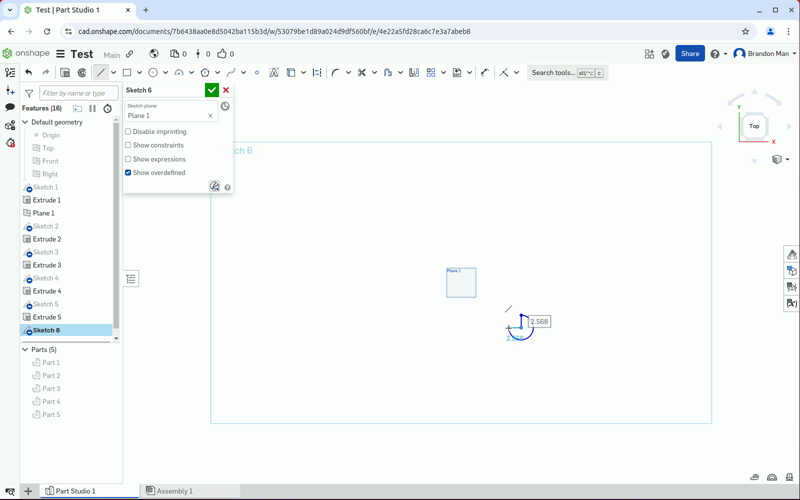
key(esc)
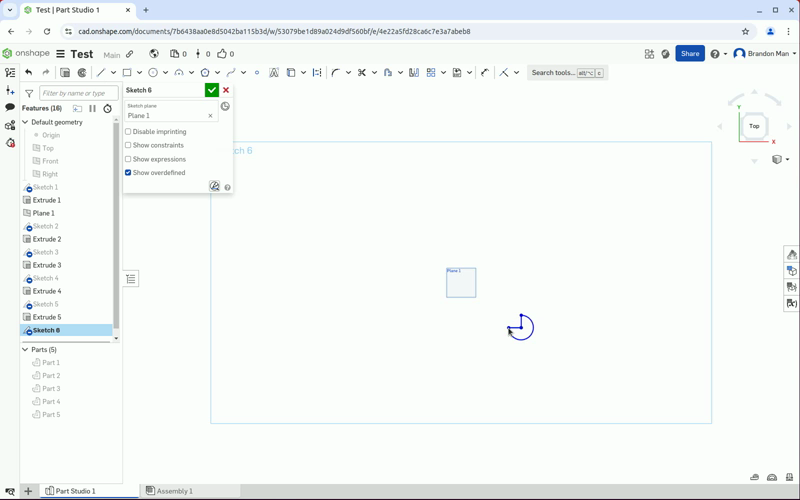
mouse_move(526, 321)
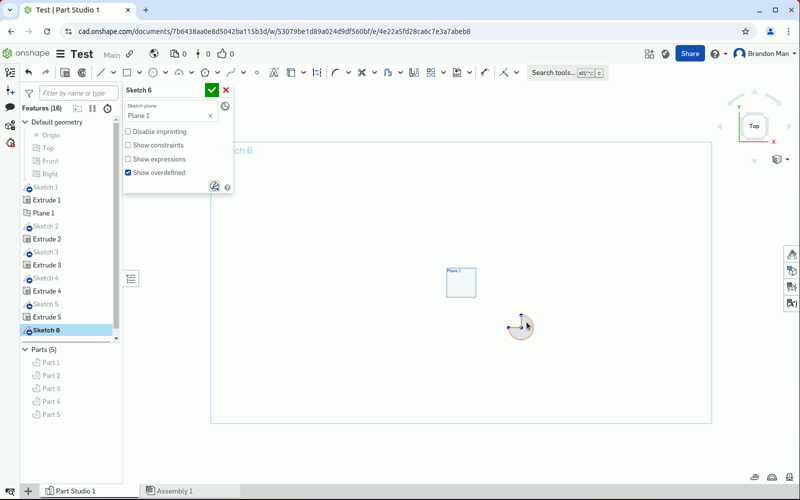
scroll(6)
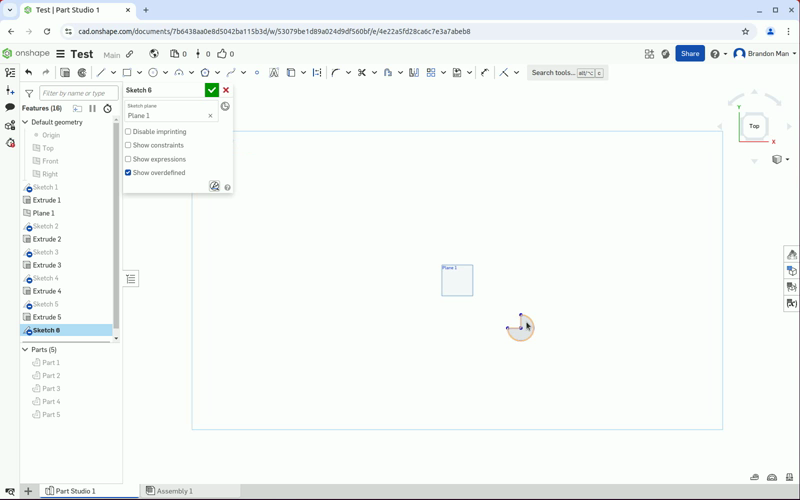
scroll(6)
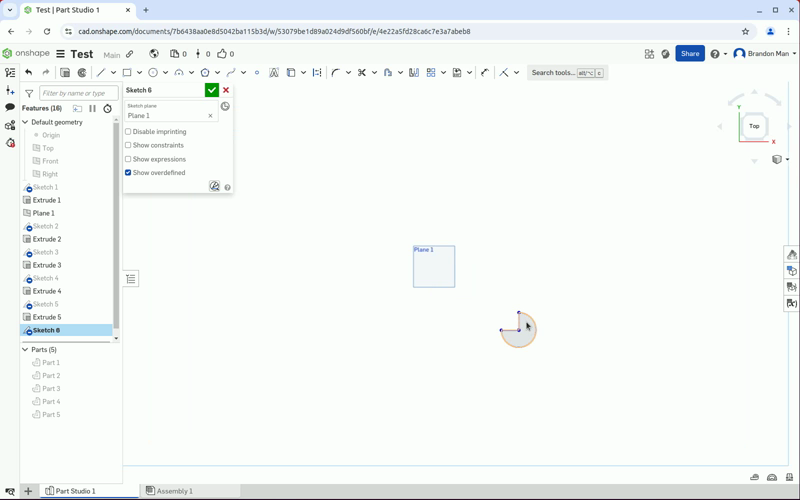
scroll(6)
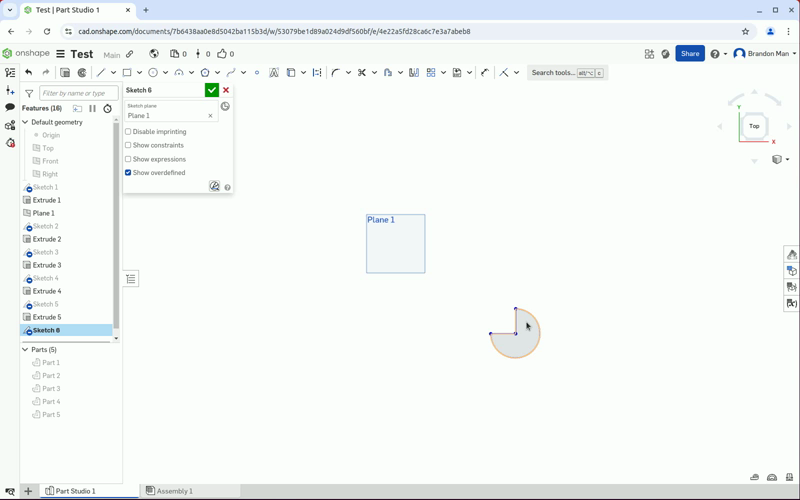
scroll(6)
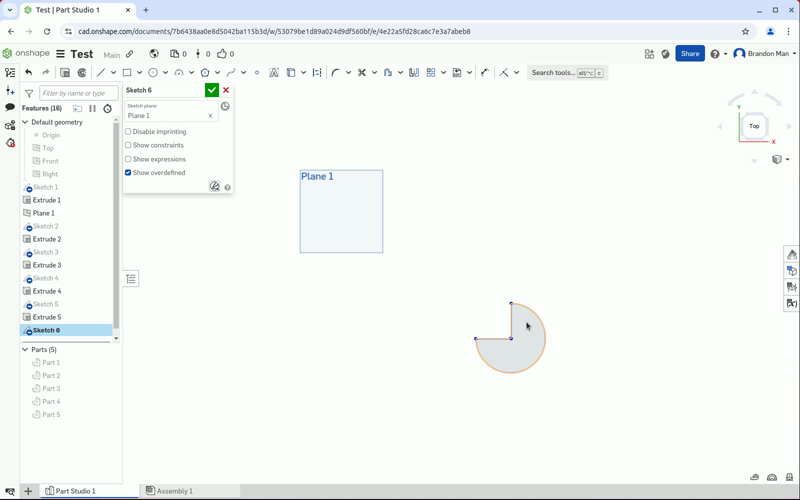
scroll(6)
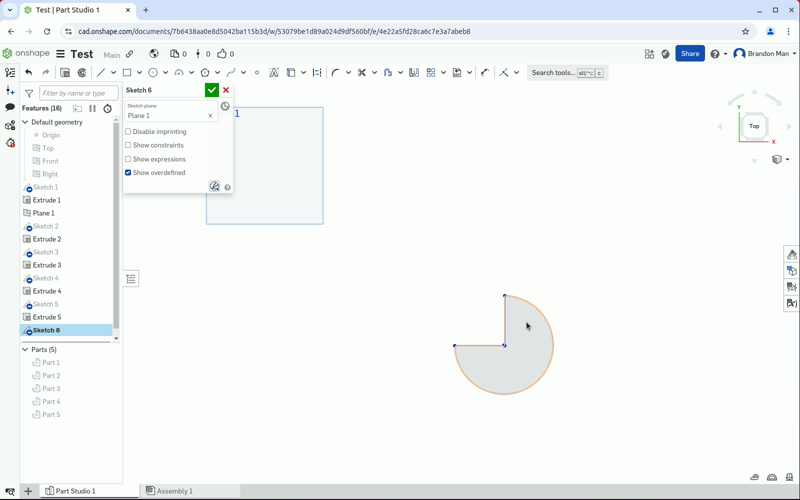
scroll(6)
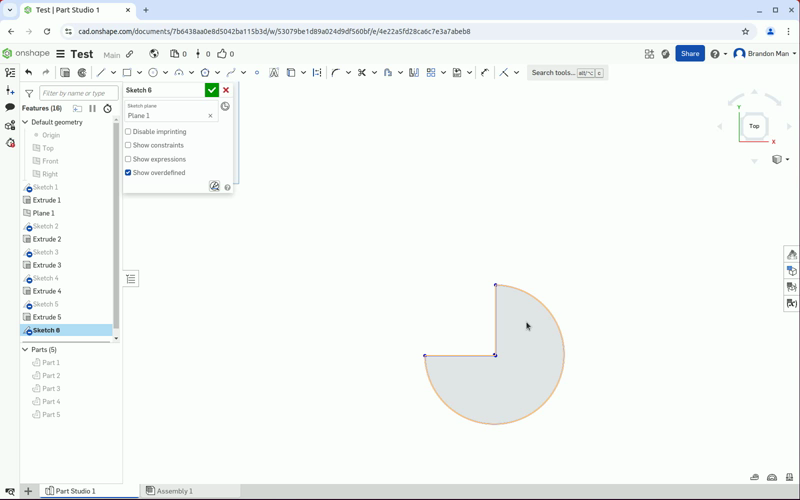
scroll(6)
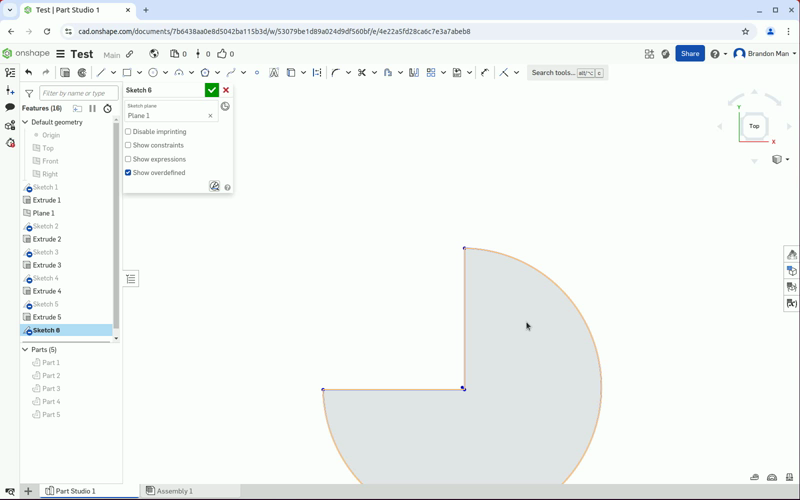
click(526, 321)
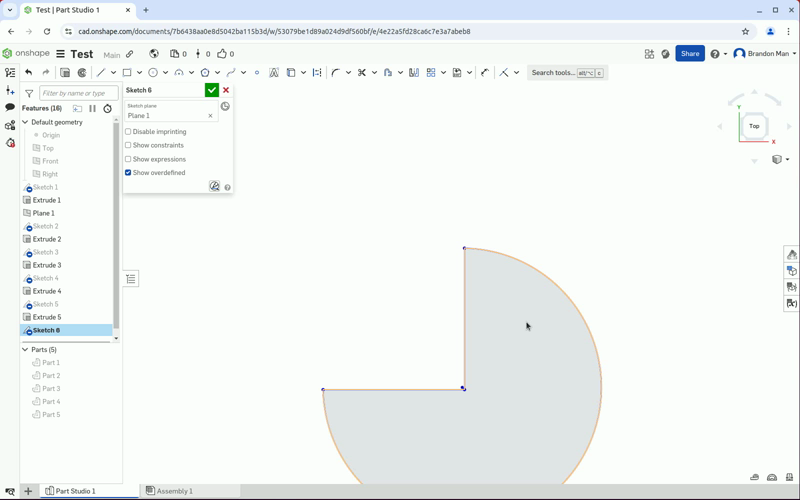
scroll(-6)
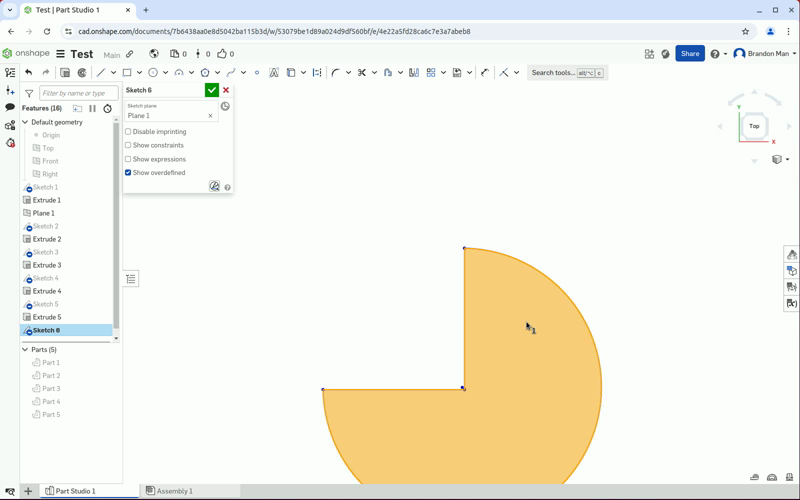
scroll(-6)
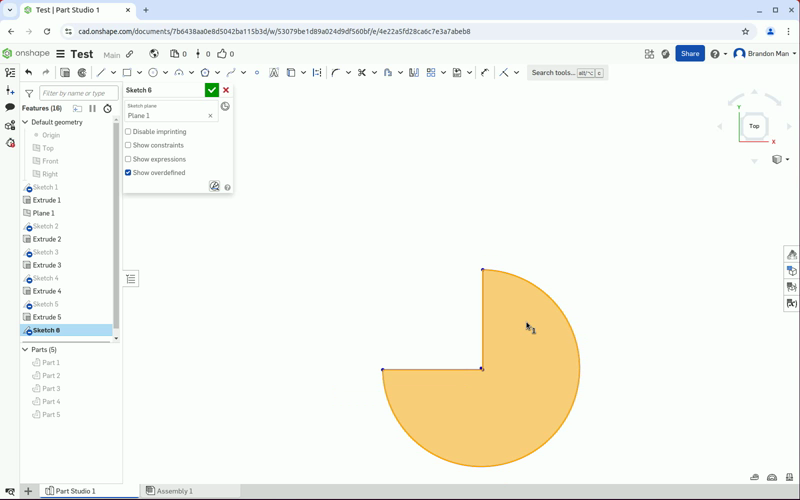
scroll(-6)
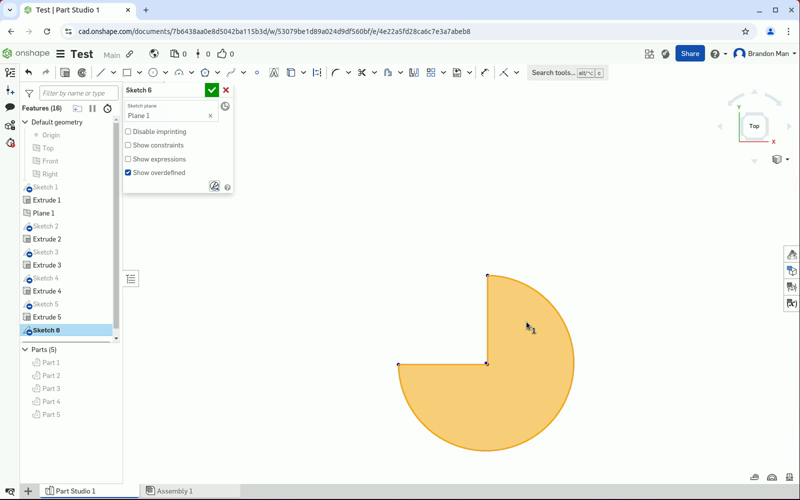
scroll(-6)
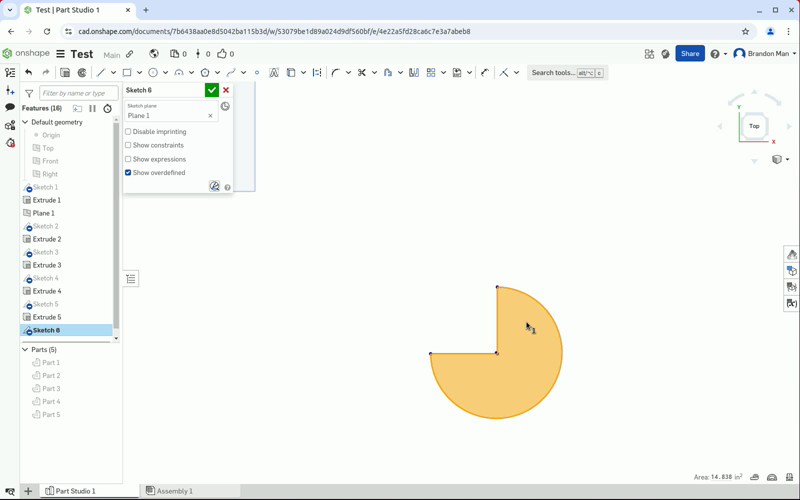
scroll(-6)
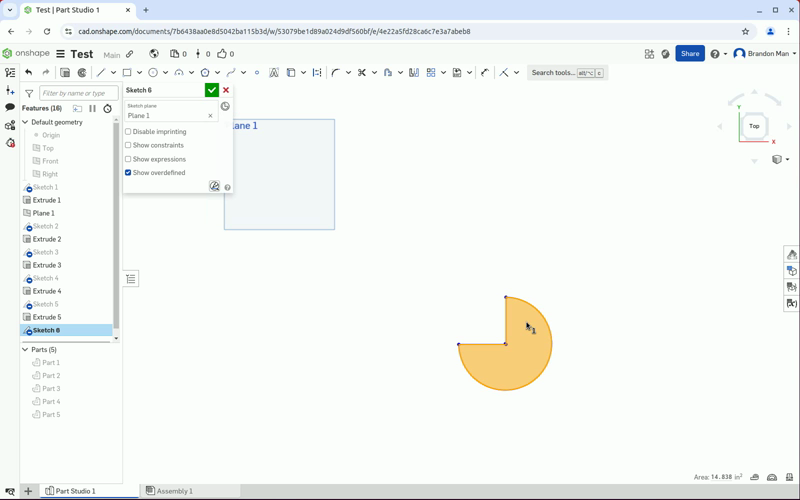
scroll(-6)
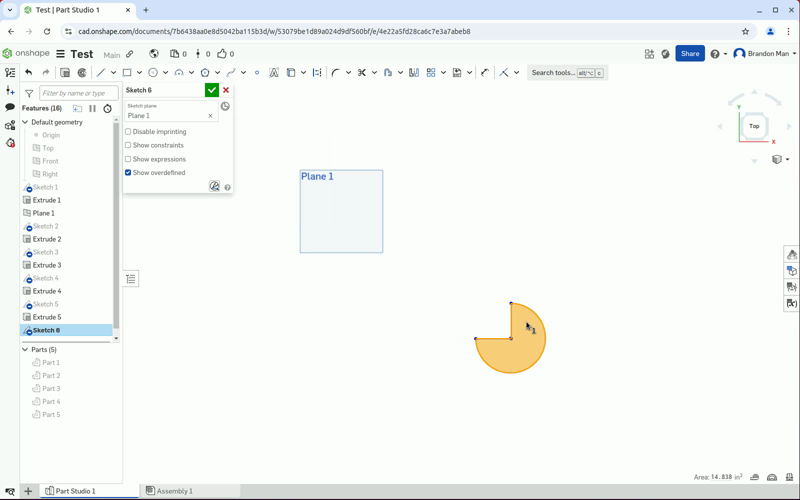
scroll(-6)
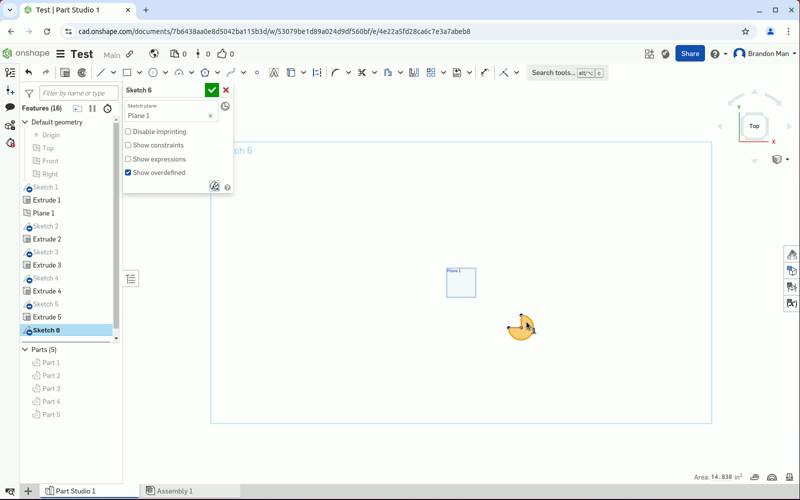
mouse_move(73, 352)
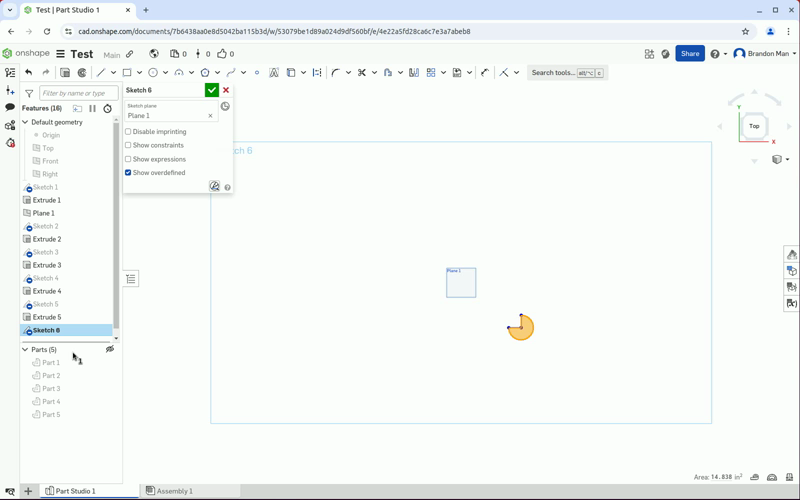
key(shift+y)
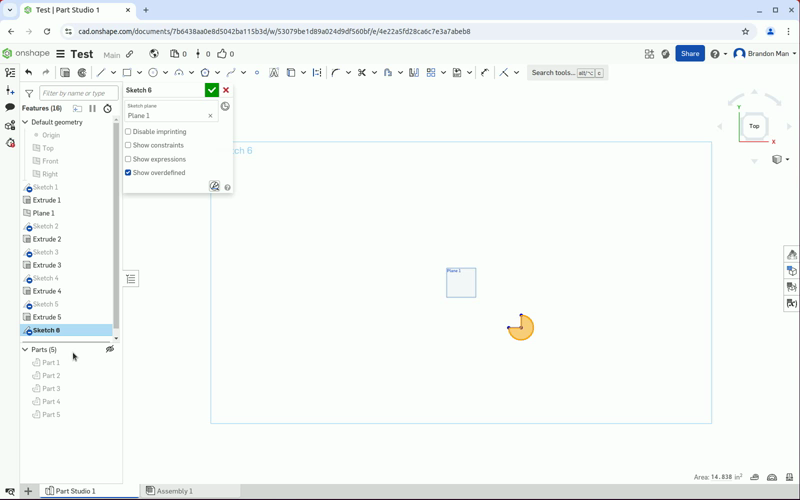
key(shift+e)
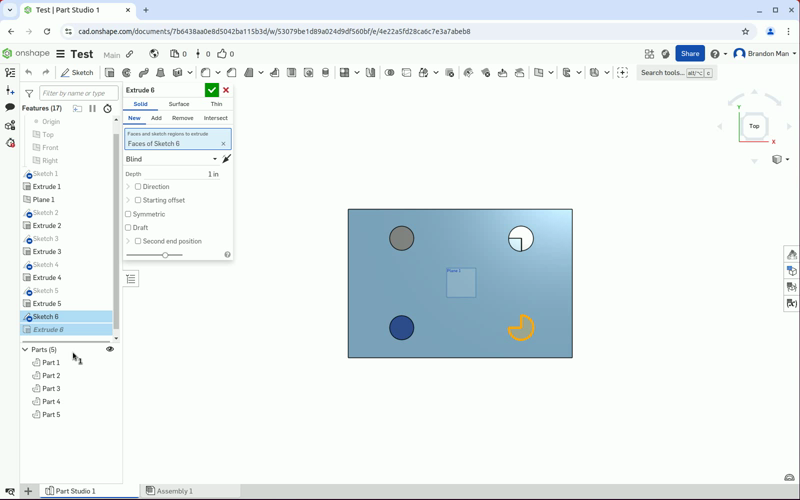
mouse_move(143, 106)
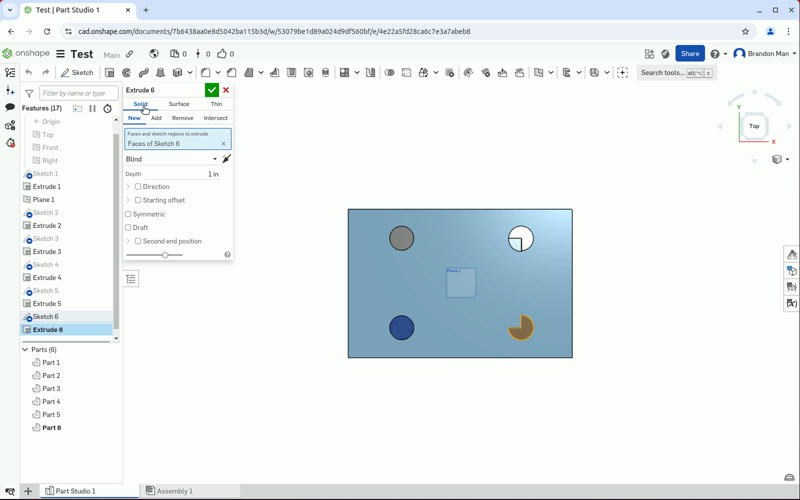
click(143, 106)
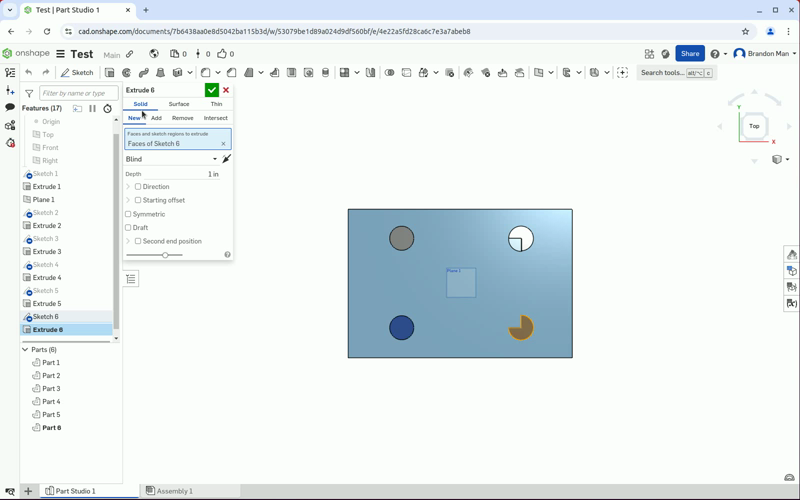
mouse_move(137, 120)
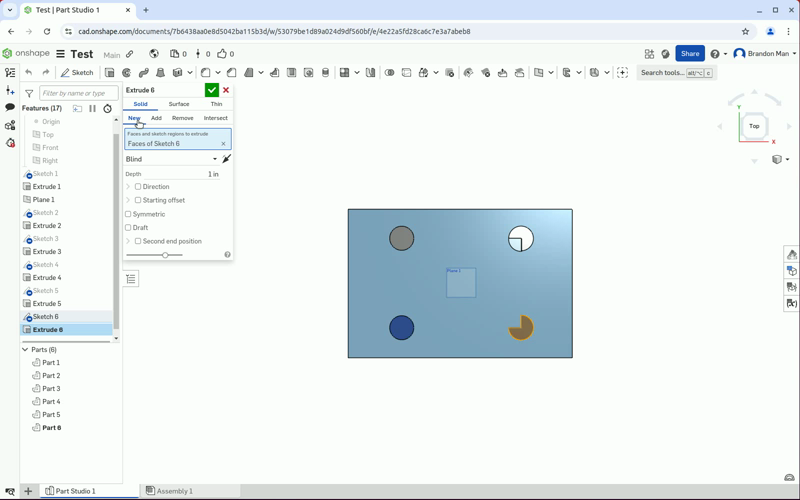
click(137, 120)
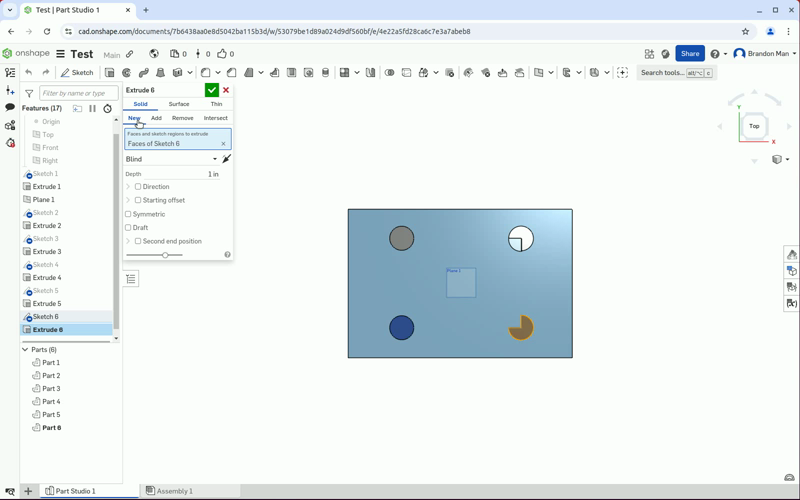
key(tab, 4)
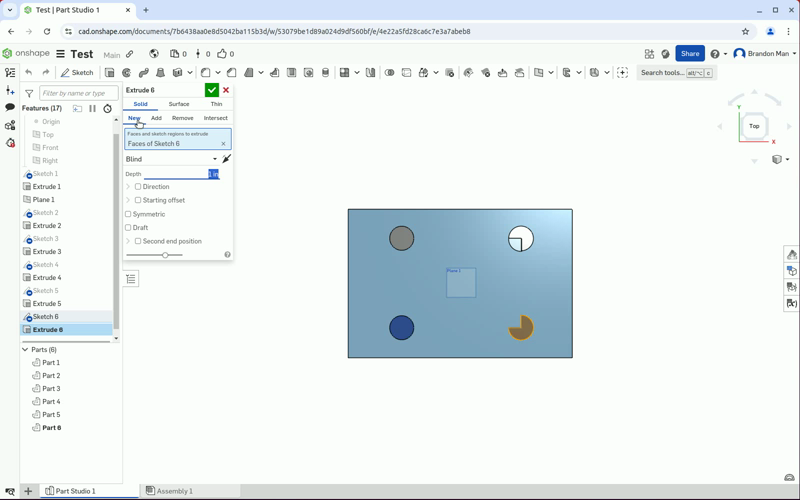
text(15.405)
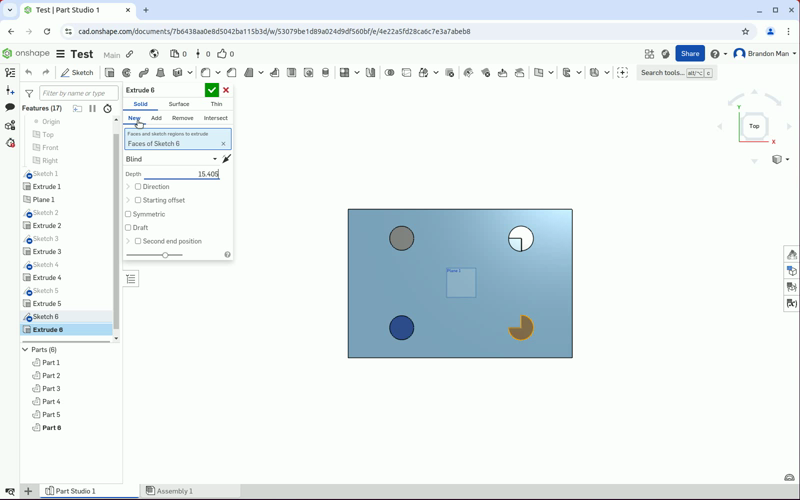
key(enter)
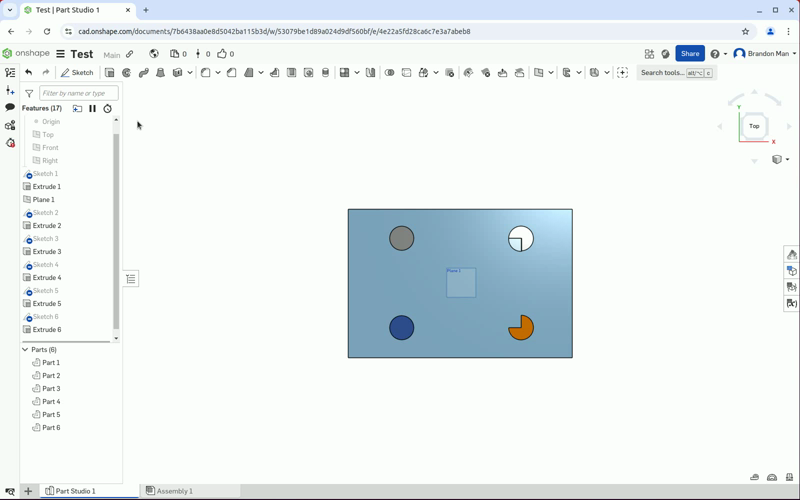
key(shift+h)
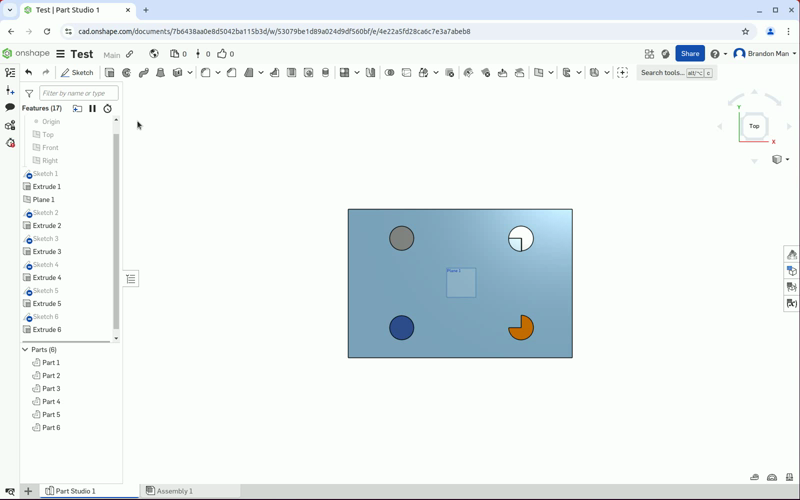
key(shift+h)
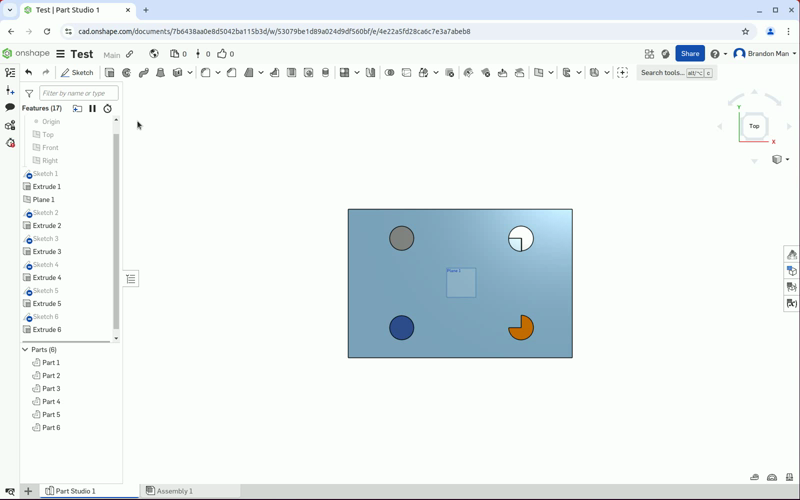
mouse_move(69, 176)
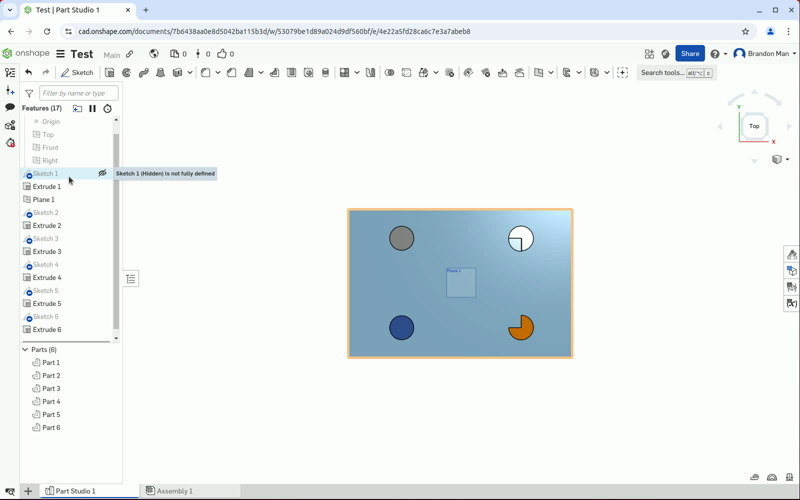
click(69, 176)
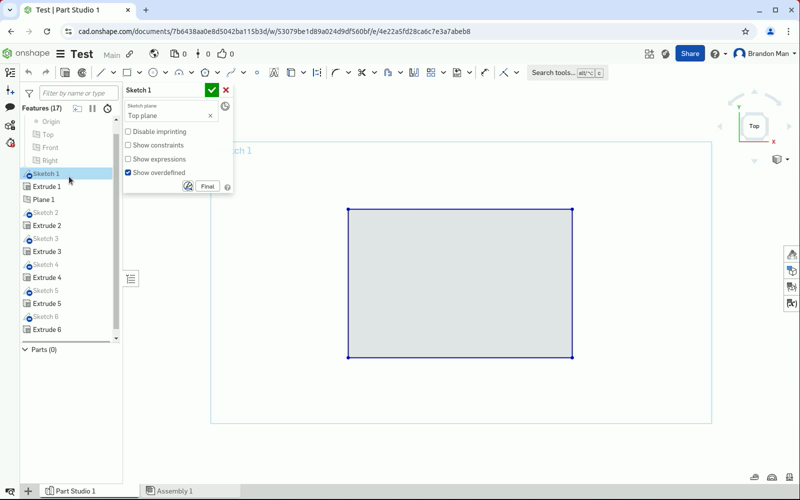
mouse_move(229, 92)
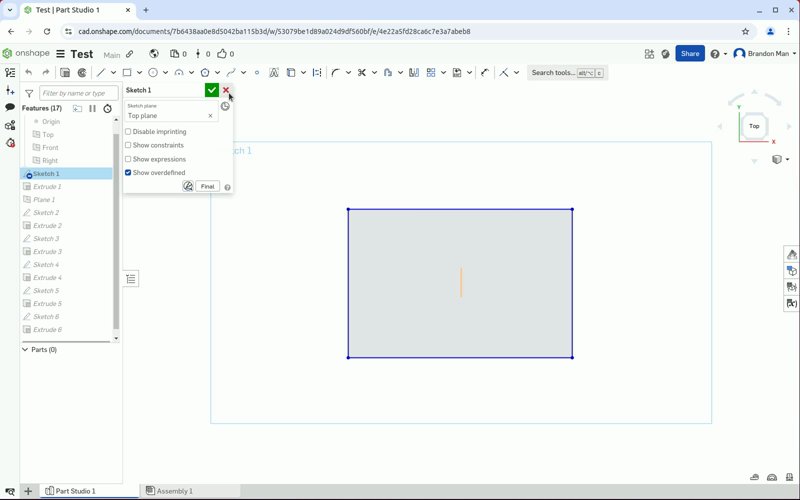
click(229, 92)
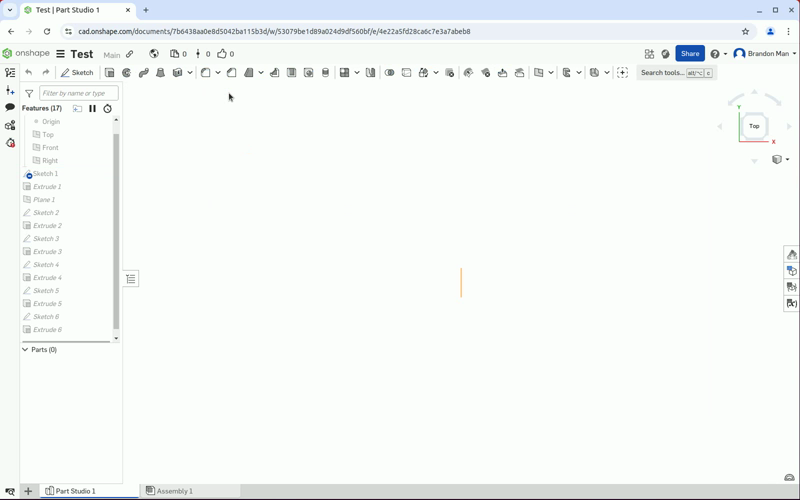
key(shift+s)
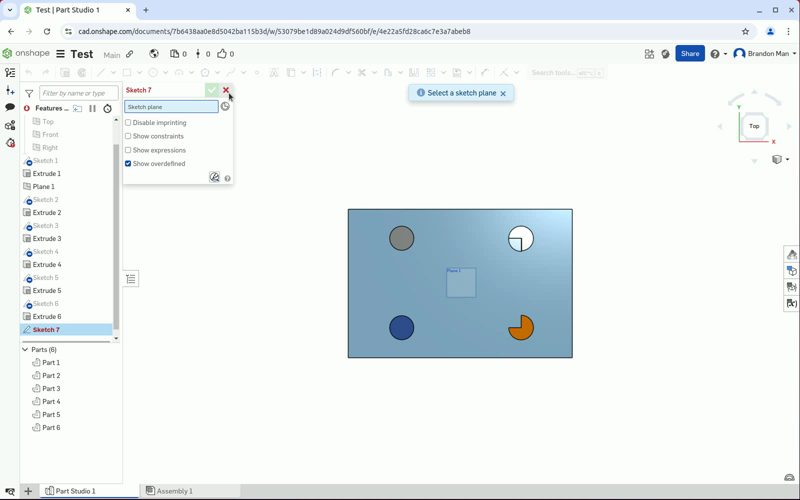
mouse_move(69, 189)
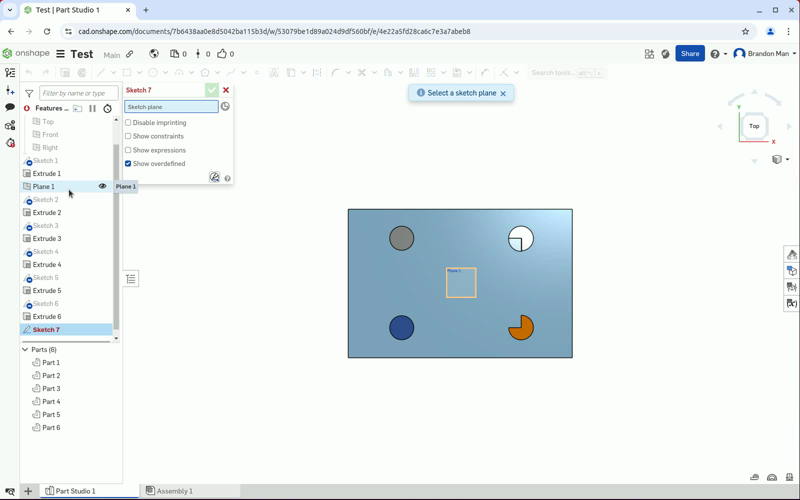
click(69, 189)
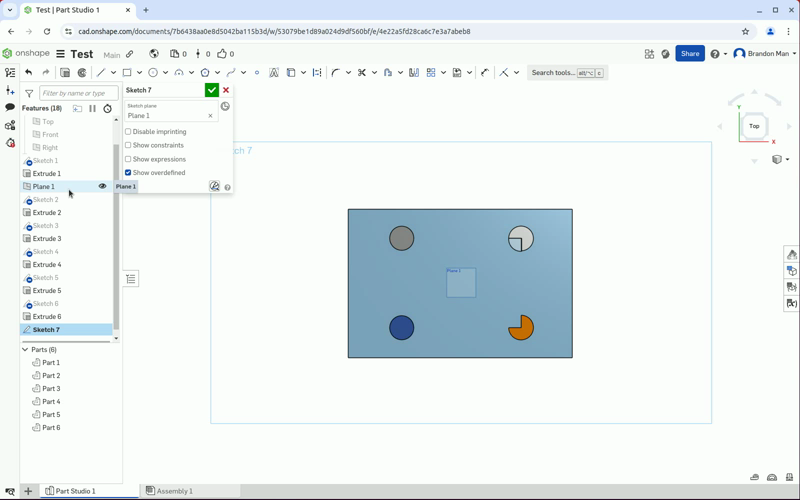
mouse_move(73, 352)
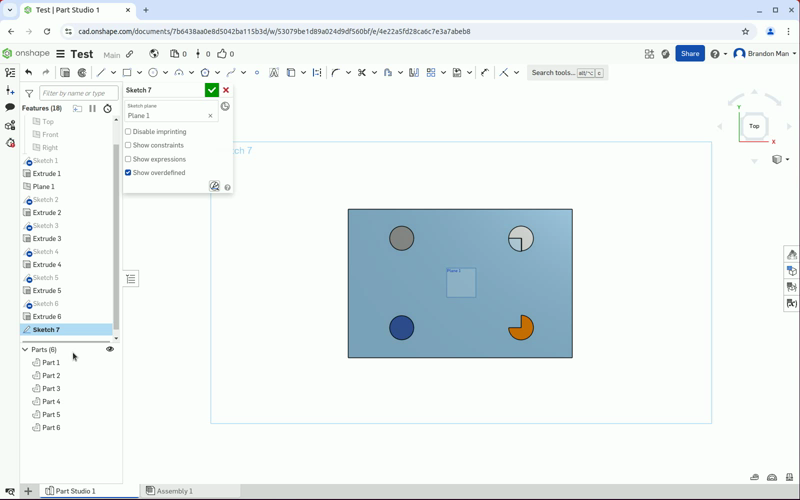
key(y)
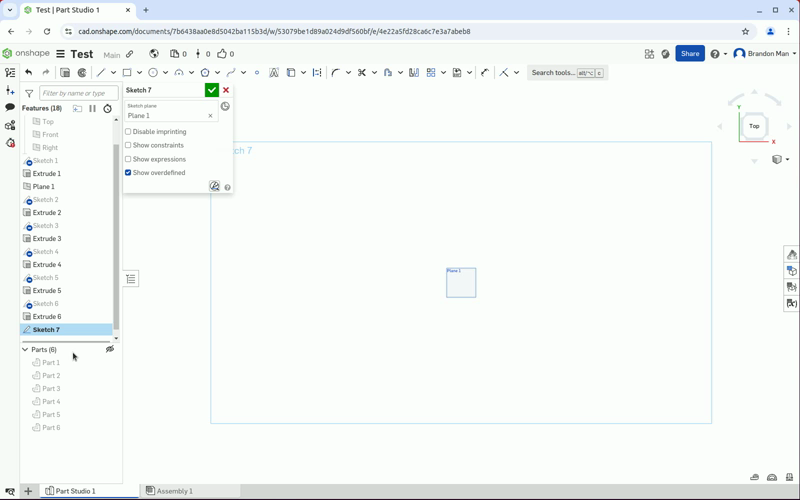
key(l)
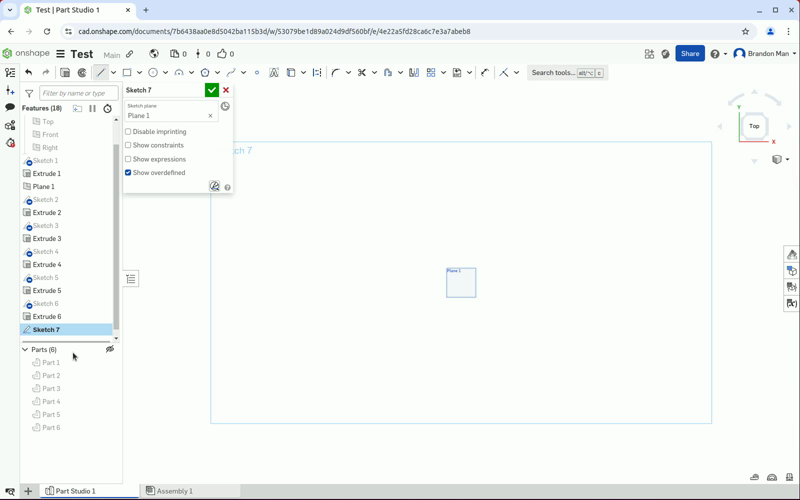
key_down(shift)
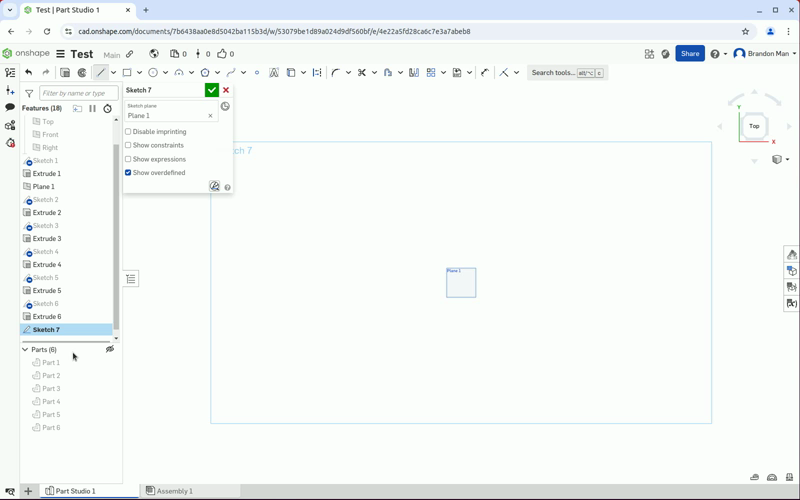
mouse_move(508, 327)
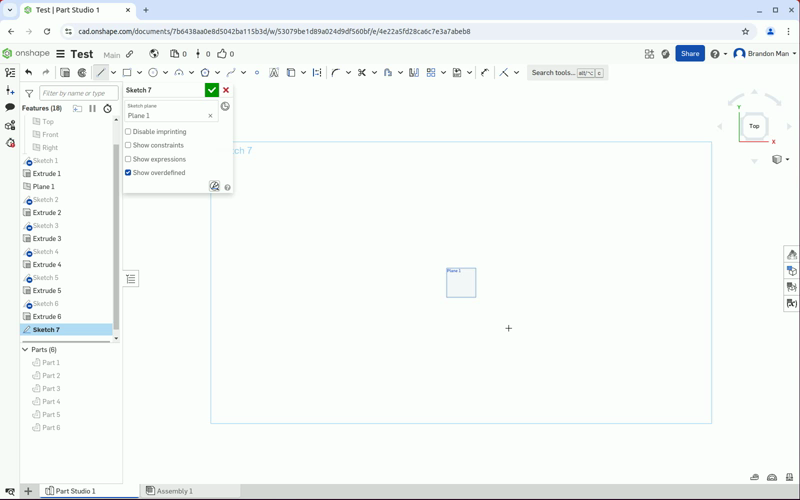
click(508, 327)
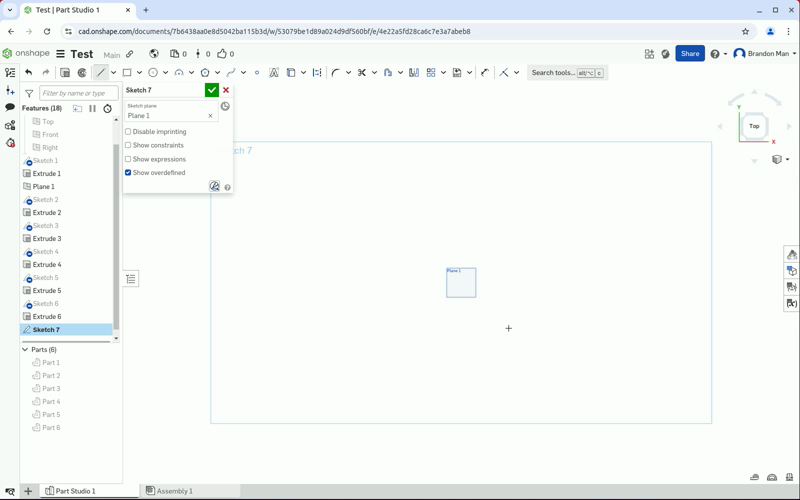
key_up(shift)
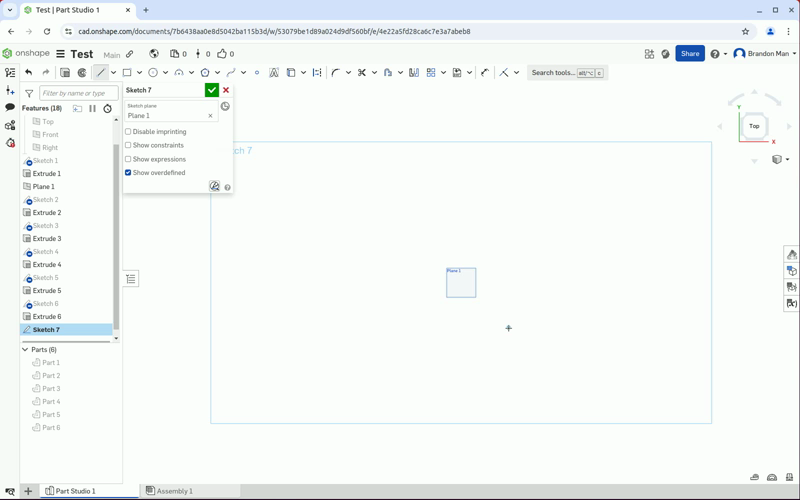
key_down(shift)
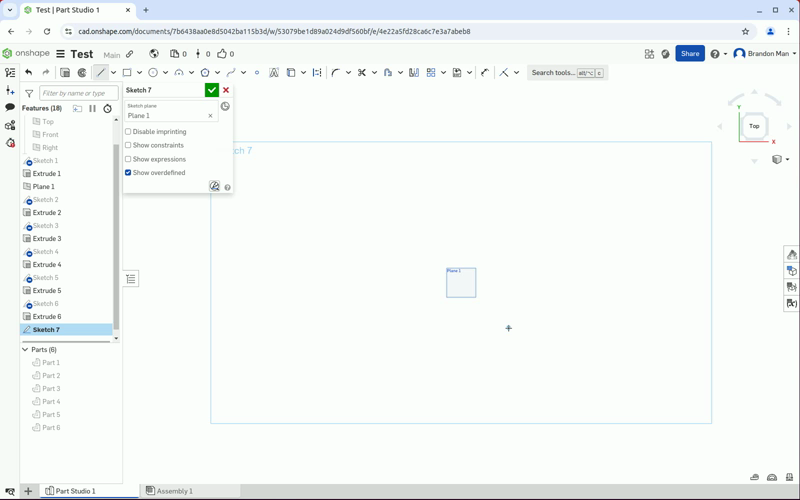
mouse_move(538, 327)
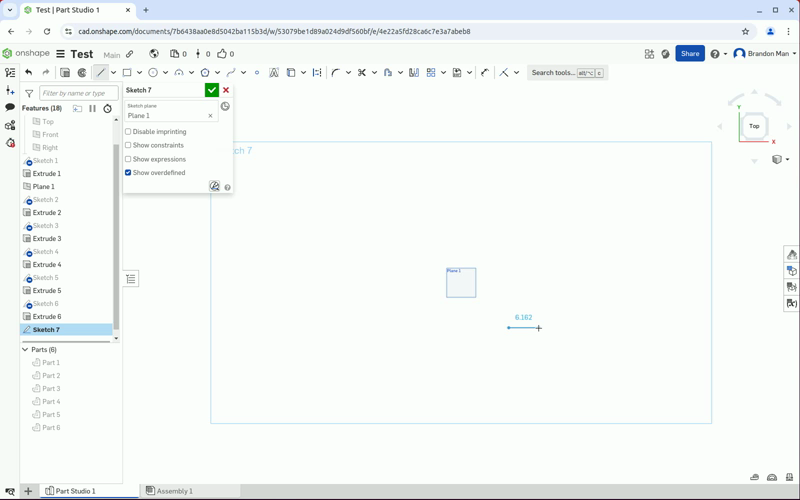
mouse_move(521, 327)
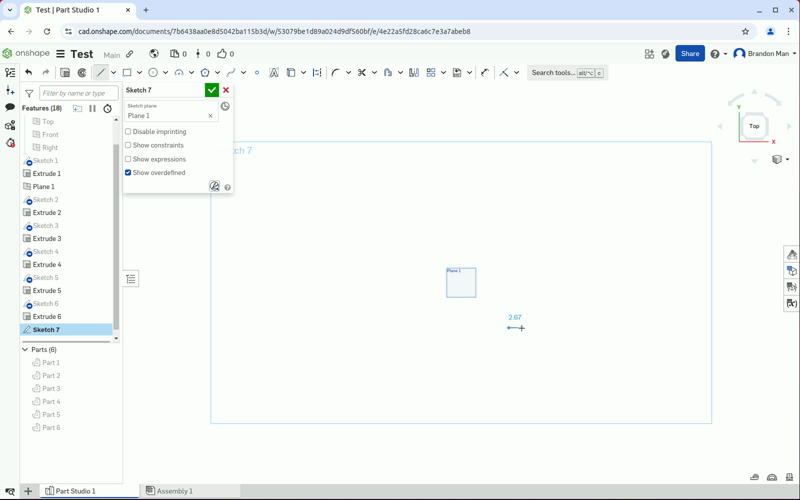
click(521, 327)
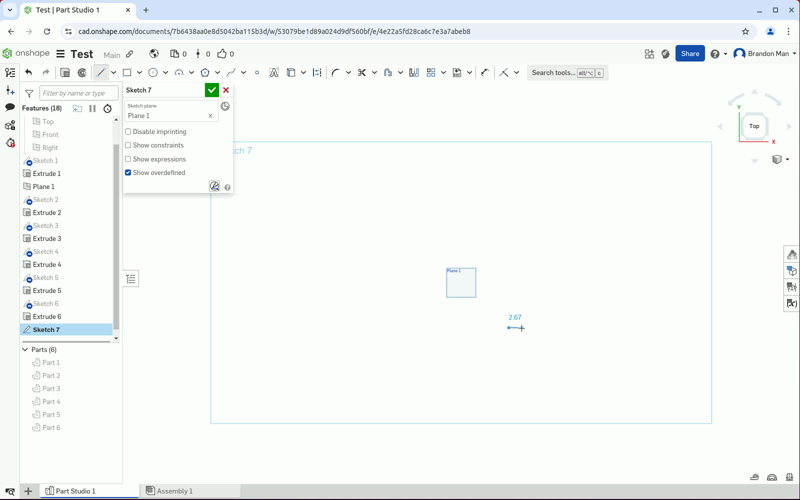
key_up(shift)
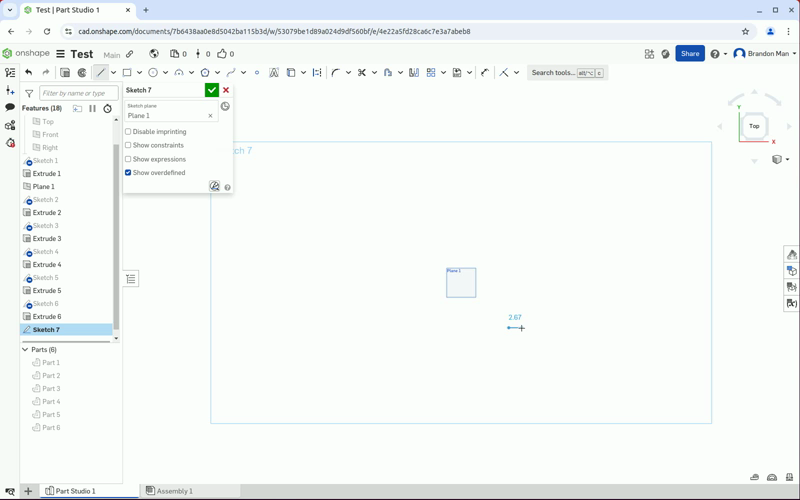
key_down(shift)
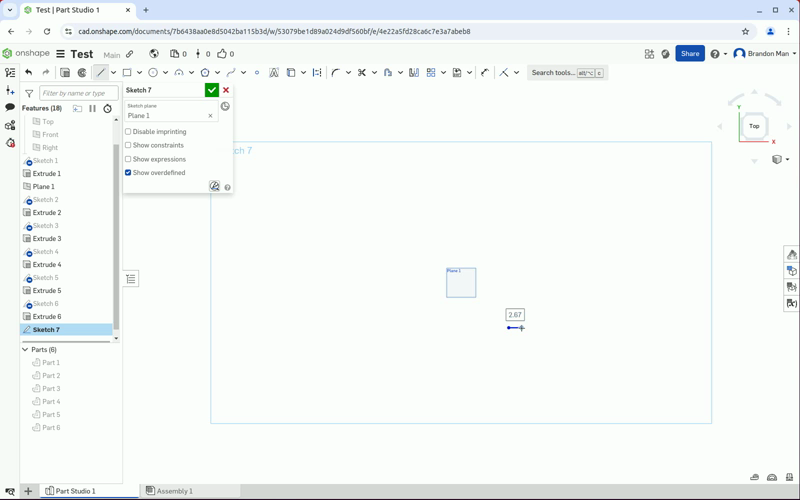
mouse_move(551, 327)
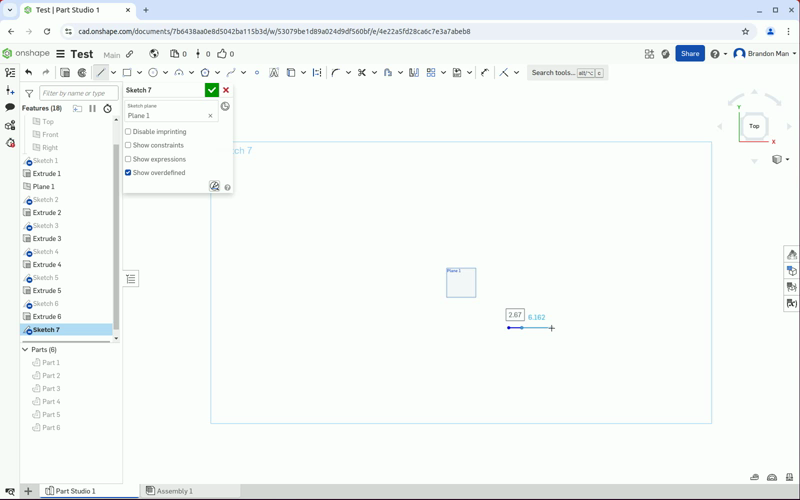
mouse_move(521, 314)
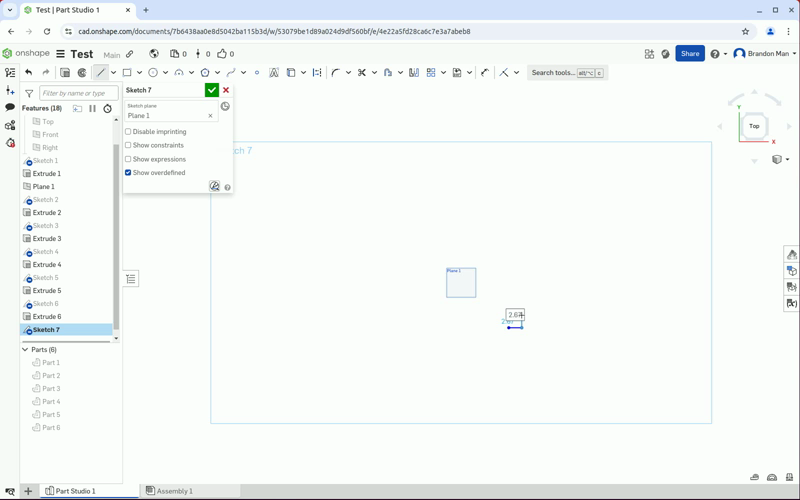
click(521, 314)
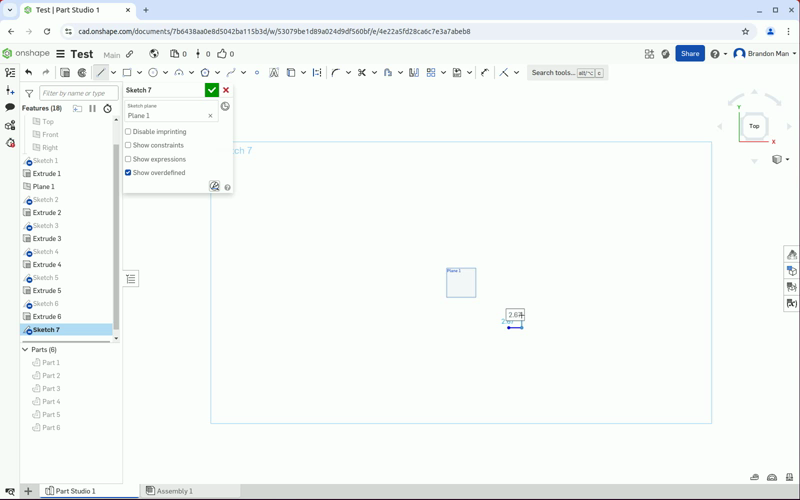
key_up(shift)
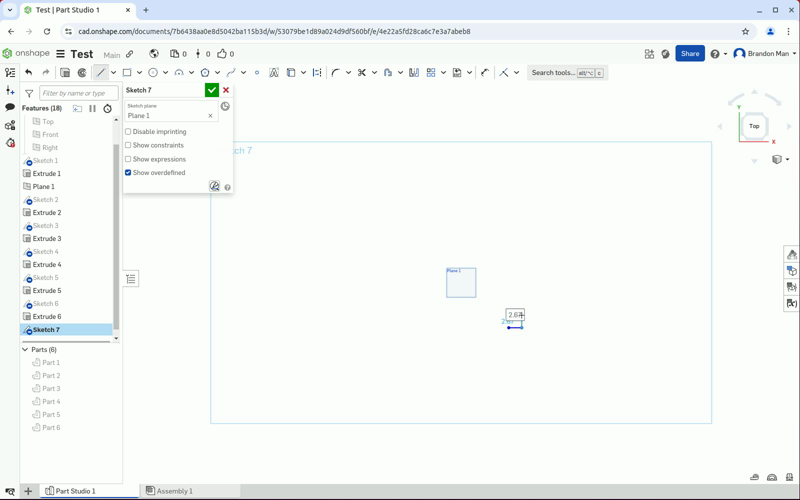
key(esc)
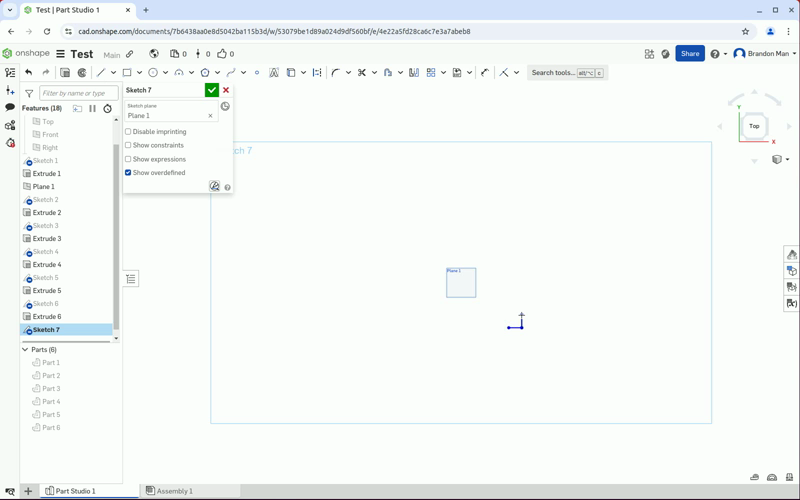
key(a)
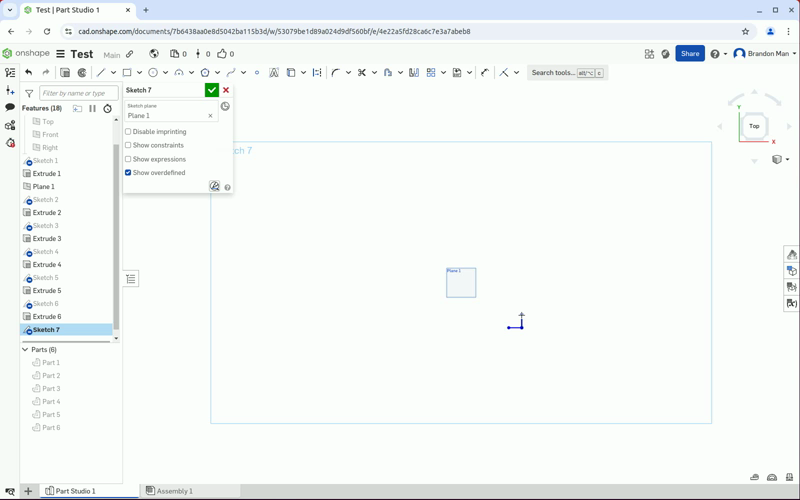
mouse_move(521, 314)
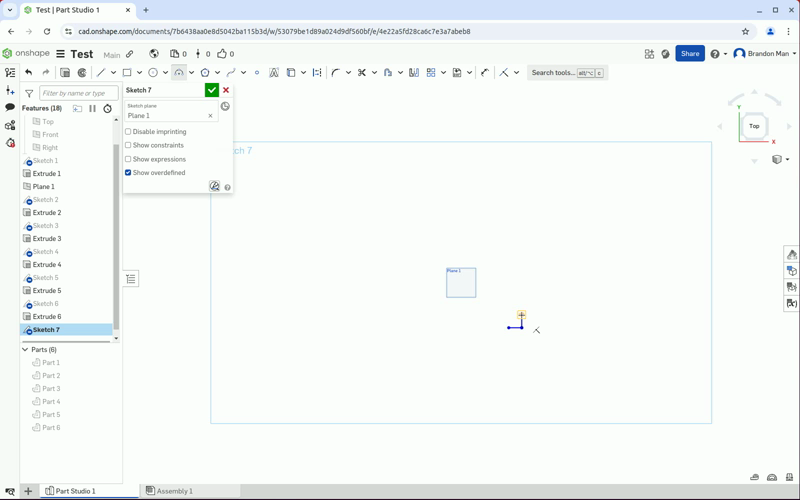
click(521, 314)
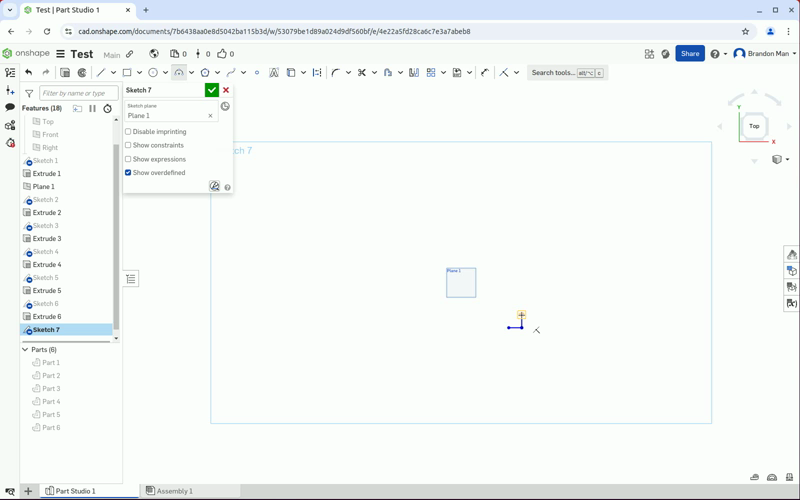
mouse_move(508, 327)
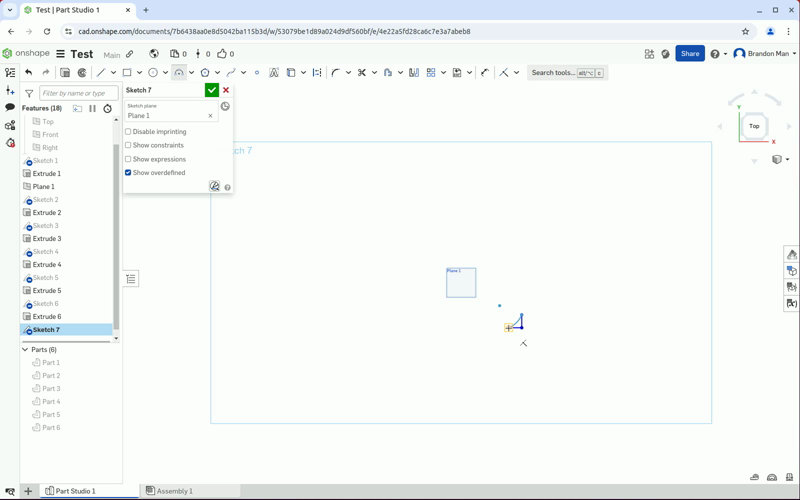
click(508, 327)
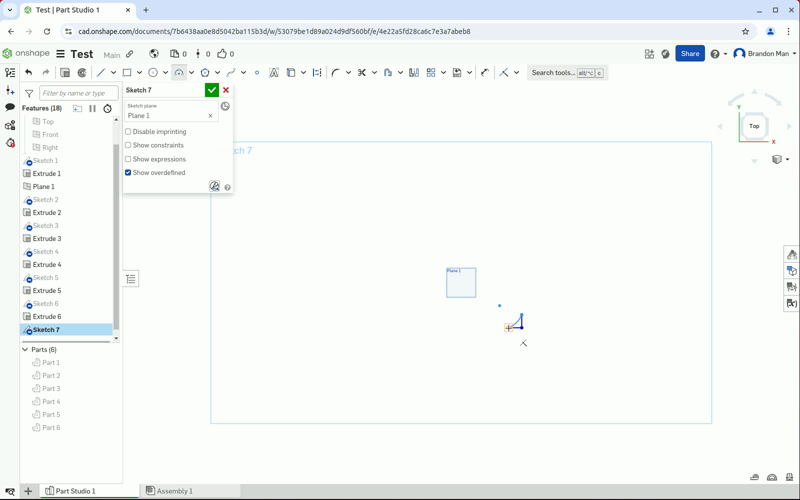
key_down(shift)
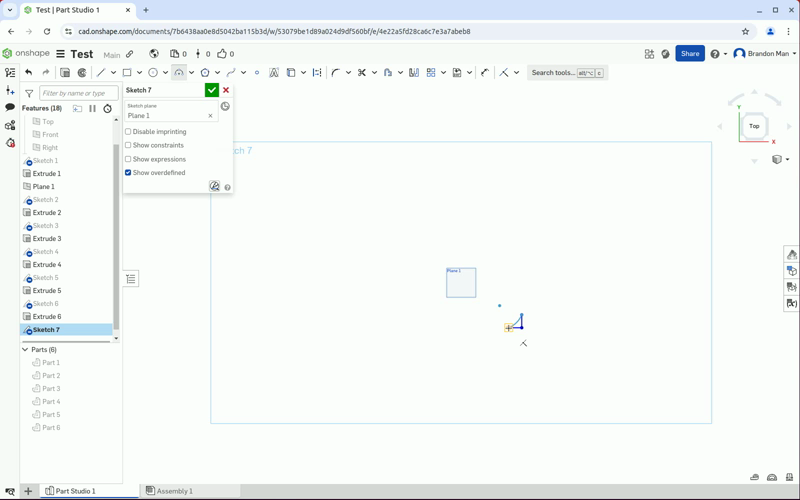
mouse_move(512, 318)
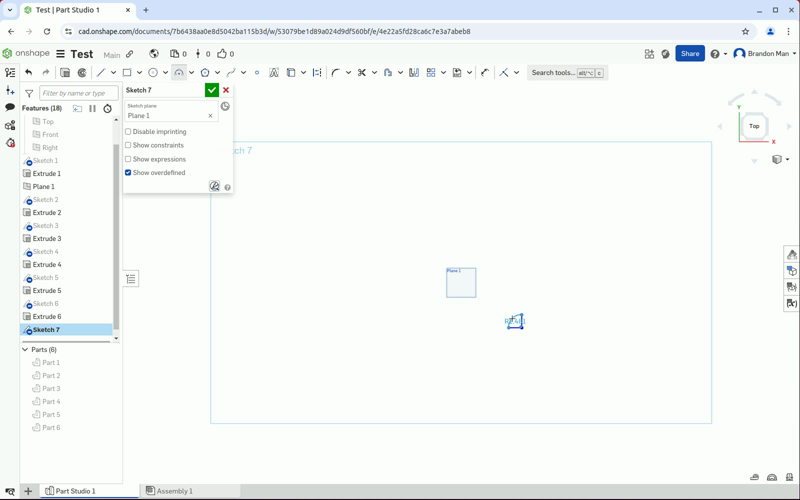
click(512, 318)
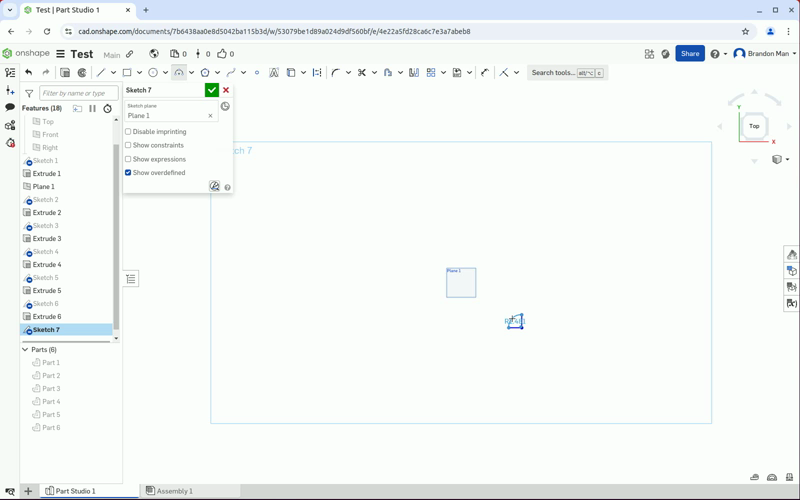
key_up(shift)
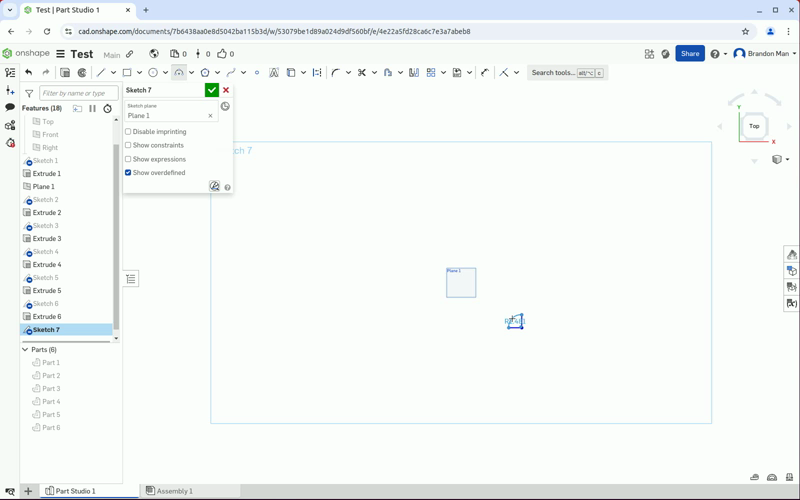
key(esc)
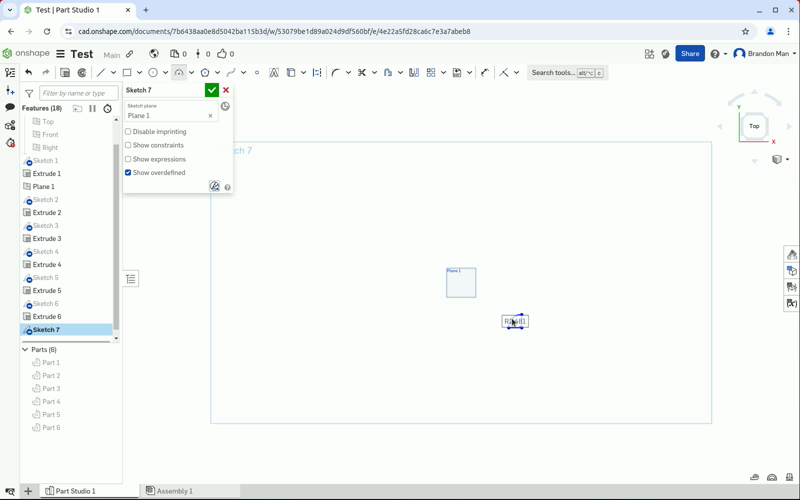
mouse_move(520, 322)
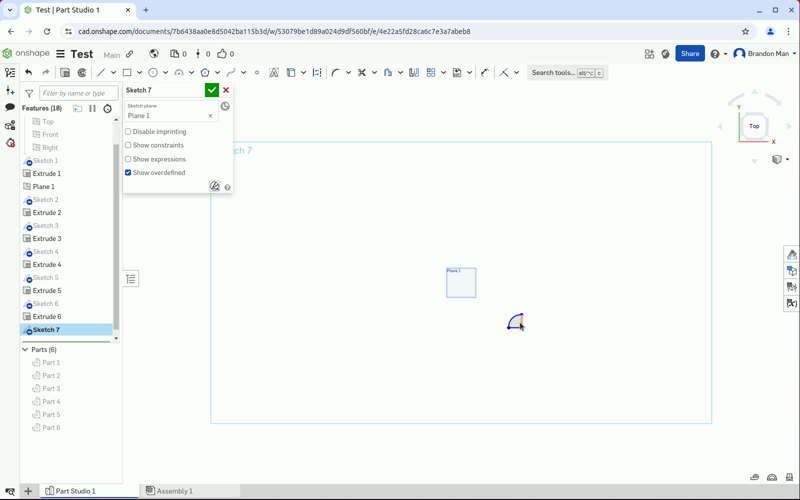
scroll(6)
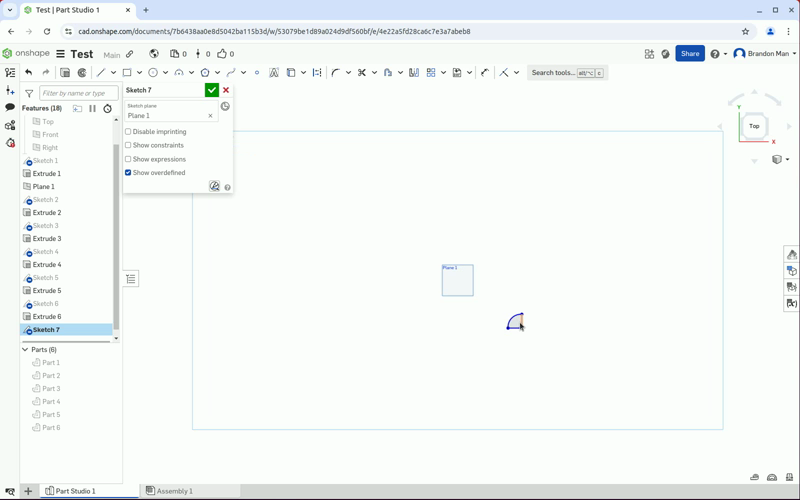
scroll(6)
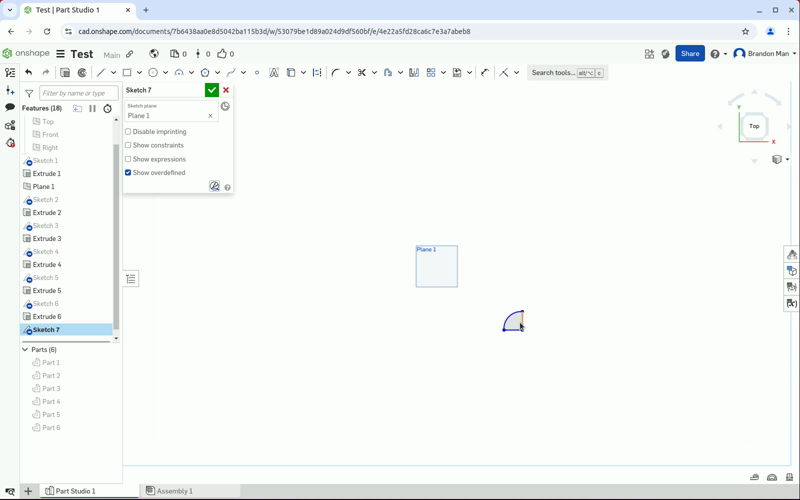
scroll(6)
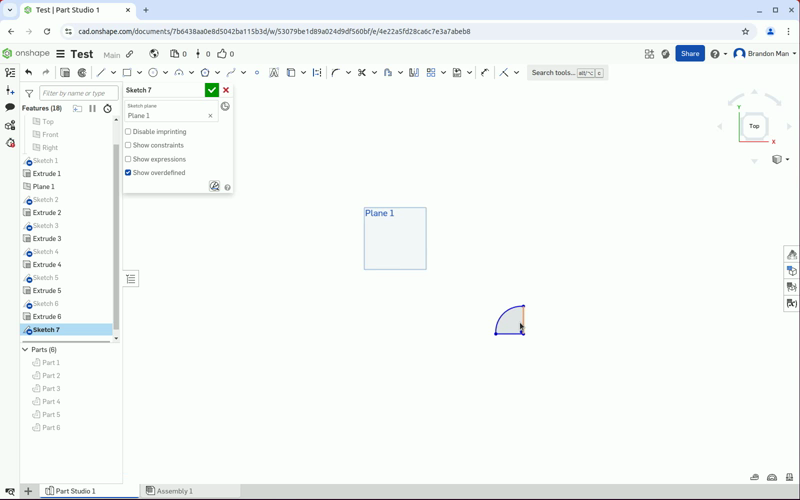
scroll(6)
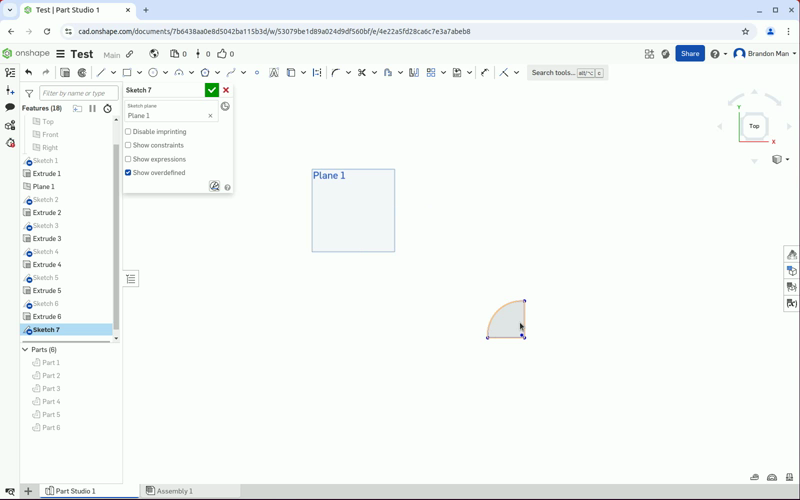
scroll(6)
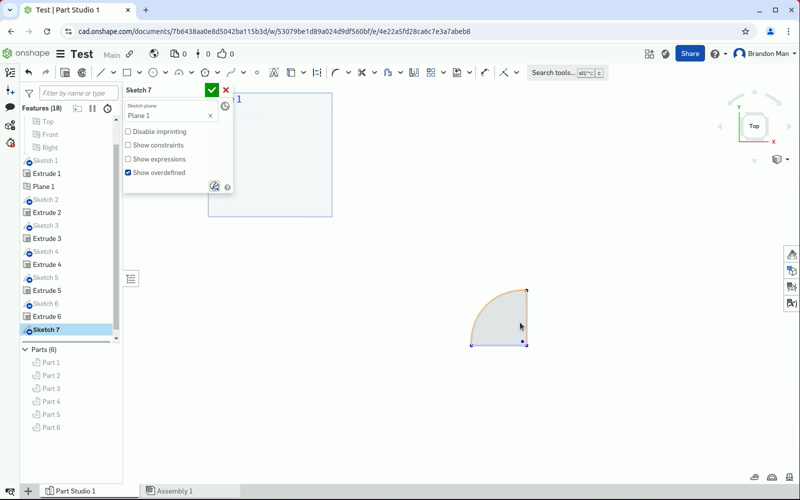
scroll(6)
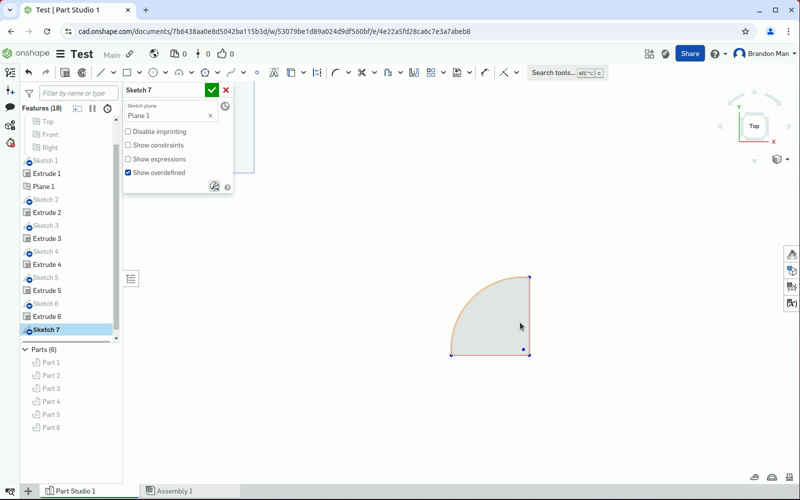
scroll(6)
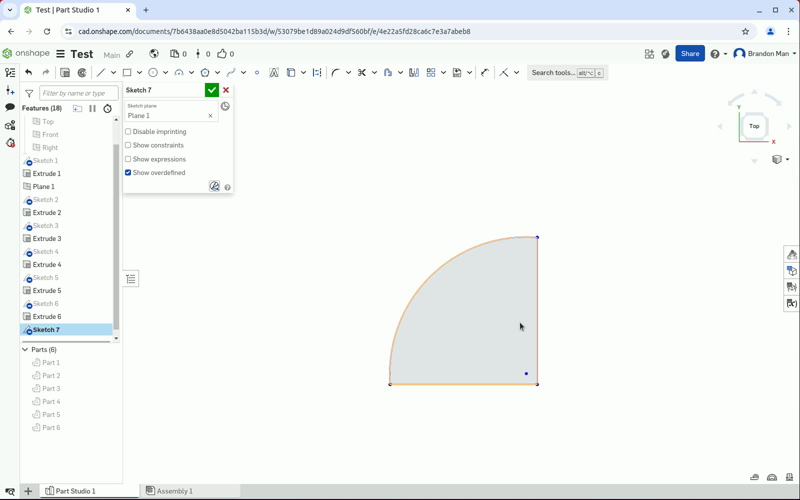
click(520, 322)
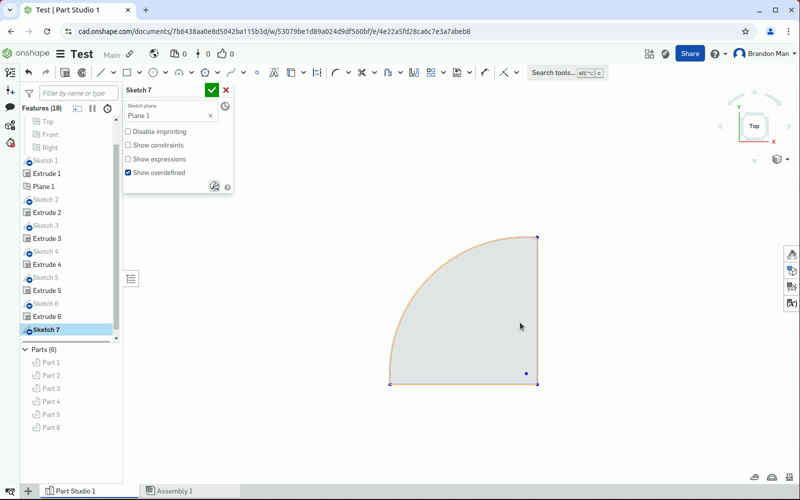
scroll(-6)
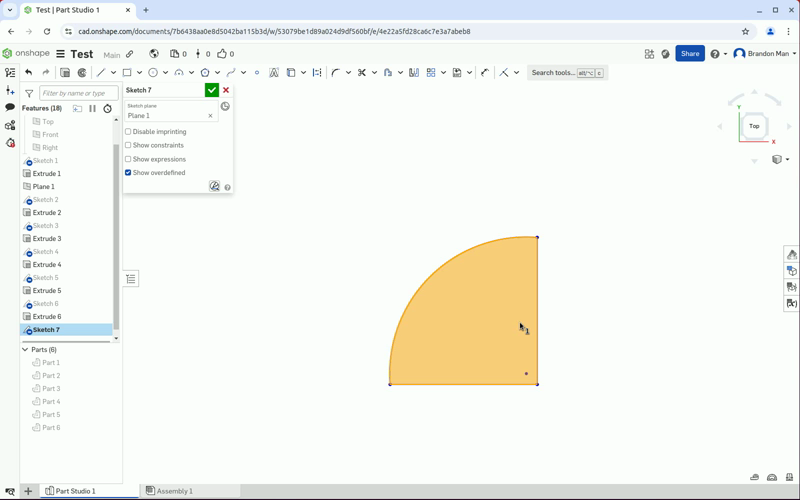
scroll(-6)
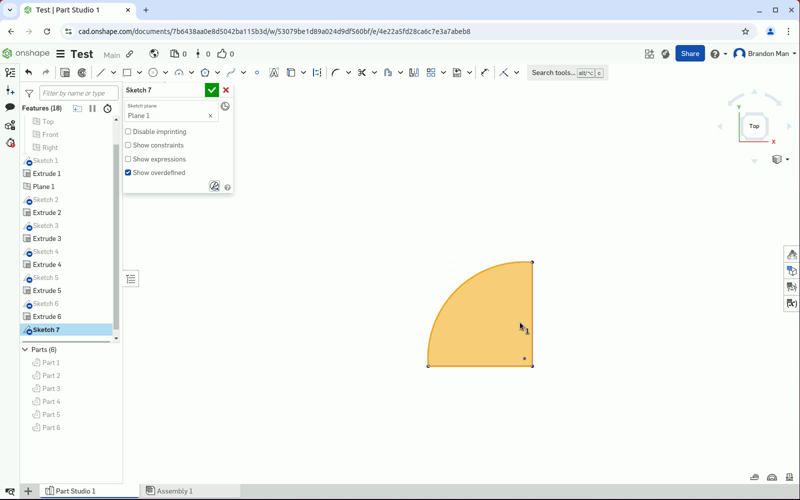
scroll(-6)
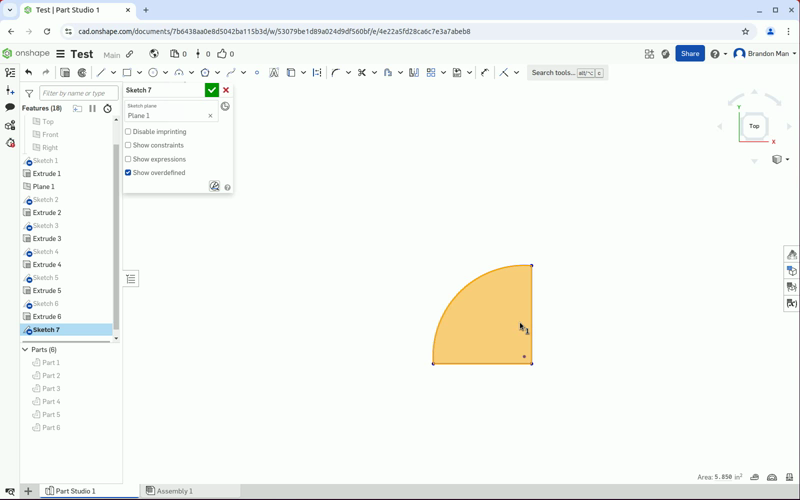
scroll(-6)
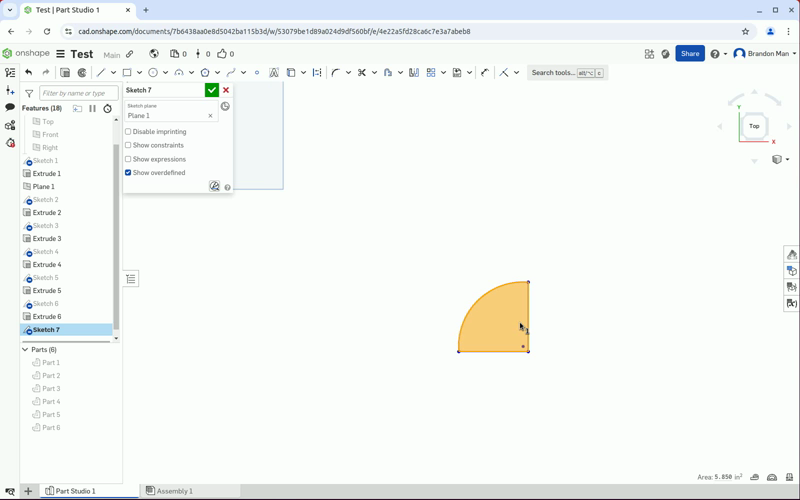
scroll(-6)
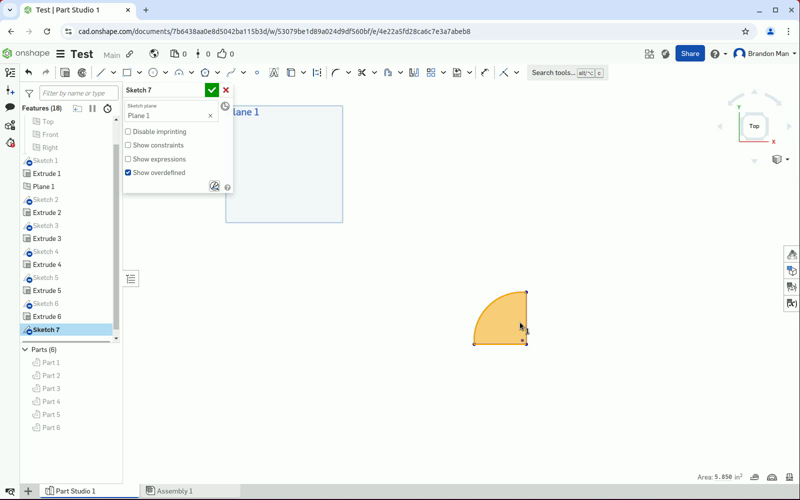
scroll(-6)
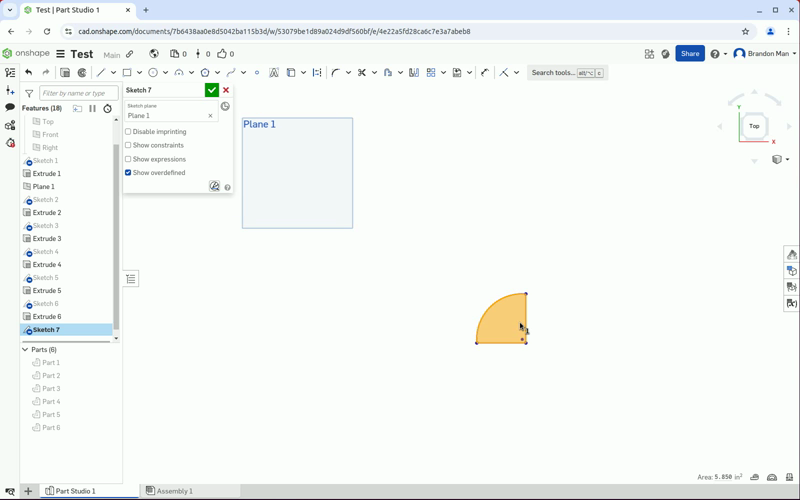
scroll(-6)
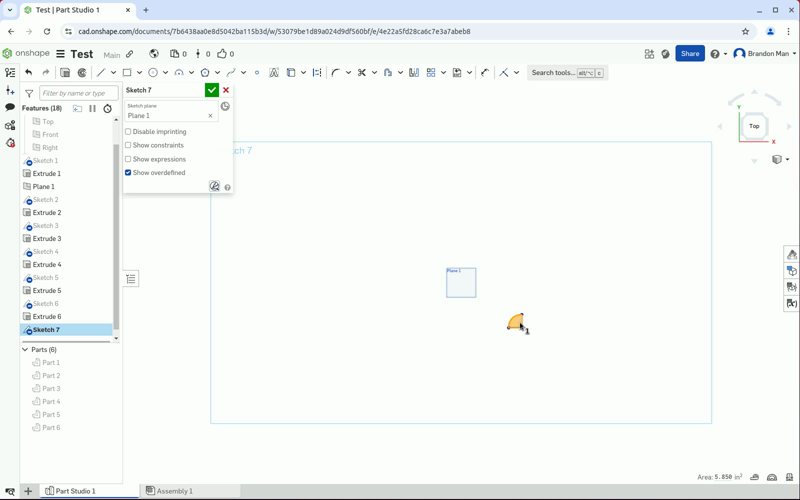
mouse_move(73, 352)
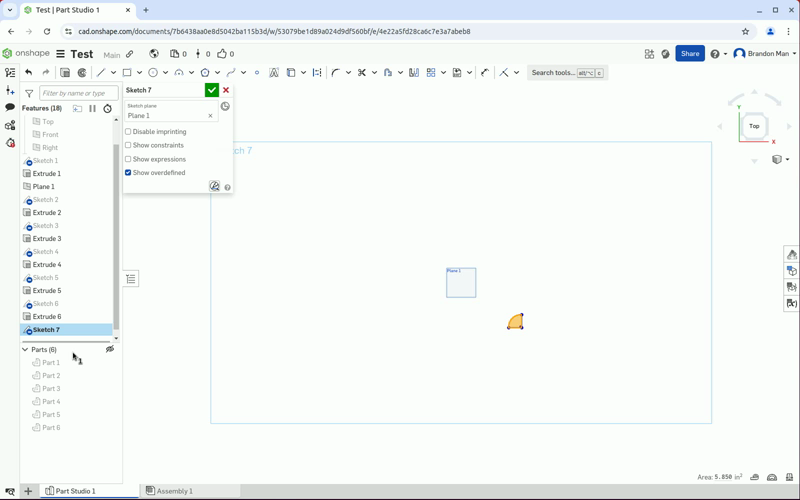
key(shift+y)
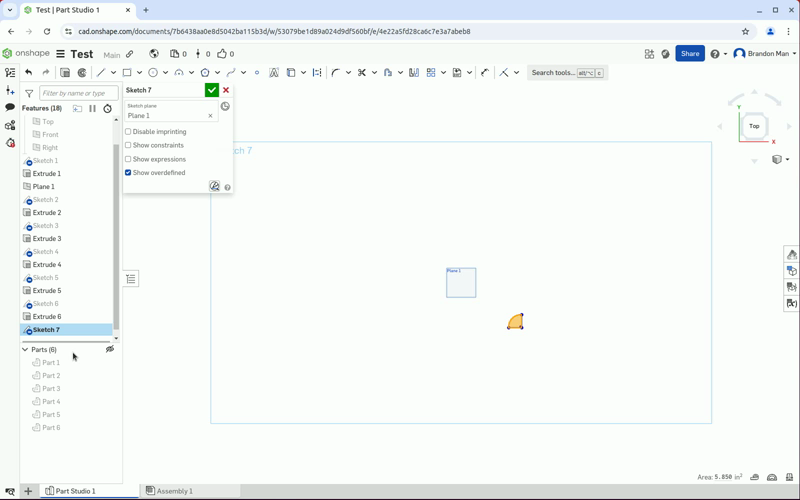
key(shift+e)
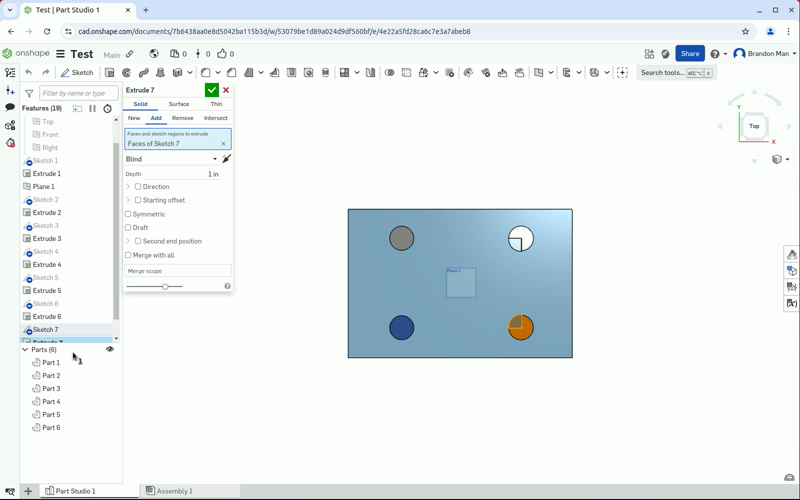
mouse_move(143, 106)
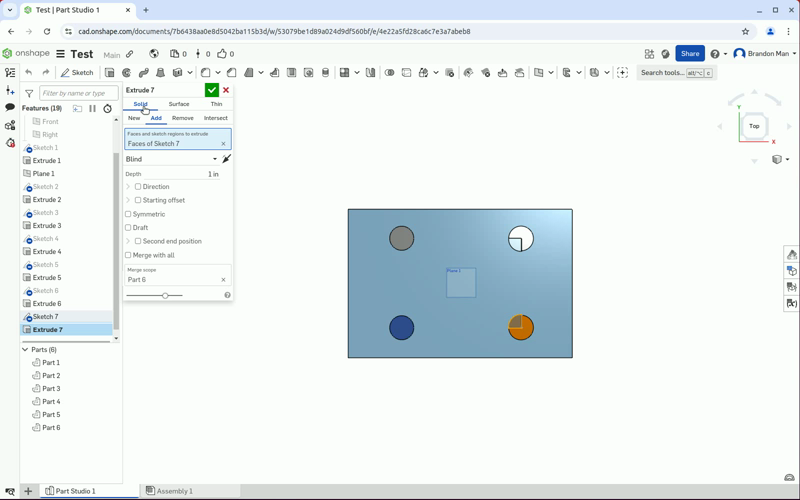
click(143, 106)
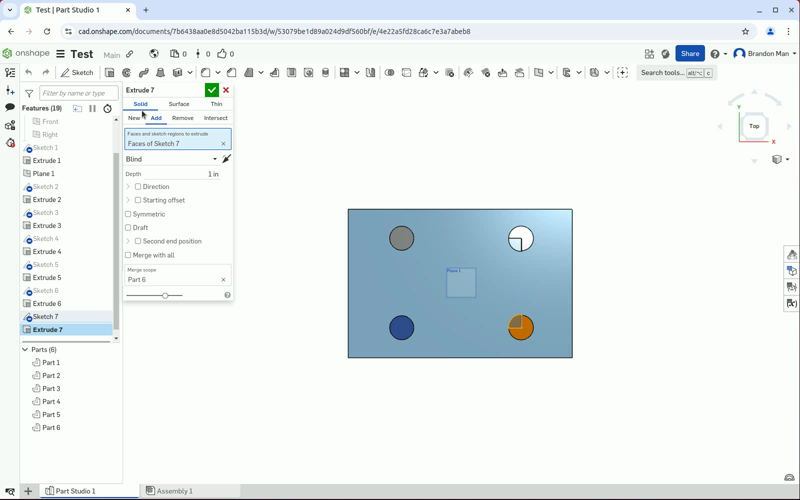
mouse_move(137, 120)
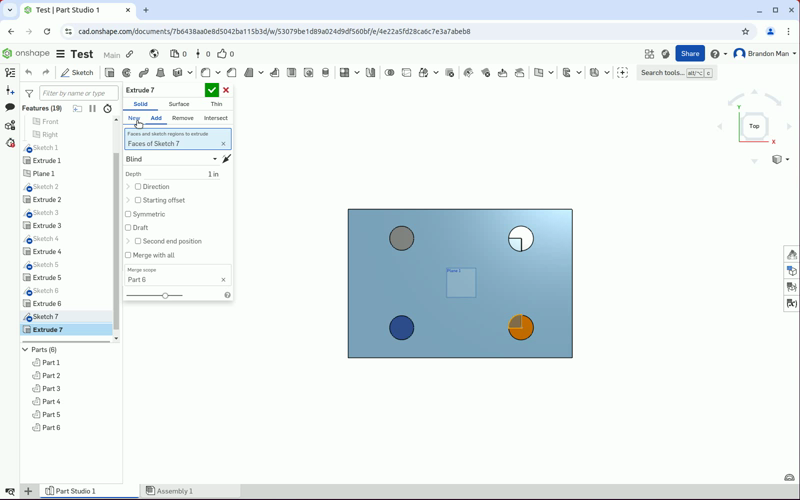
click(137, 120)
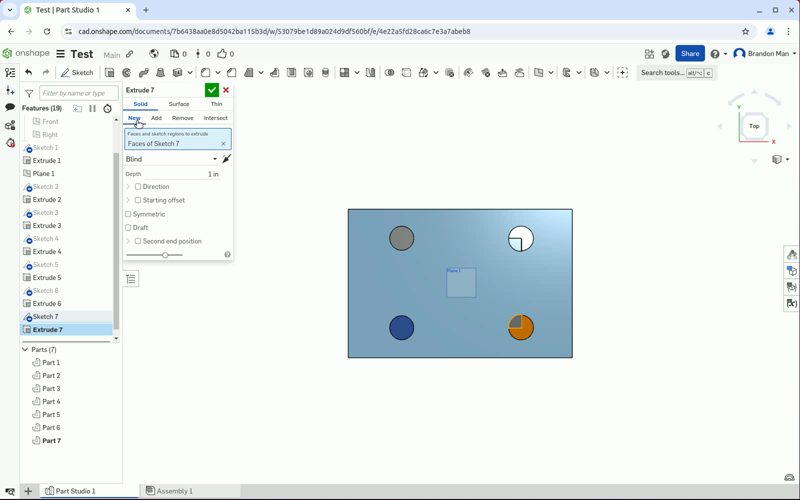
key(tab, 4)
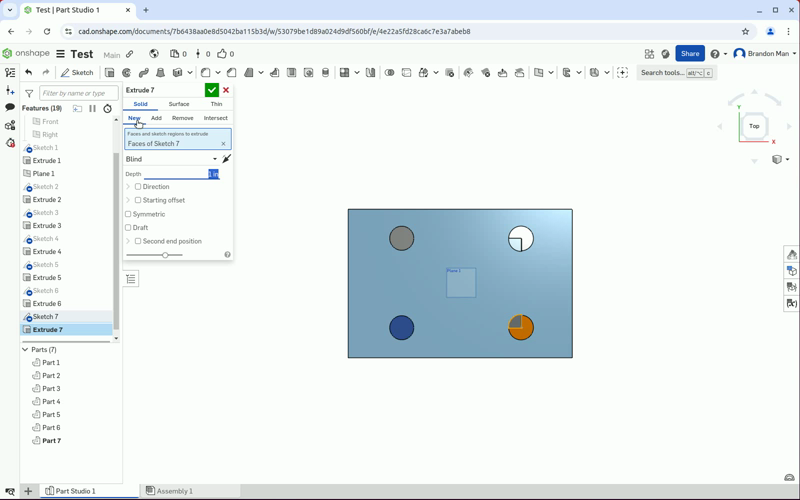
text(15.405)
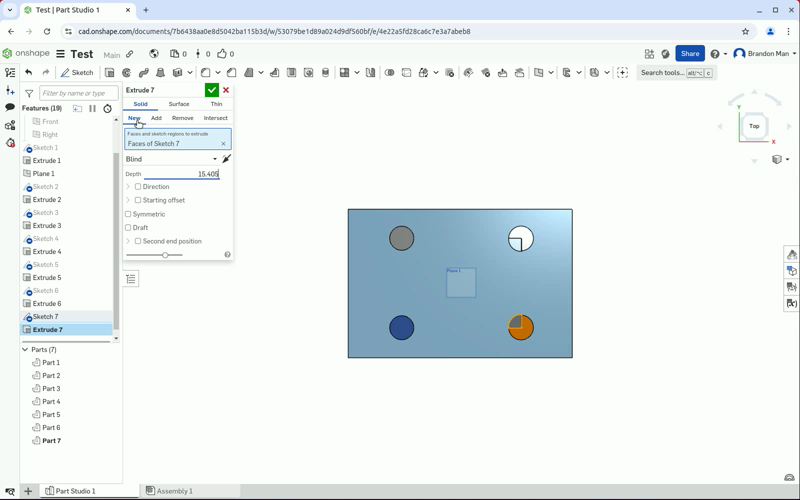
key(enter)
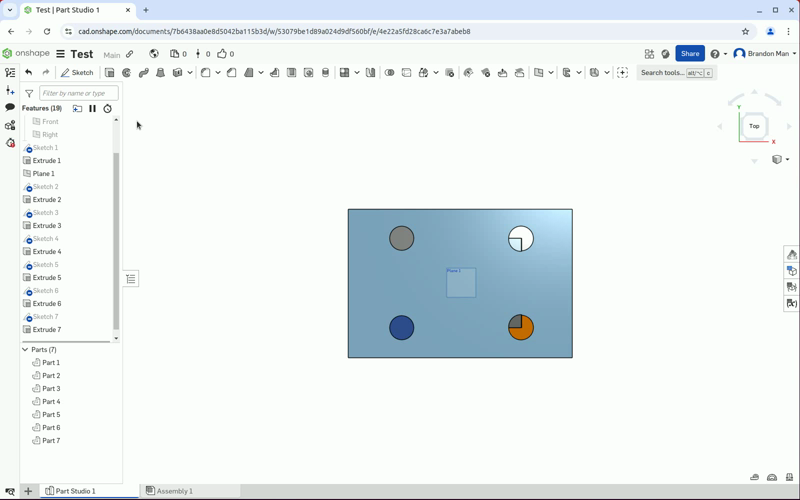
key(shift+h)
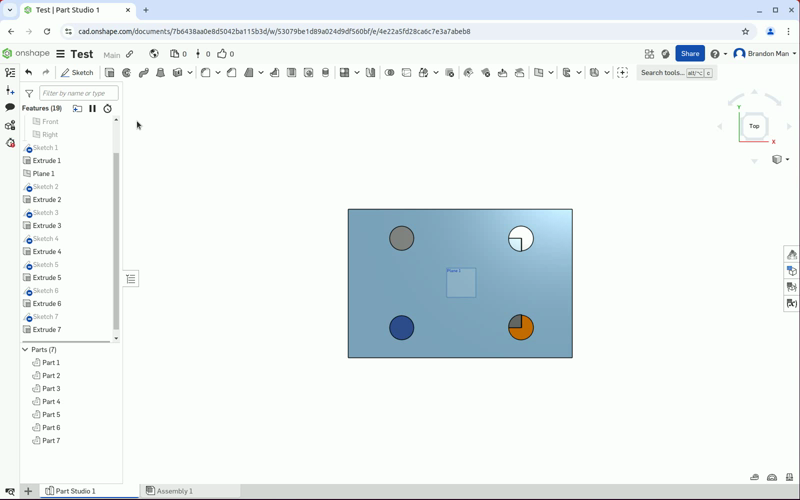
key(shift+h)
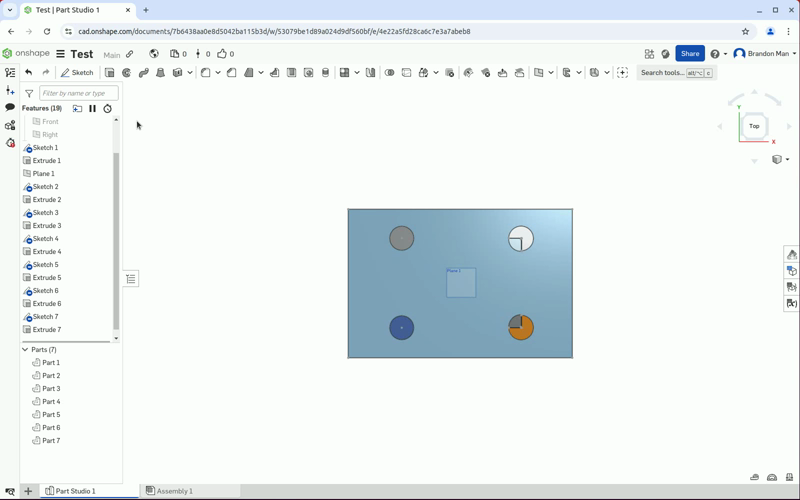
key(shift+7)
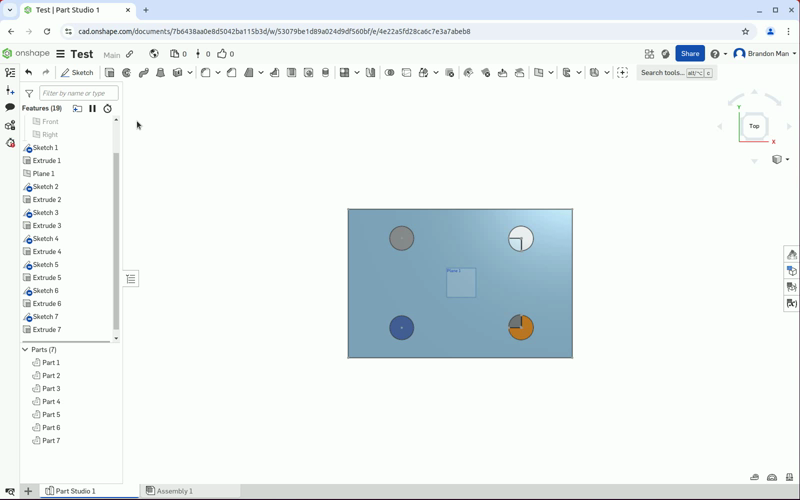
key(up, 3)
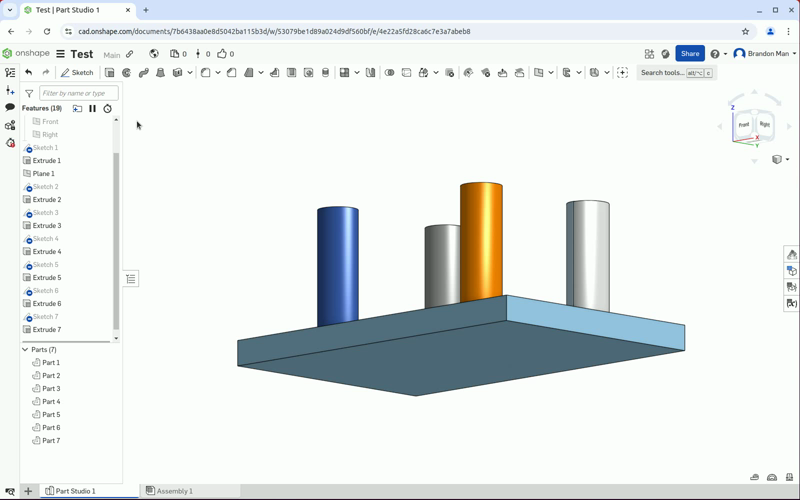
key(left, 3)
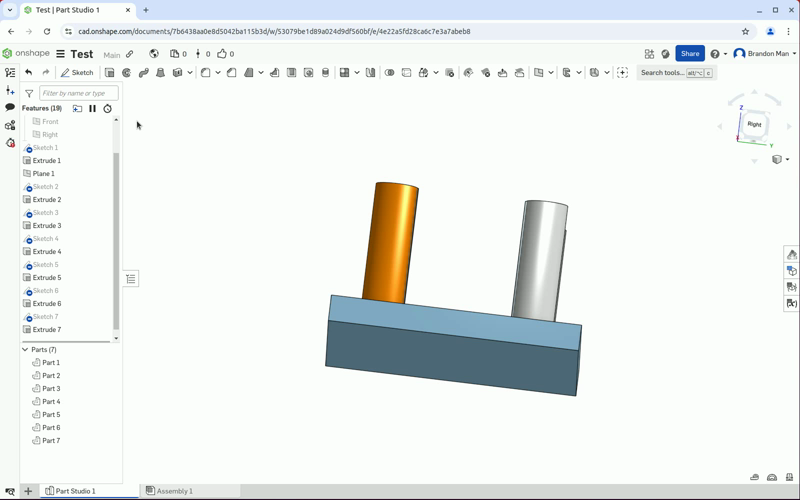
key(right, 3)
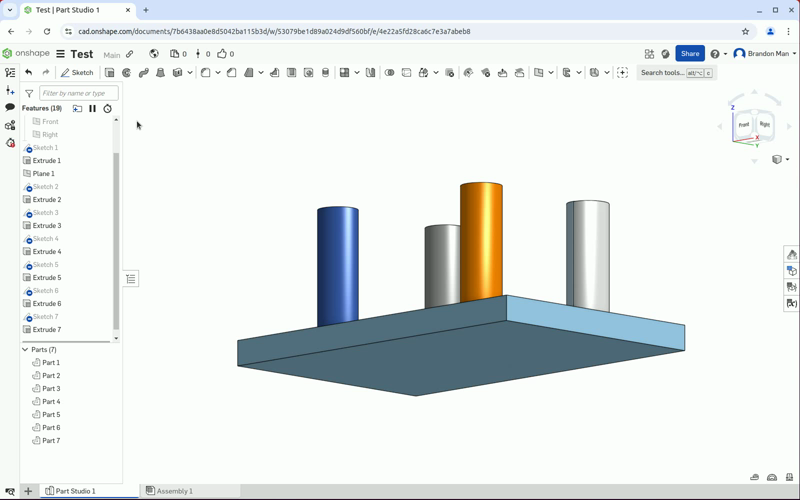
key(down, 3)
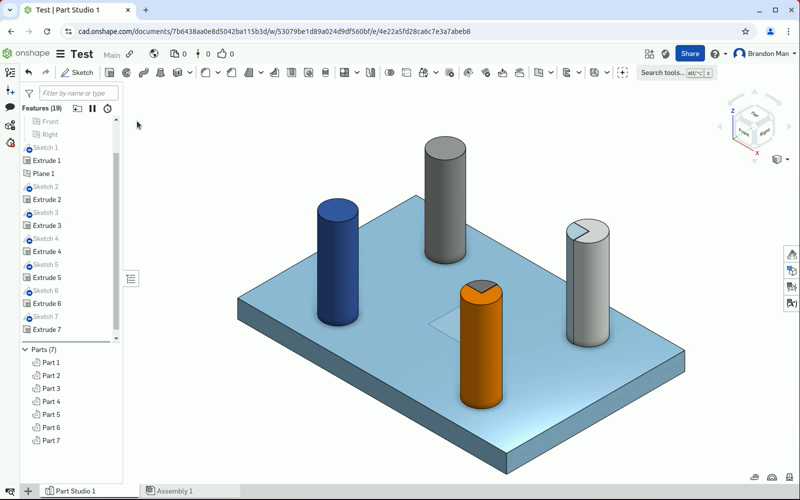
mouse_move(69, 150)
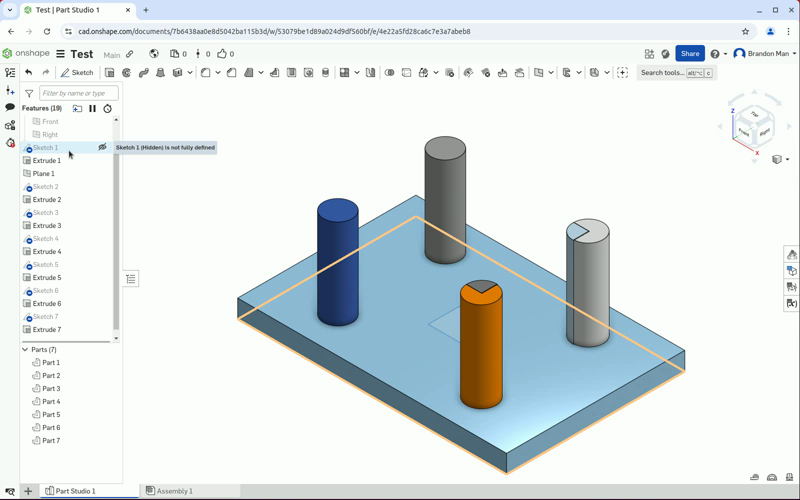
click(69, 150)